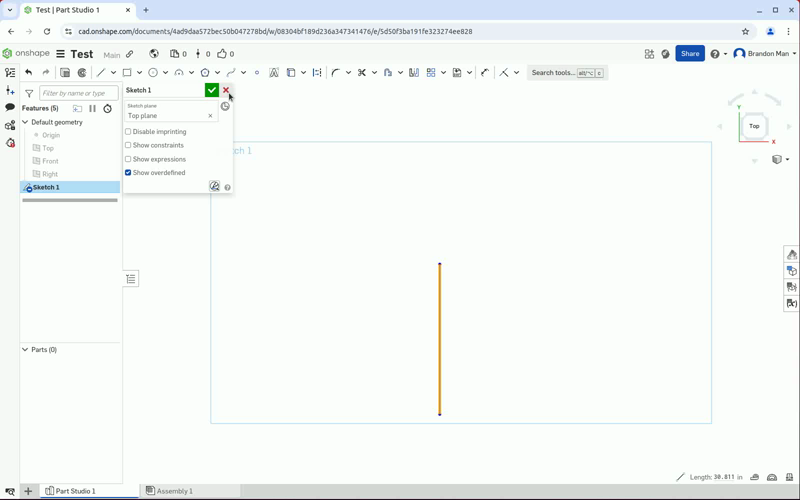
key(shift+h)
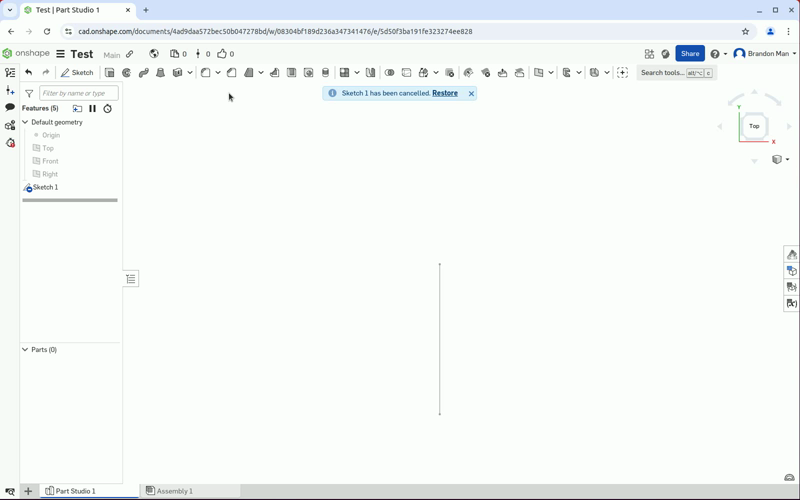
mouse_move(73, 352)
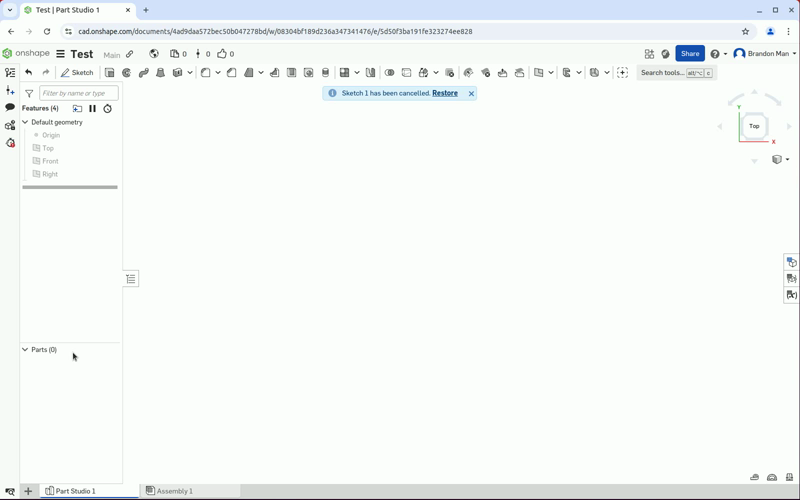
key(y)
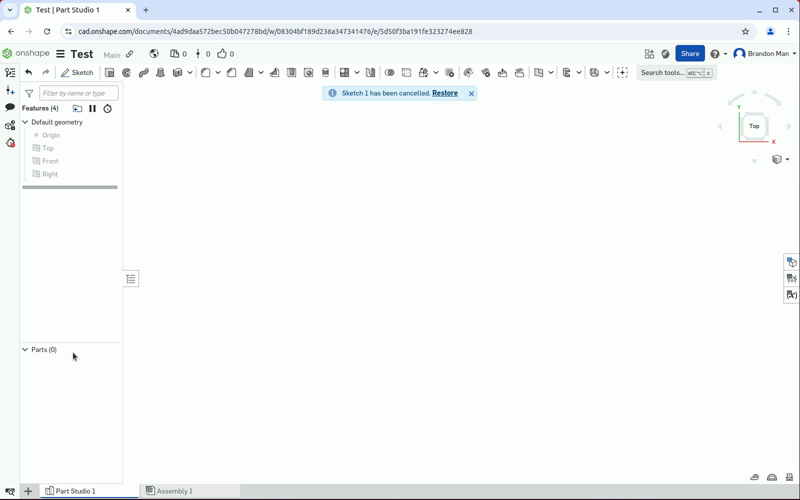
key(shift+p)
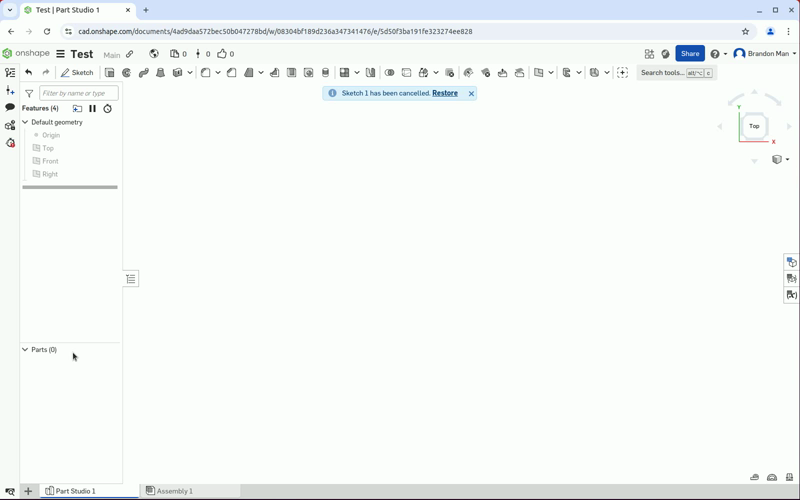
key(space)
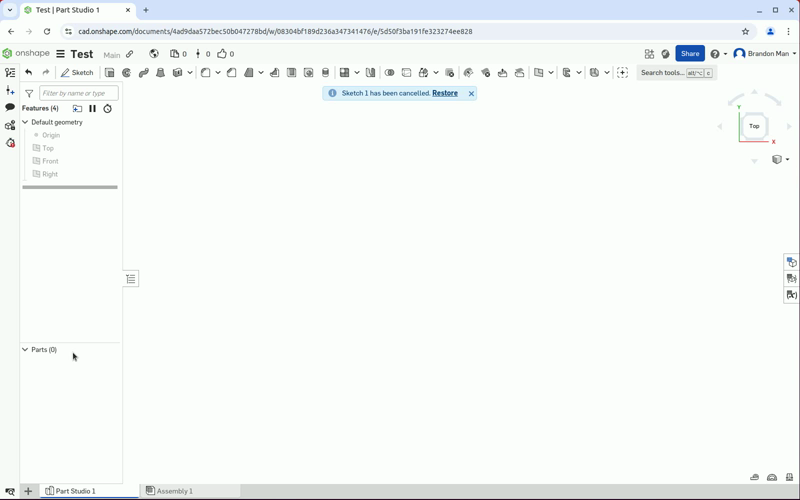
key_down(shift)
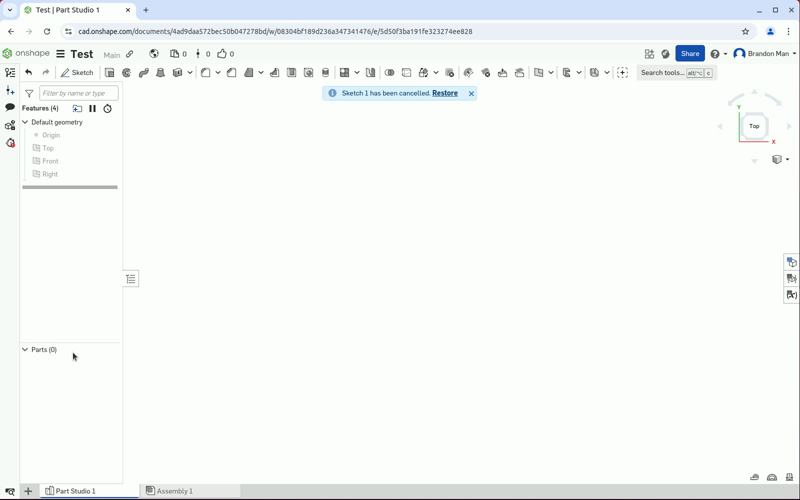
key(up)
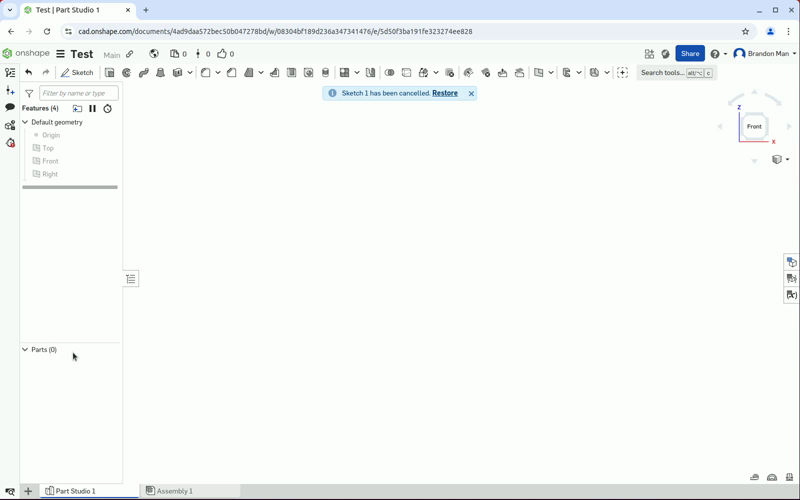
key_up(shift)
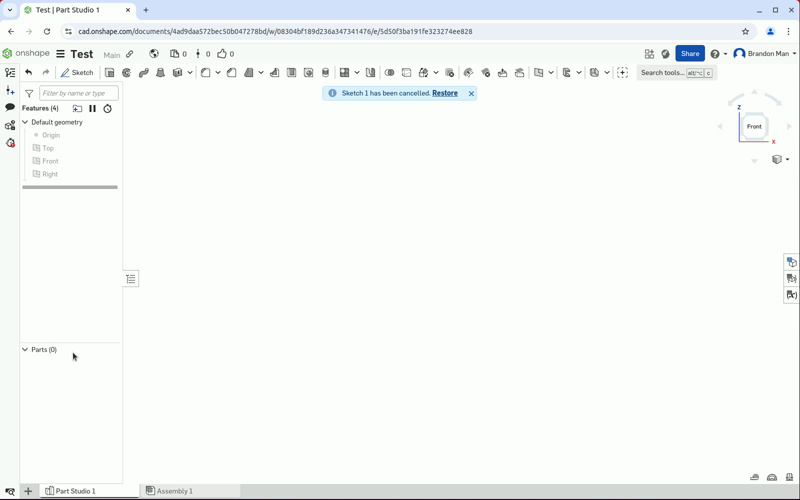
mouse_move(73, 352)
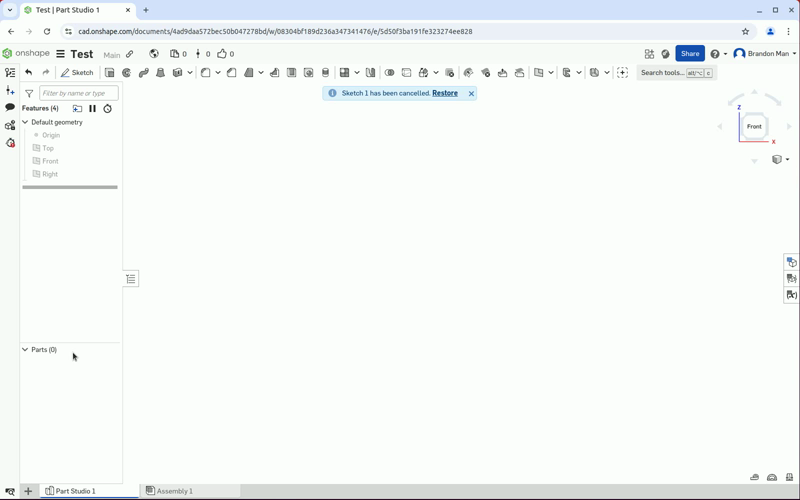
key(shift+y)
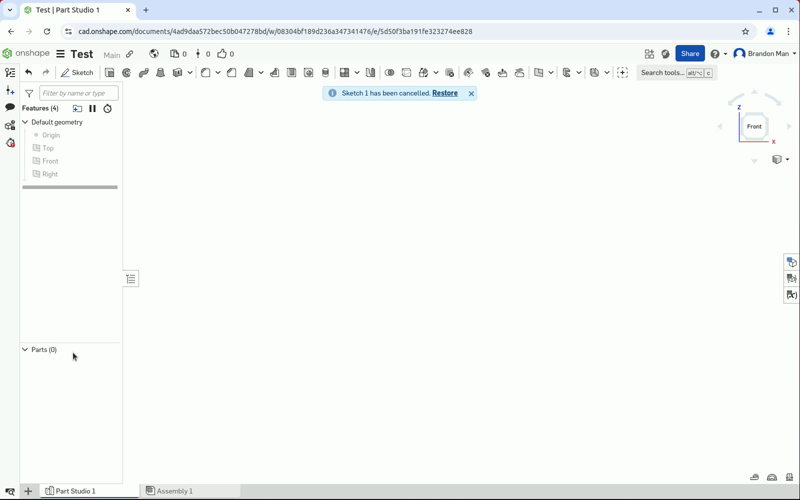
key(shift+s)
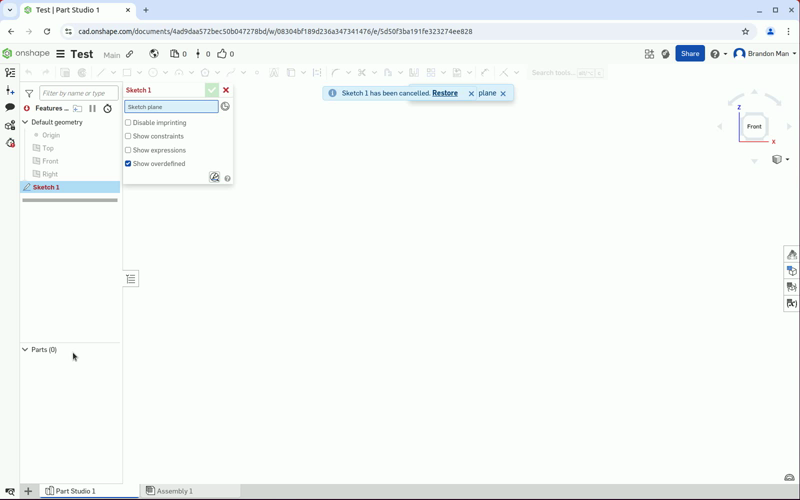
mouse_move(73, 163)
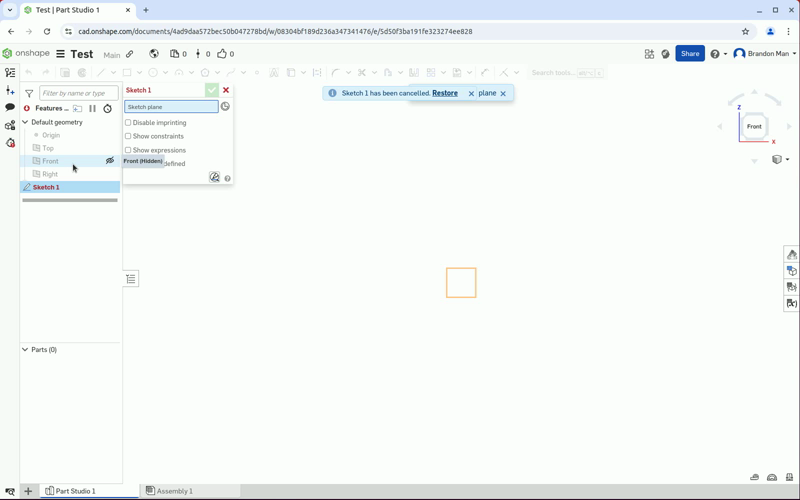
click(73, 163)
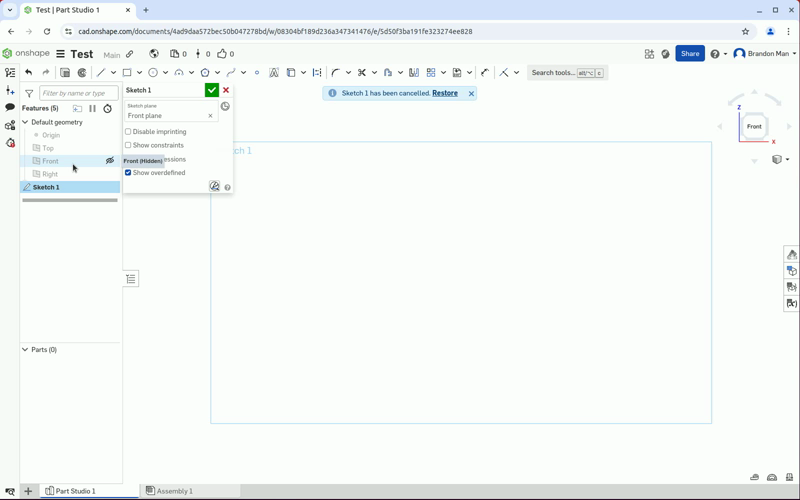
mouse_move(73, 352)
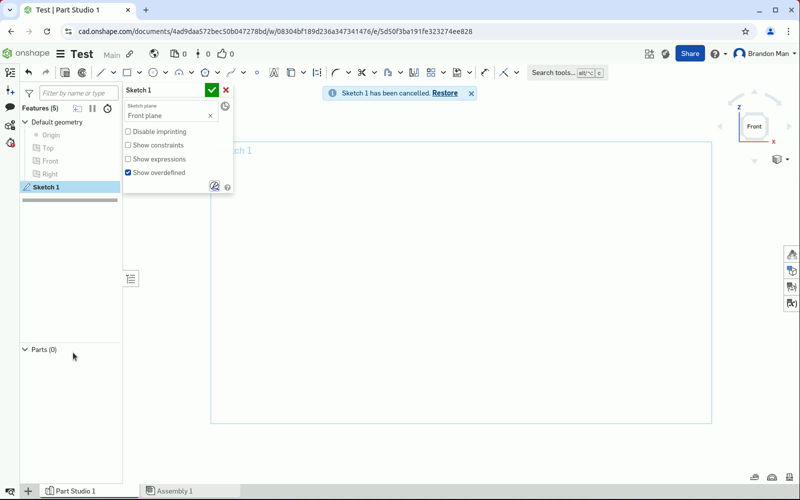
key(y)
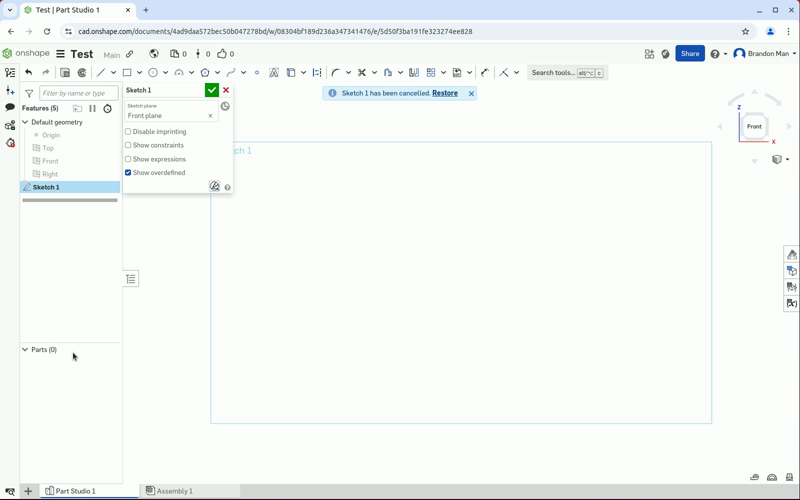
key(l)
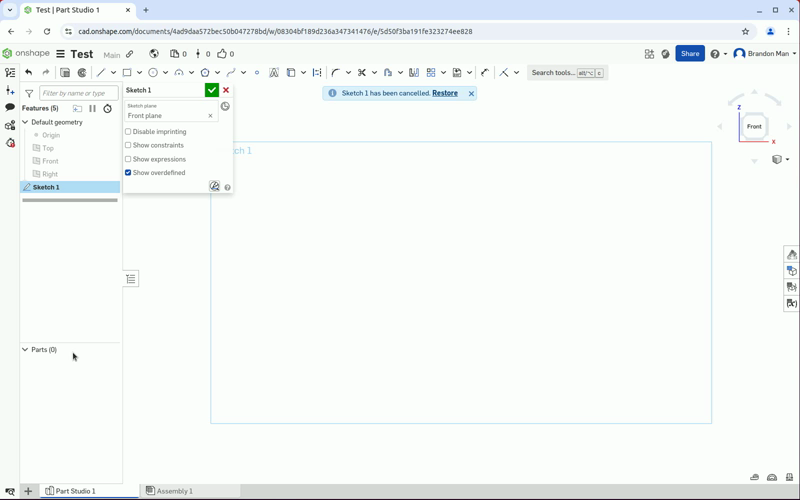
key_down(shift)
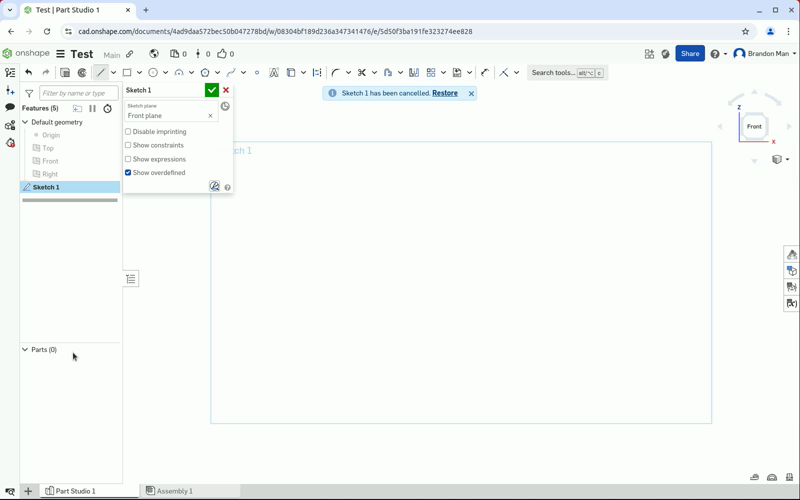
mouse_move(420, 349)
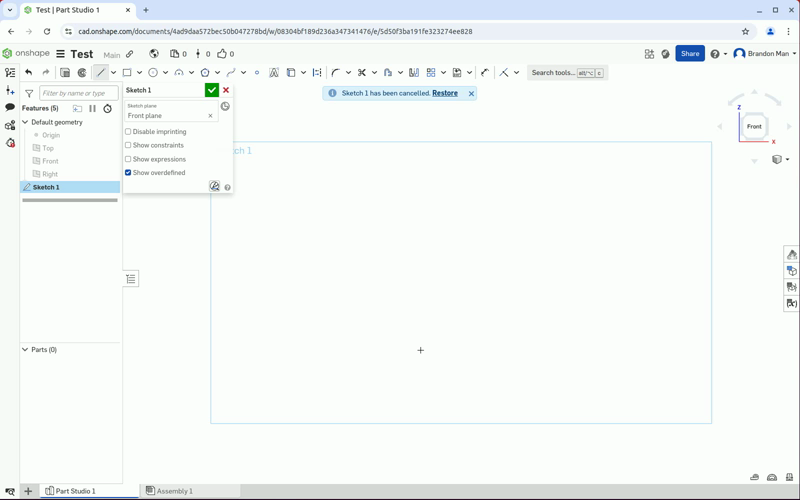
click(420, 349)
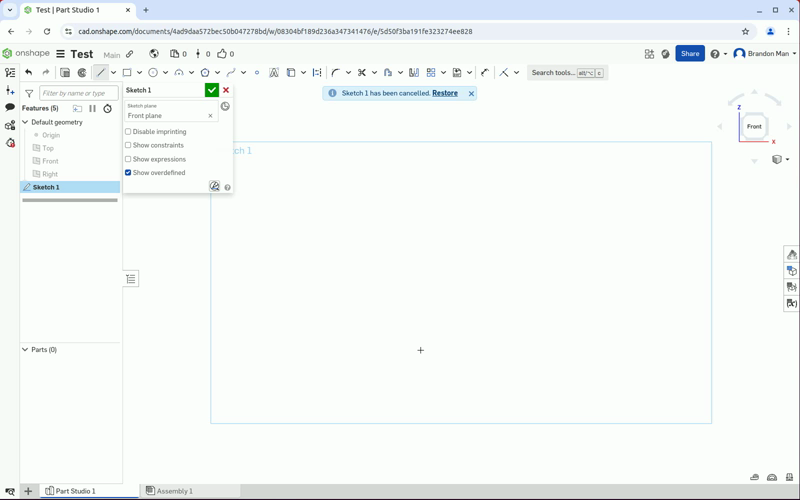
key_up(shift)
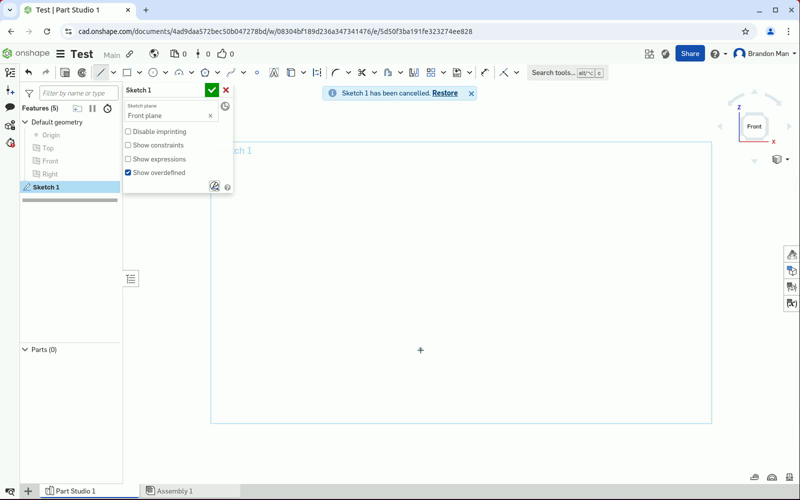
key_down(shift)
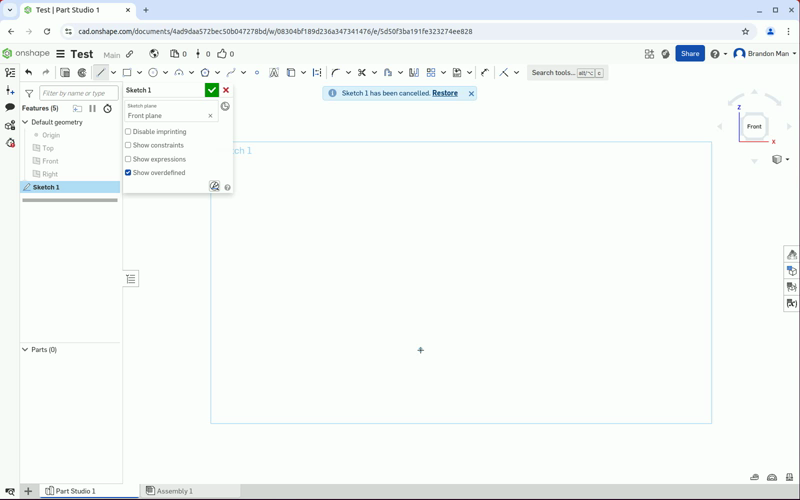
mouse_move(571, 349)
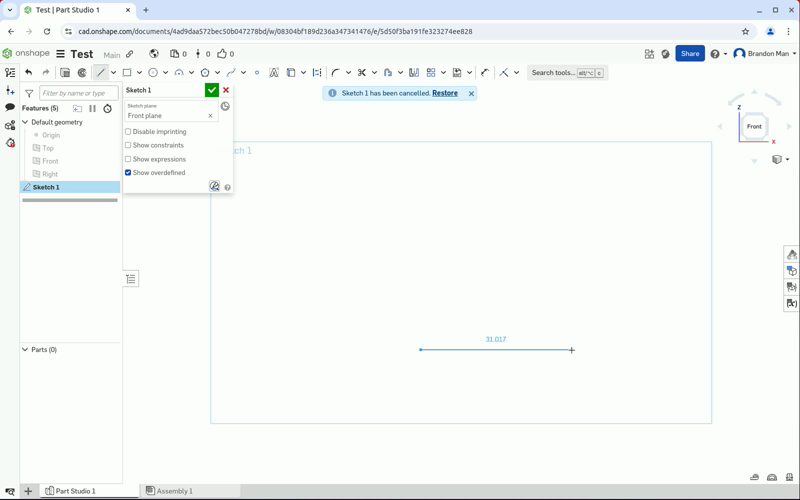
click(571, 349)
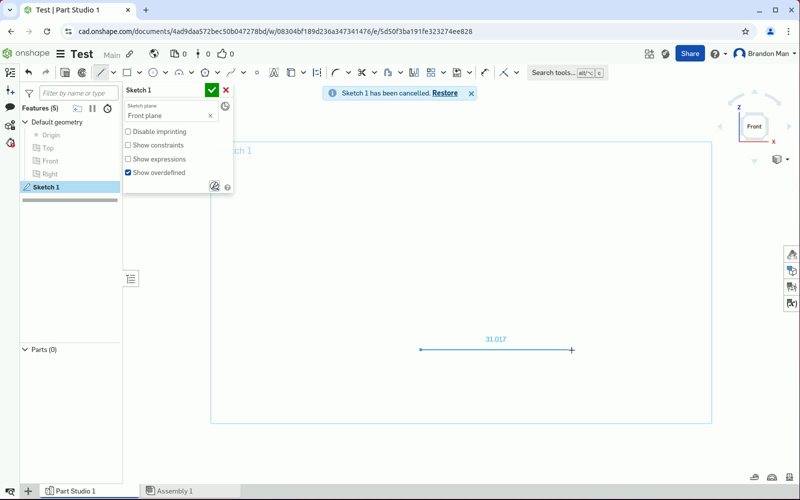
key_up(shift)
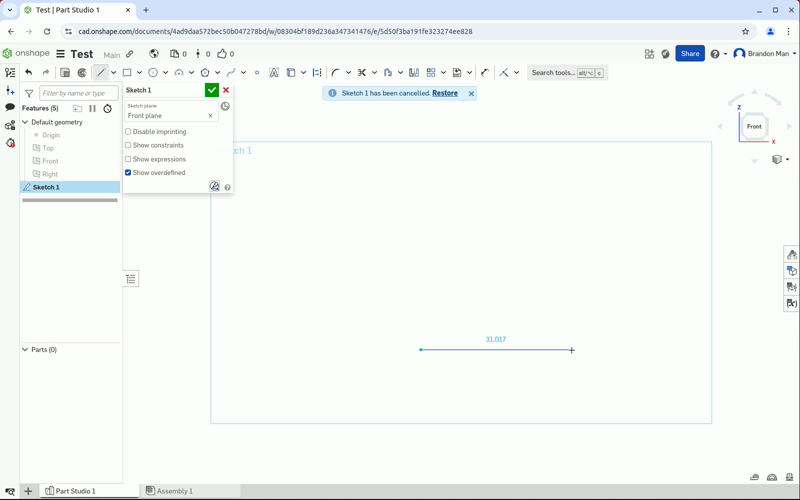
key_down(shift)
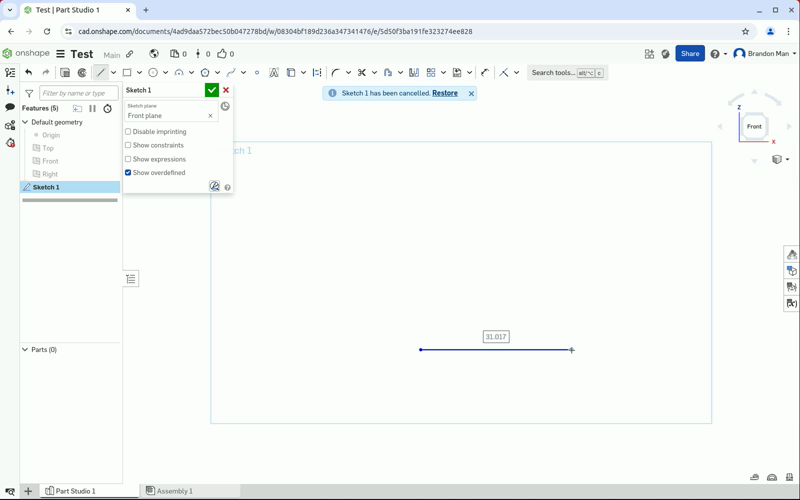
mouse_move(571, 252)
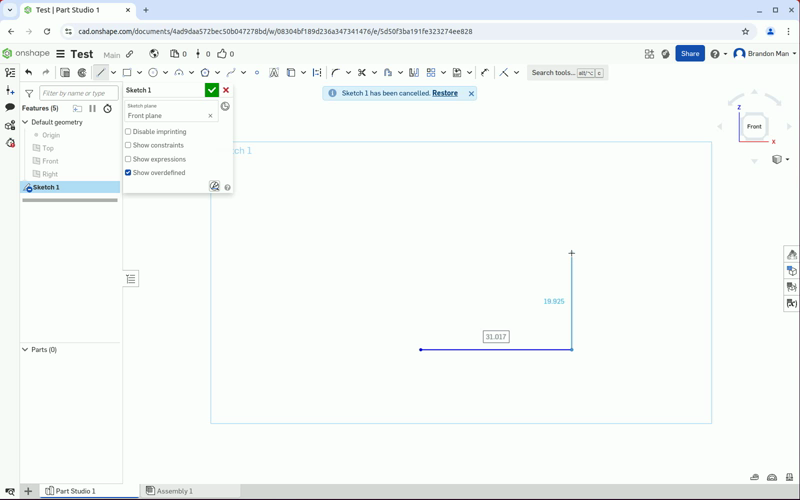
click(571, 252)
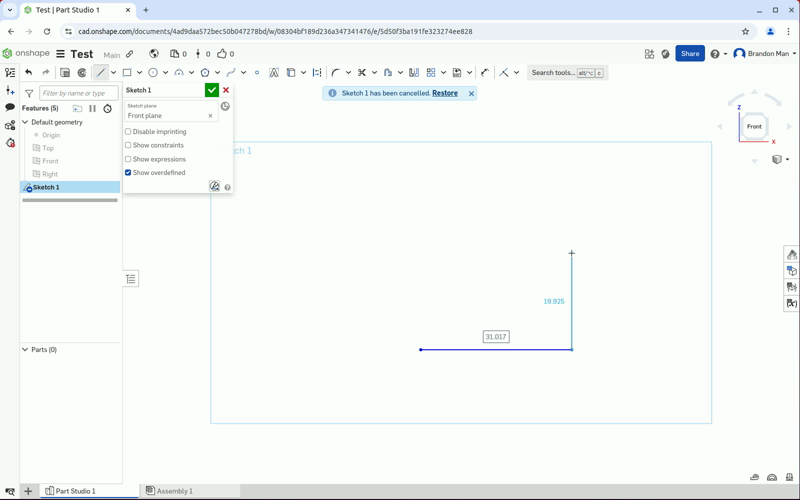
key_up(shift)
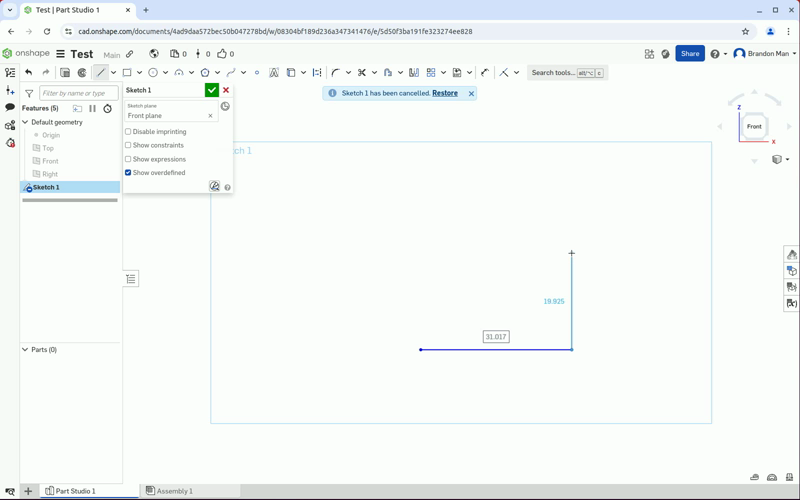
key_down(shift)
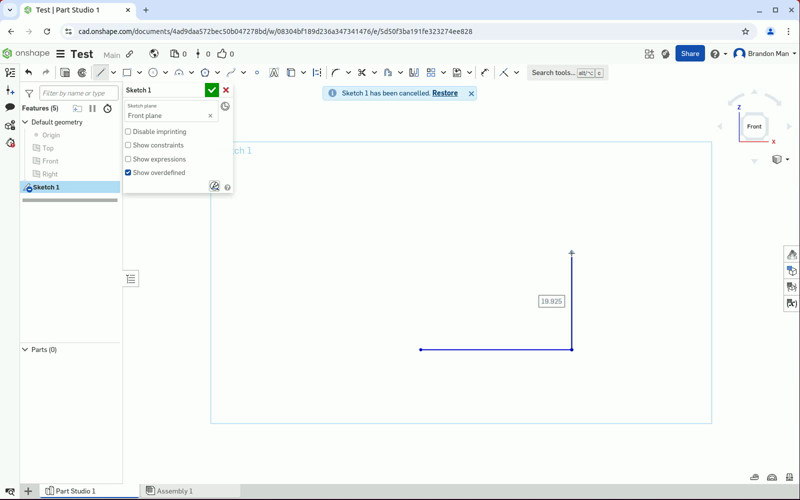
mouse_move(420, 252)
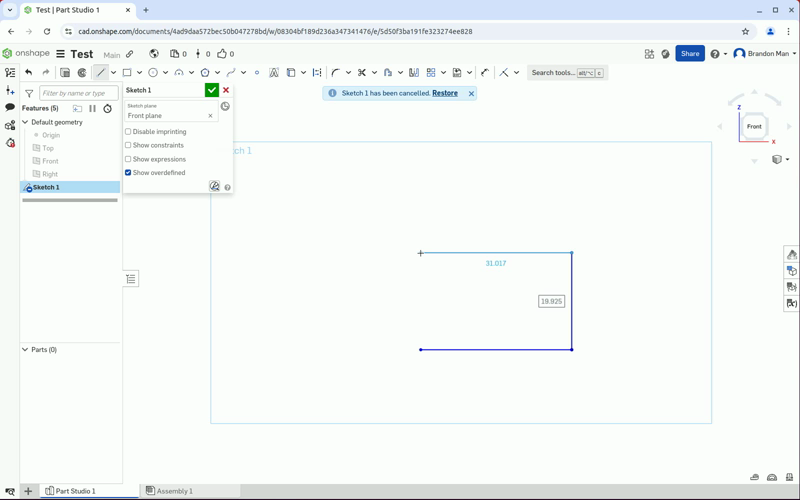
click(420, 252)
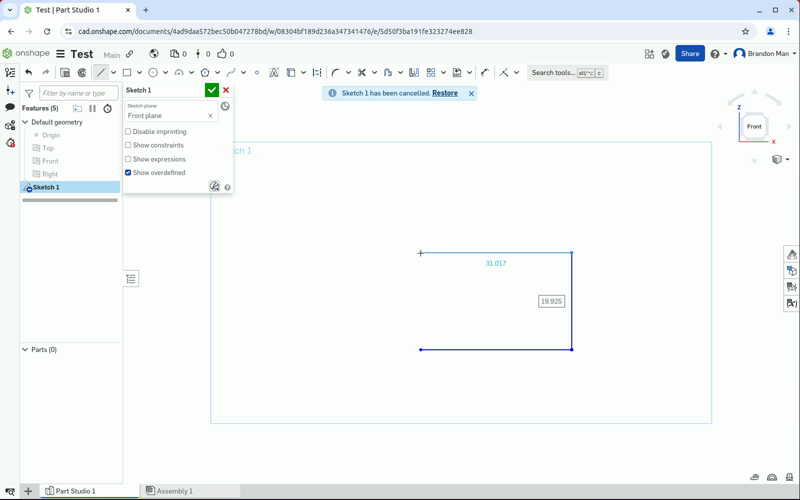
key_up(shift)
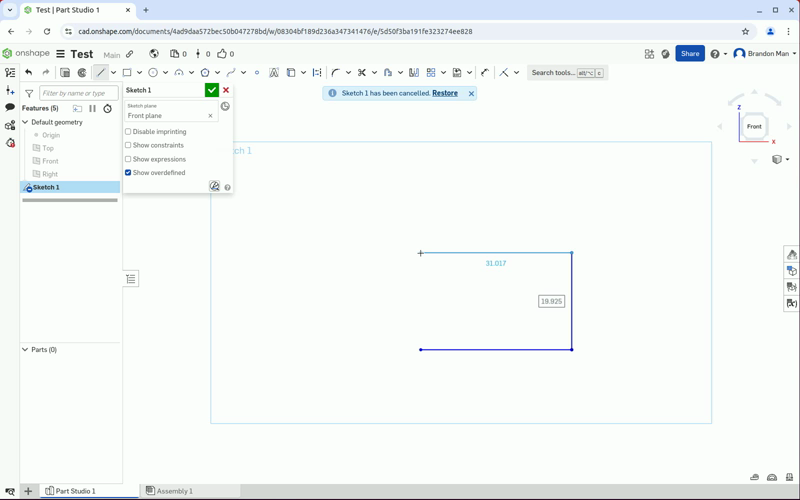
key_down(shift)
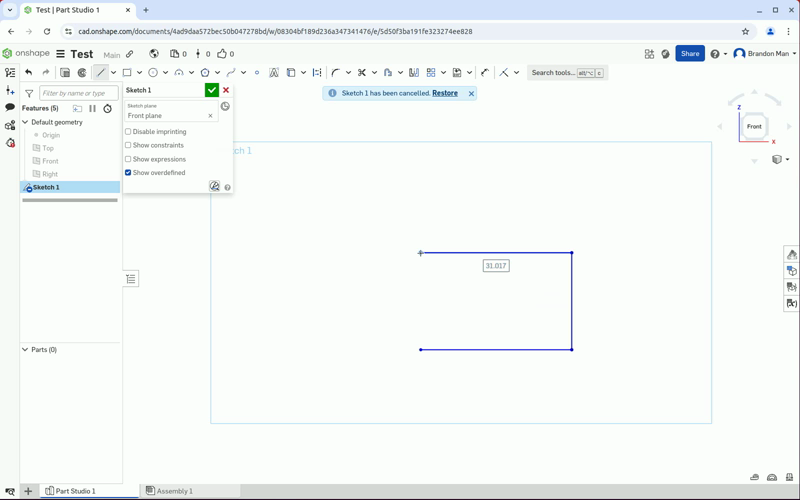
mouse_move(420, 349)
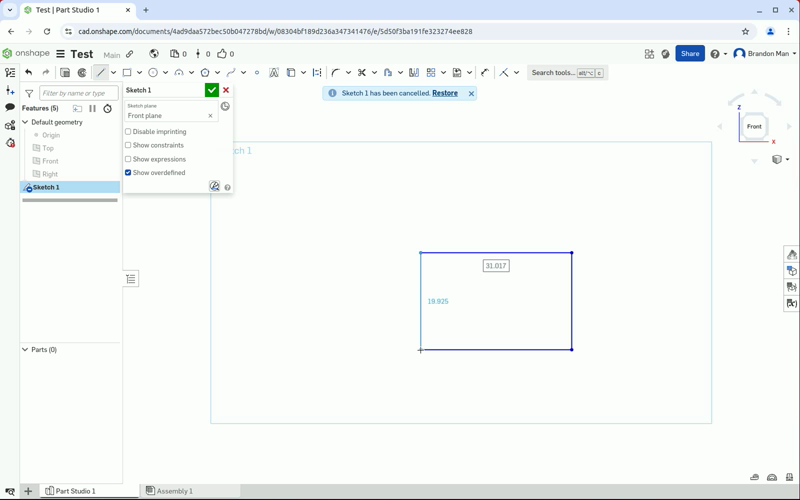
key_up(shift)
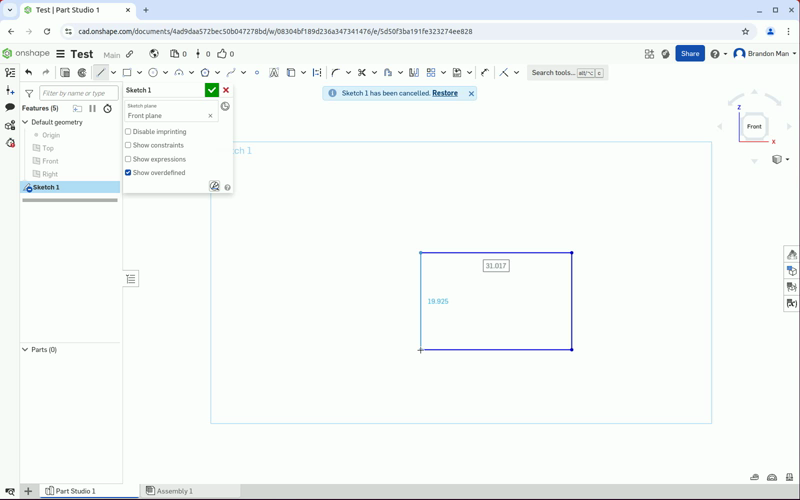
click(420, 349)
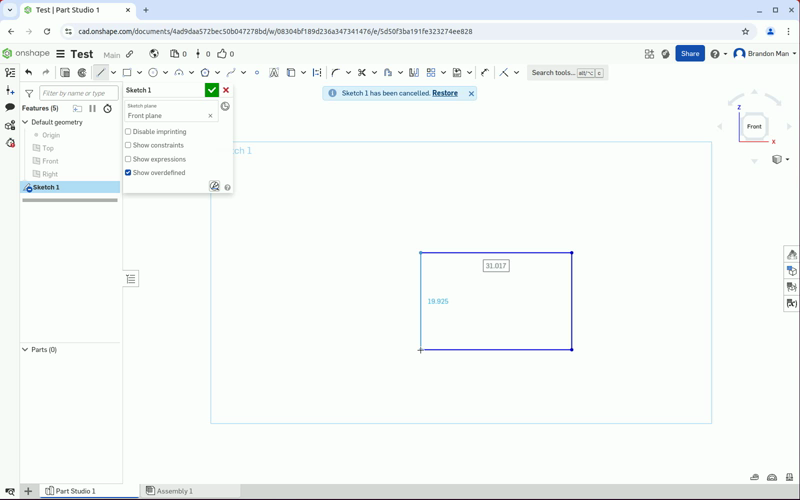
key(esc)
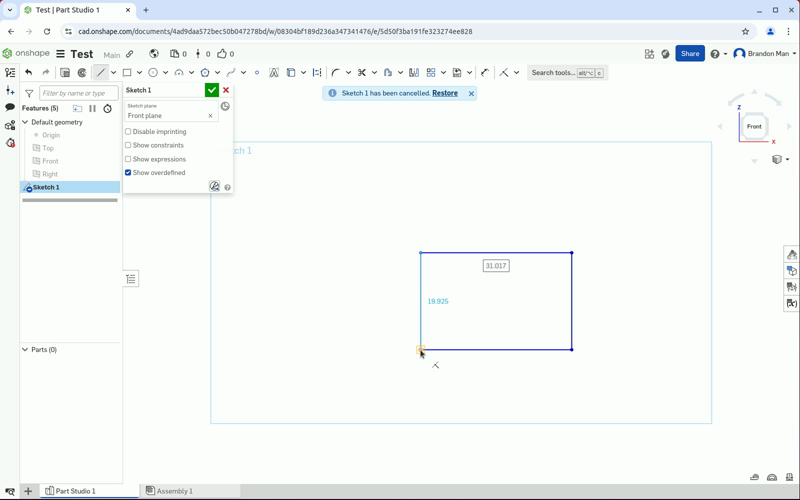
key(l)
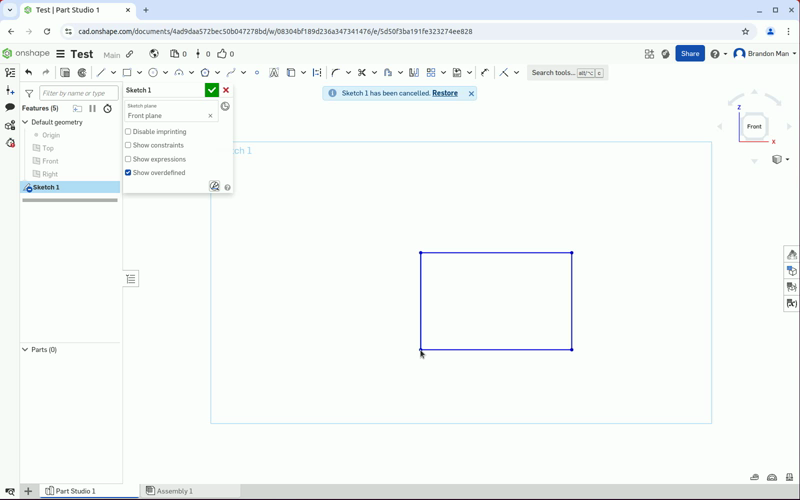
key_down(shift)
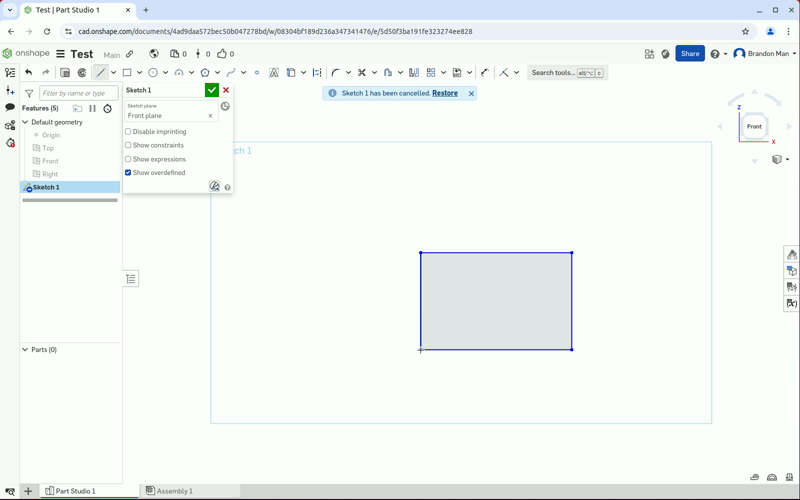
mouse_move(422, 348)
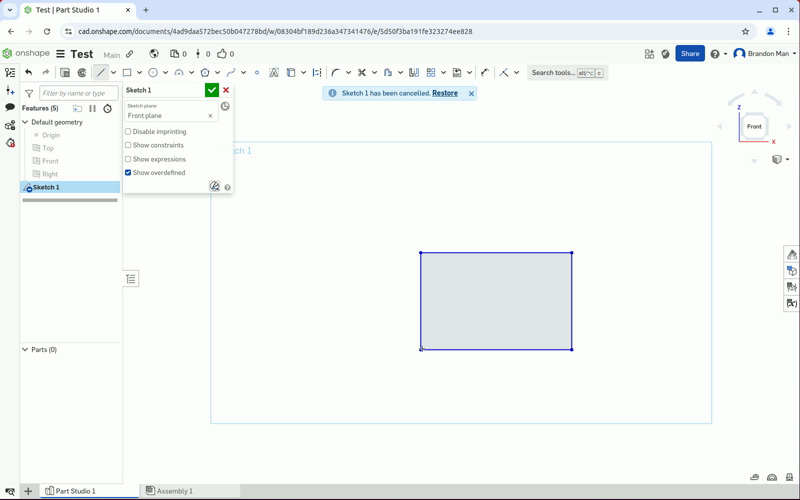
scroll(6)
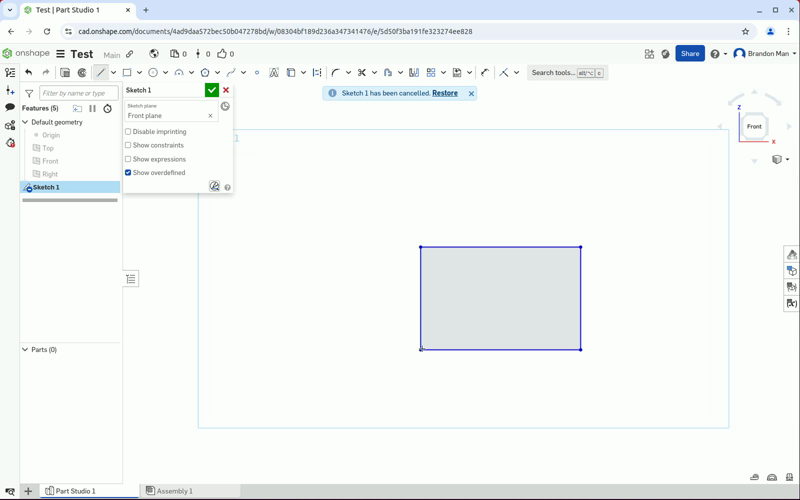
scroll(6)
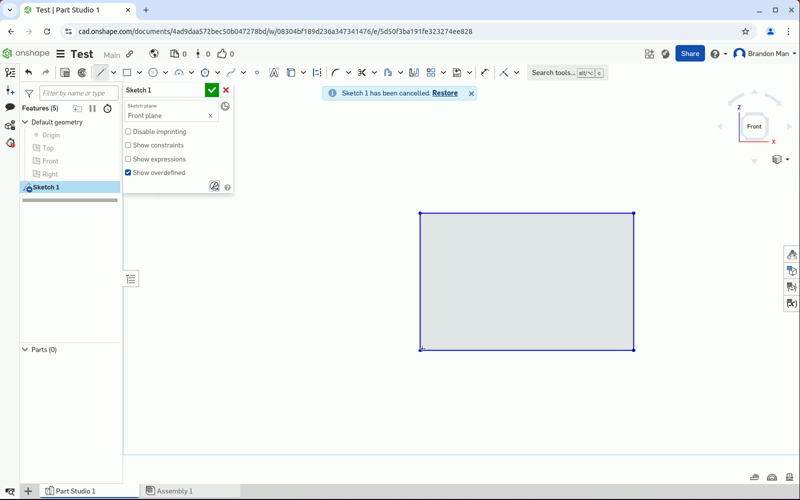
scroll(6)
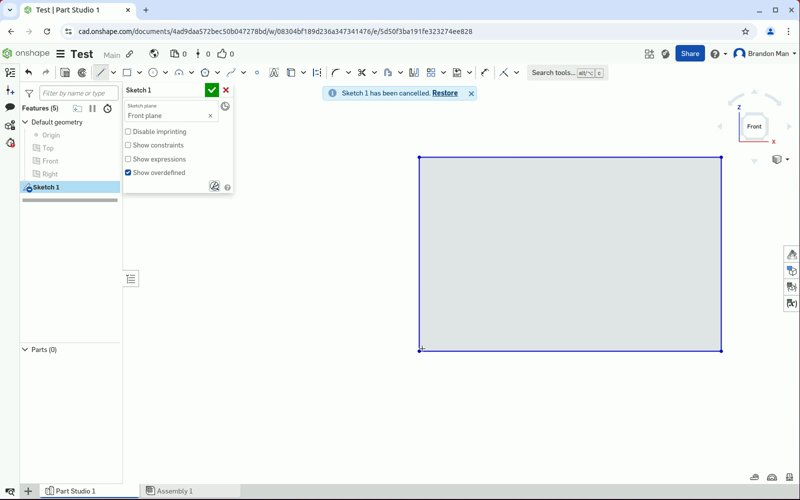
scroll(6)
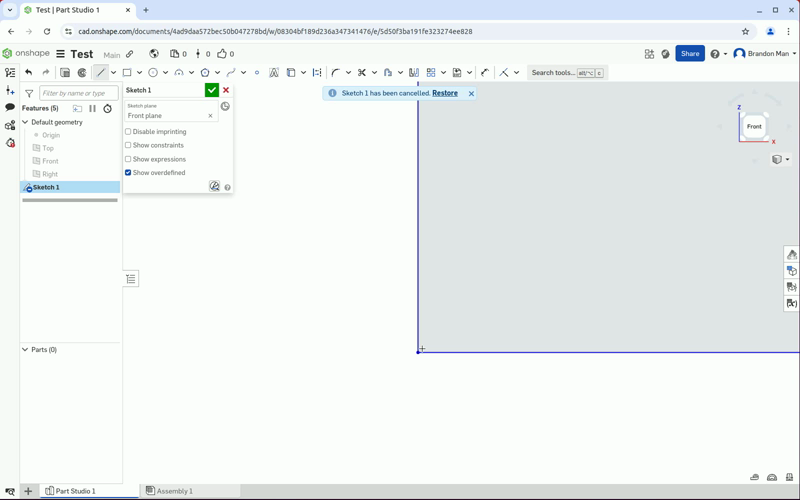
scroll(6)
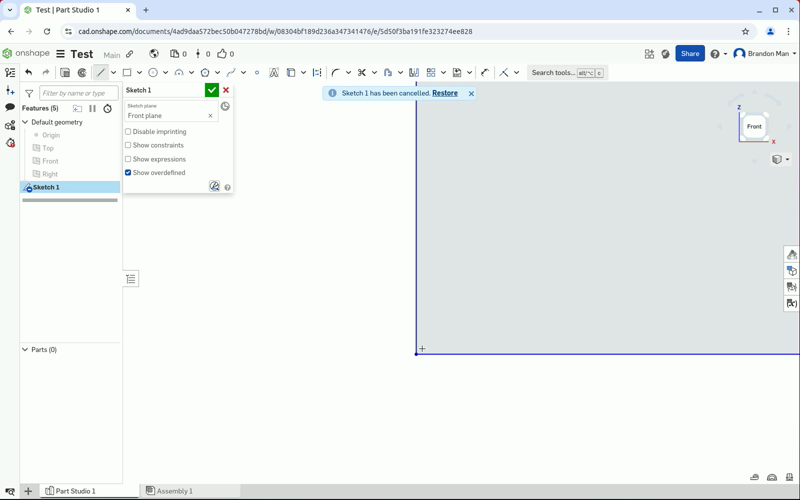
scroll(6)
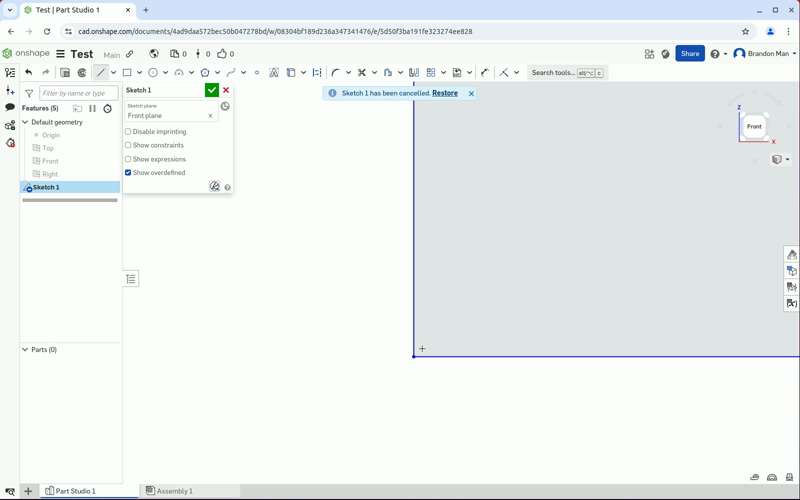
scroll(6)
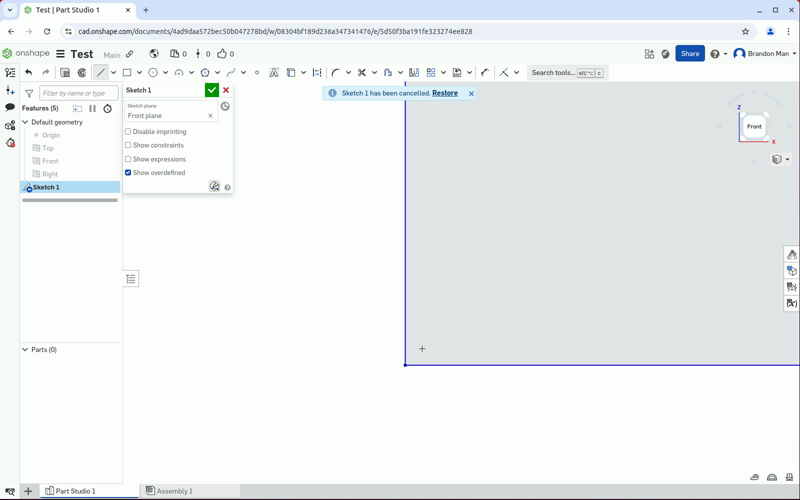
click(422, 348)
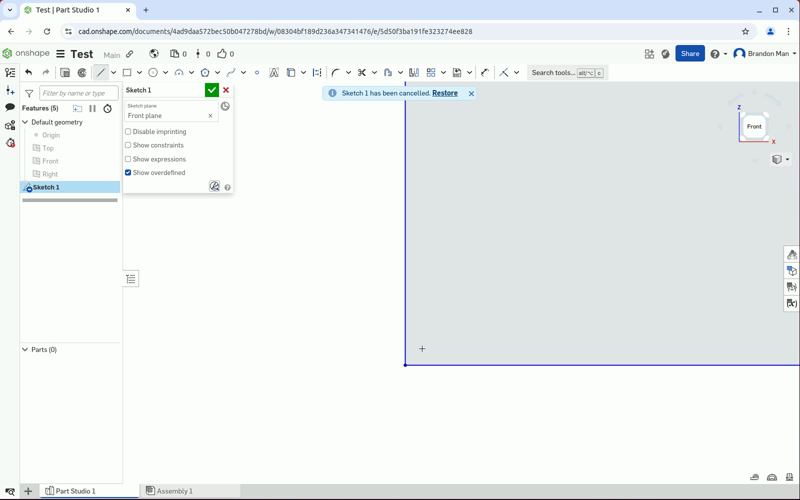
scroll(-6)
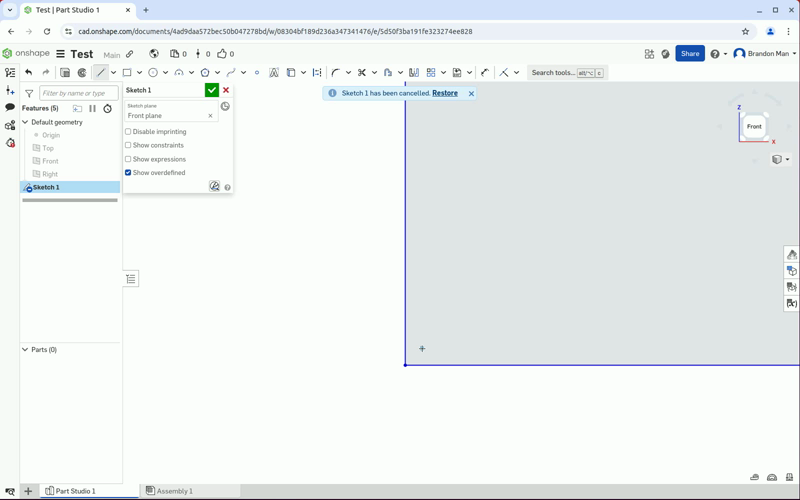
scroll(-6)
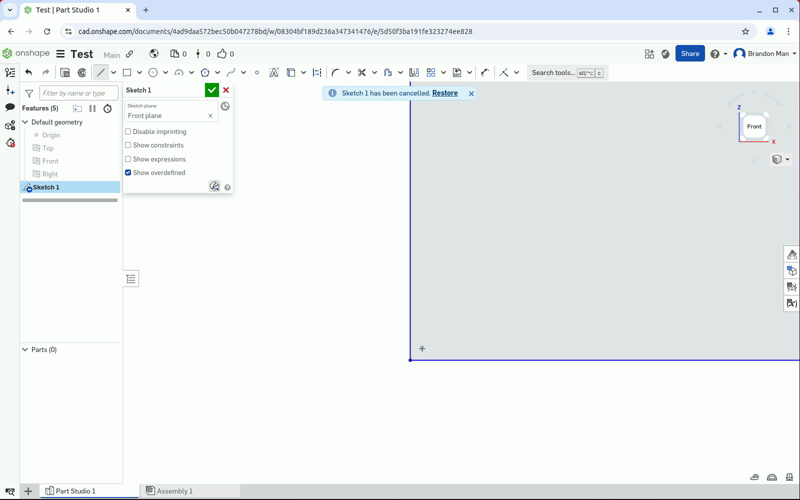
scroll(-6)
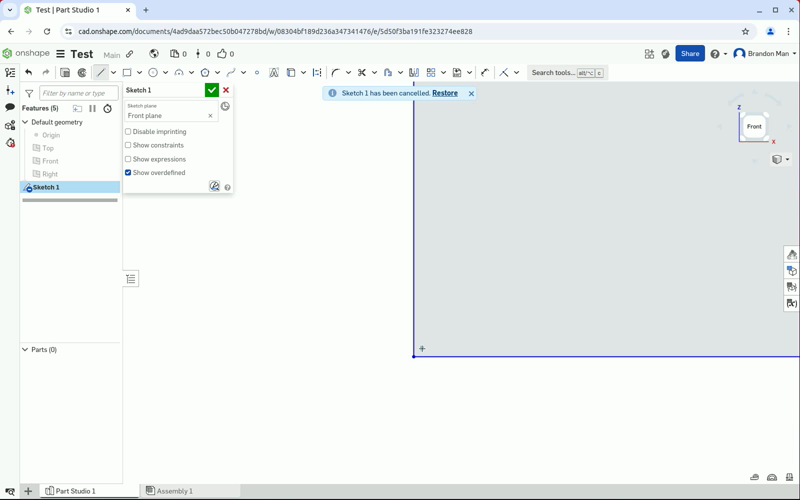
scroll(-6)
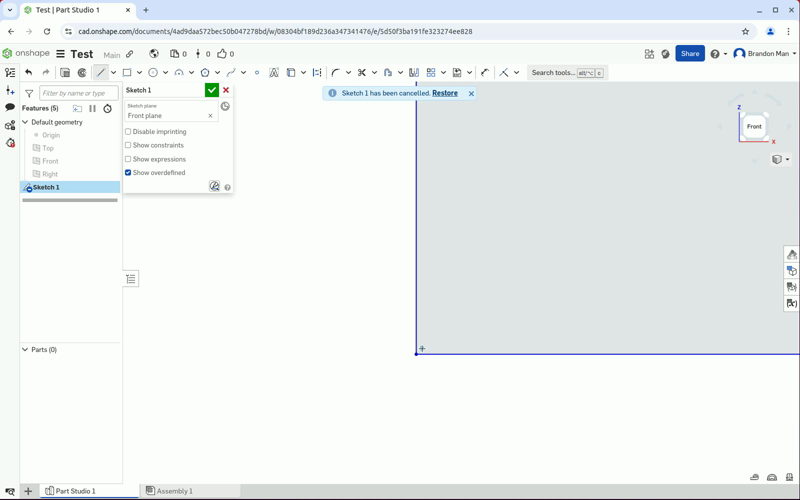
scroll(-6)
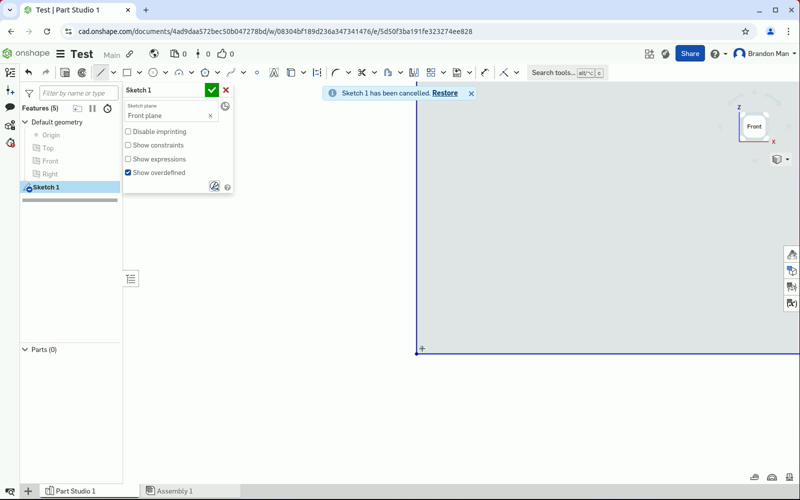
scroll(-6)
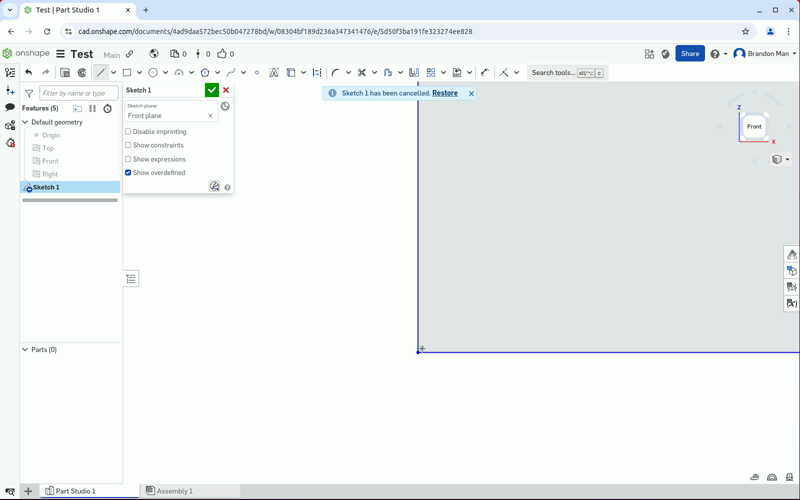
scroll(-6)
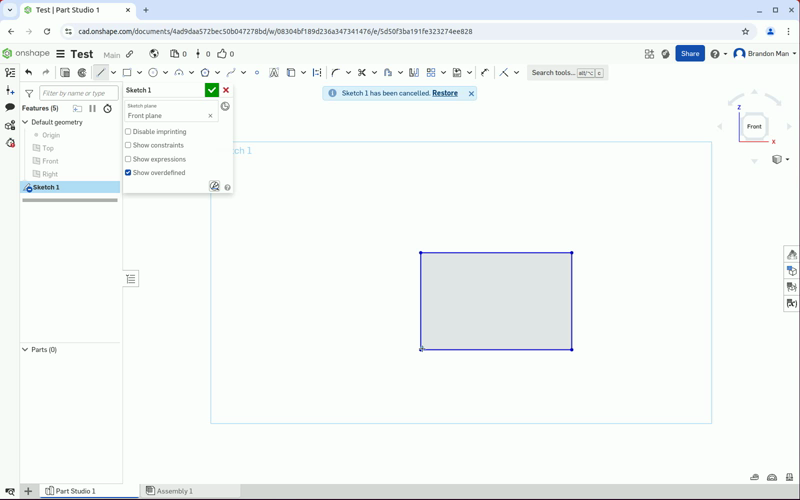
key_up(shift)
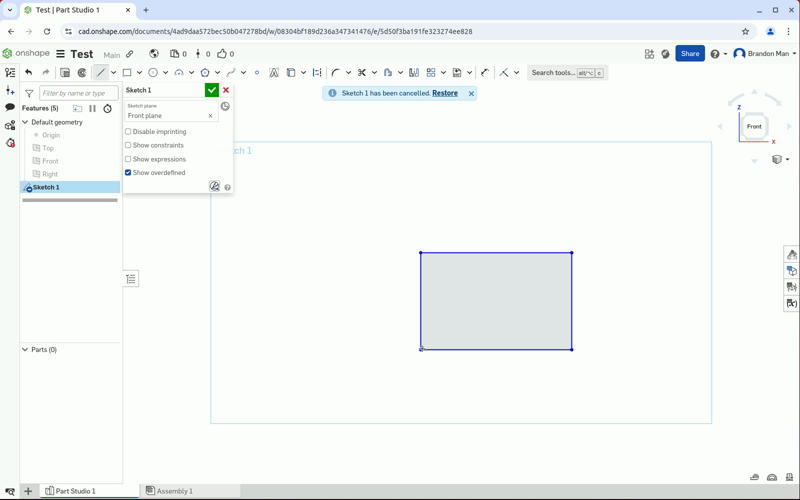
key_down(shift)
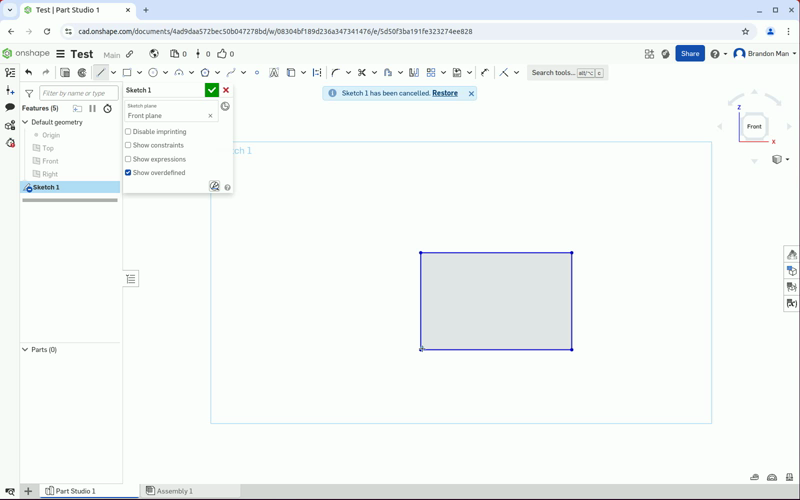
mouse_move(570, 348)
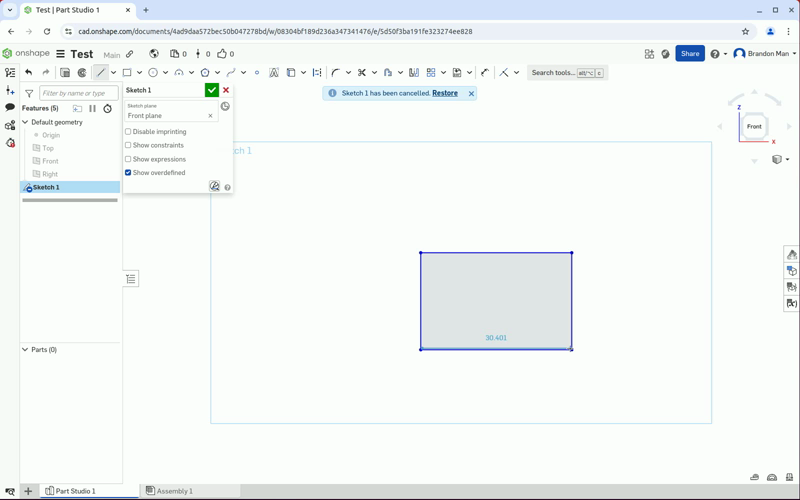
scroll(6)
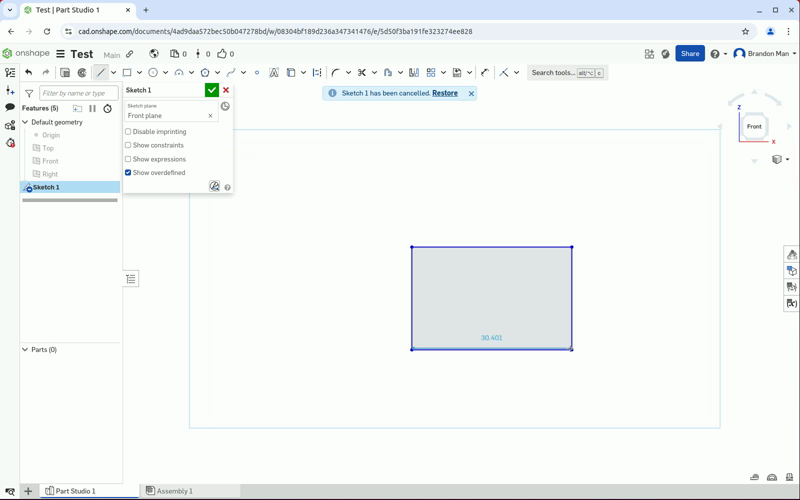
scroll(6)
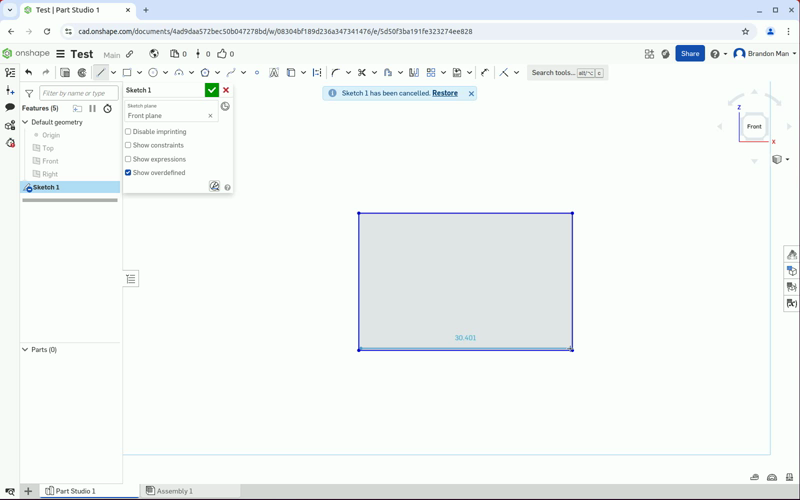
scroll(6)
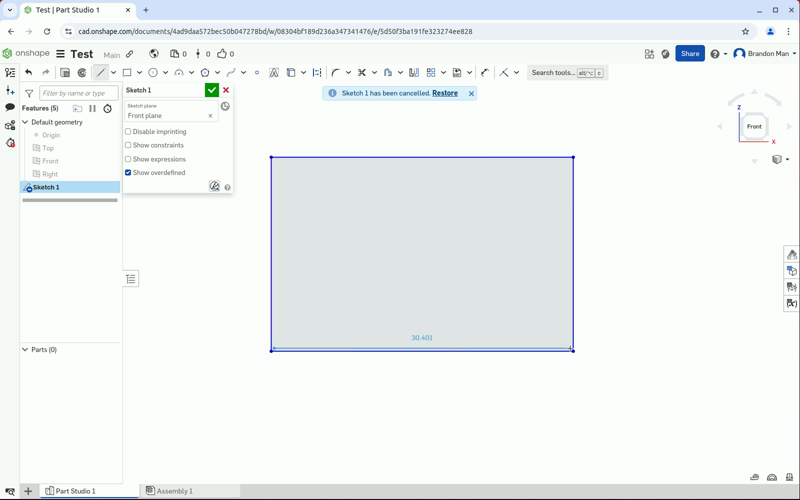
scroll(6)
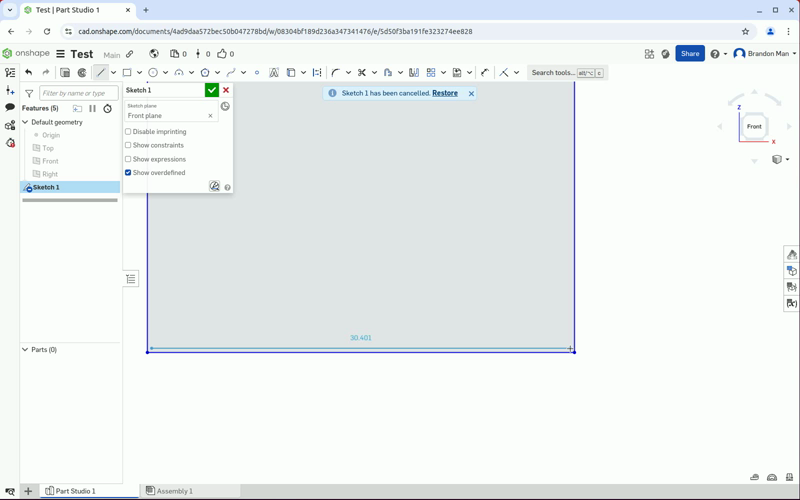
scroll(6)
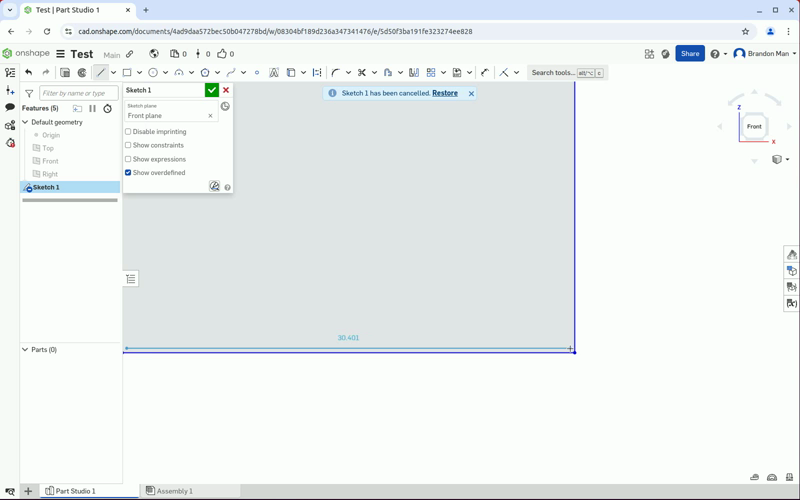
scroll(6)
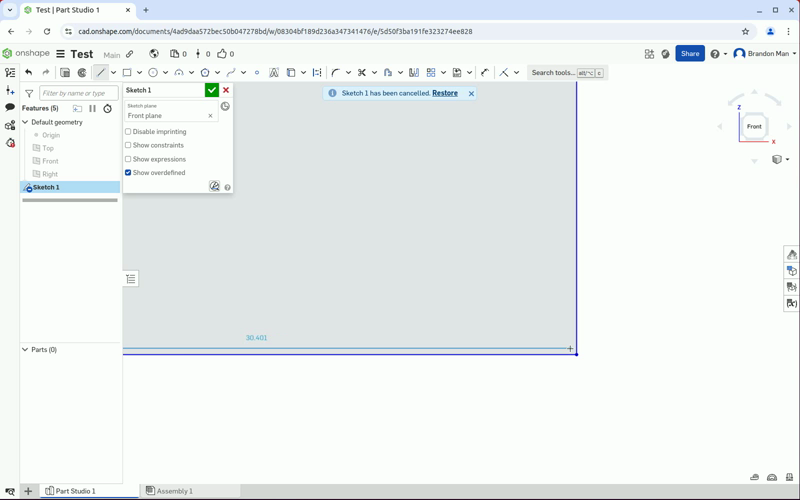
scroll(6)
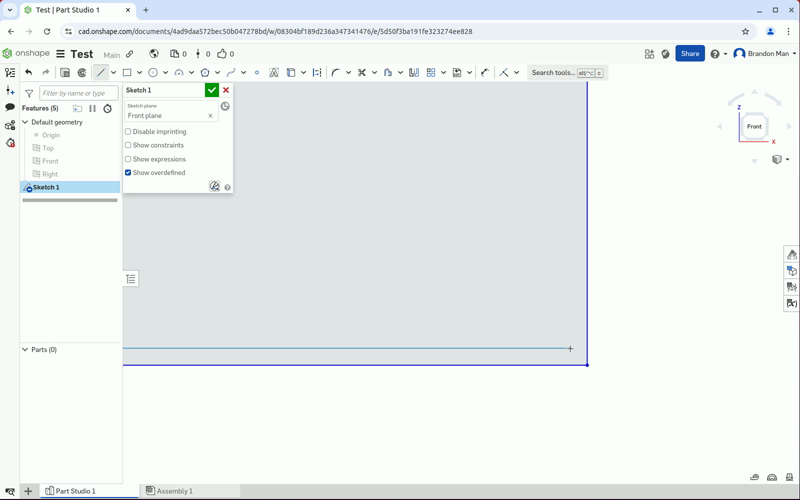
click(570, 348)
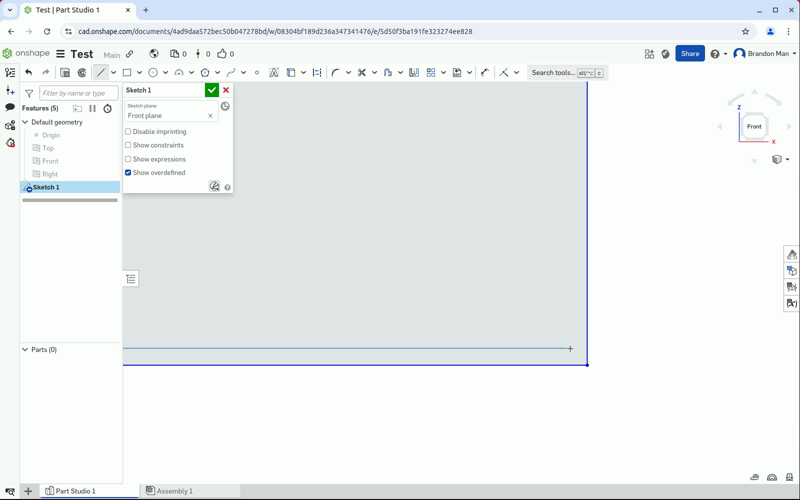
scroll(-6)
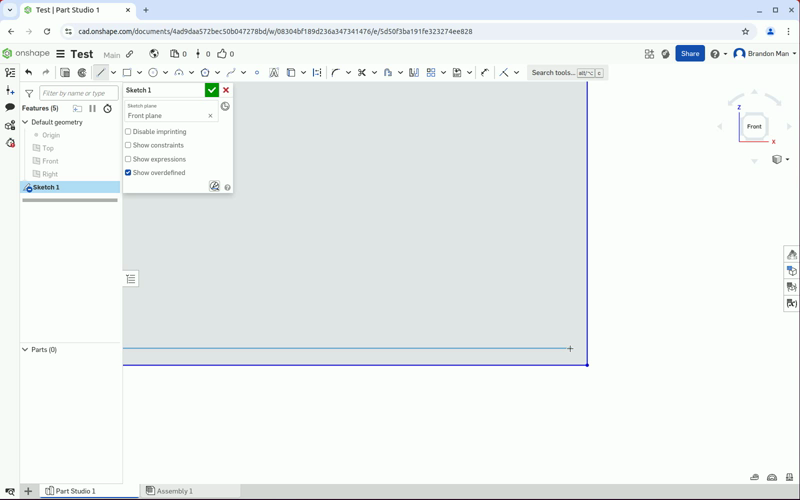
scroll(-6)
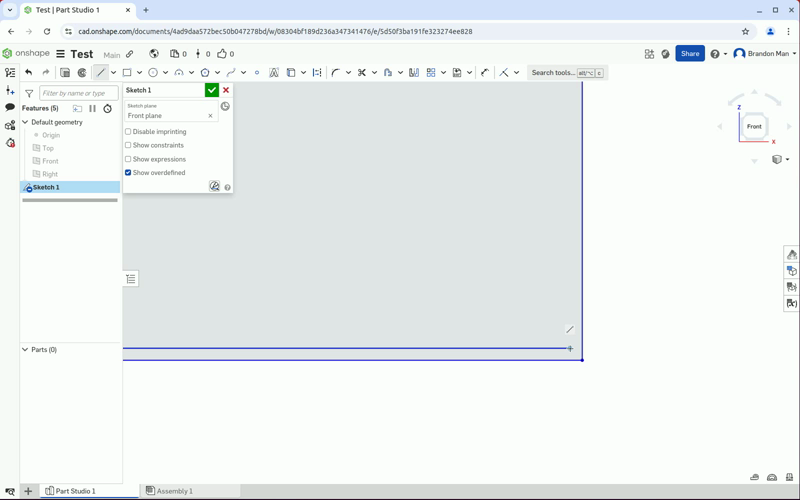
scroll(-6)
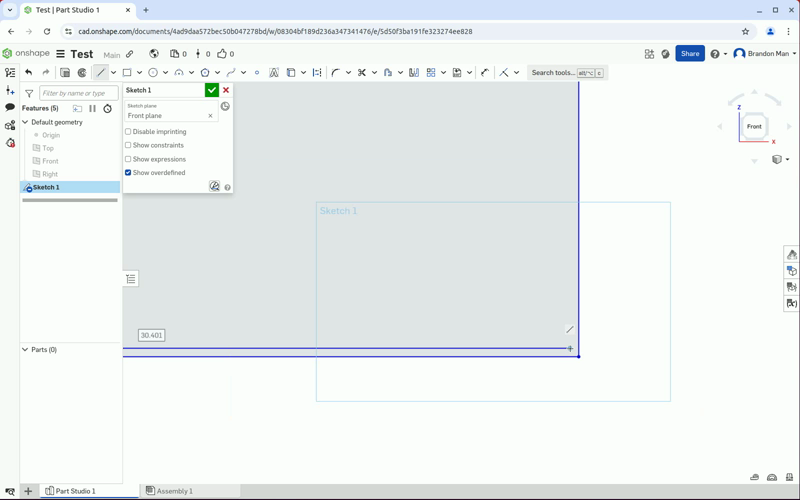
scroll(-6)
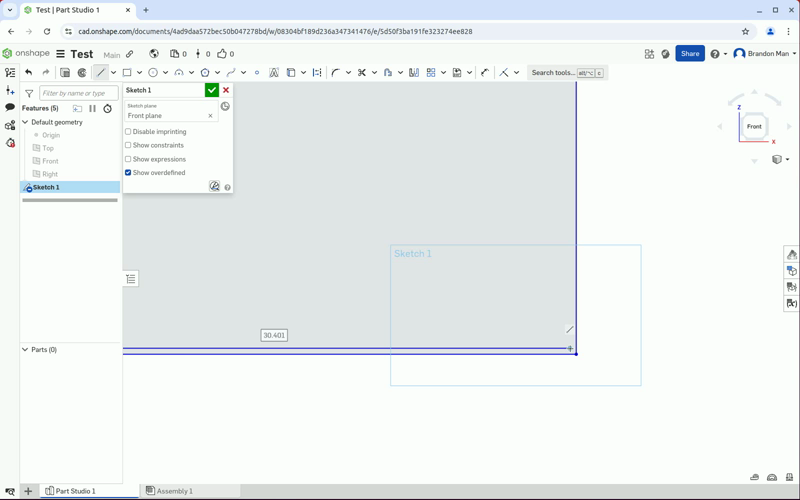
scroll(-6)
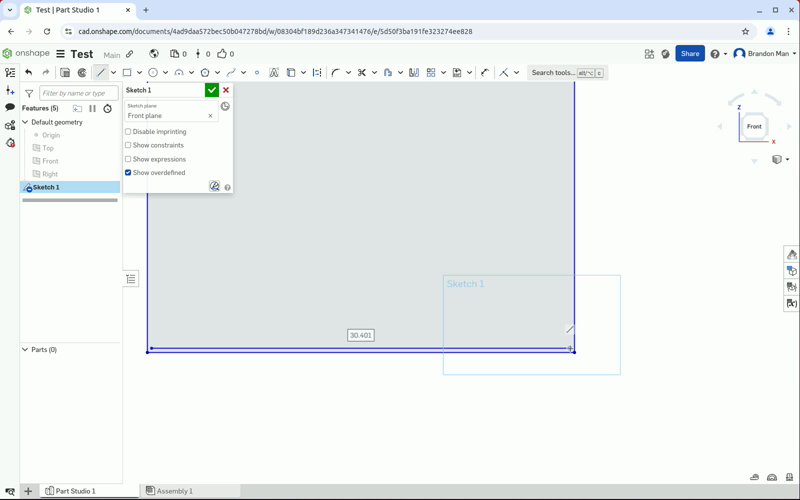
scroll(-6)
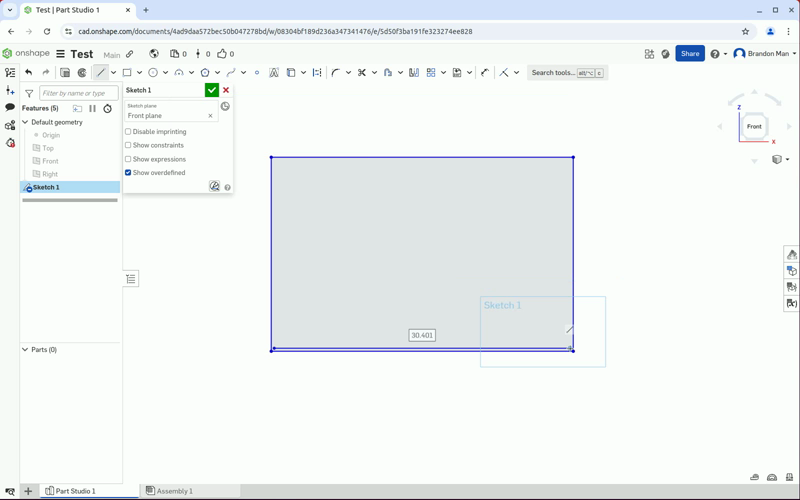
scroll(-6)
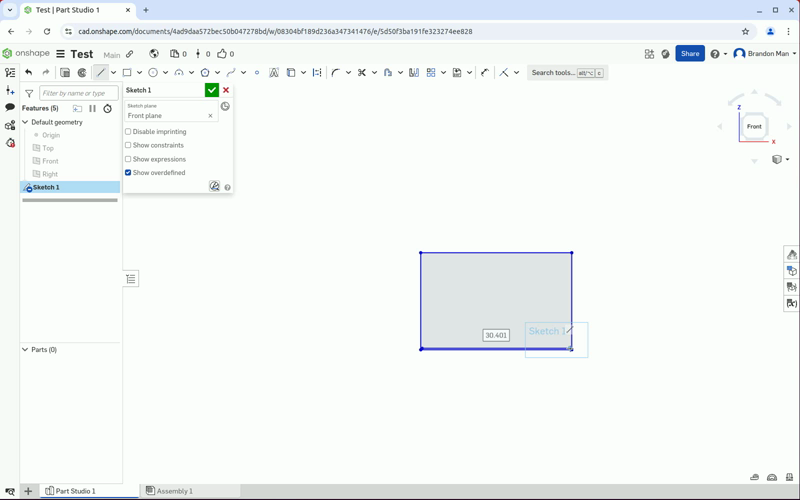
key_up(shift)
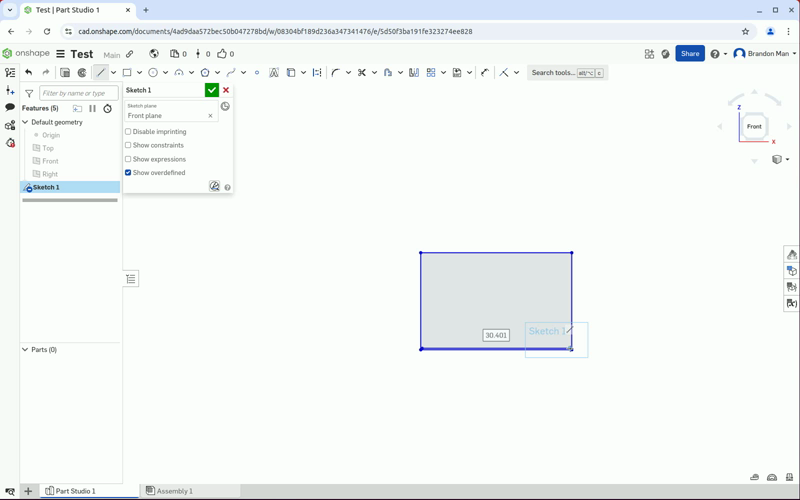
key_down(shift)
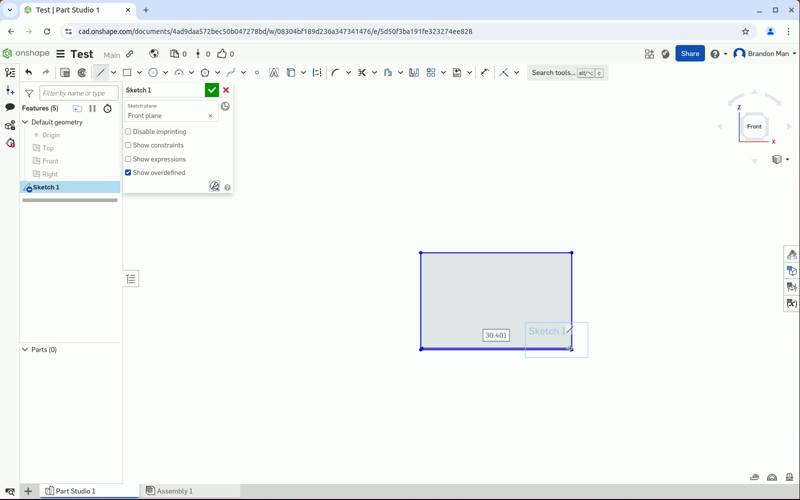
mouse_move(570, 252)
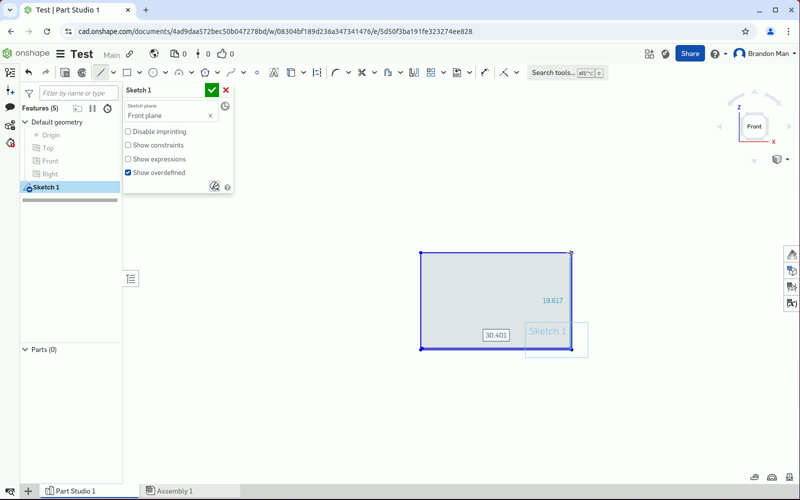
scroll(6)
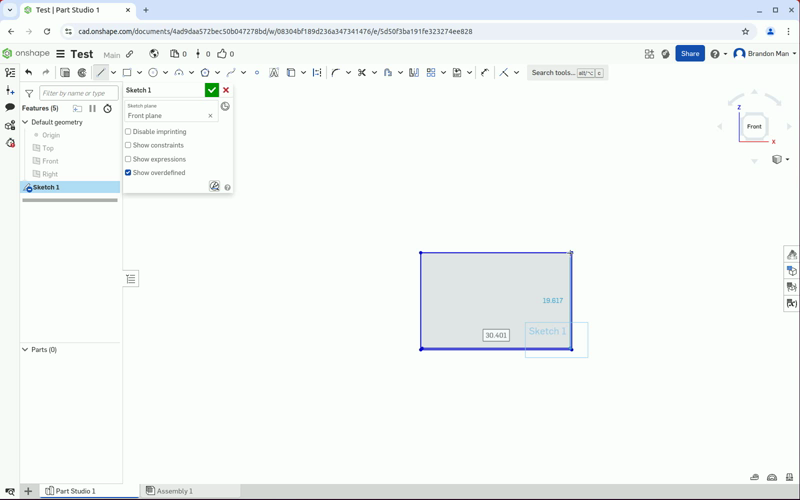
scroll(6)
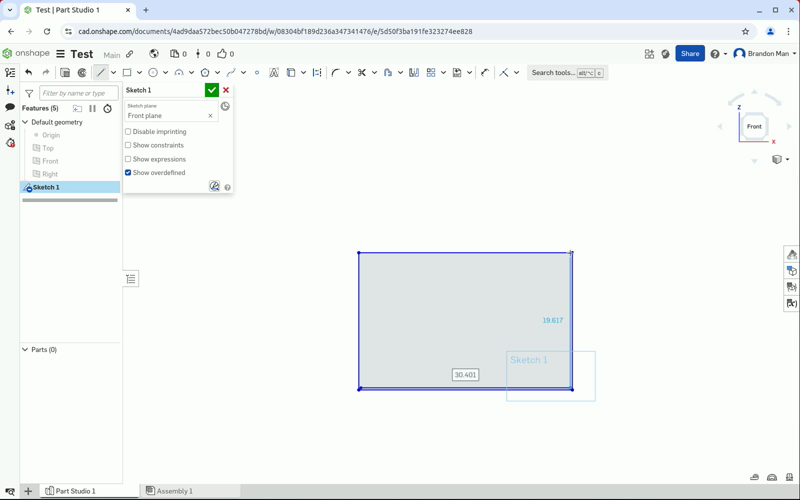
scroll(6)
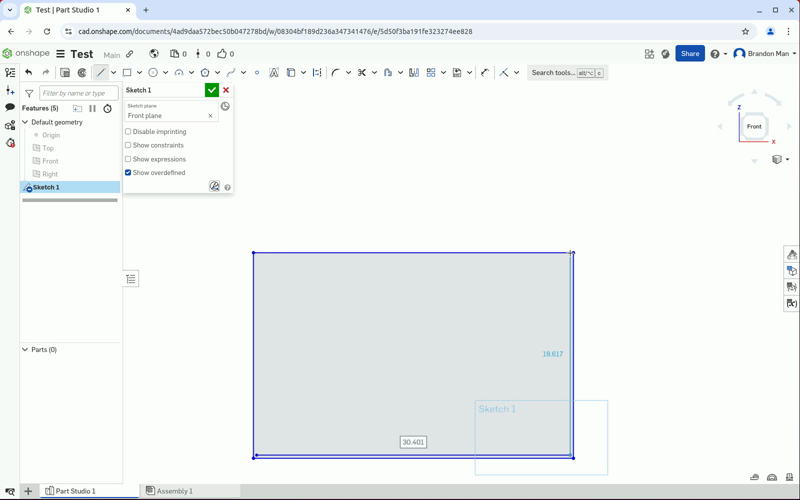
scroll(6)
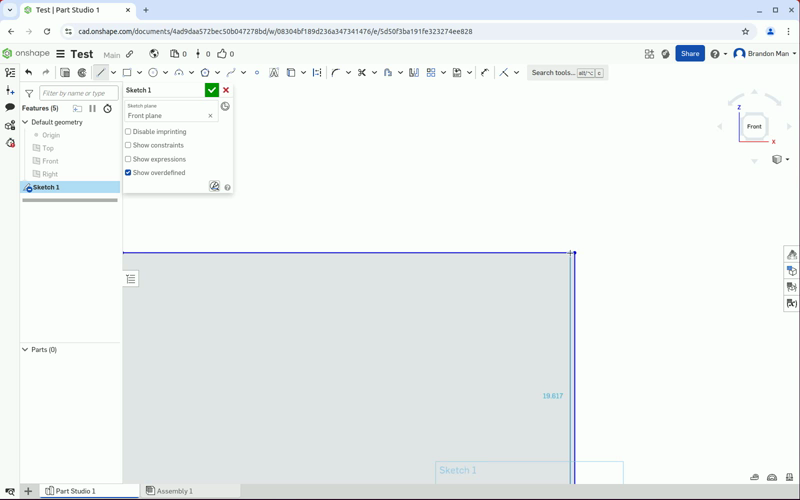
scroll(6)
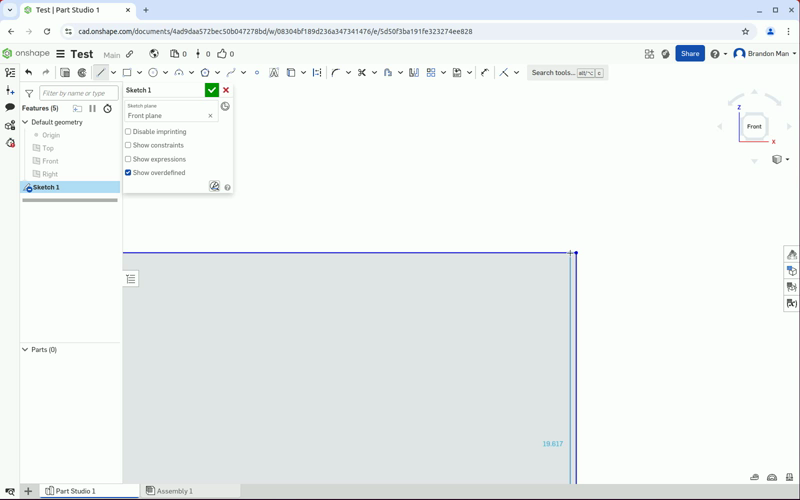
scroll(6)
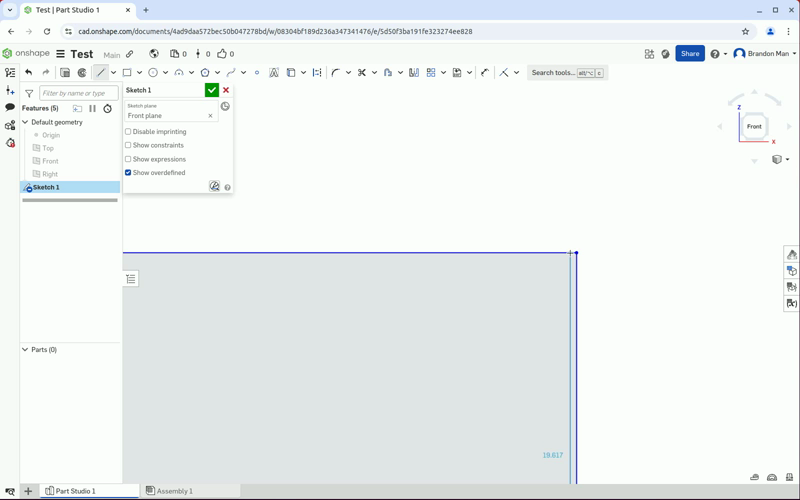
scroll(6)
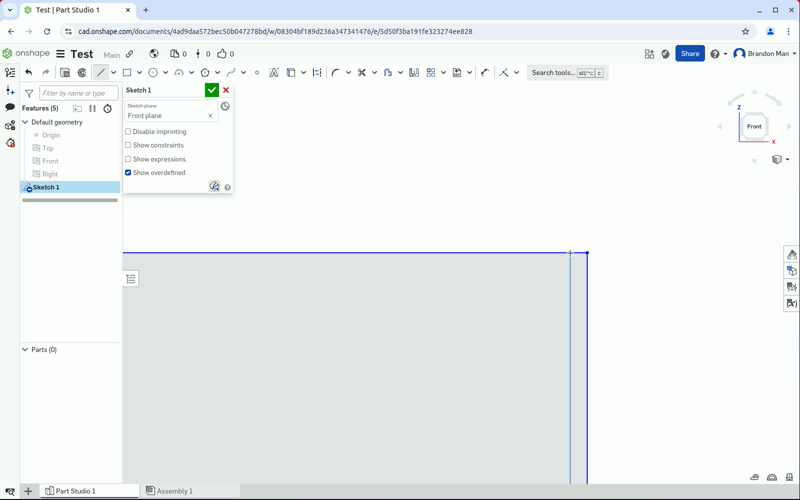
click(570, 252)
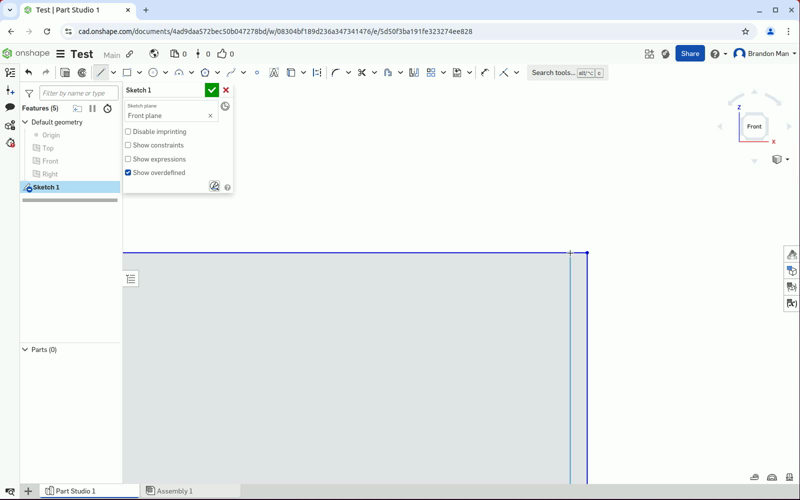
scroll(-6)
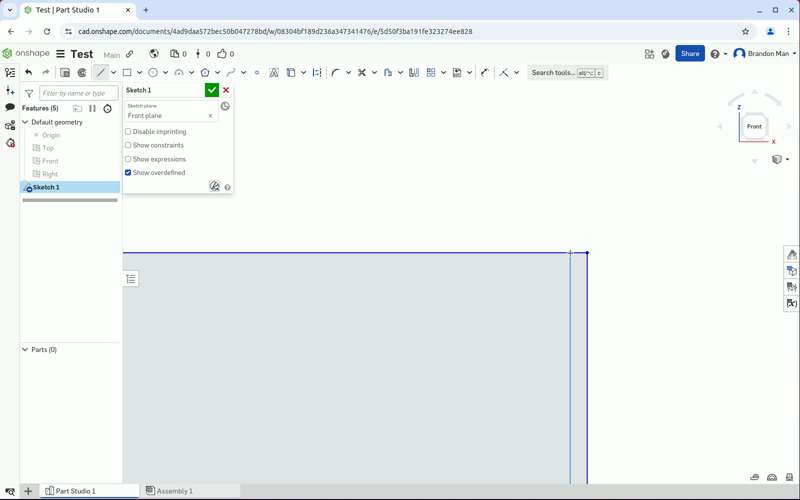
scroll(-6)
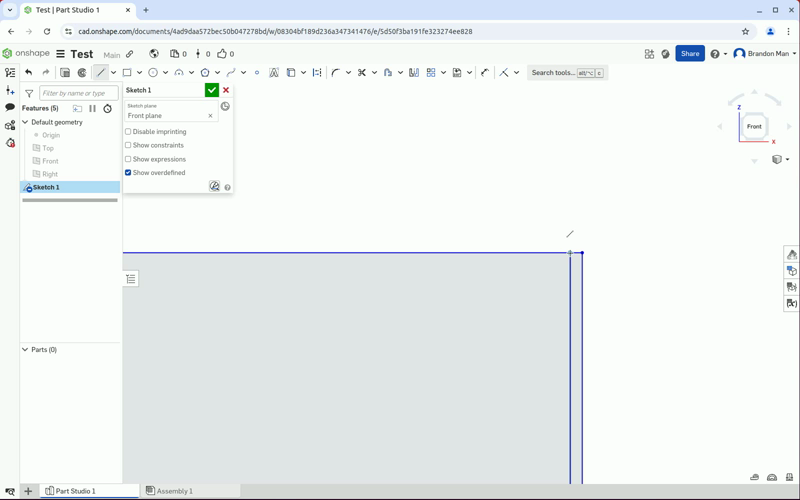
scroll(-6)
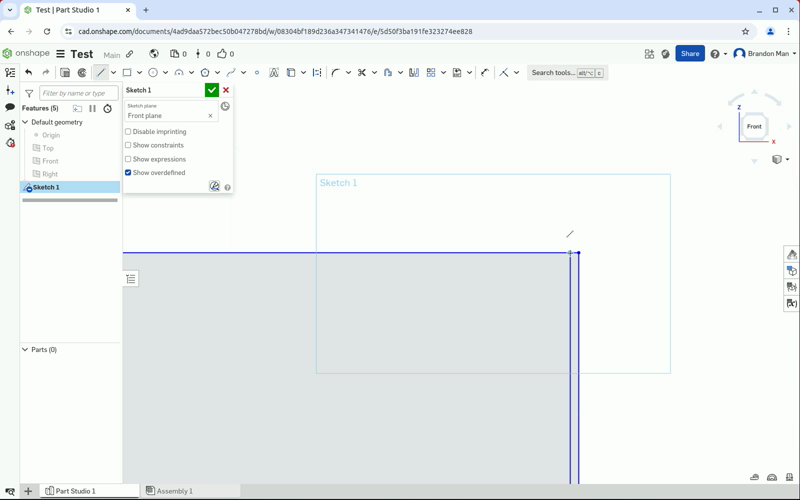
scroll(-6)
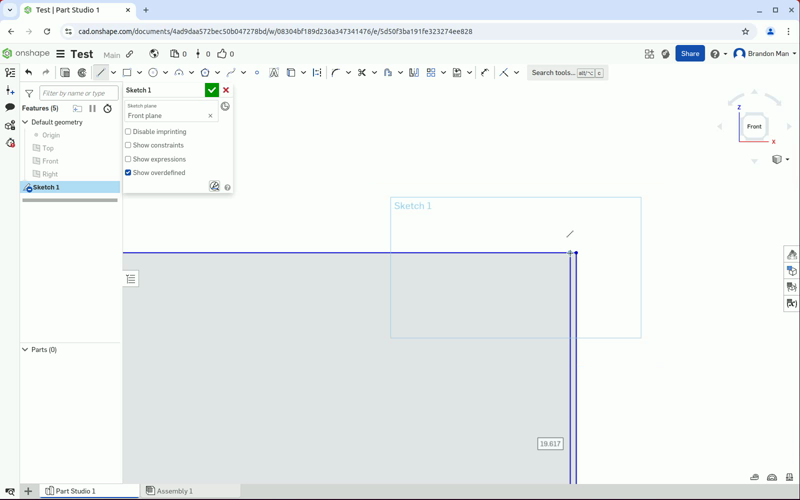
scroll(-6)
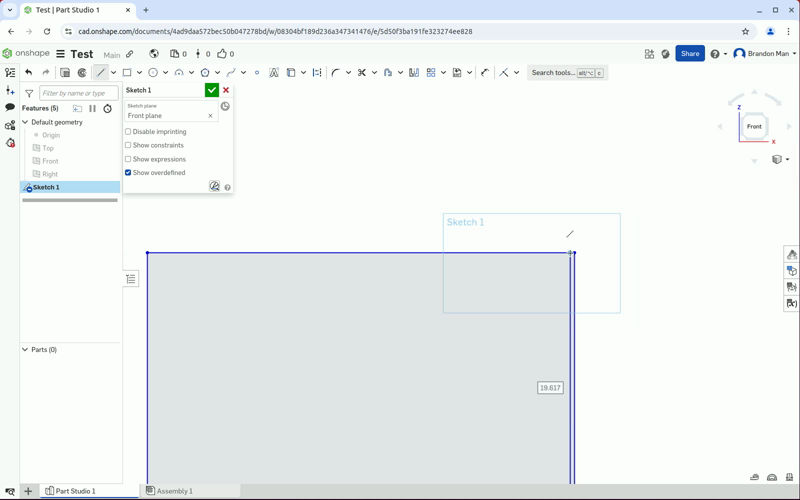
scroll(-6)
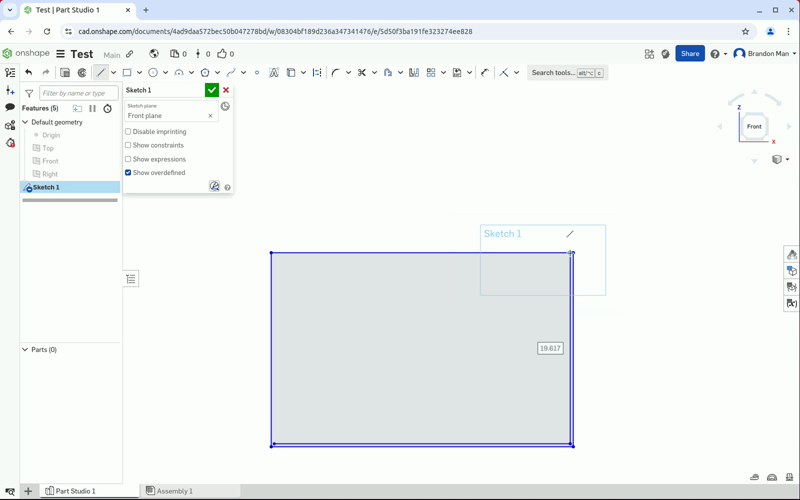
scroll(-6)
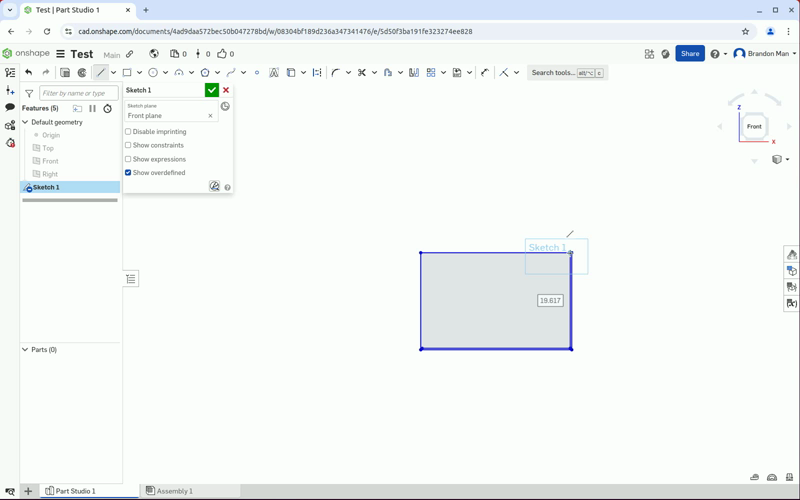
key_up(shift)
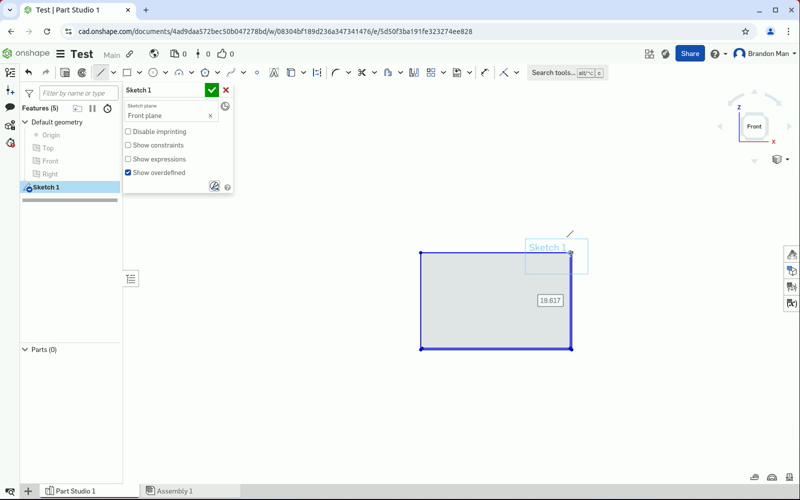
key_down(shift)
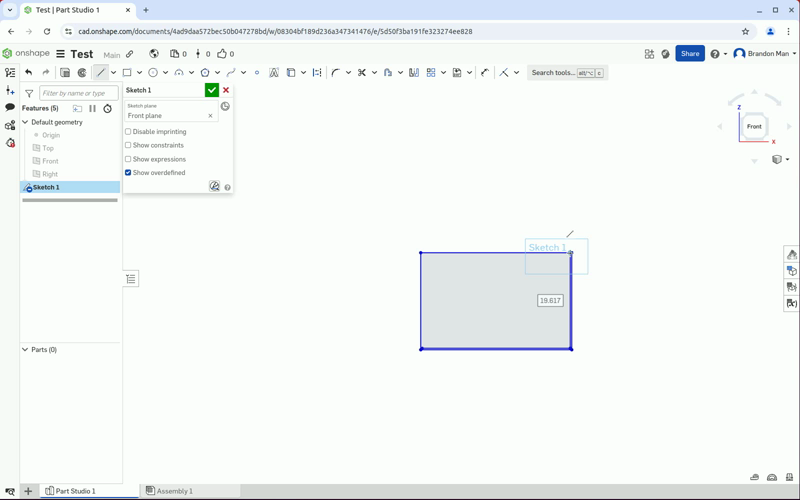
mouse_move(422, 252)
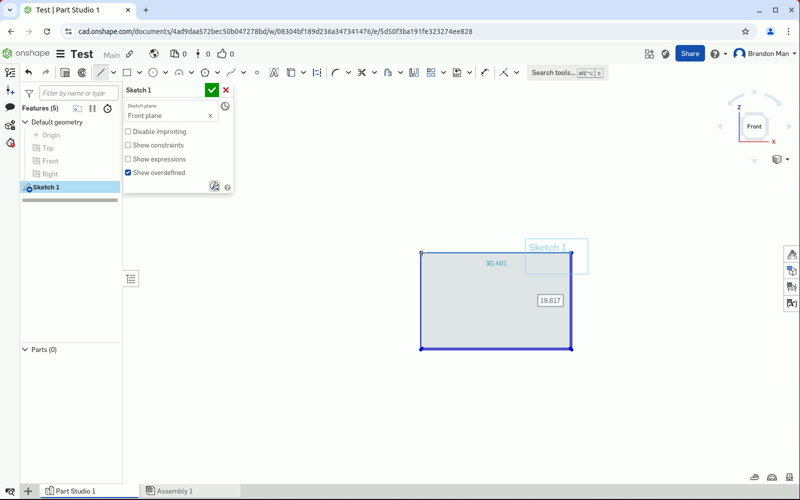
scroll(6)
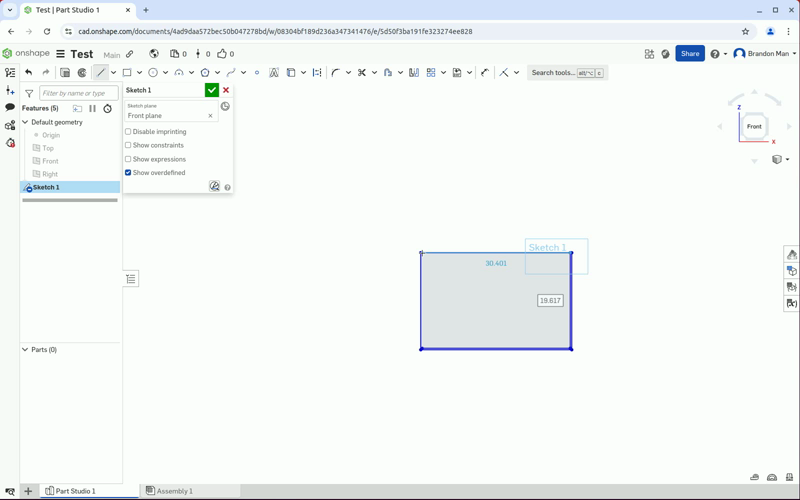
scroll(6)
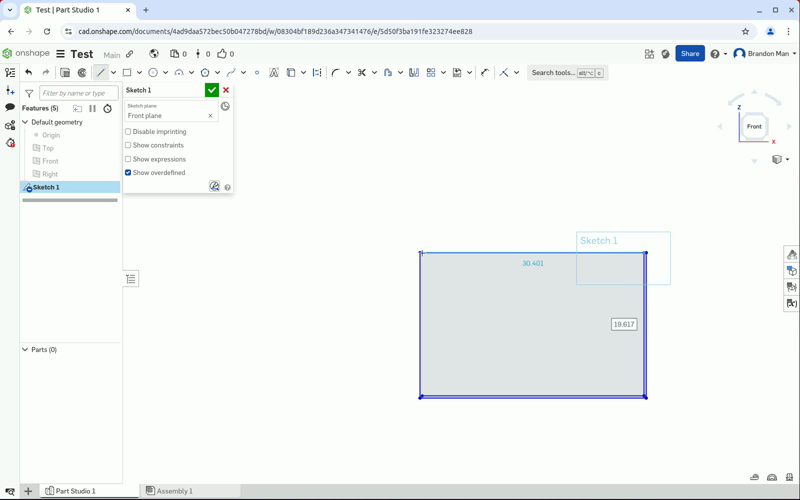
scroll(6)
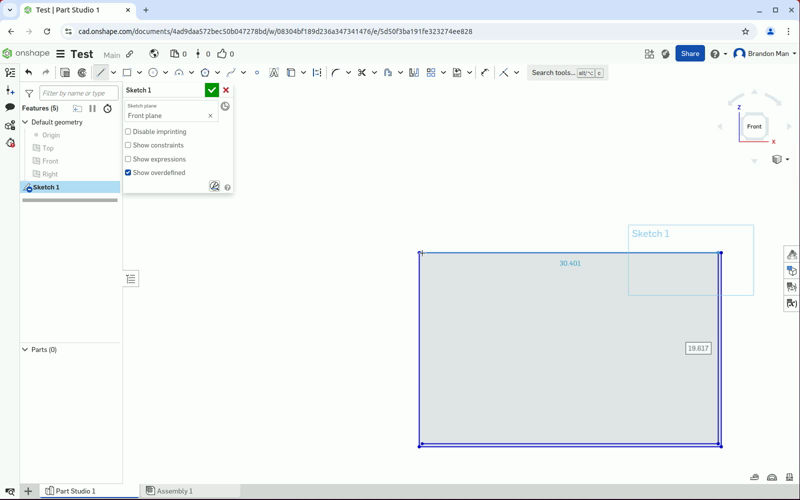
scroll(6)
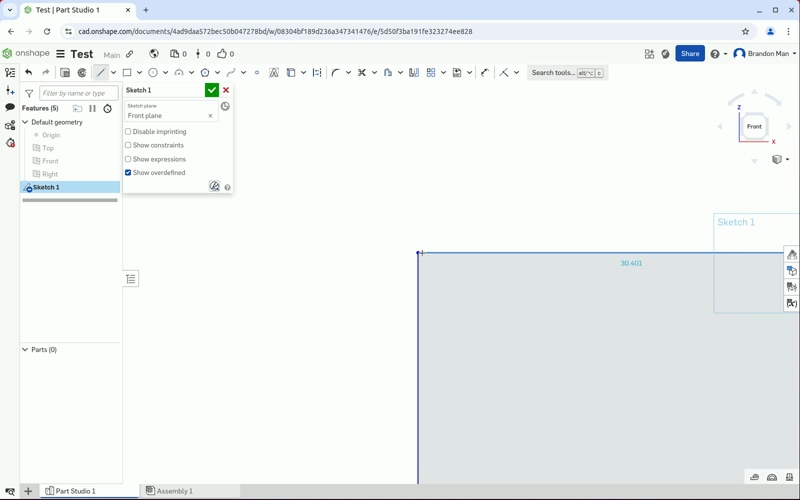
scroll(6)
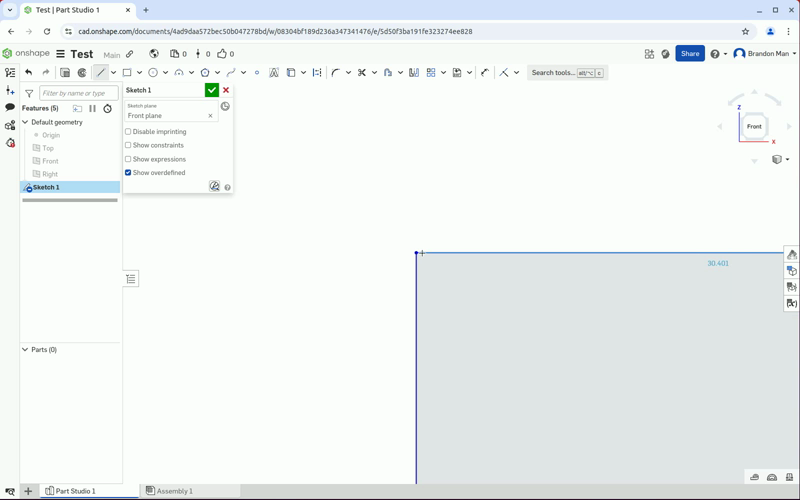
scroll(6)
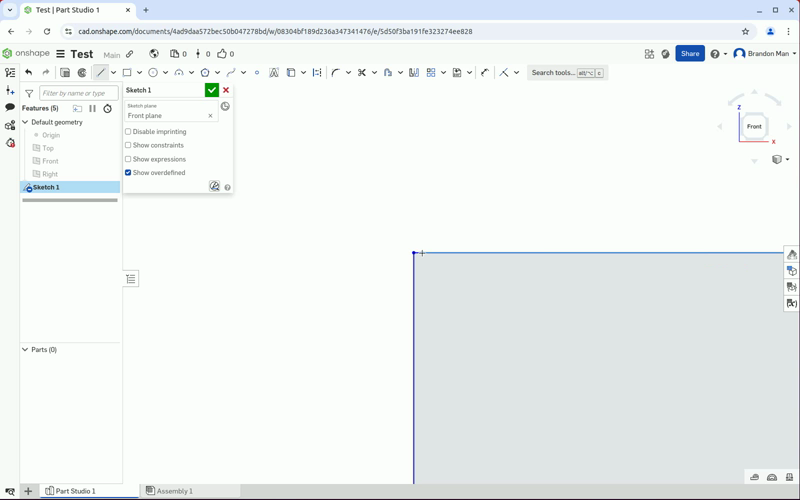
scroll(6)
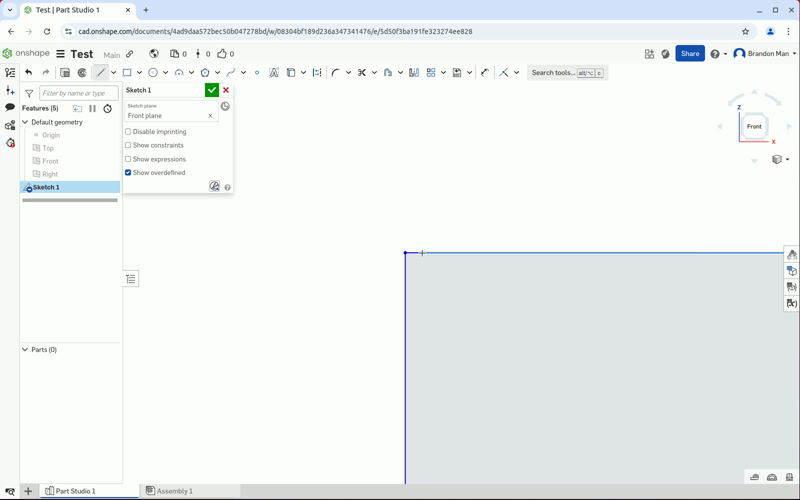
click(422, 252)
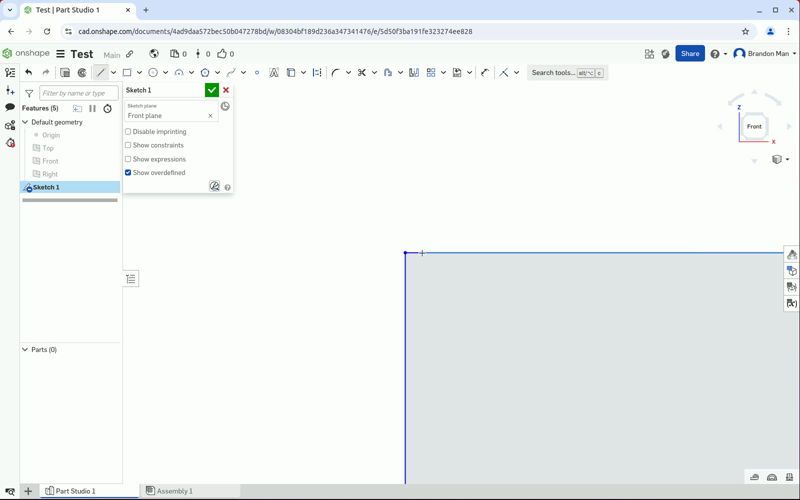
scroll(-6)
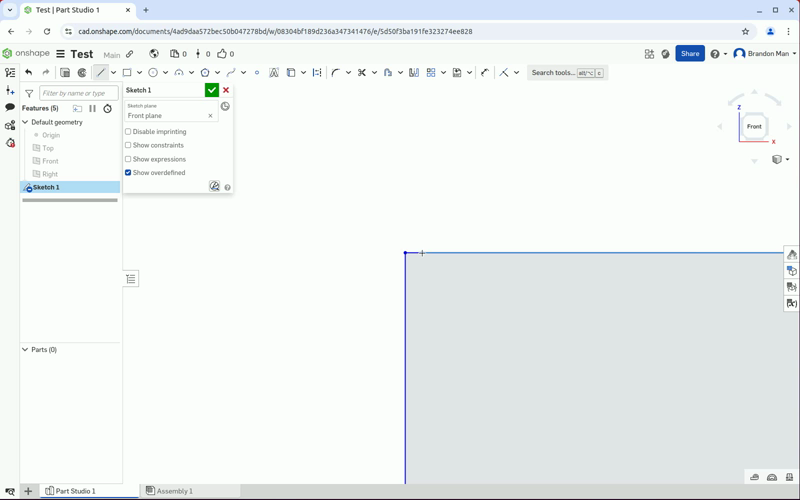
scroll(-6)
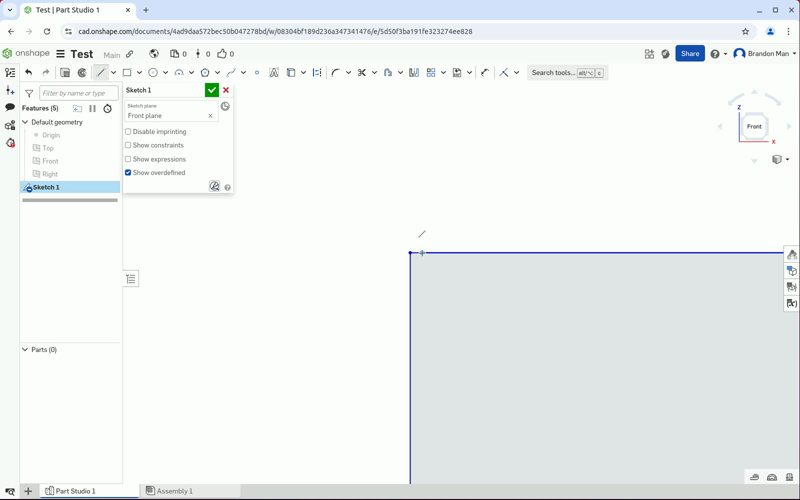
scroll(-6)
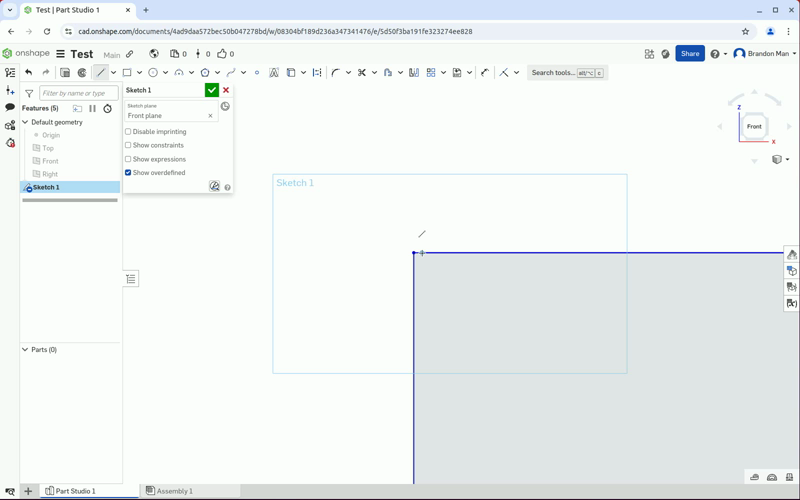
scroll(-6)
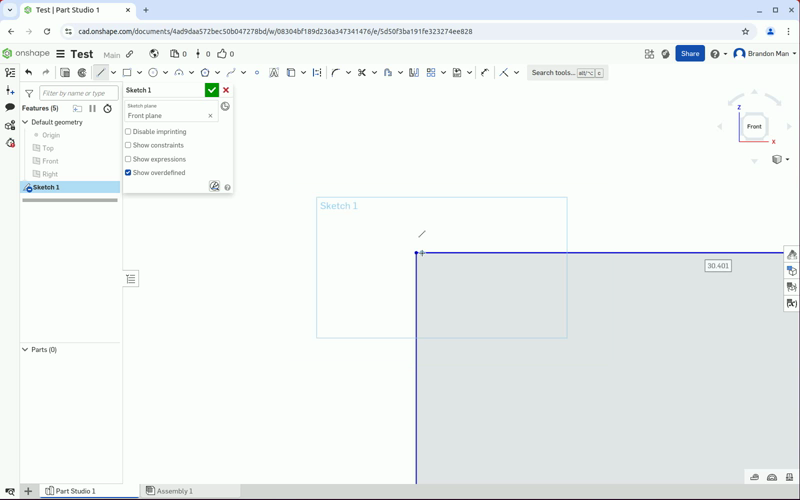
scroll(-6)
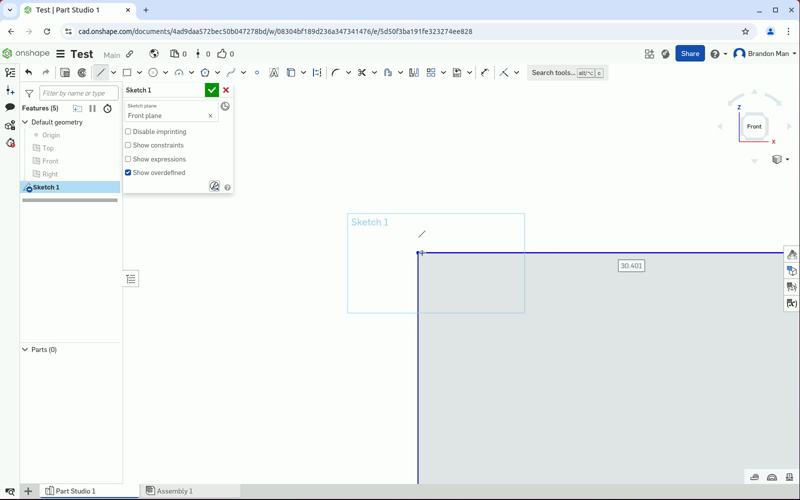
scroll(-6)
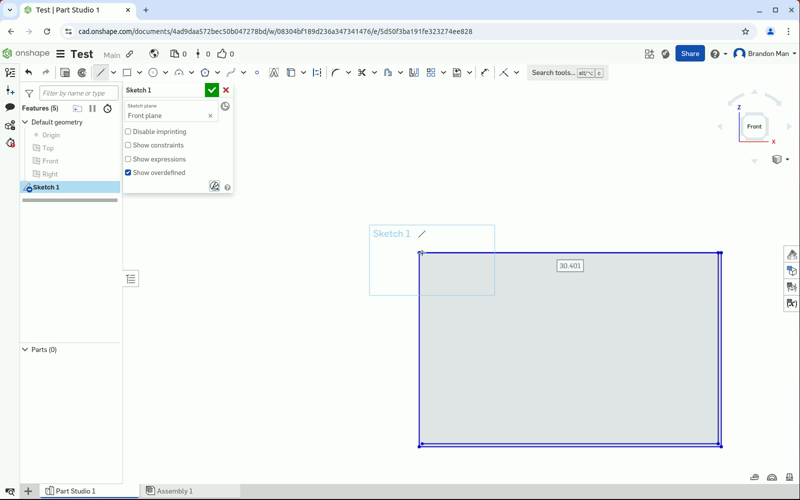
scroll(-6)
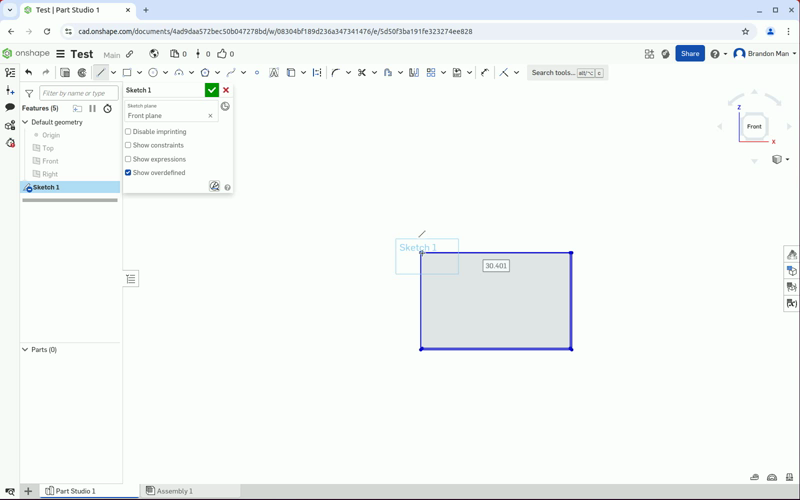
key_up(shift)
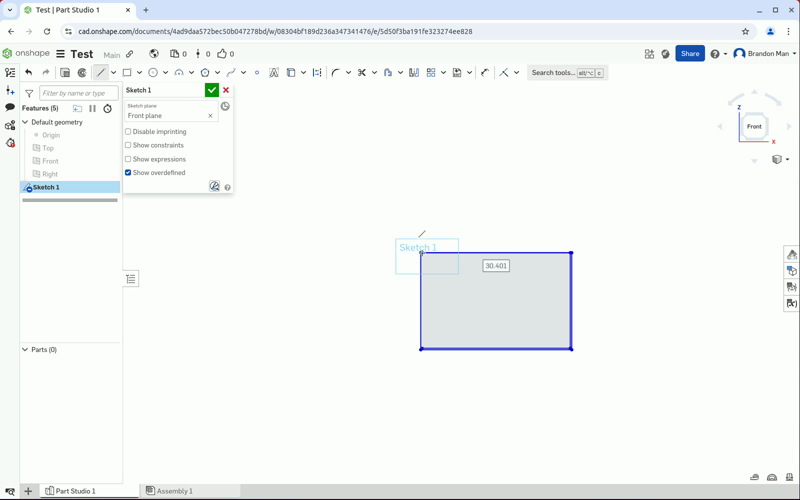
key_down(shift)
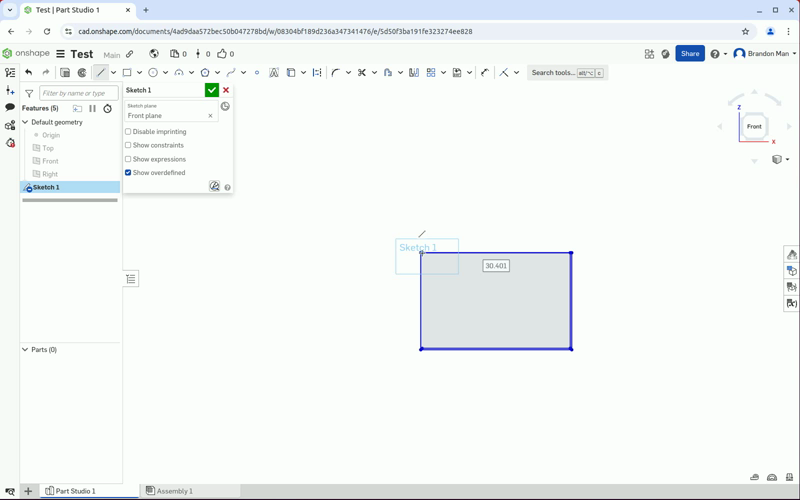
mouse_move(422, 348)
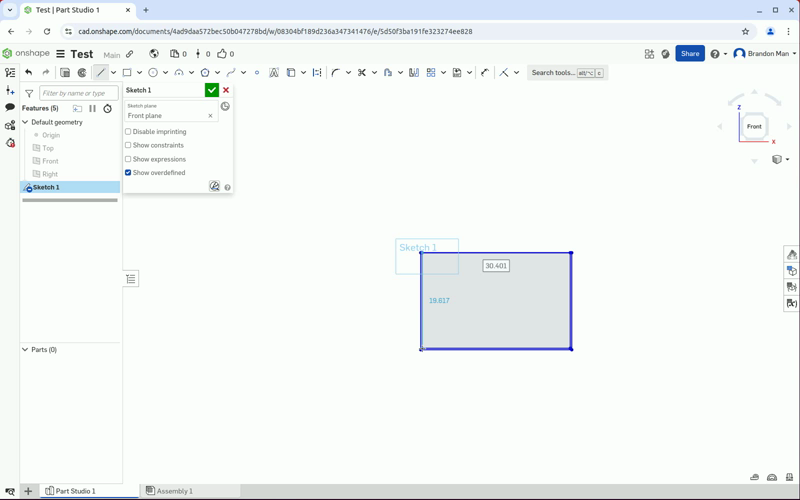
scroll(6)
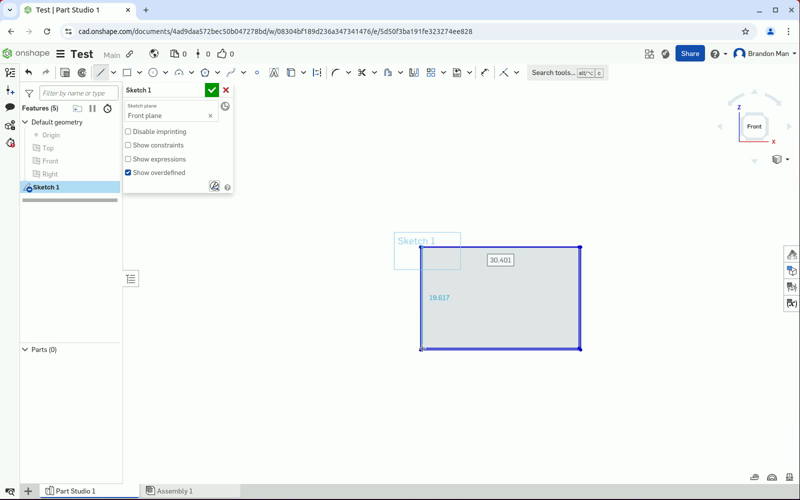
scroll(6)
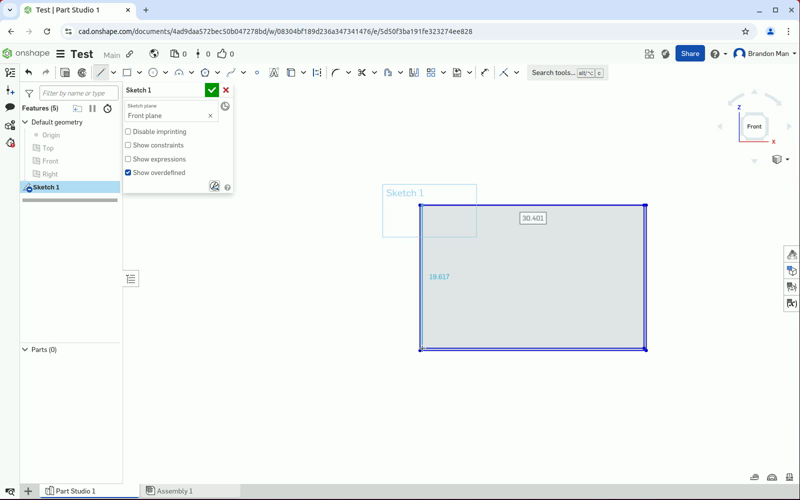
scroll(6)
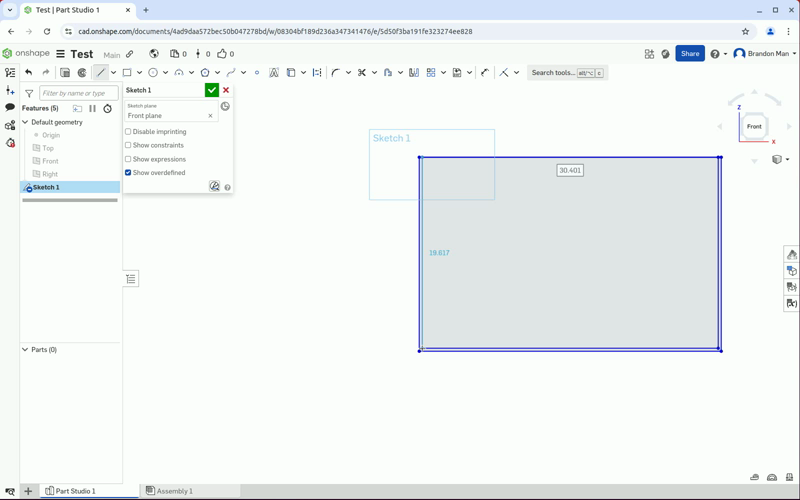
scroll(6)
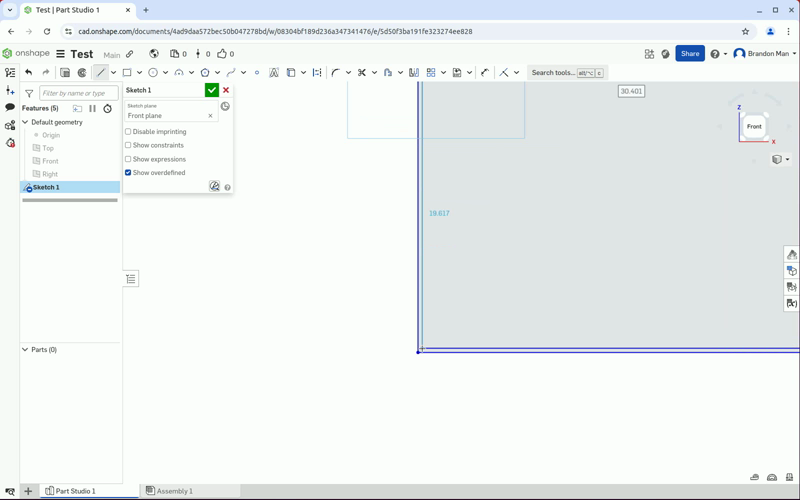
scroll(6)
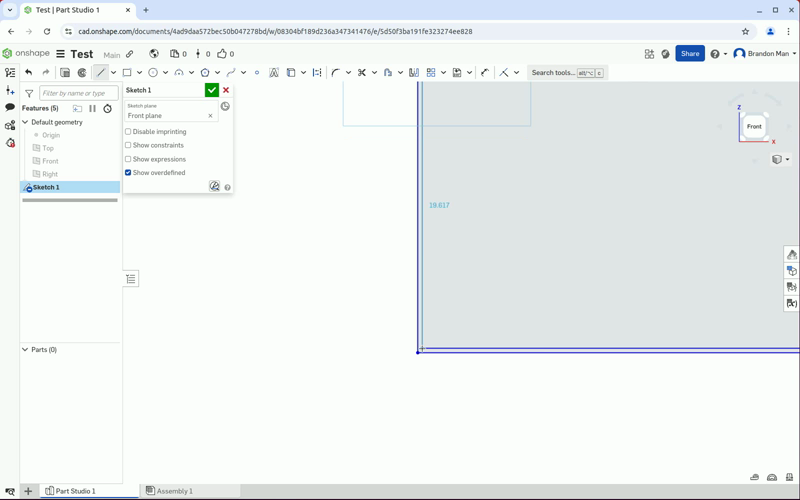
scroll(6)
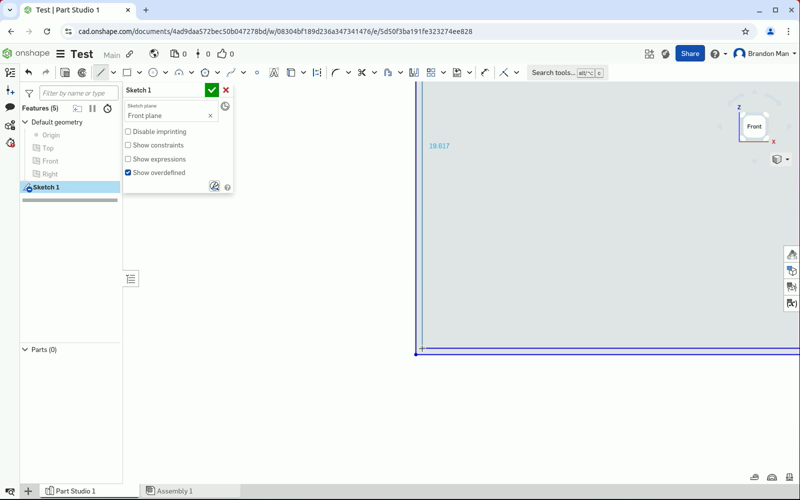
scroll(6)
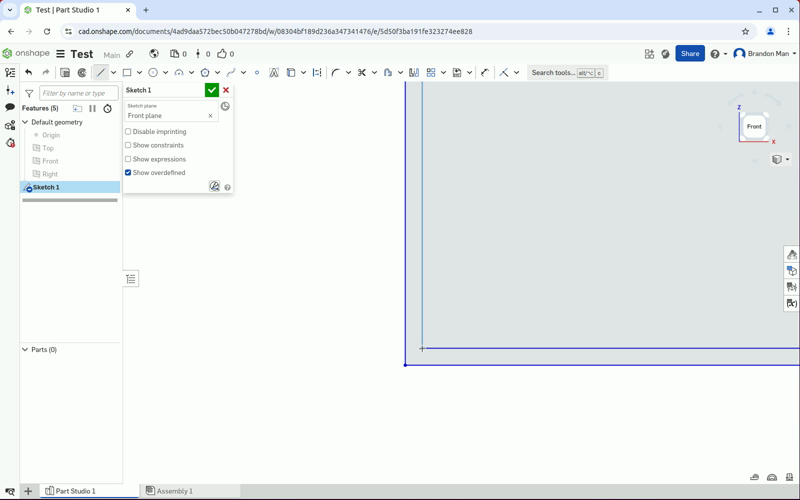
key_up(shift)
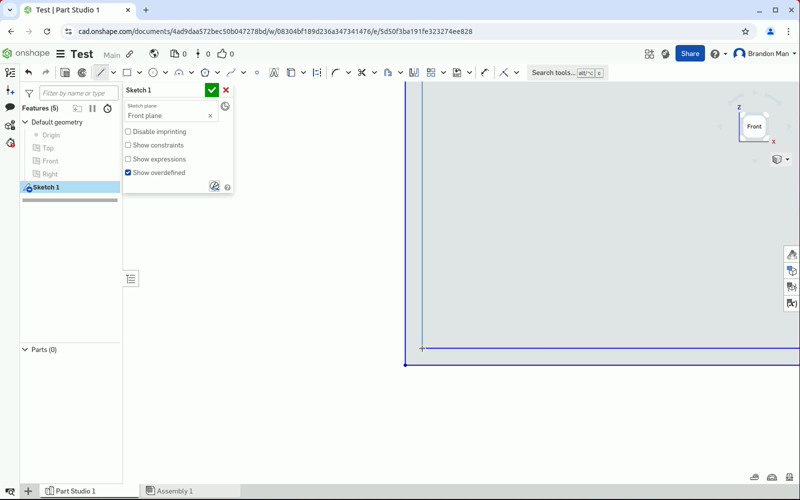
click(422, 348)
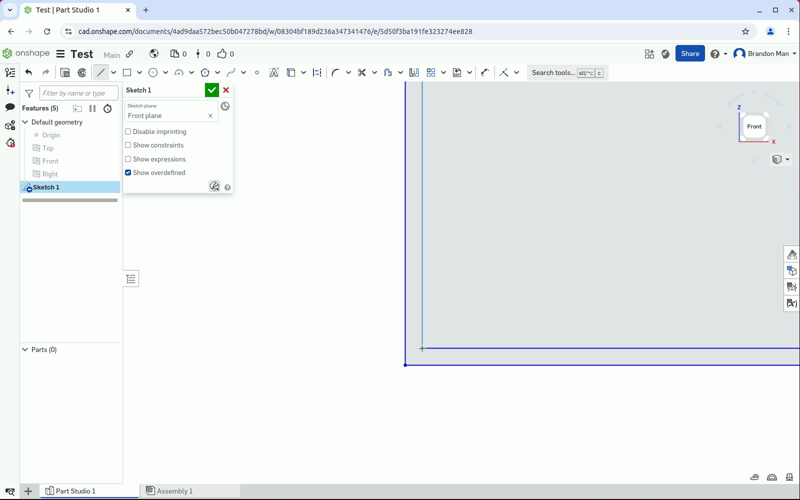
scroll(-6)
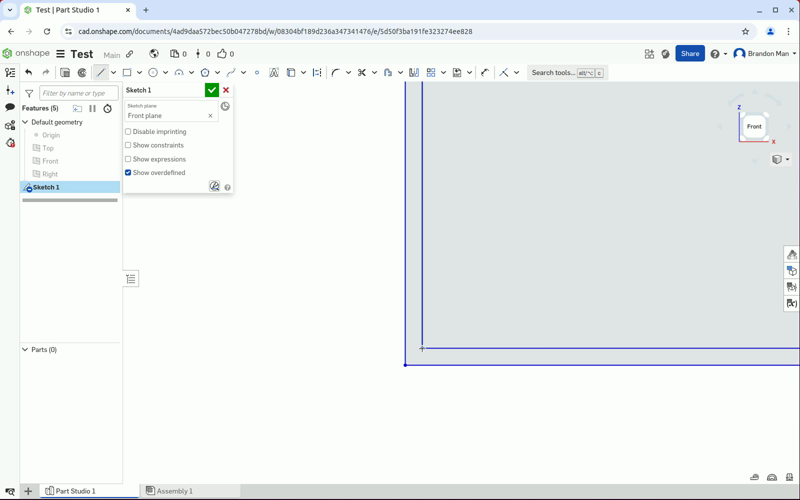
scroll(-6)
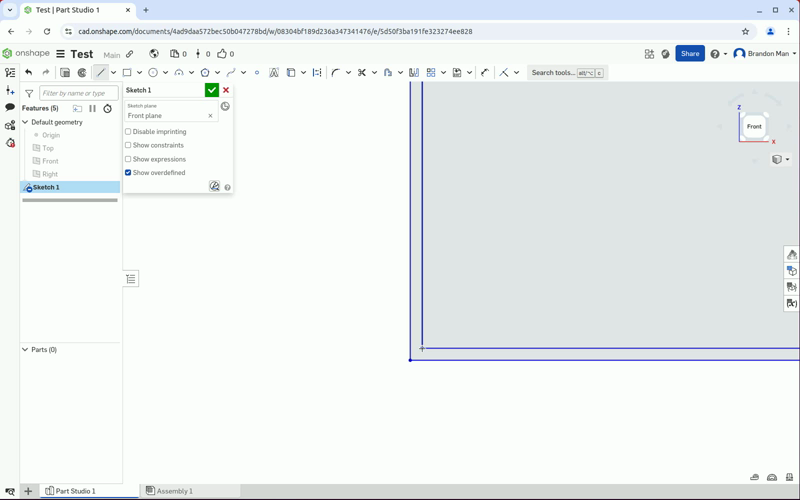
scroll(-6)
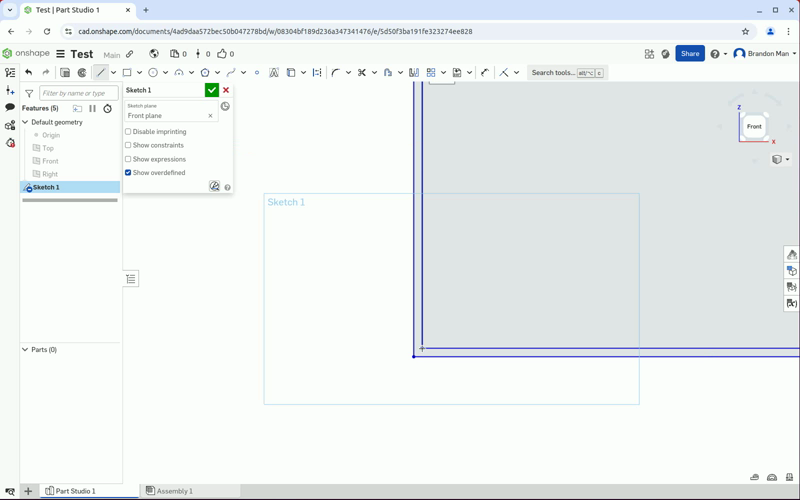
scroll(-6)
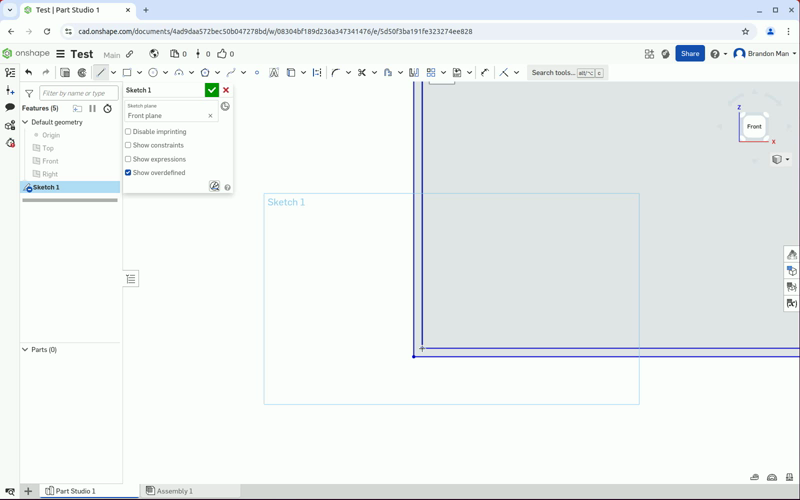
scroll(-6)
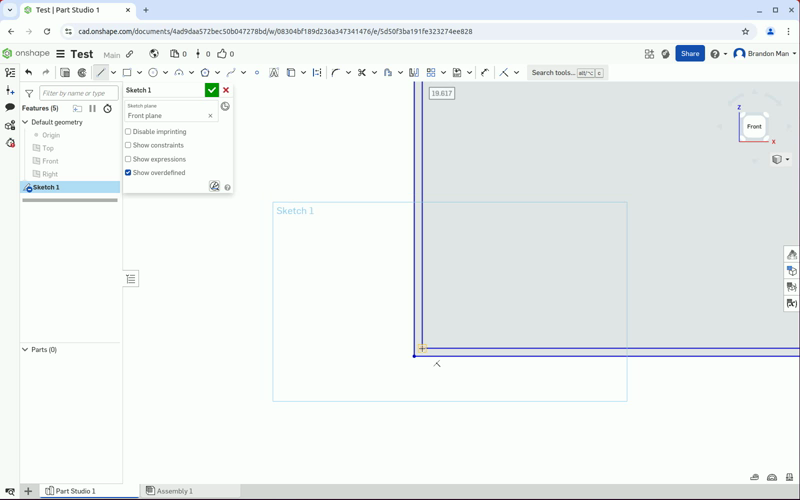
scroll(-6)
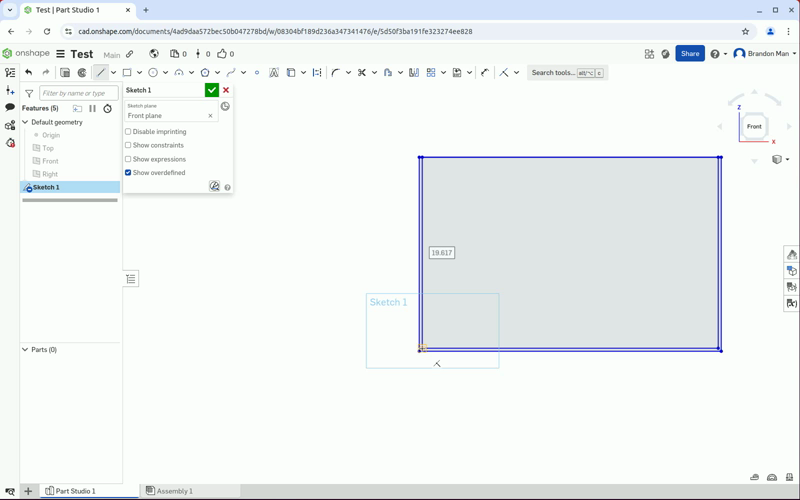
scroll(-6)
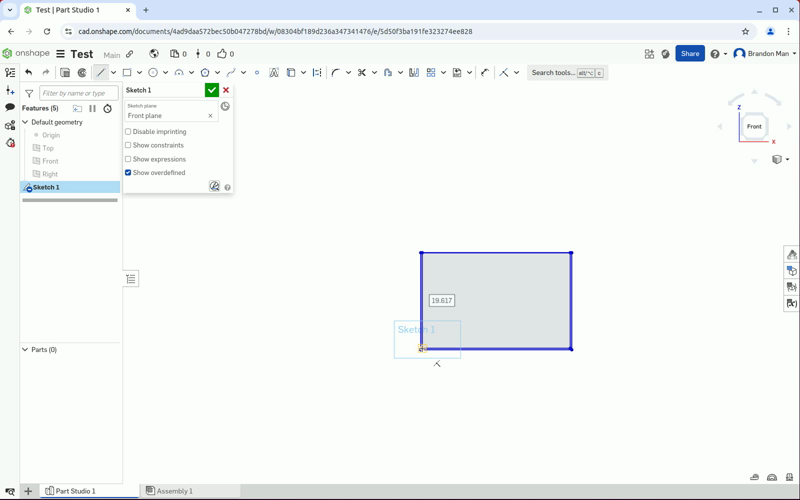
key(esc)
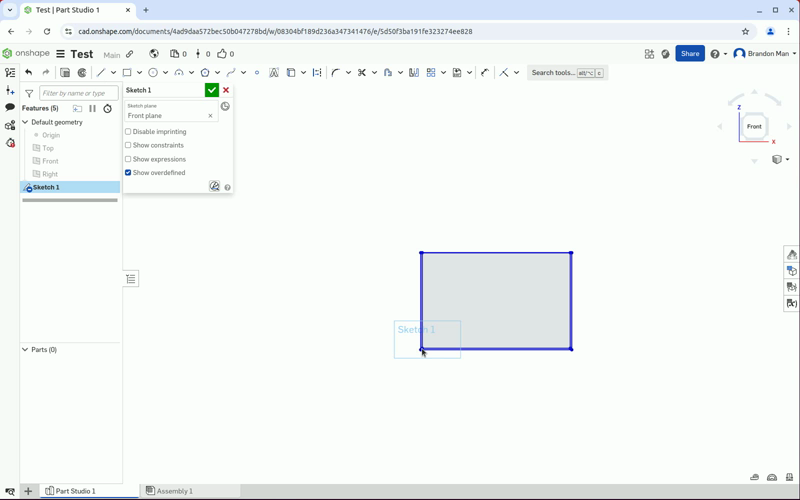
mouse_move(482, 349)
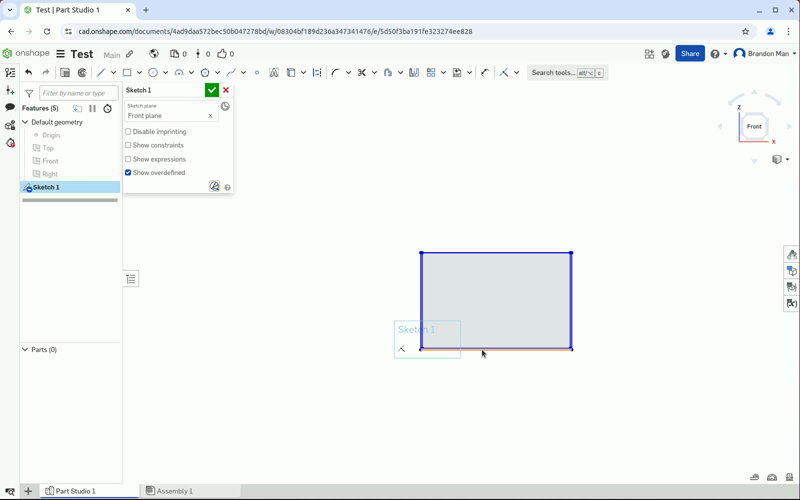
scroll(6)
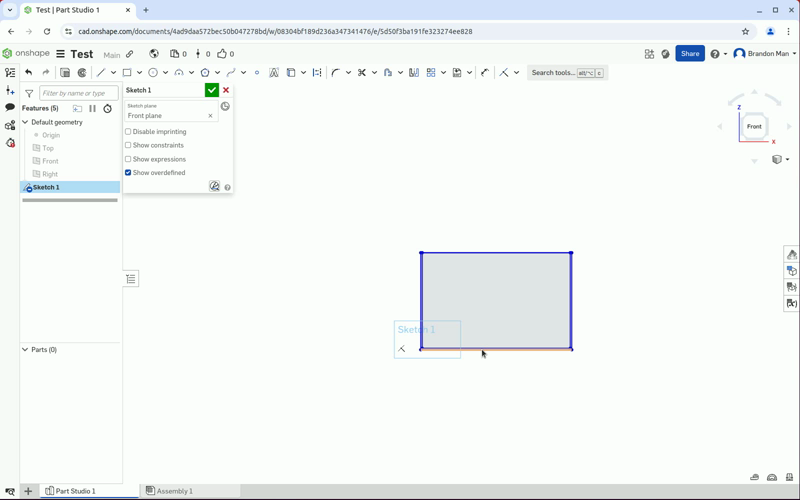
scroll(6)
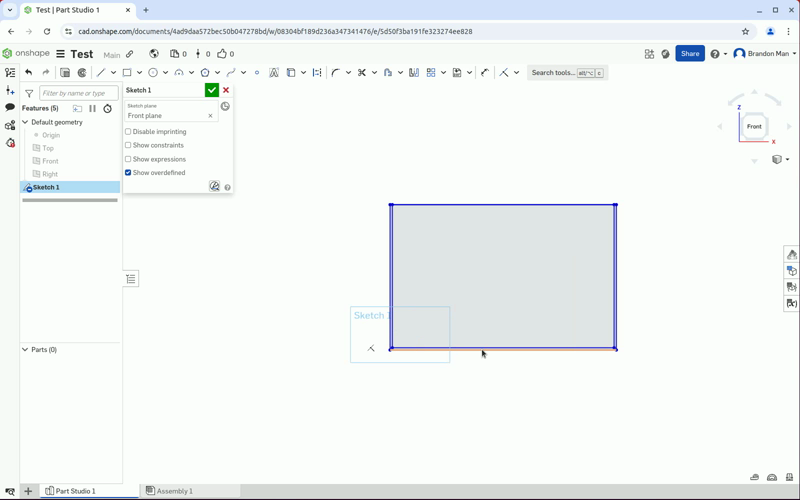
scroll(6)
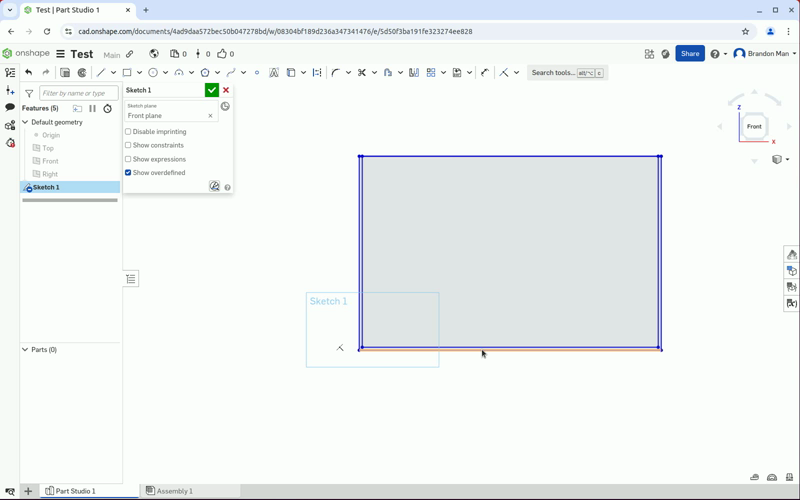
scroll(6)
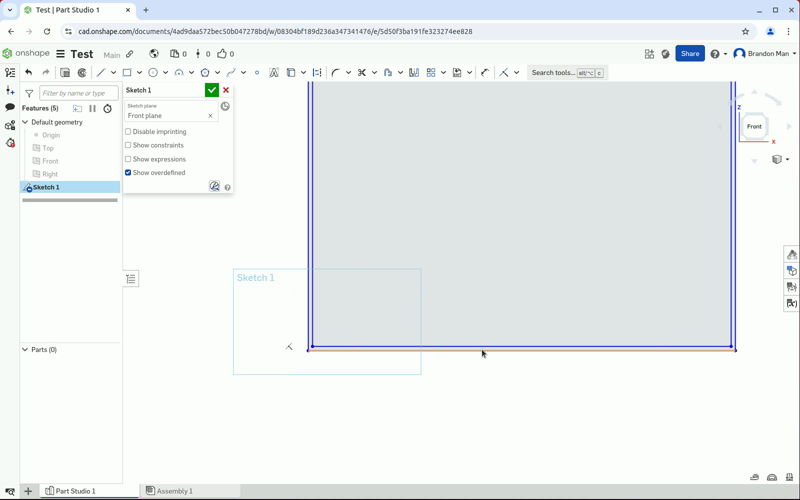
scroll(6)
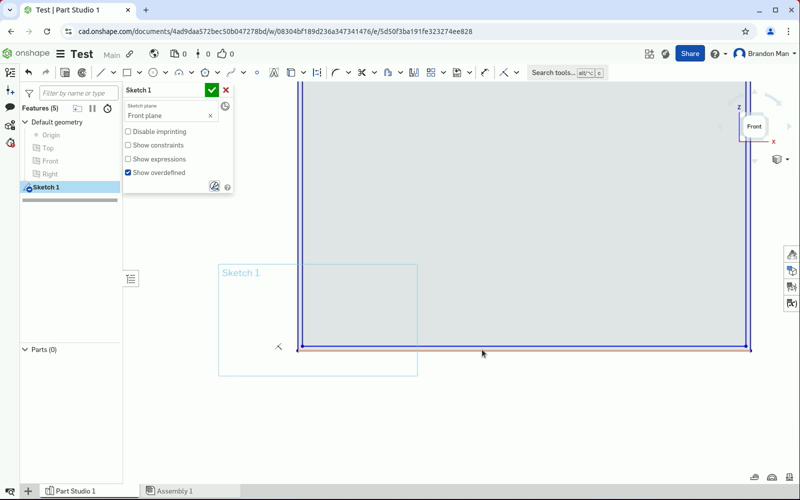
scroll(6)
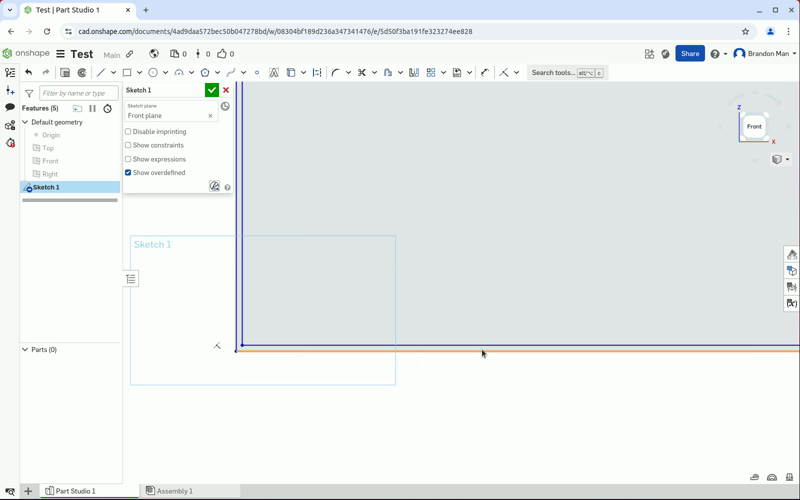
scroll(6)
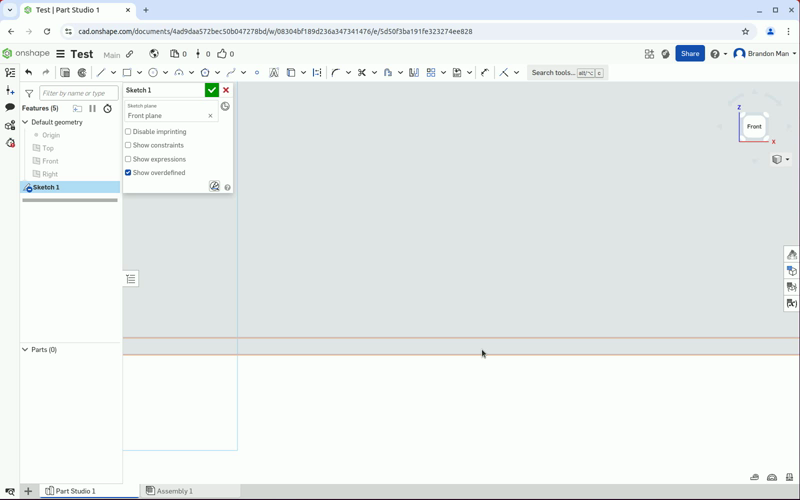
click(482, 349)
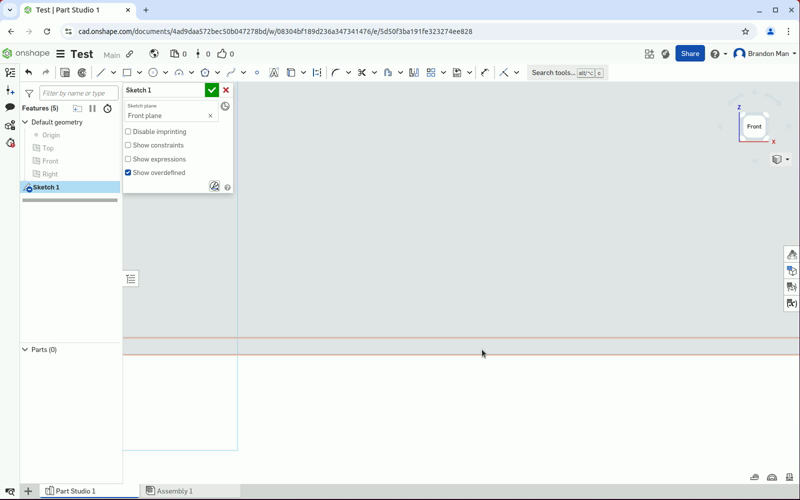
scroll(-6)
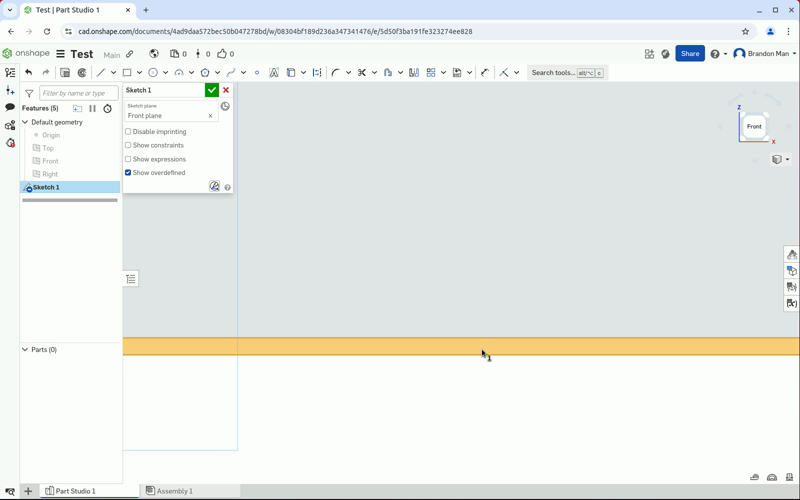
scroll(-6)
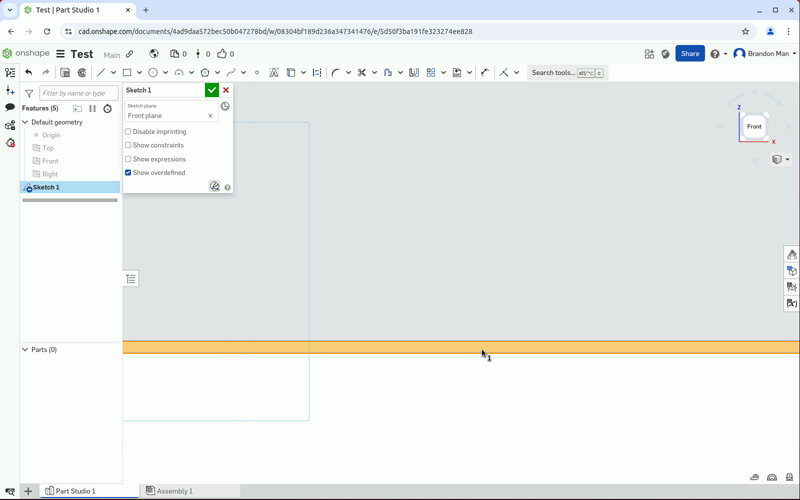
scroll(-6)
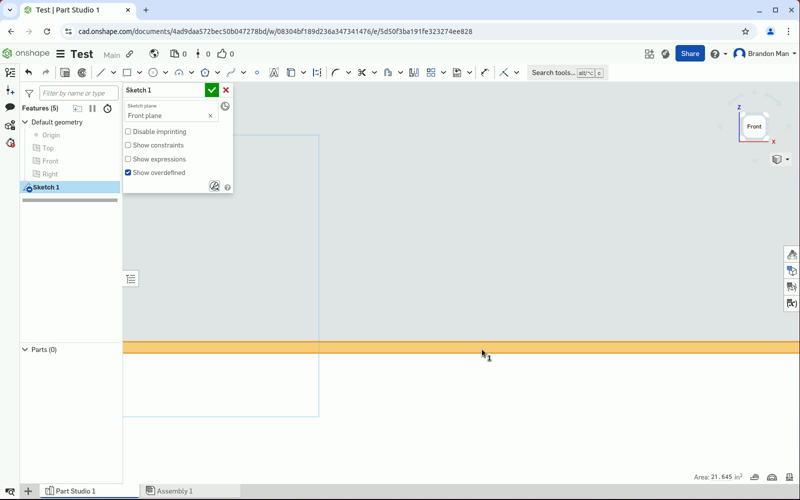
scroll(-6)
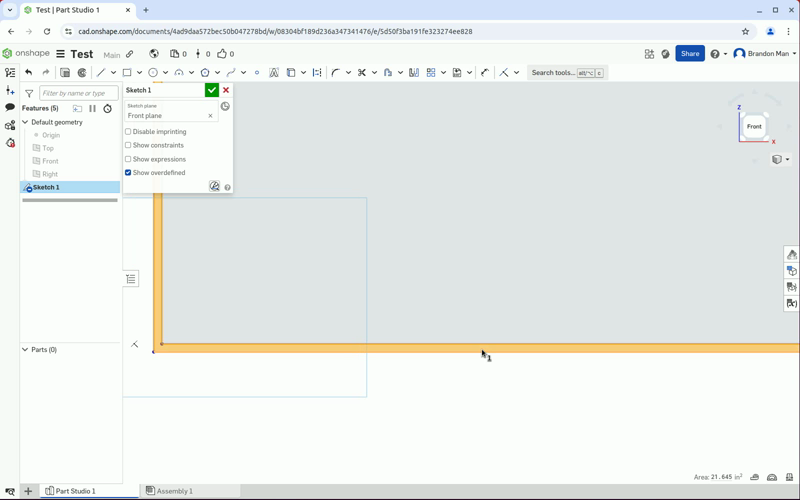
scroll(-6)
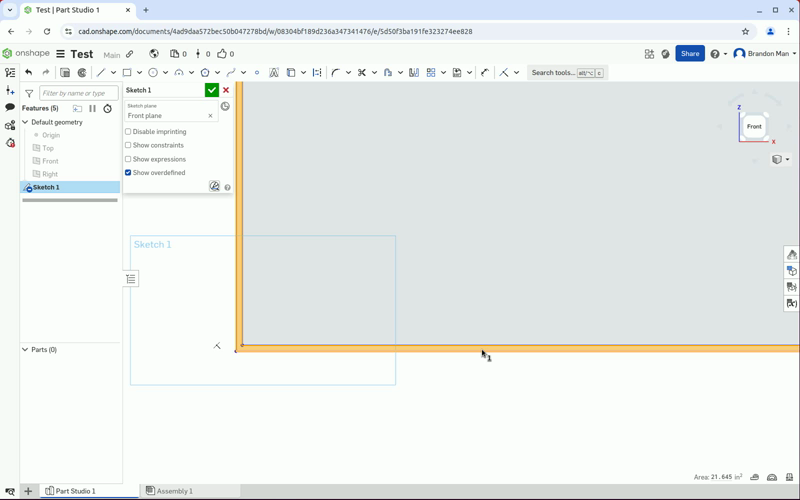
scroll(-6)
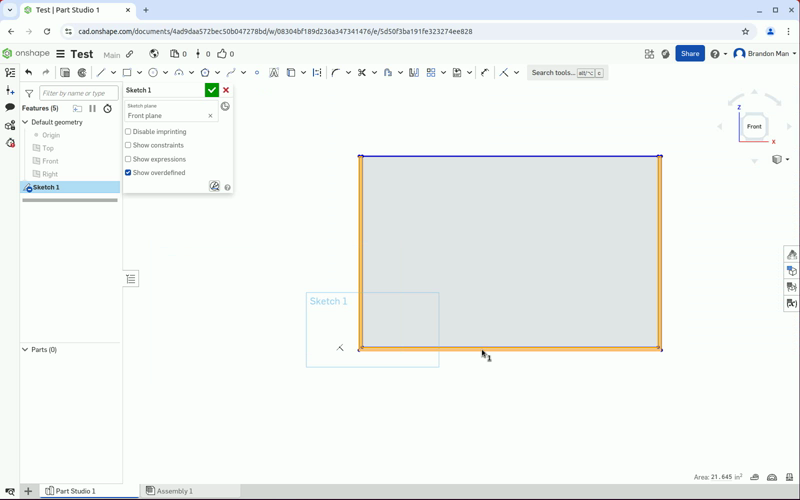
scroll(-6)
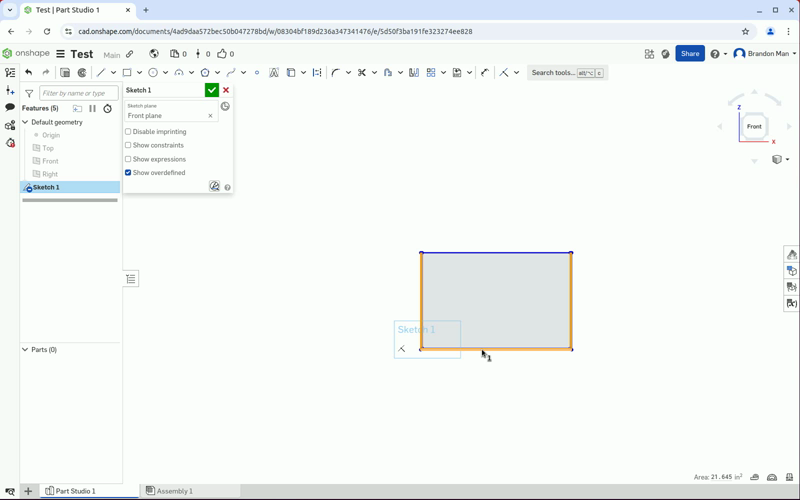
mouse_move(73, 352)
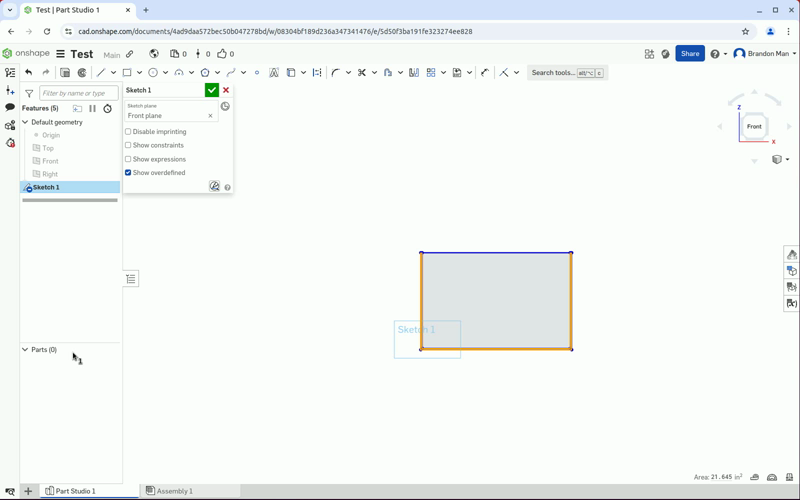
key(shift+y)
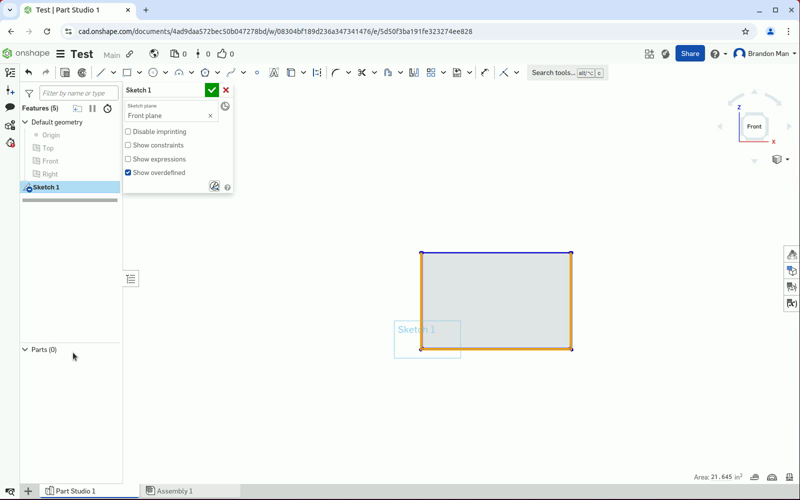
key(shift+e)
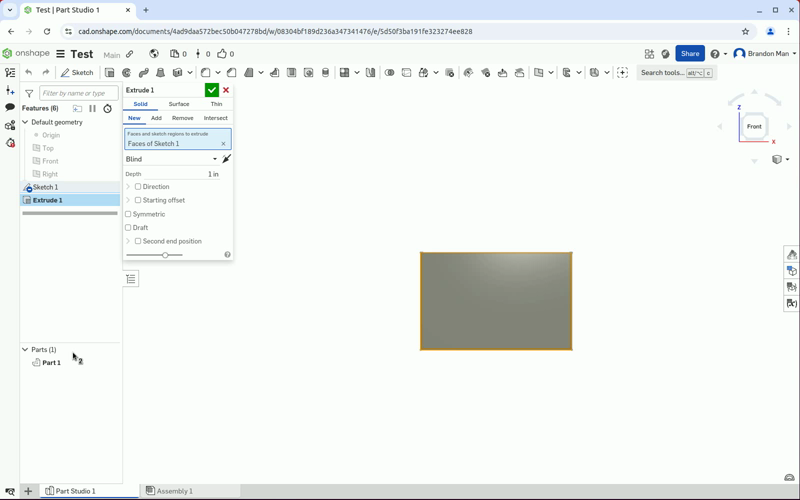
mouse_move(143, 106)
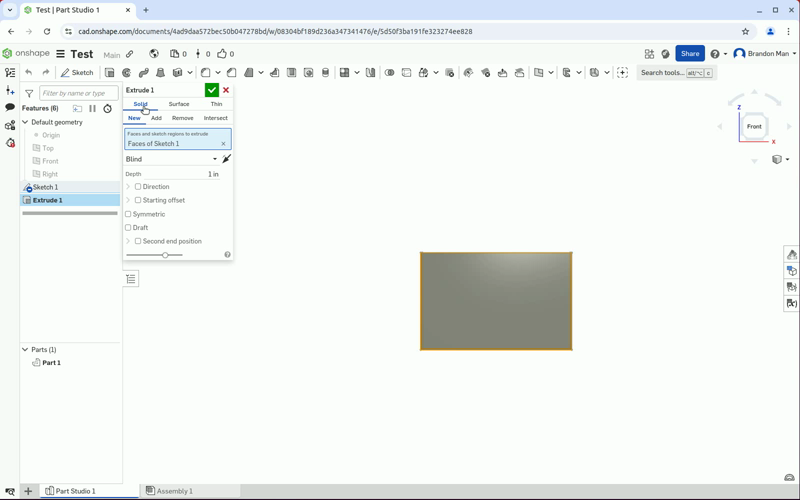
click(143, 106)
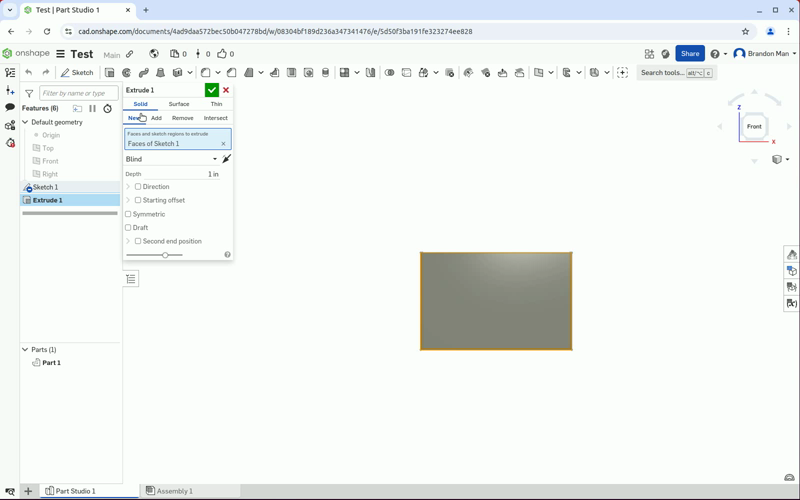
mouse_move(137, 120)
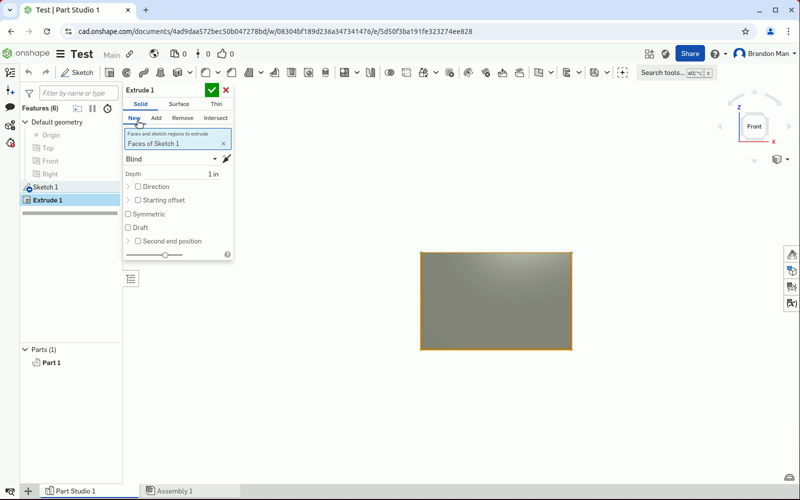
click(137, 120)
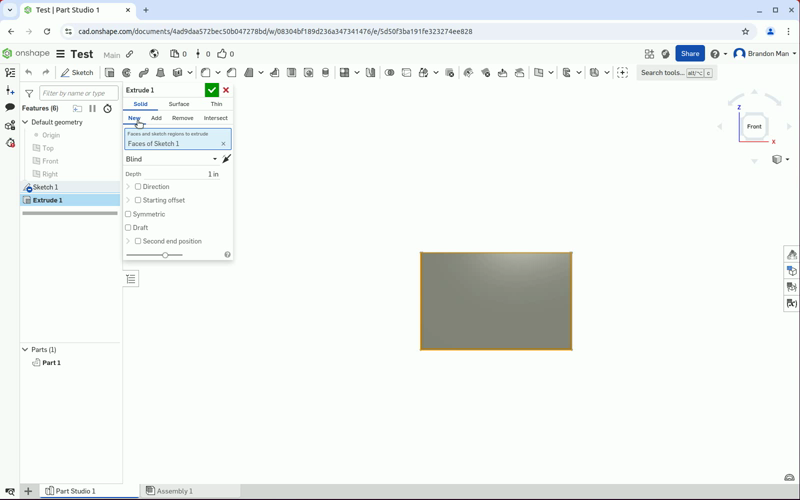
key(tab, 4)
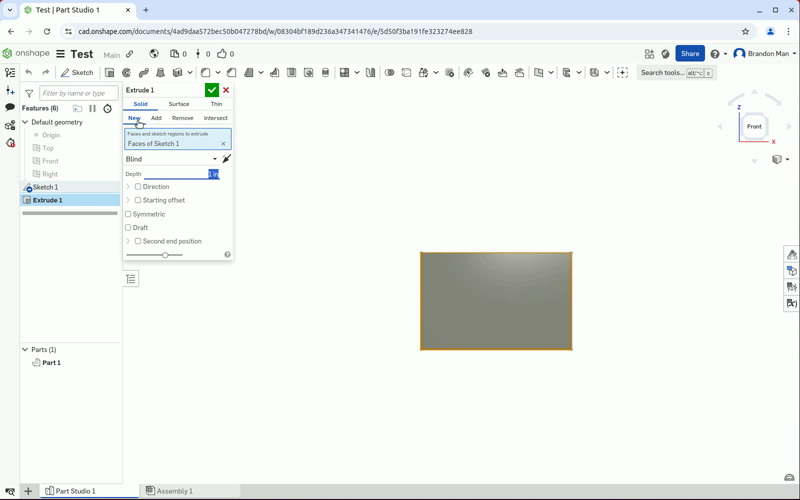
text(0.722)
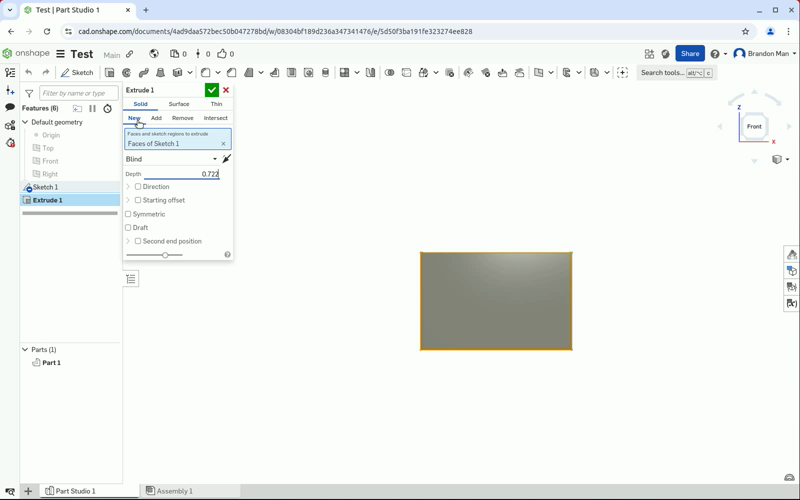
key(enter)
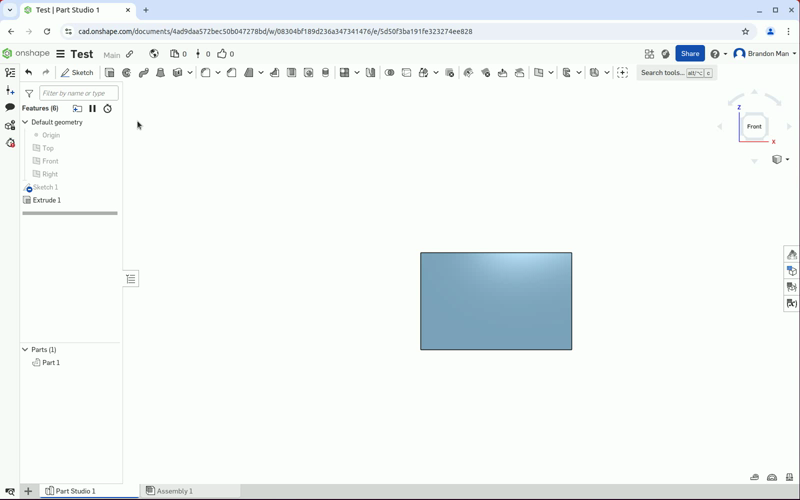
key(shift+h)
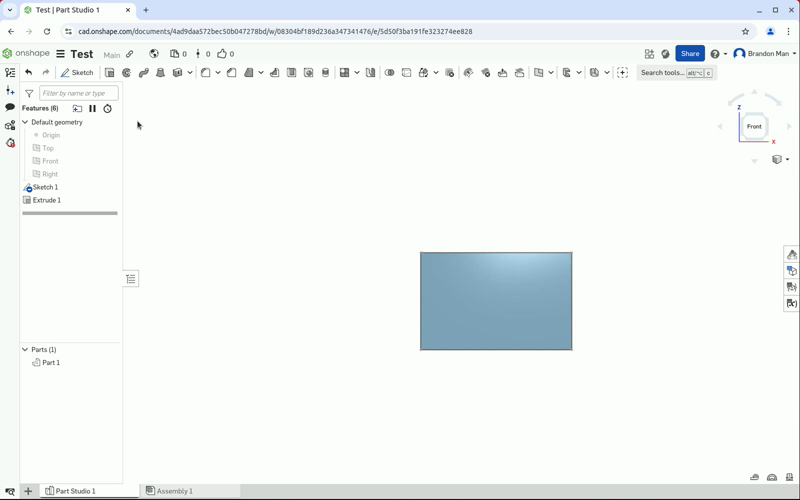
key(shift+h)
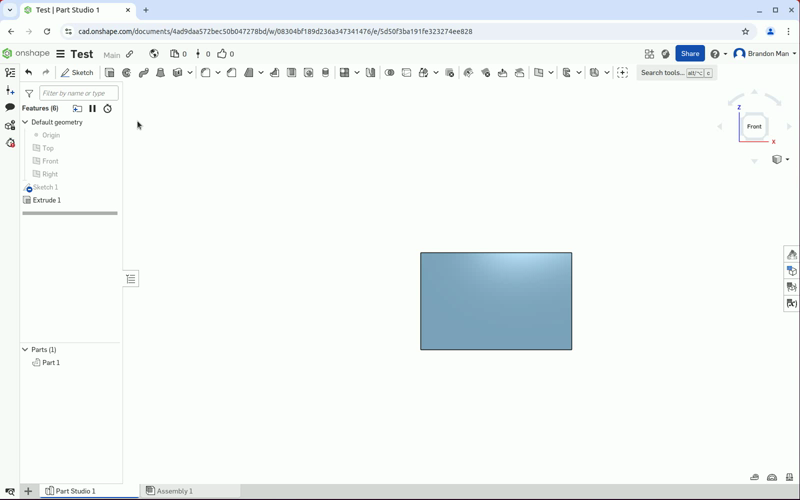
mouse_move(73, 189)
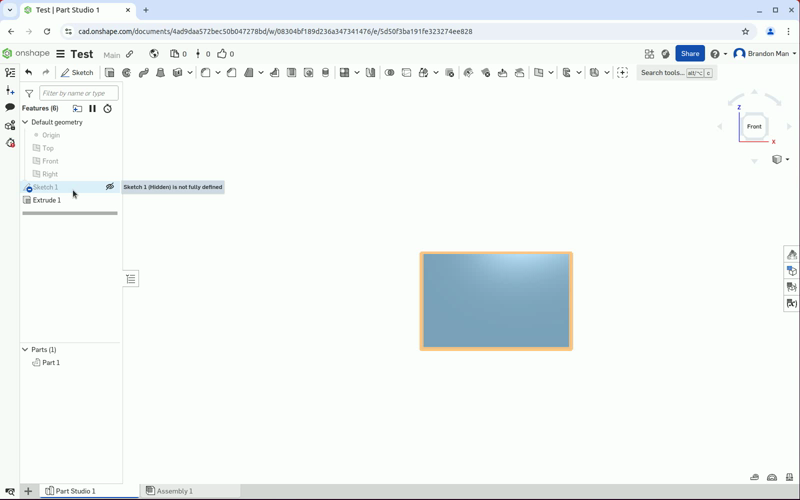
click(73, 189)
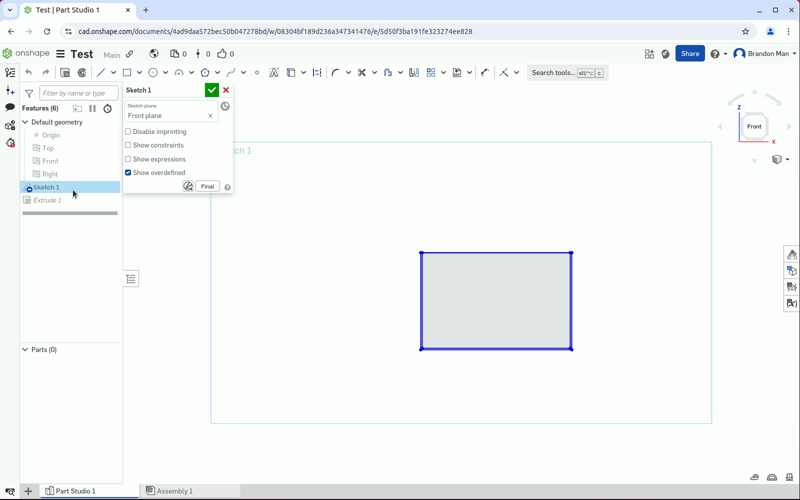
mouse_move(229, 92)
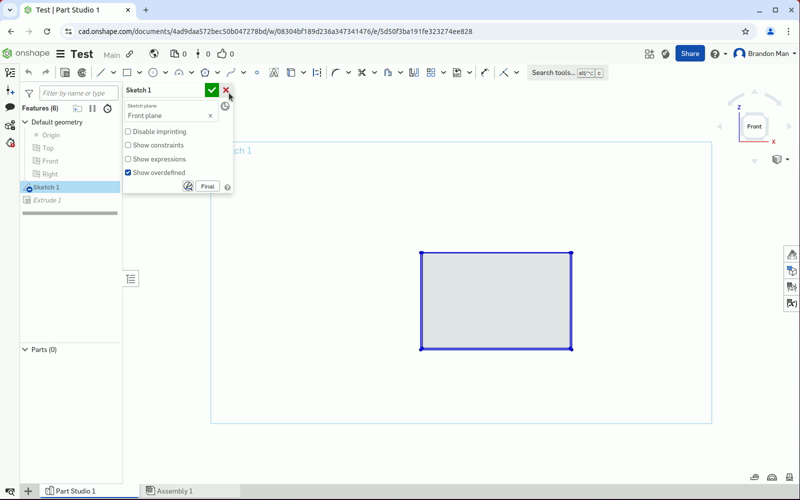
click(229, 92)
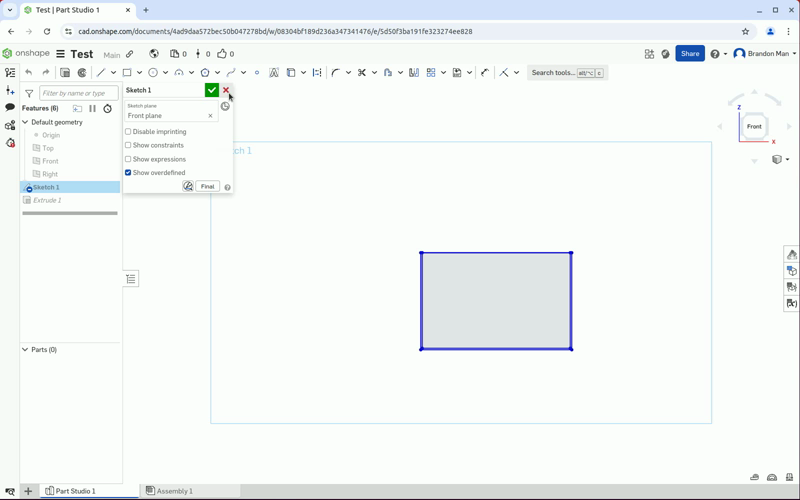
key(shift+s)
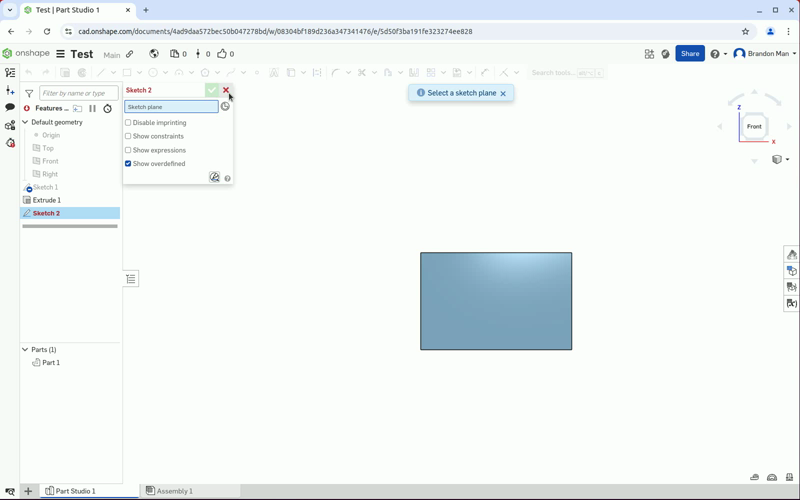
mouse_move(73, 163)
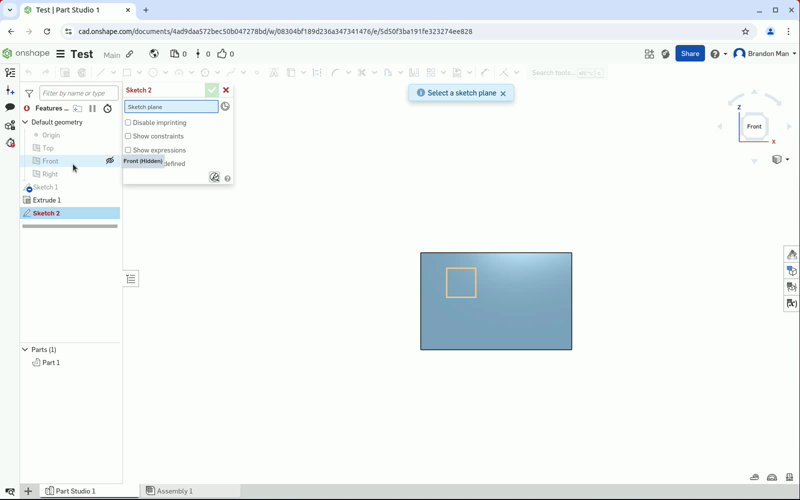
click(73, 163)
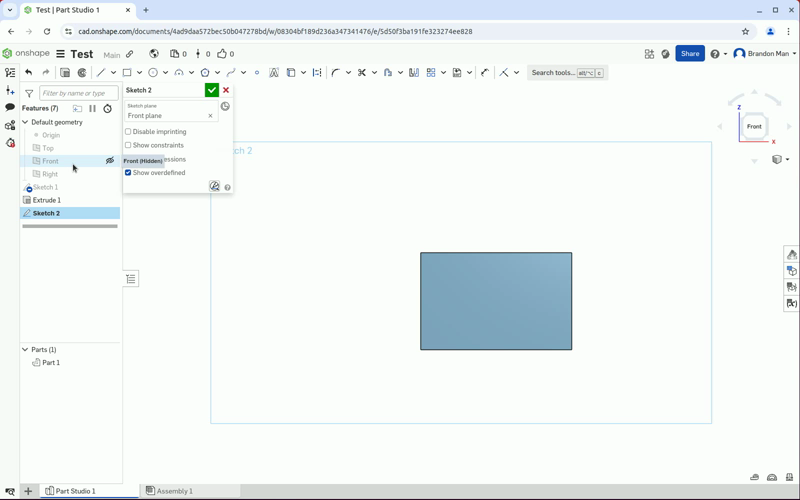
mouse_move(73, 352)
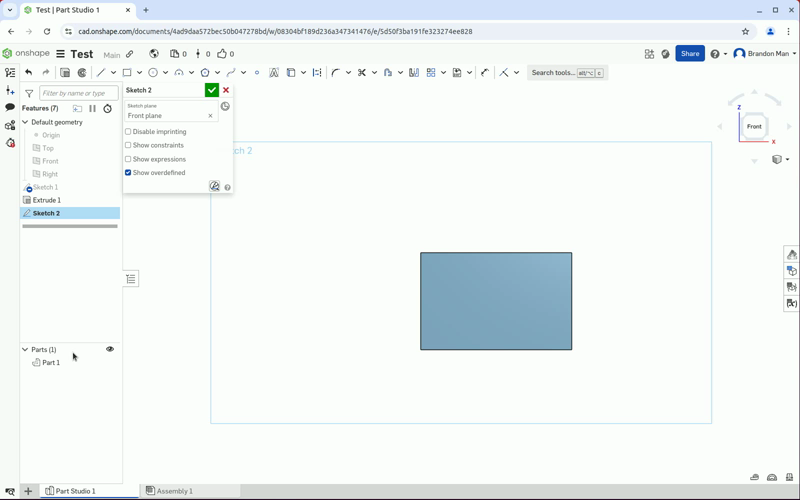
key(y)
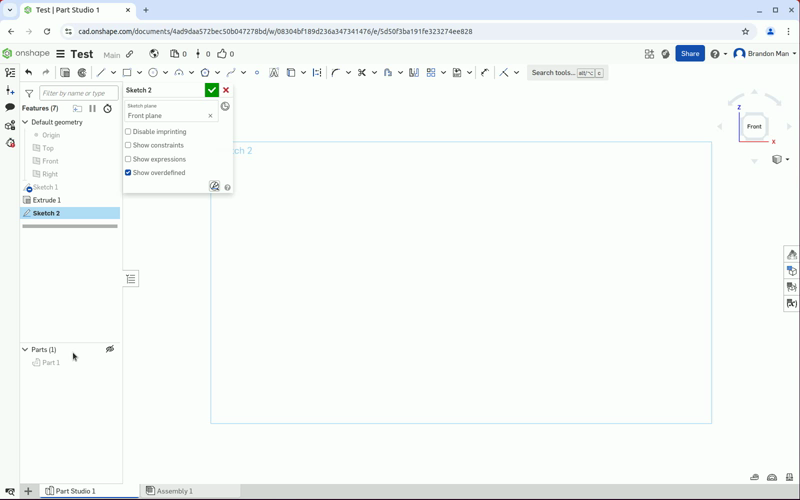
key(l)
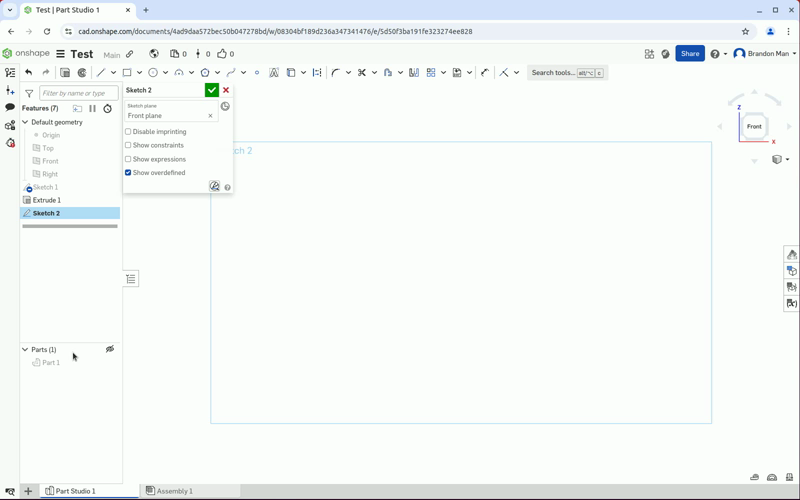
key_down(shift)
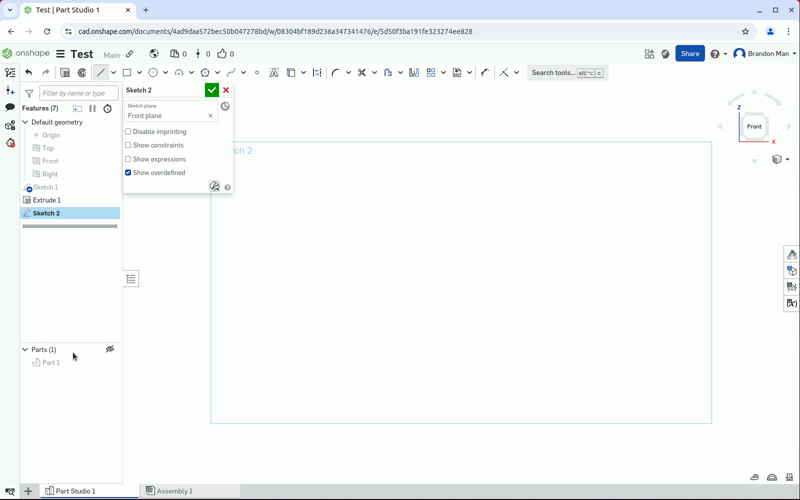
mouse_move(419, 351)
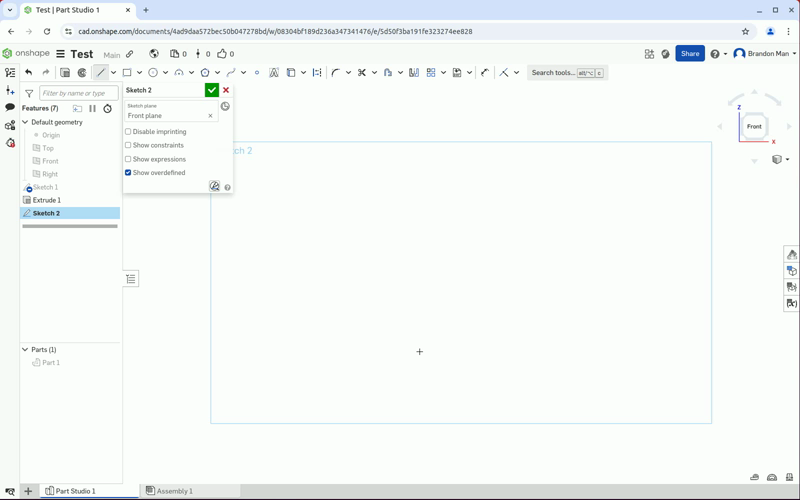
click(419, 351)
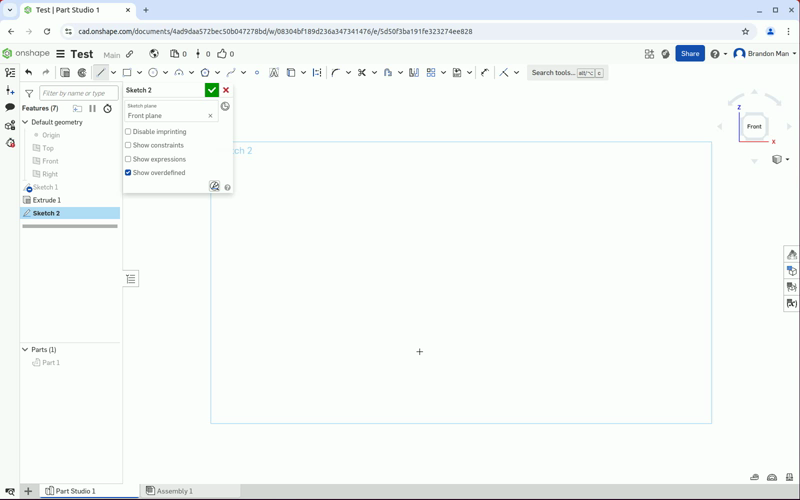
key_up(shift)
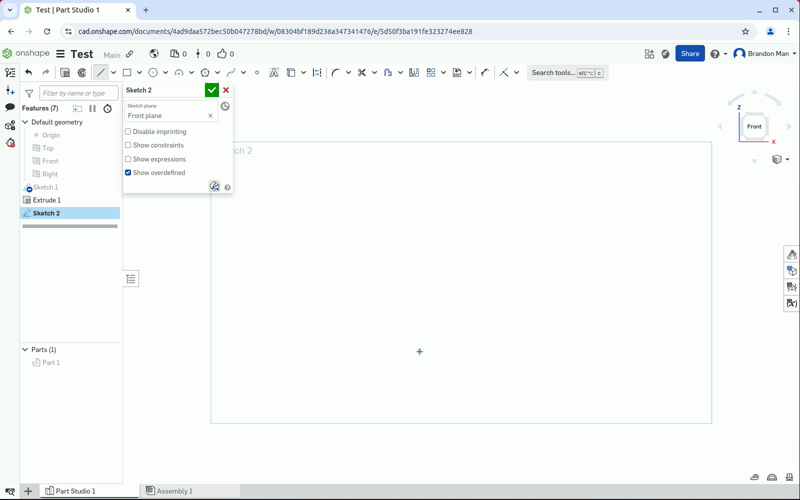
key_down(shift)
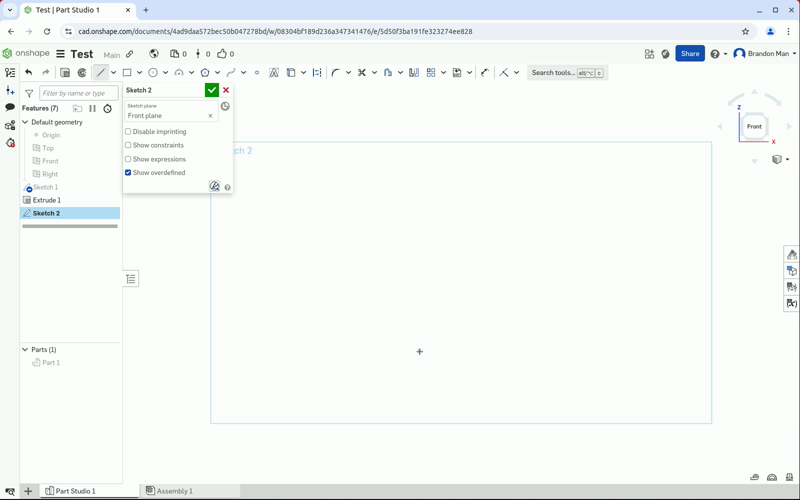
mouse_move(573, 351)
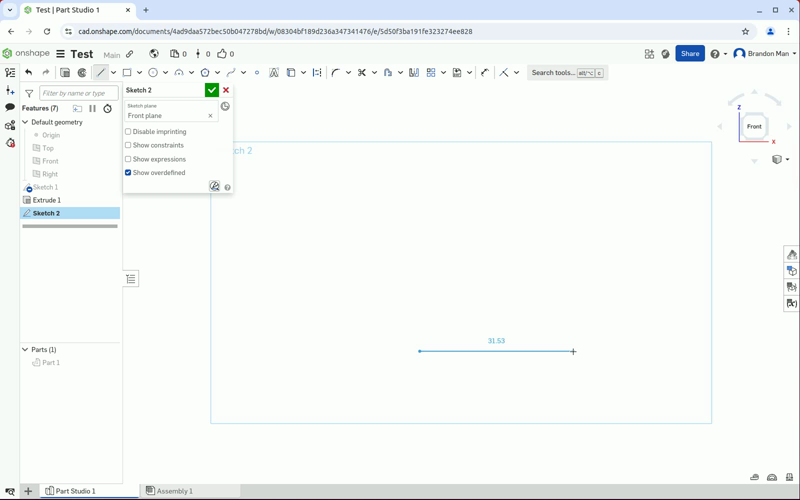
click(573, 351)
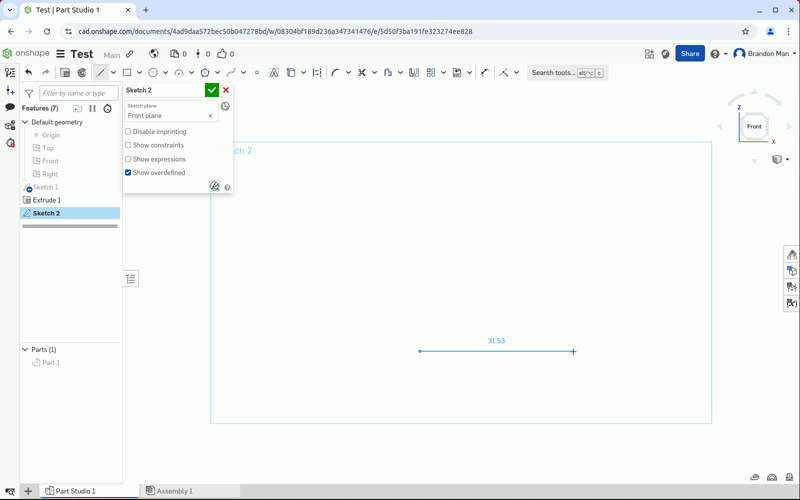
key_up(shift)
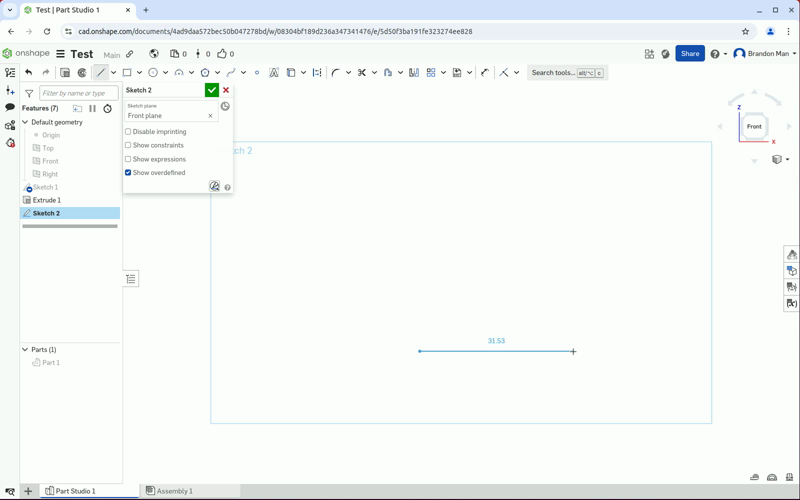
key_down(shift)
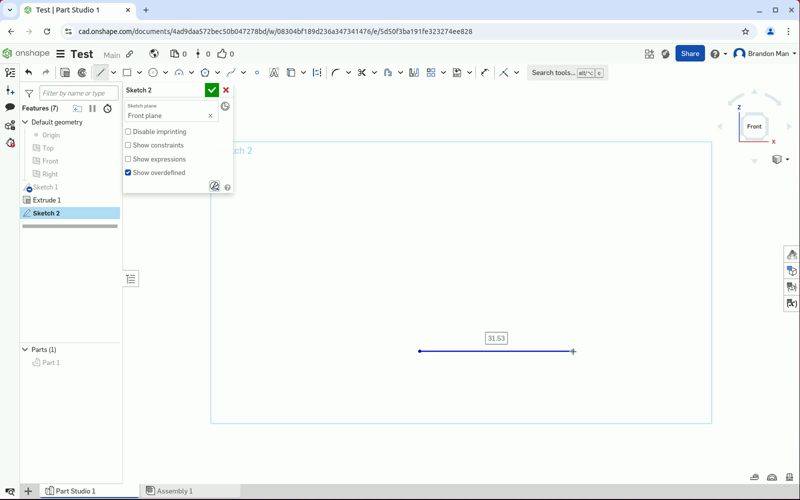
mouse_move(573, 250)
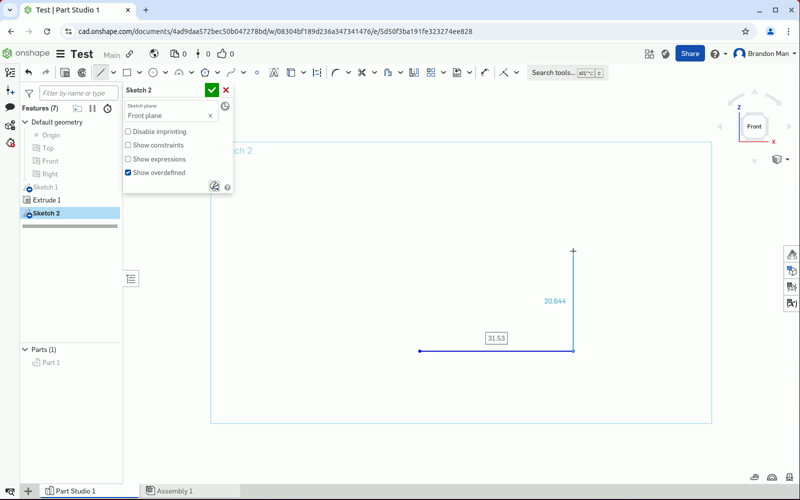
click(573, 250)
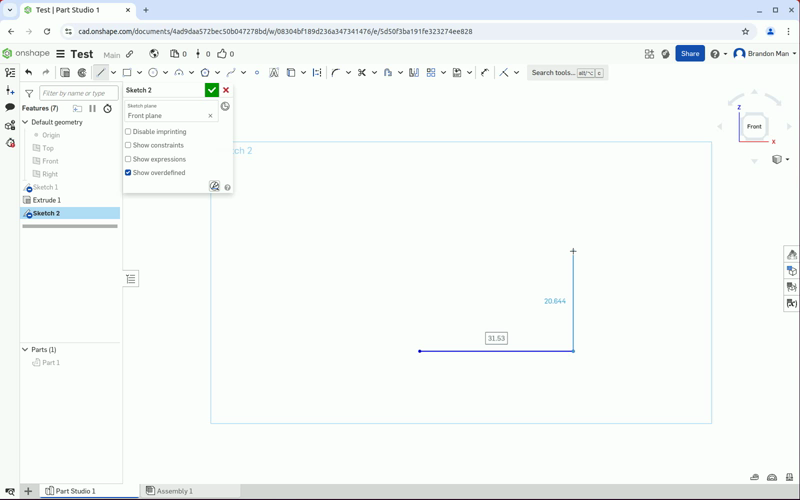
key_up(shift)
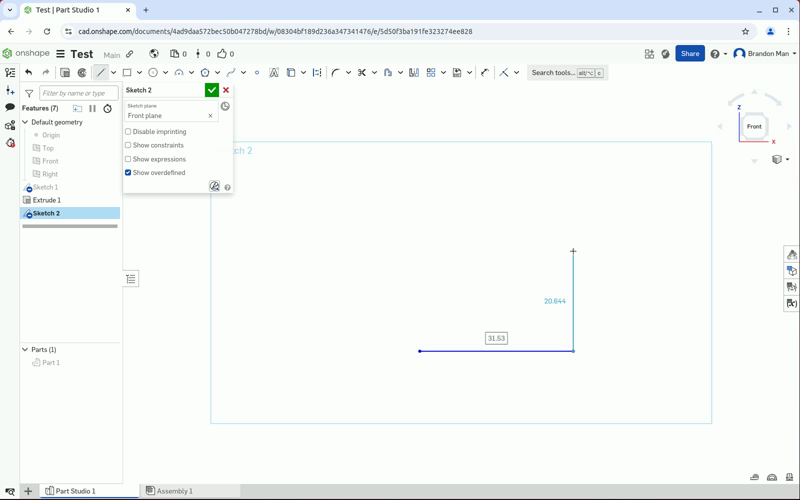
key_down(shift)
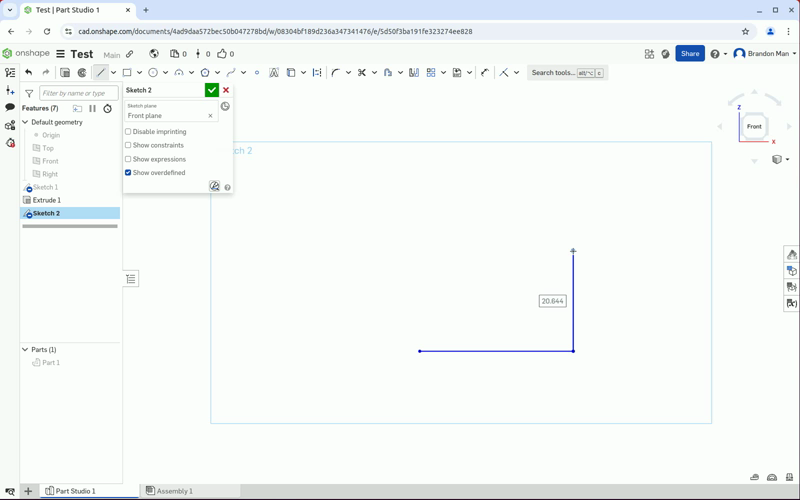
mouse_move(419, 250)
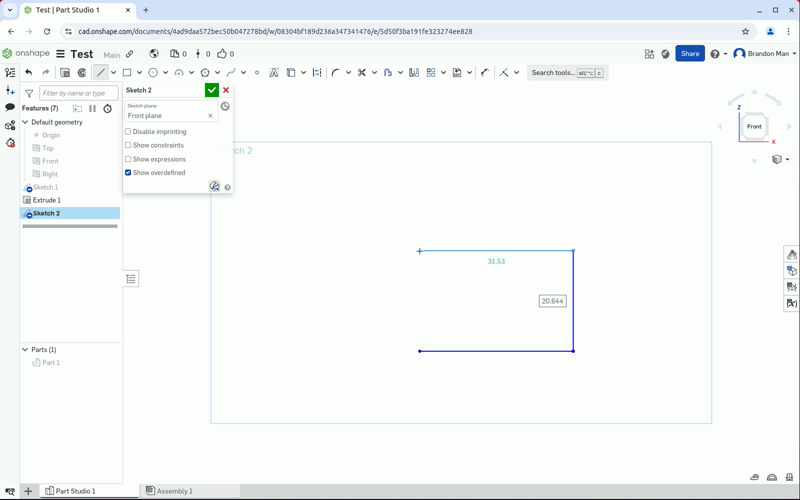
click(419, 250)
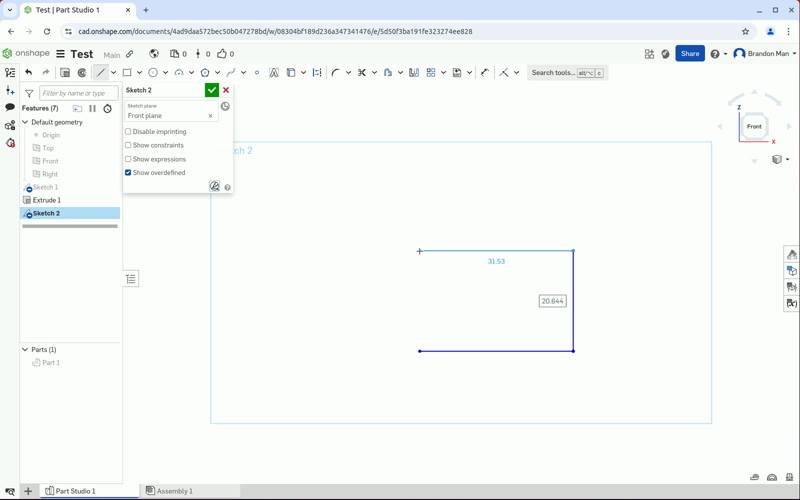
key_up(shift)
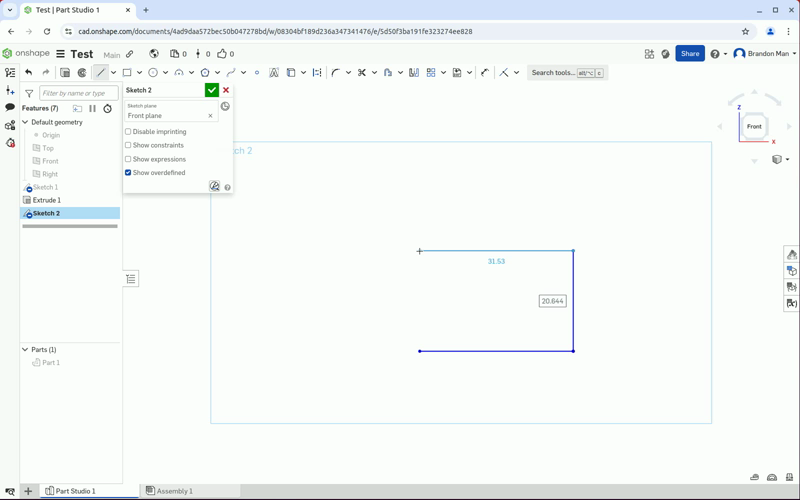
key_down(shift)
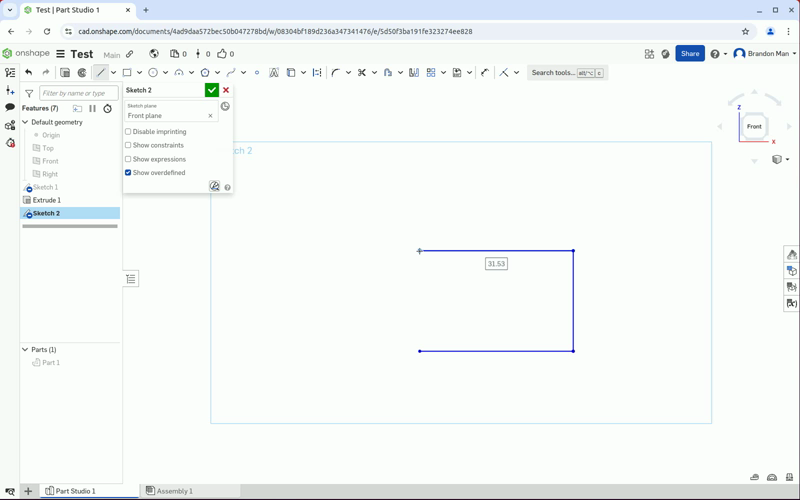
mouse_move(419, 351)
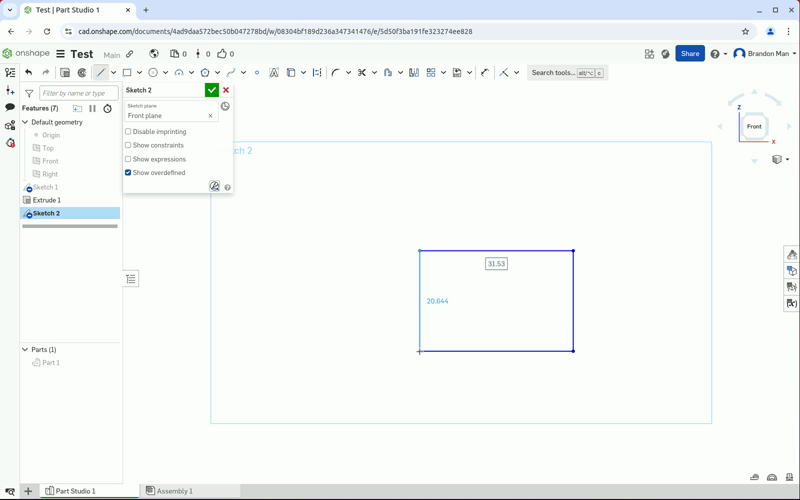
key_up(shift)
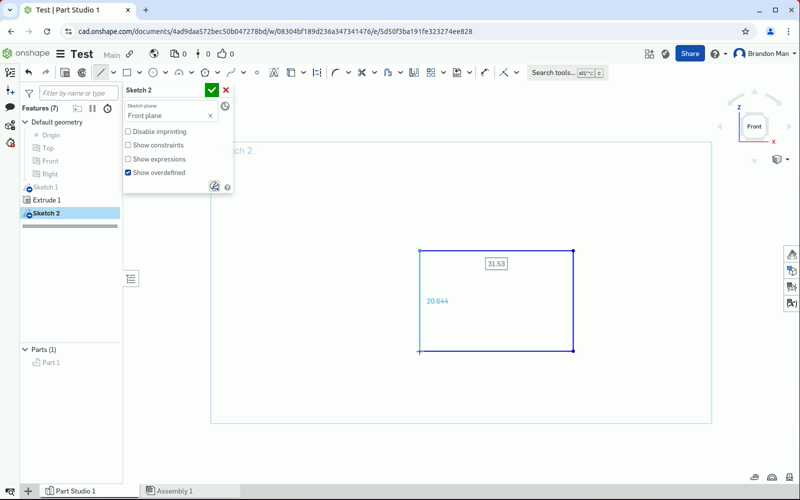
click(419, 351)
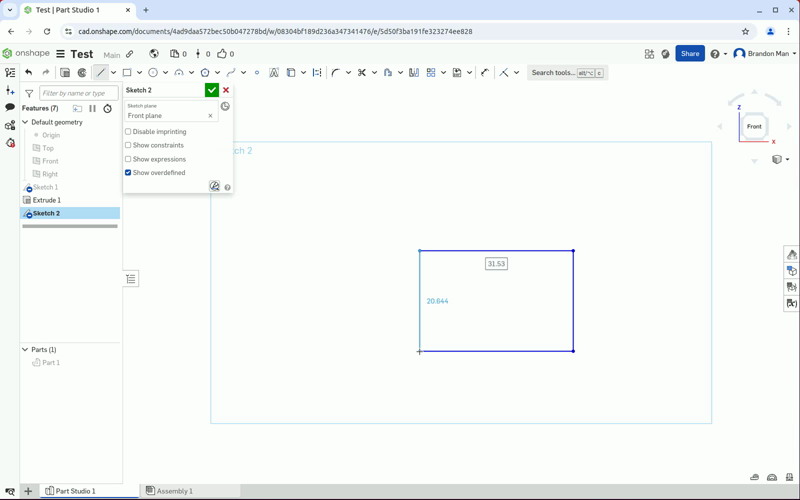
key(esc)
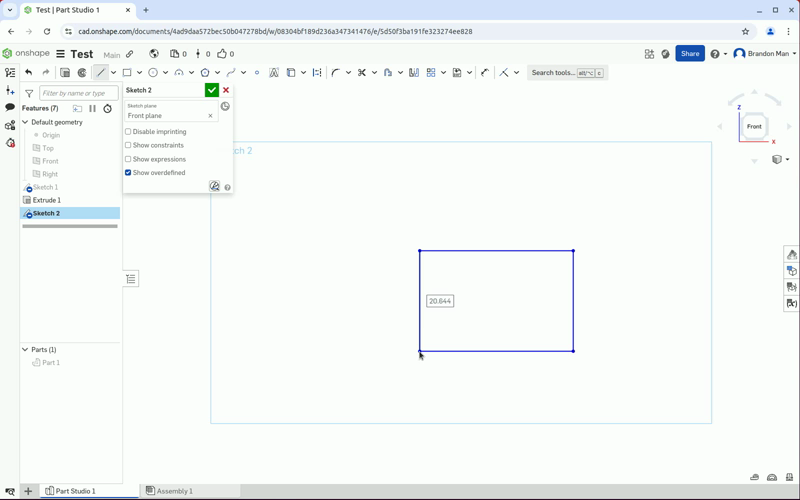
key(l)
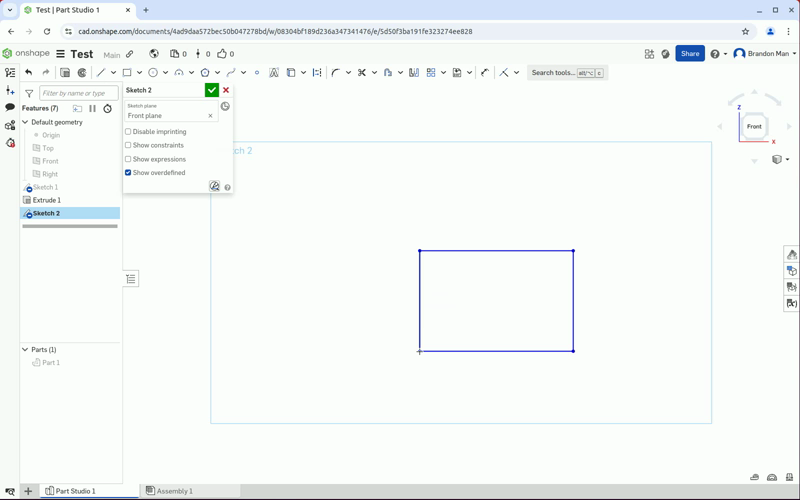
key_down(shift)
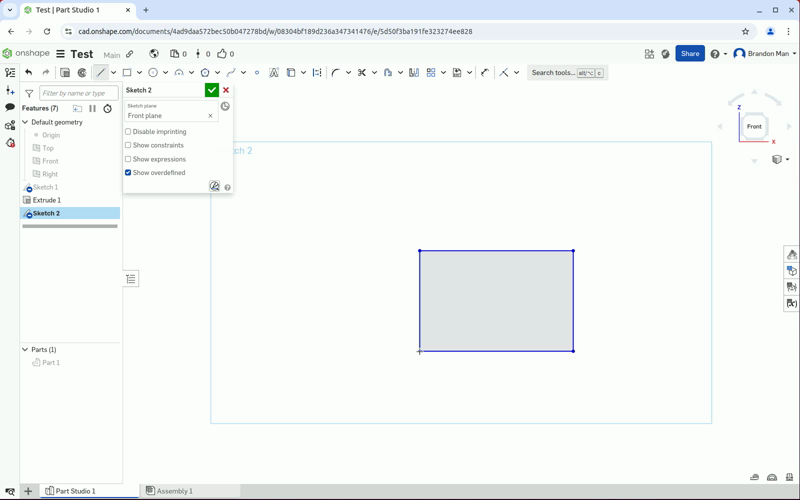
mouse_move(421, 349)
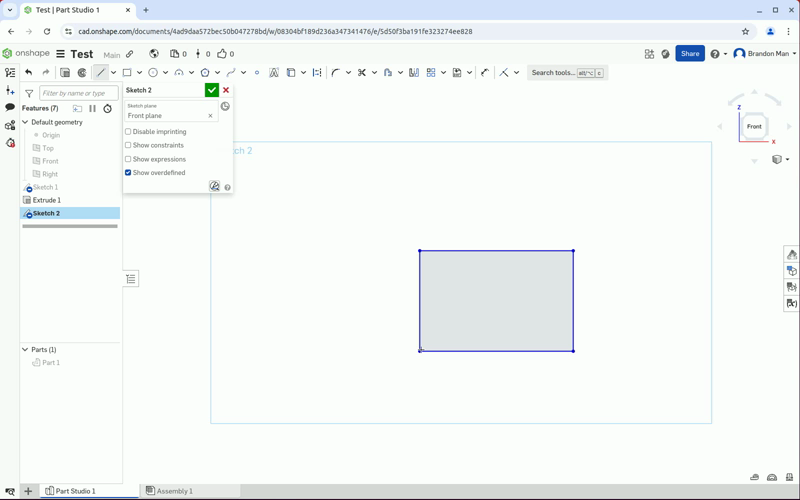
scroll(6)
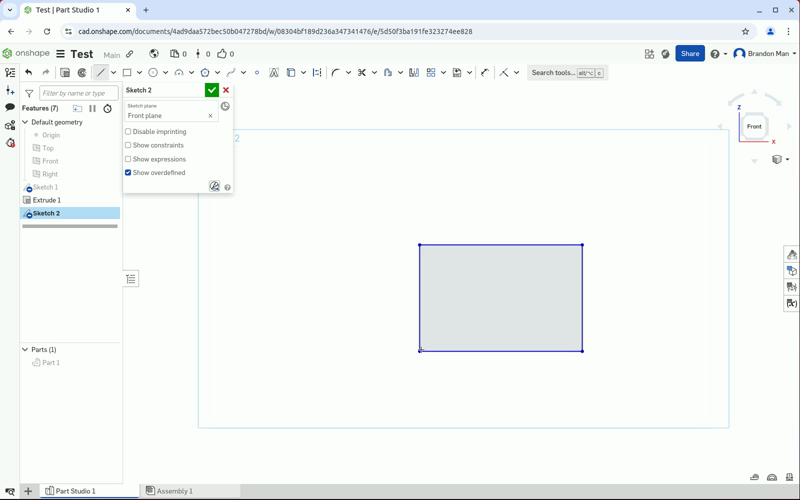
scroll(6)
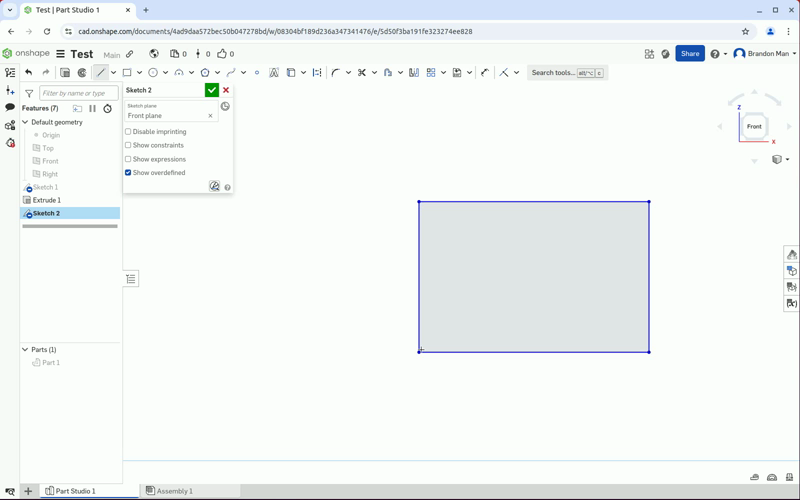
scroll(6)
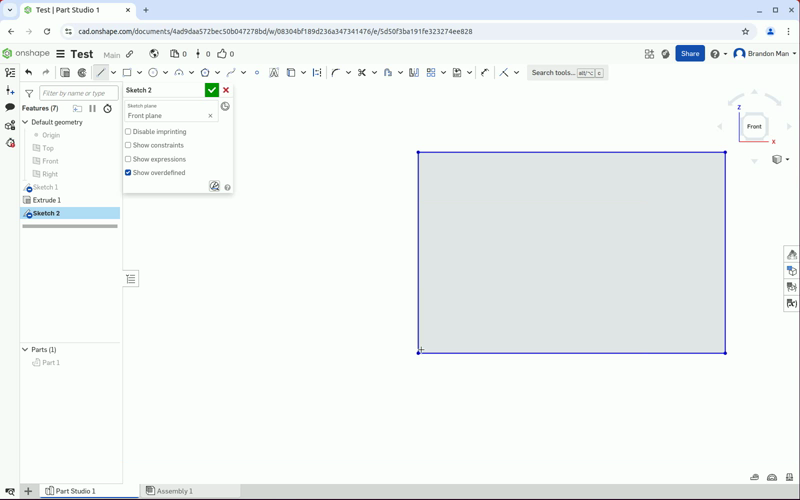
scroll(6)
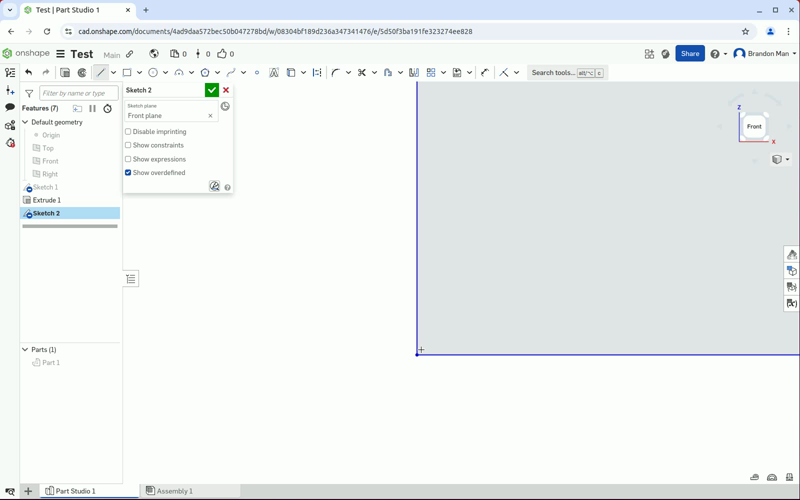
scroll(6)
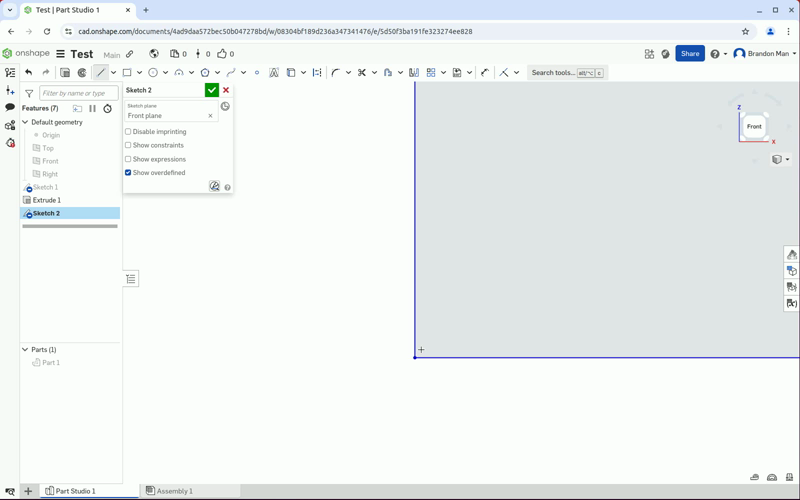
scroll(6)
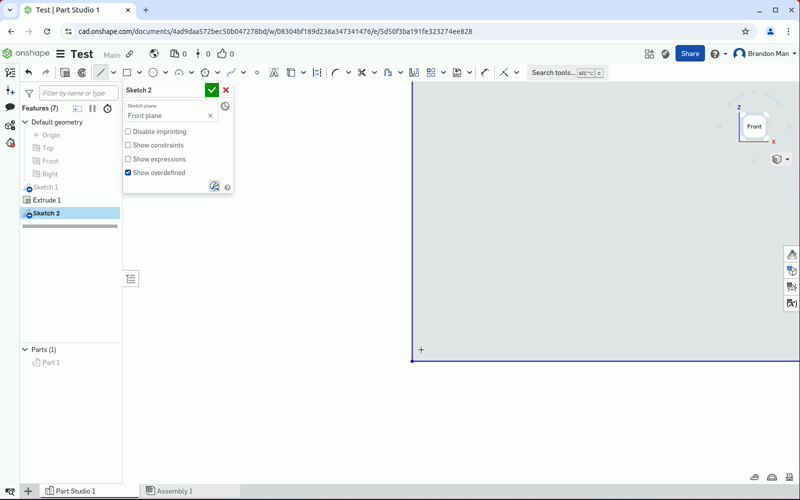
scroll(6)
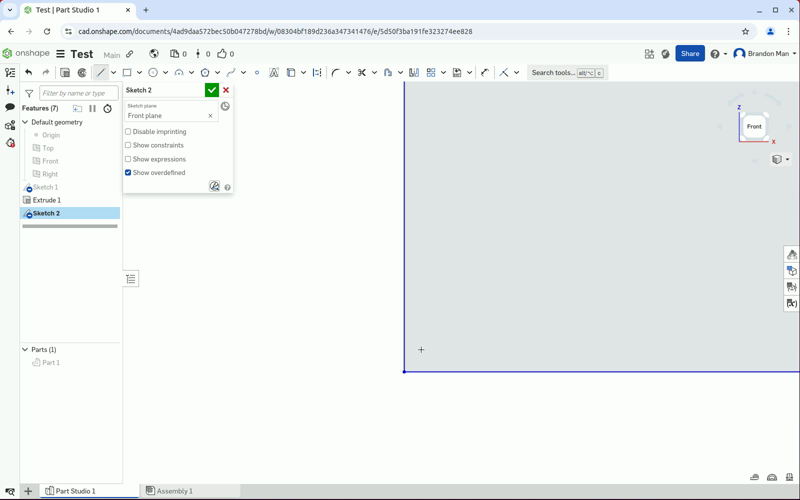
click(421, 349)
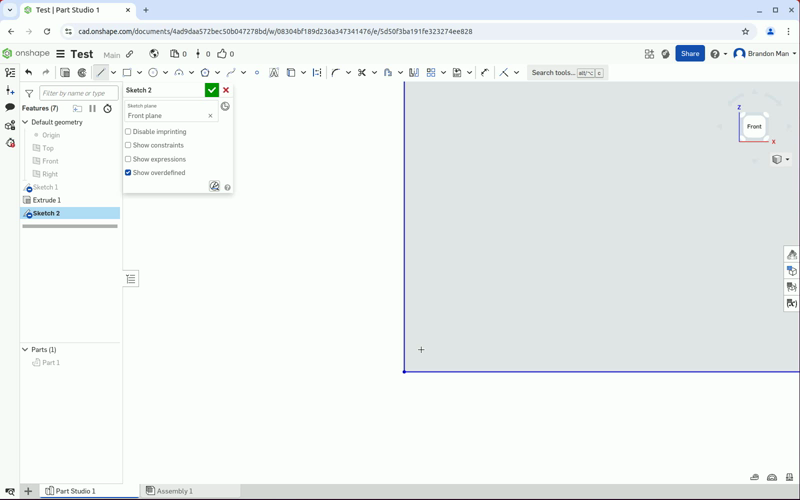
scroll(-6)
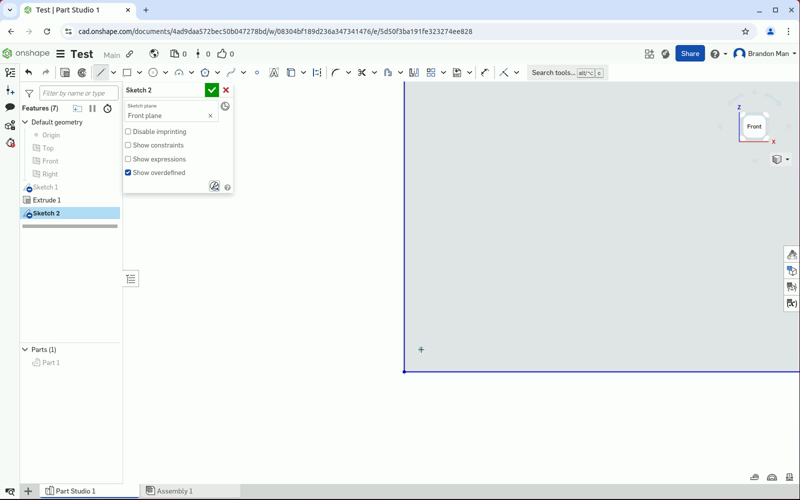
scroll(-6)
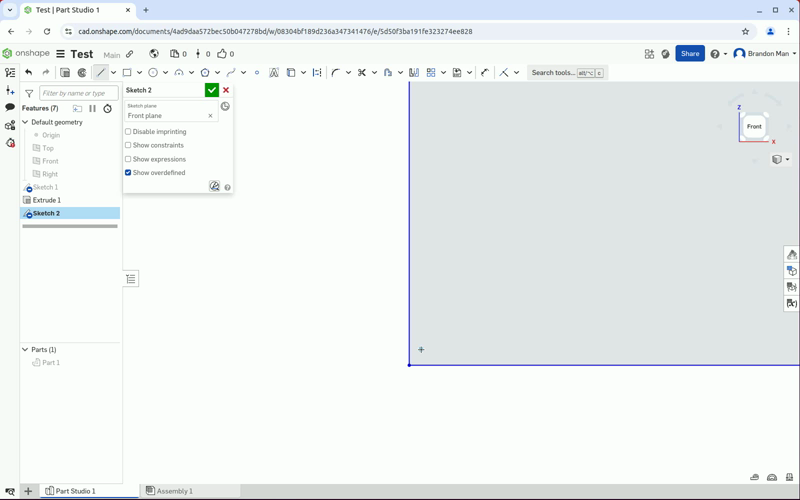
scroll(-6)
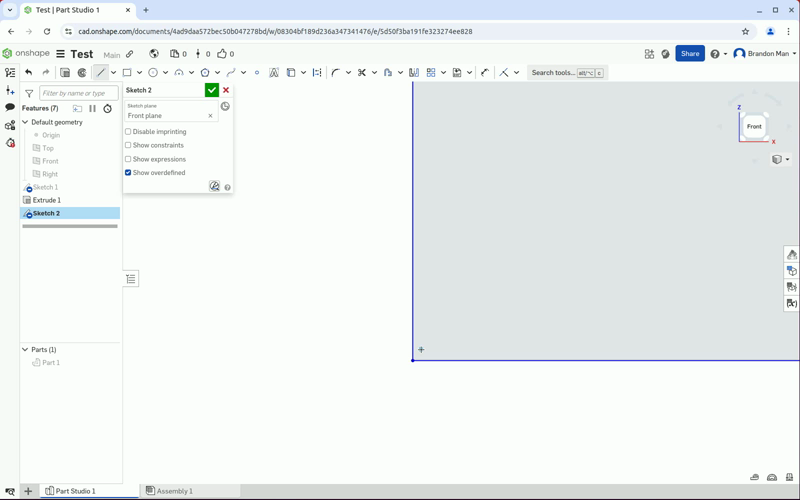
scroll(-6)
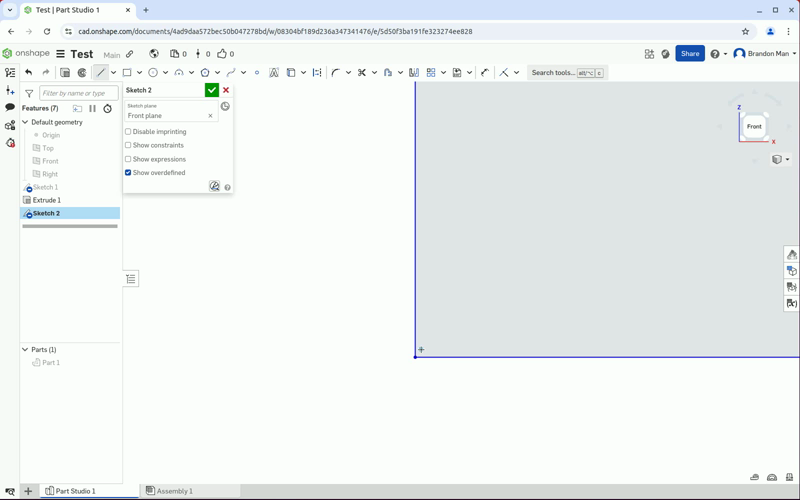
scroll(-6)
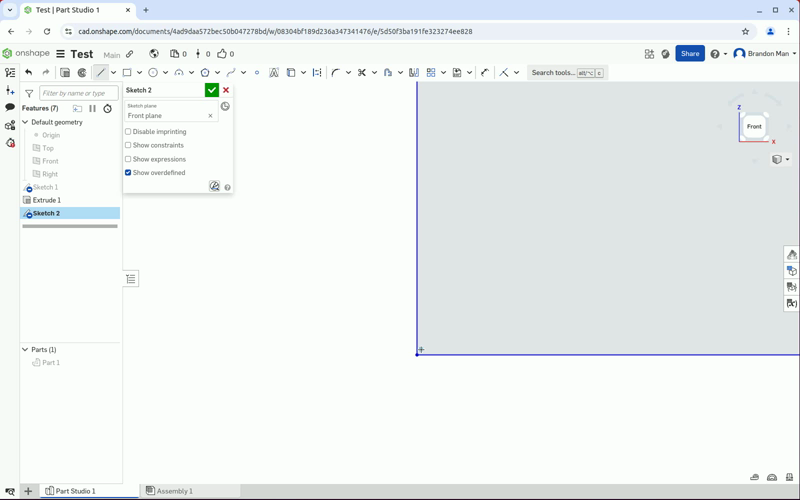
scroll(-6)
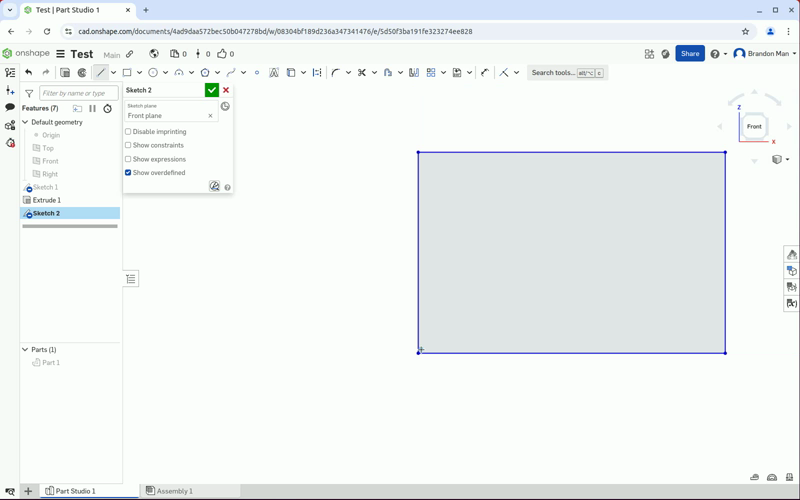
scroll(-6)
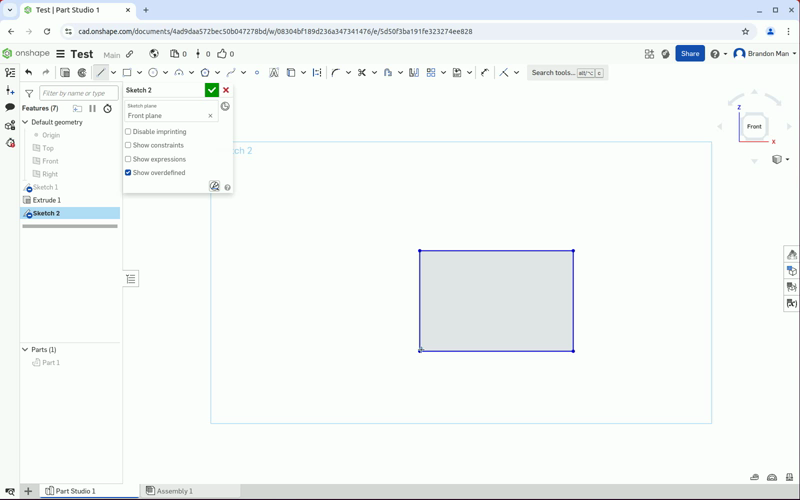
key_up(shift)
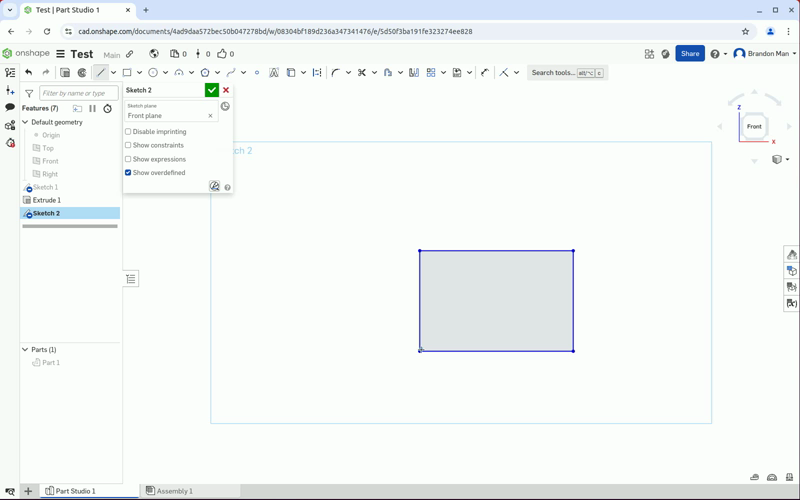
key_down(shift)
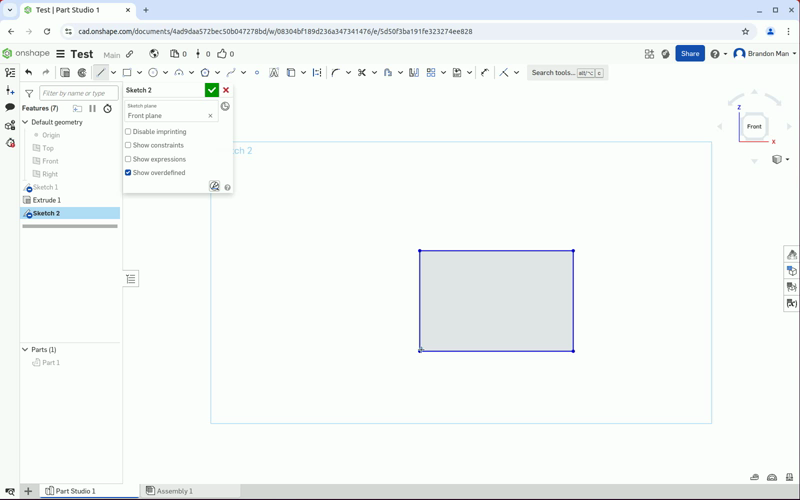
mouse_move(571, 349)
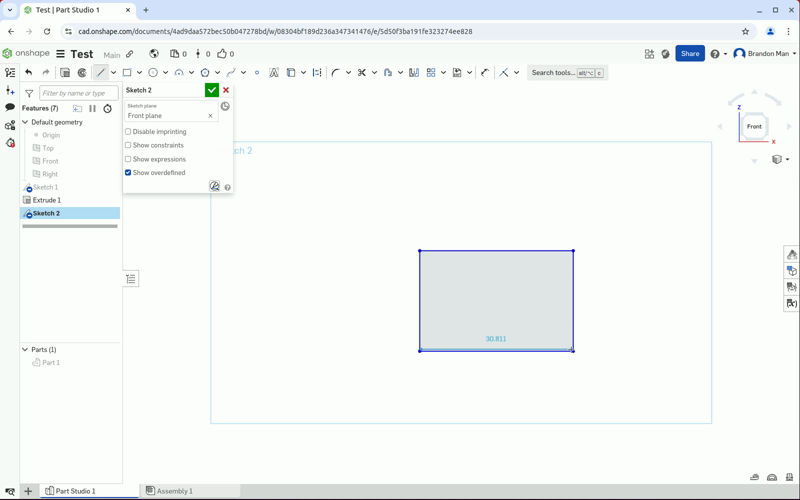
scroll(6)
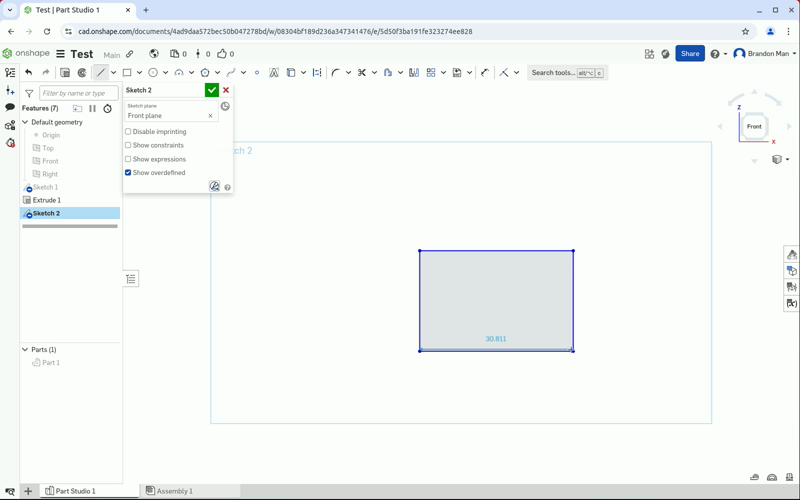
scroll(6)
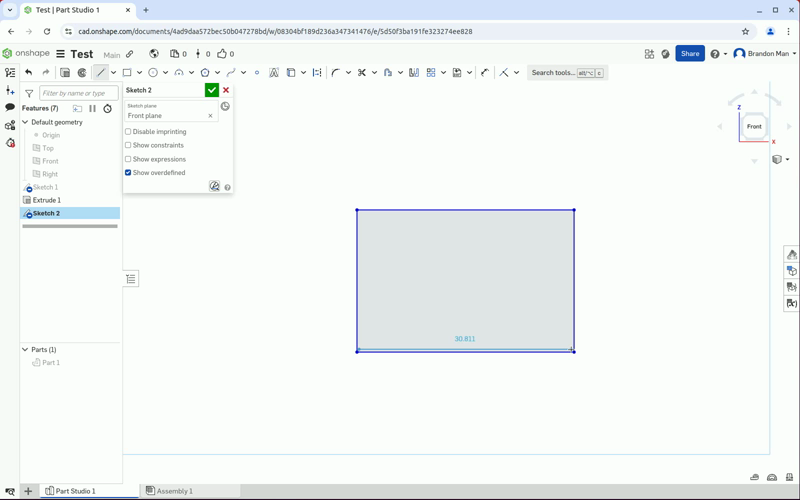
scroll(6)
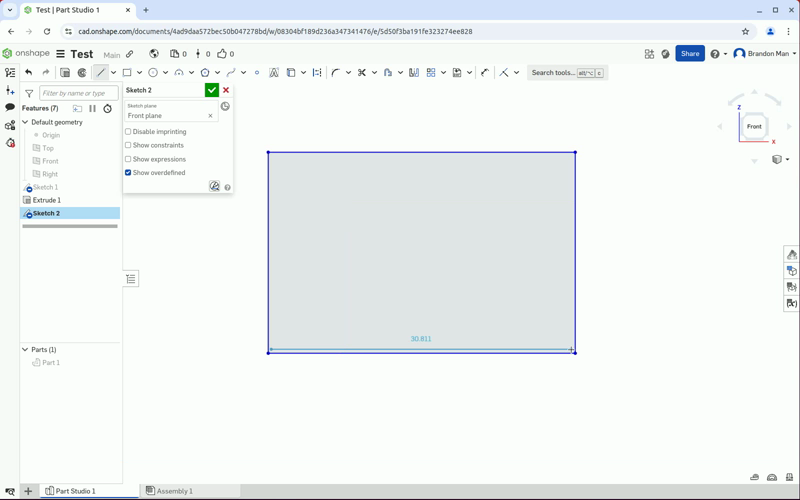
scroll(6)
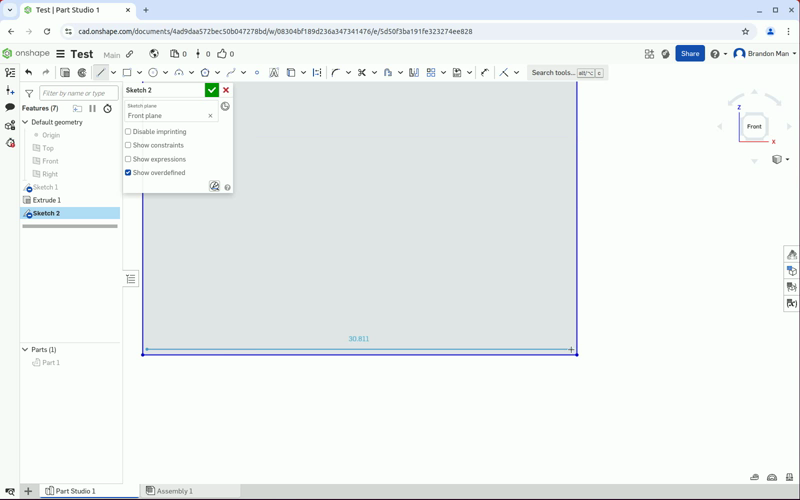
scroll(6)
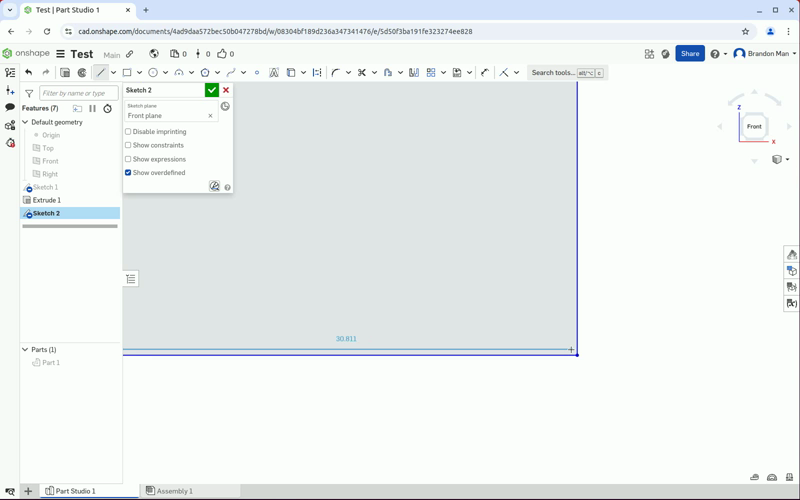
scroll(6)
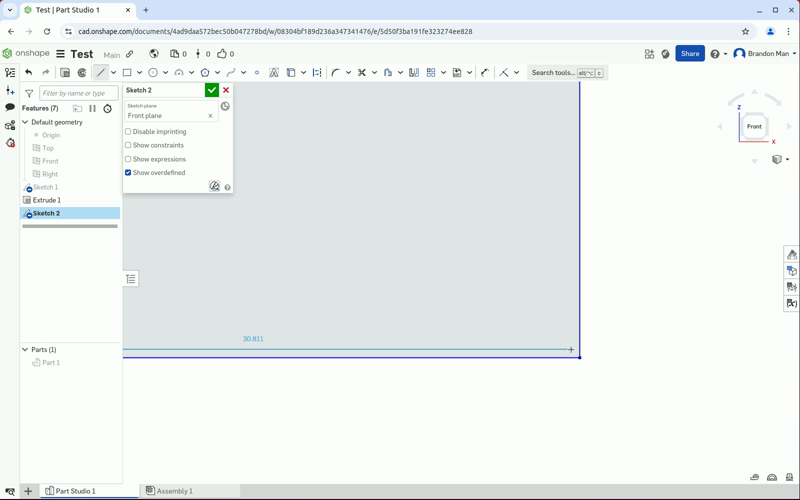
scroll(6)
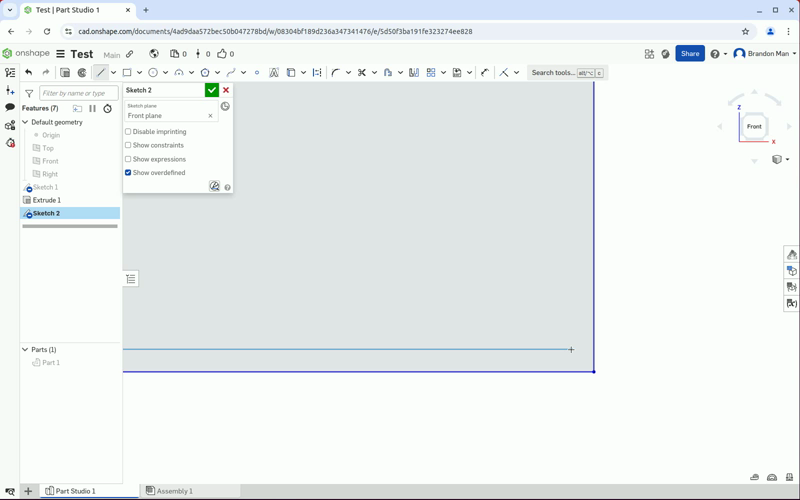
click(571, 349)
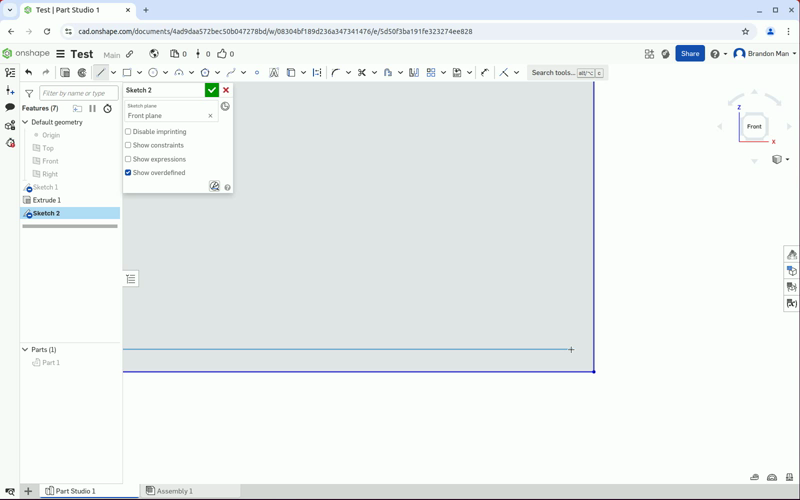
scroll(-6)
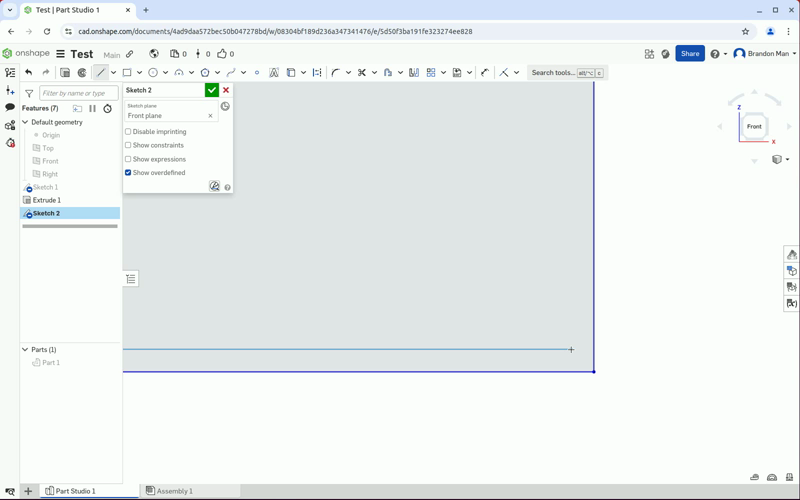
scroll(-6)
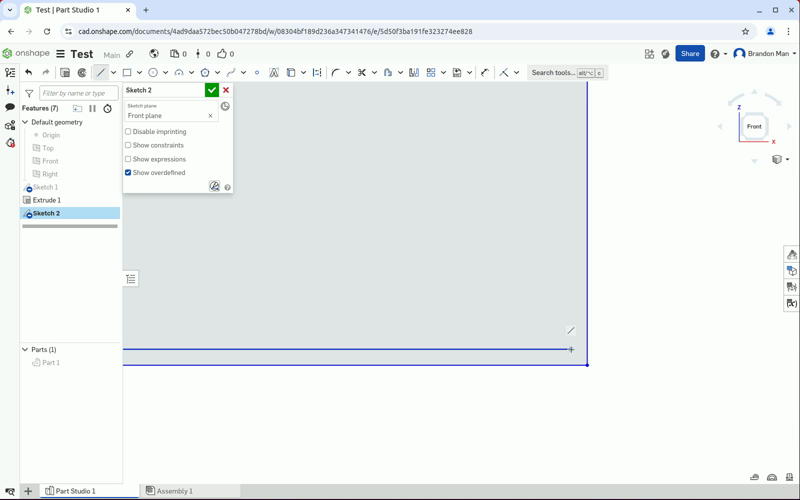
scroll(-6)
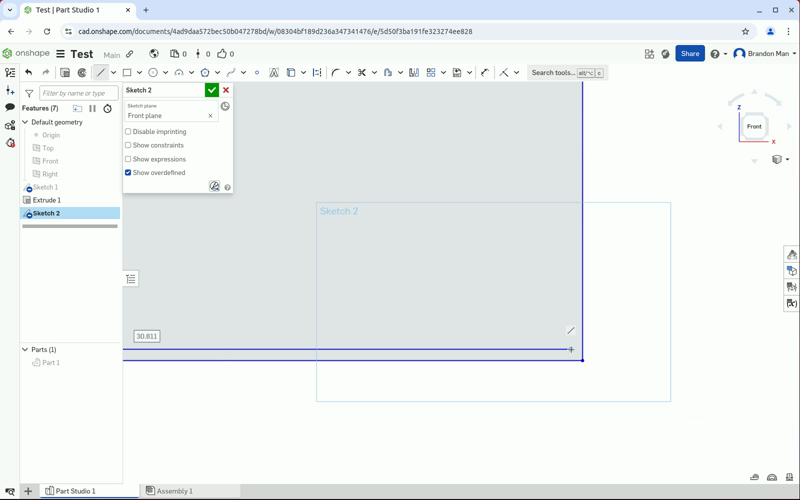
scroll(-6)
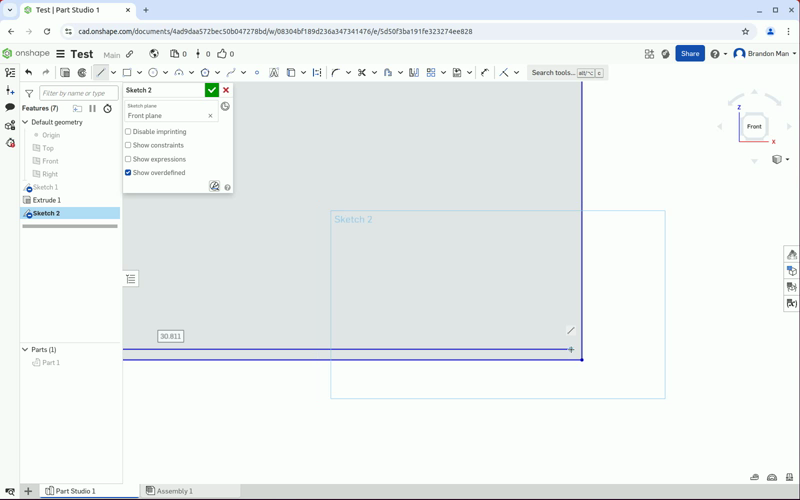
scroll(-6)
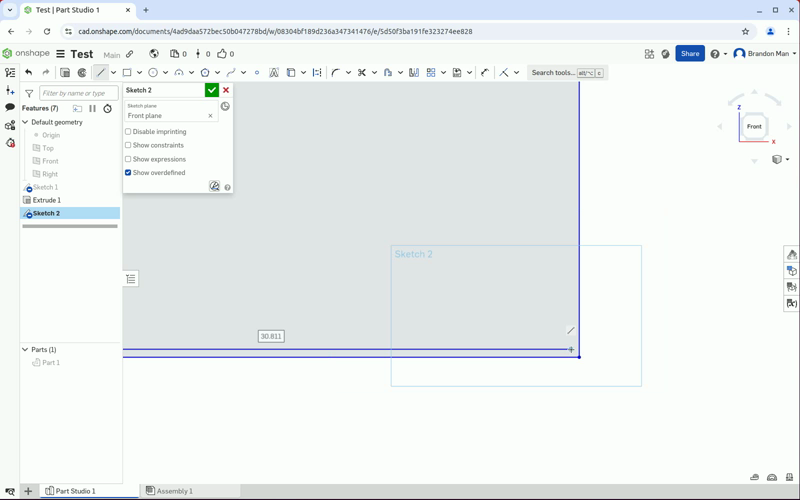
scroll(-6)
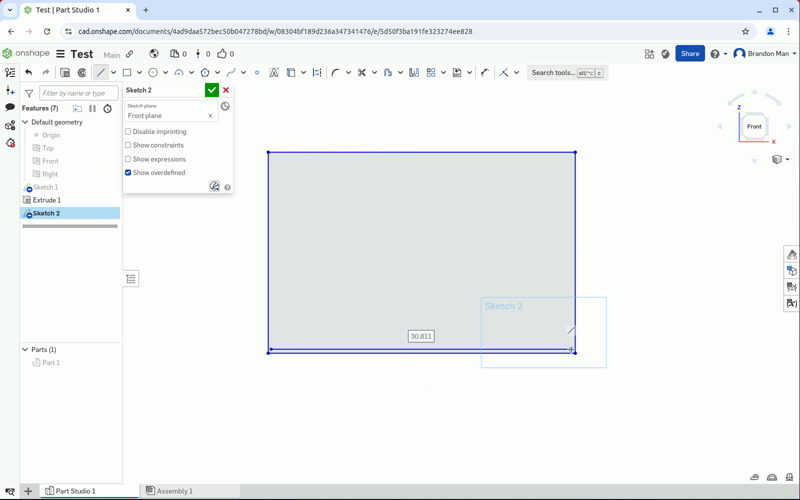
scroll(-6)
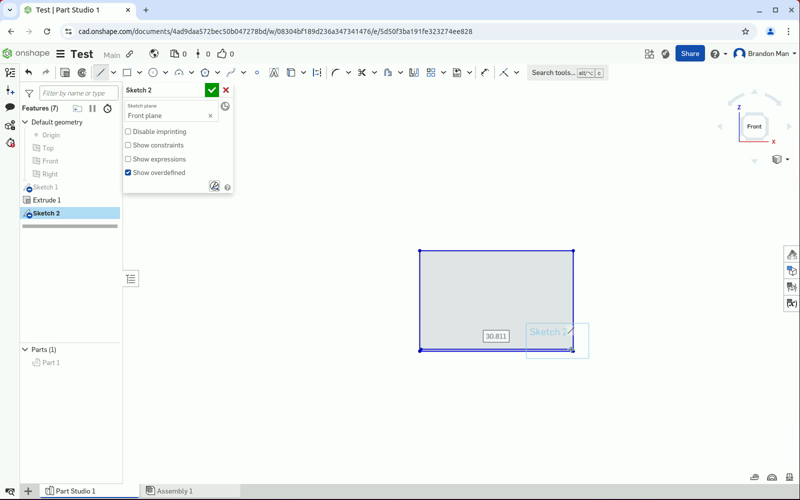
key_up(shift)
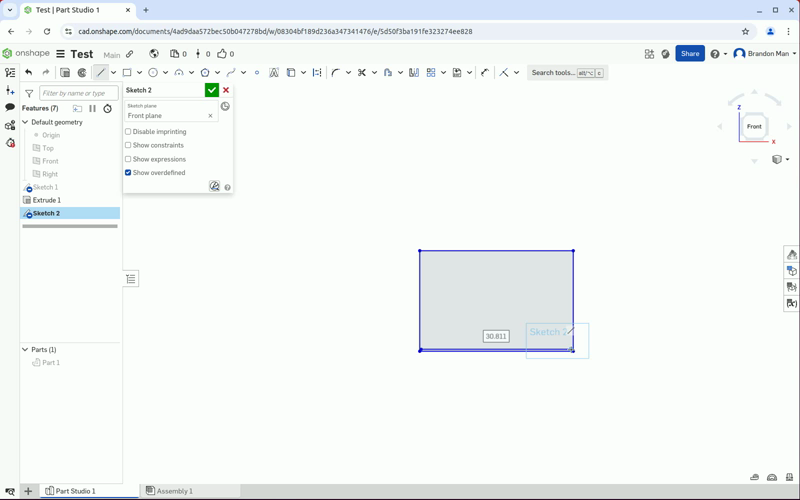
key_down(shift)
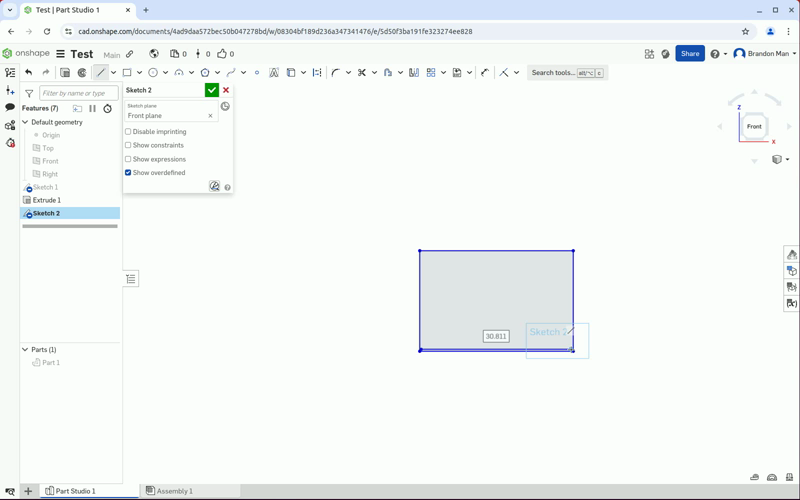
mouse_move(571, 252)
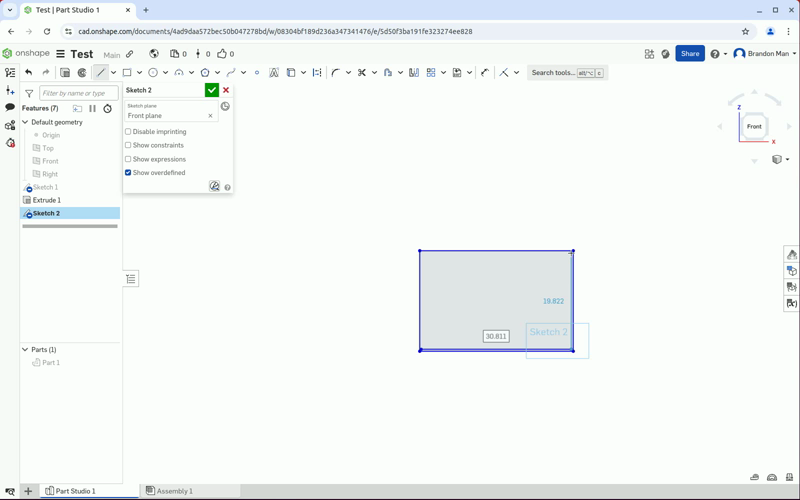
scroll(6)
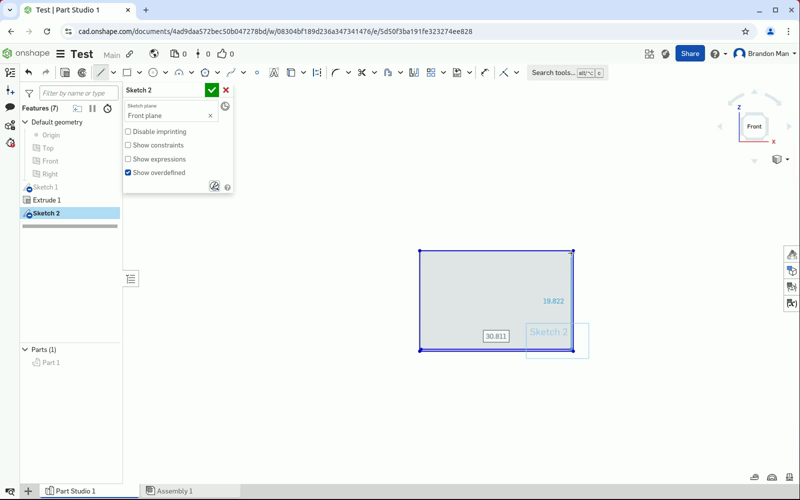
scroll(6)
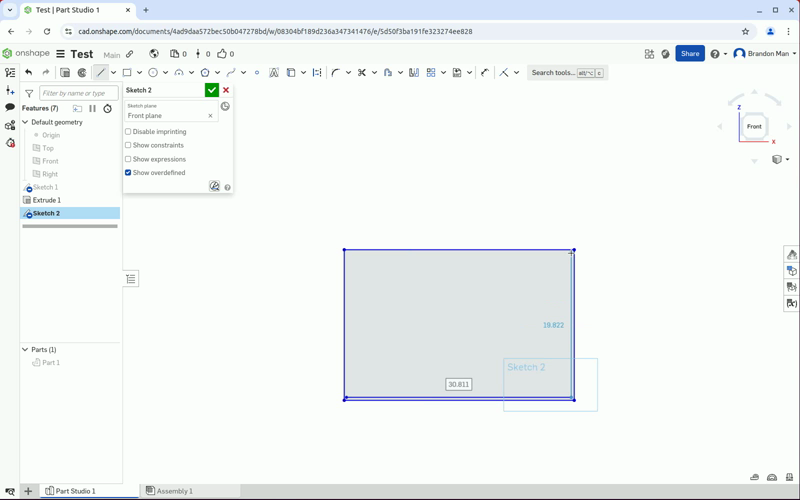
scroll(6)
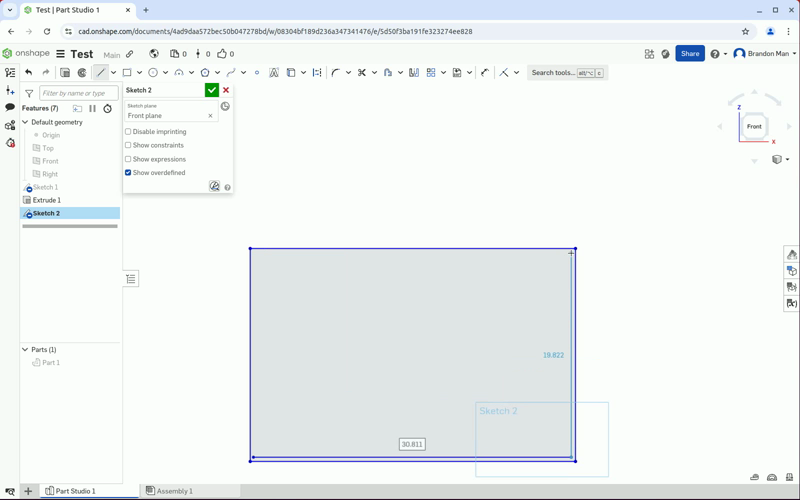
scroll(6)
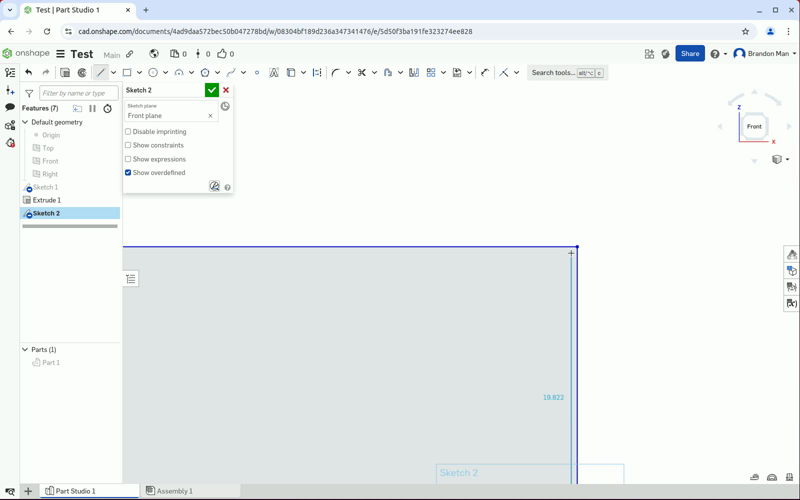
scroll(6)
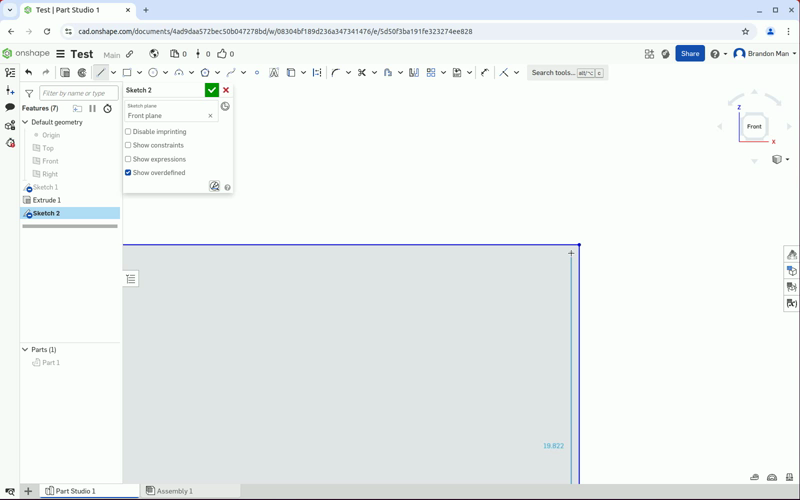
scroll(6)
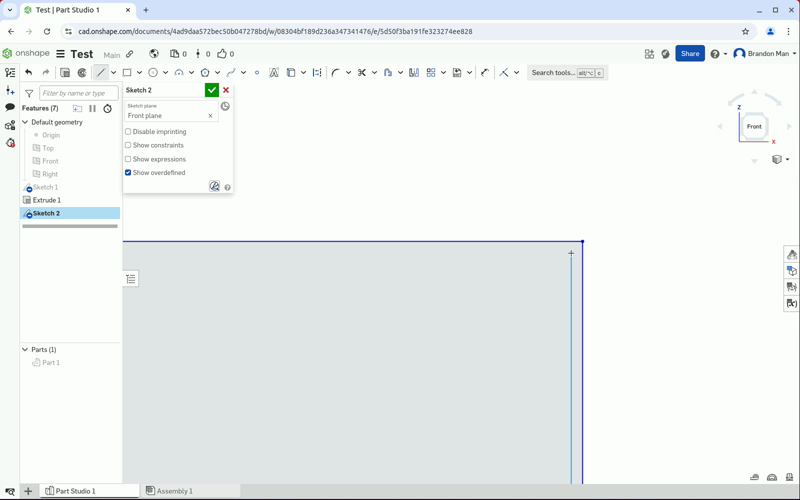
scroll(6)
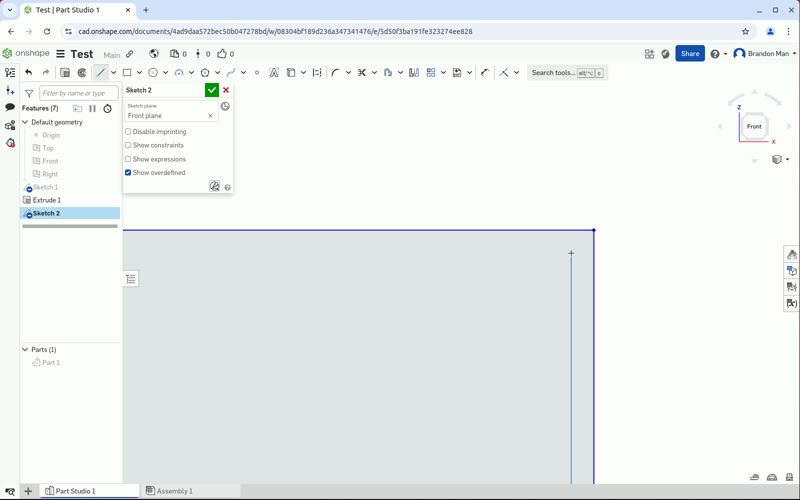
click(571, 252)
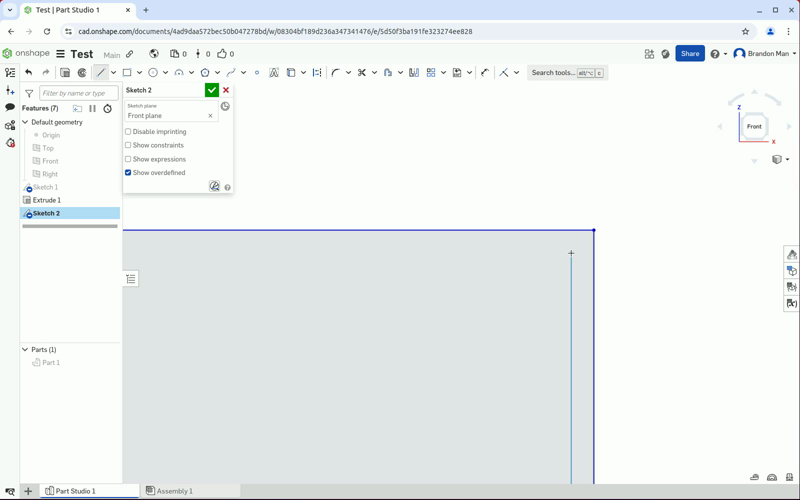
scroll(-6)
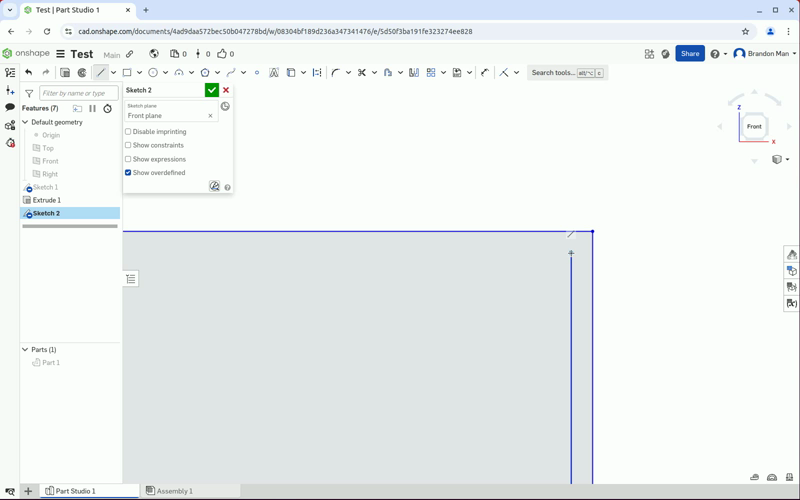
scroll(-6)
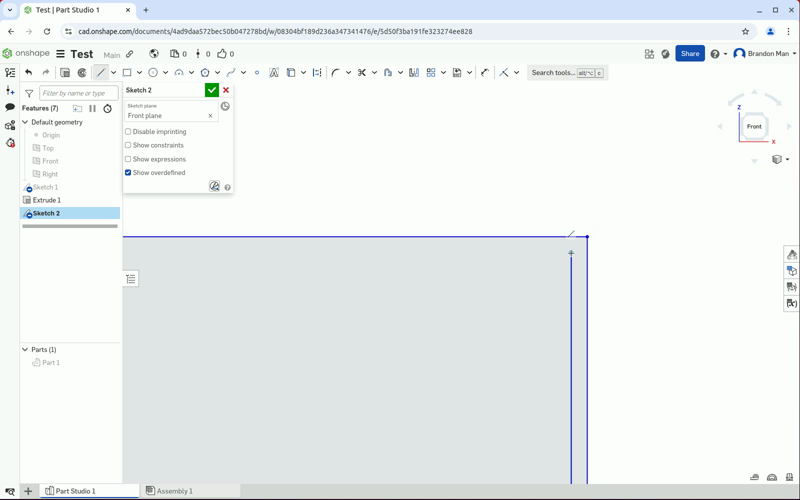
scroll(-6)
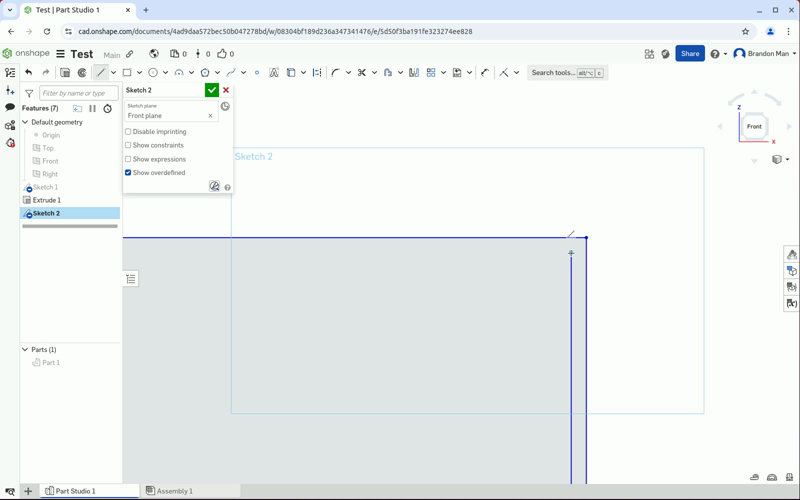
scroll(-6)
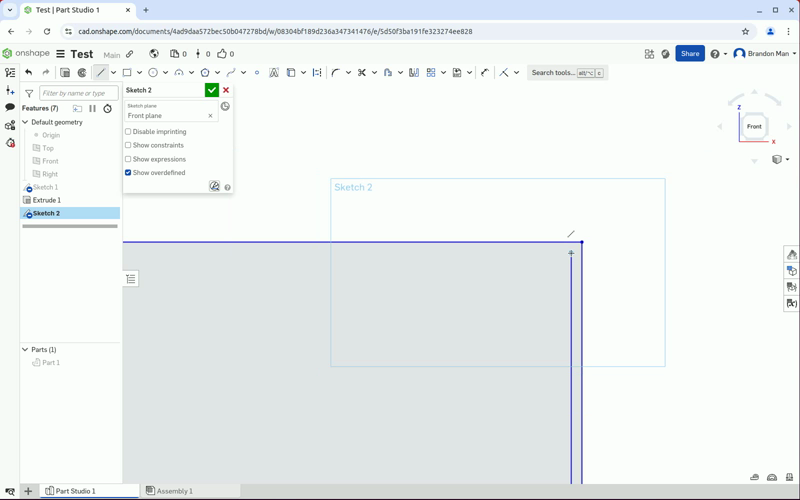
scroll(-6)
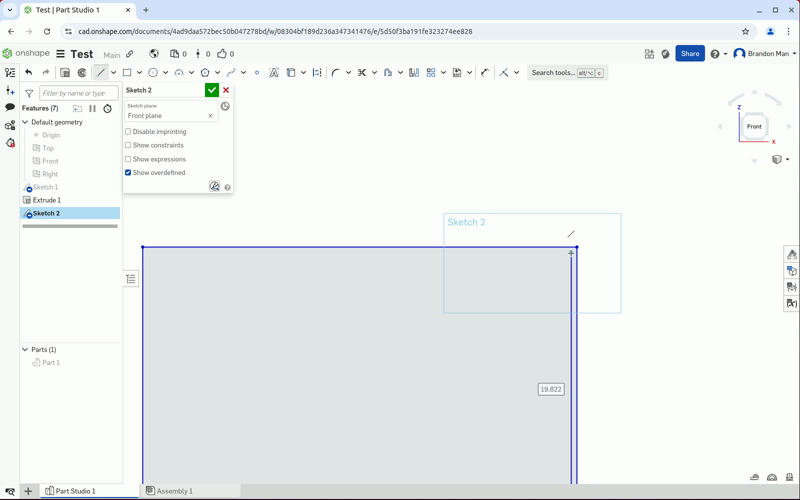
scroll(-6)
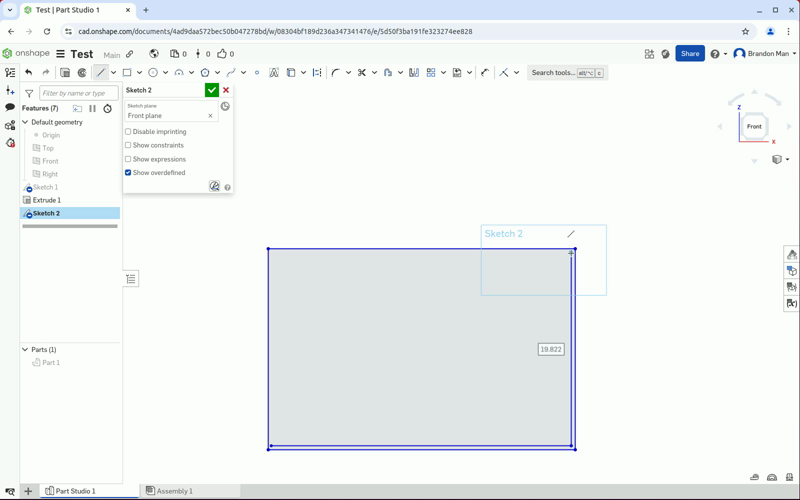
scroll(-6)
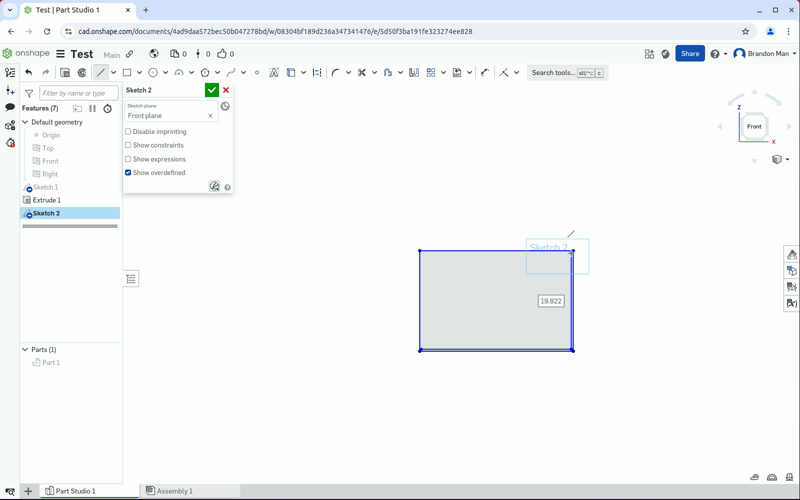
key_up(shift)
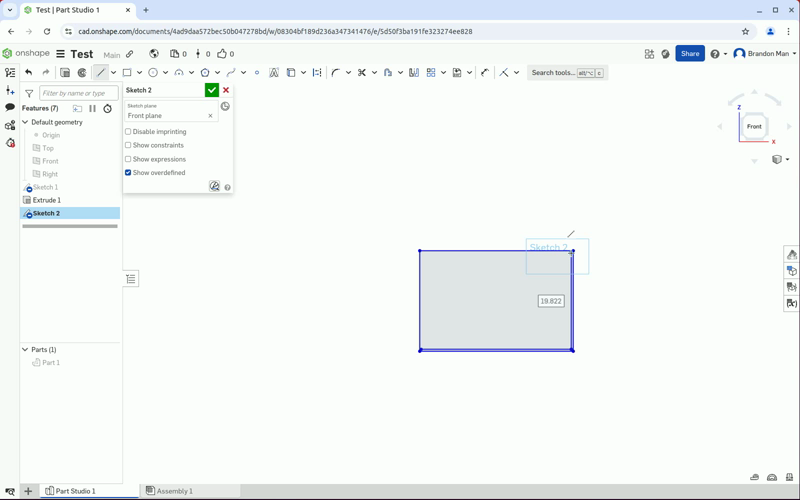
key_down(shift)
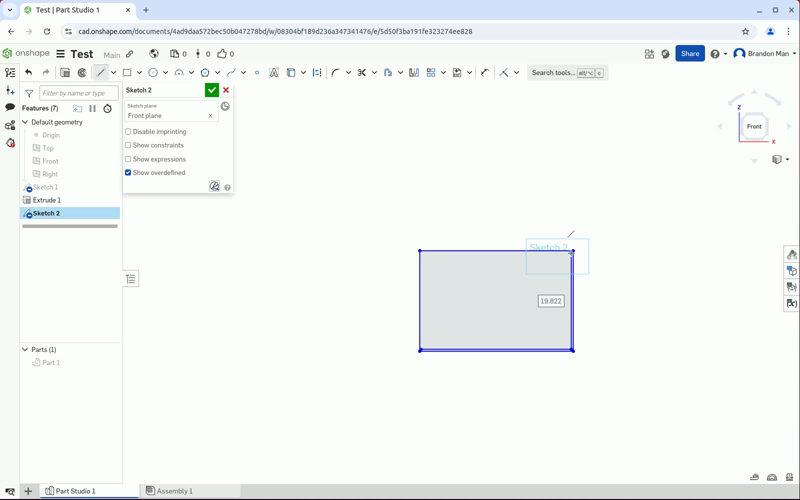
mouse_move(421, 252)
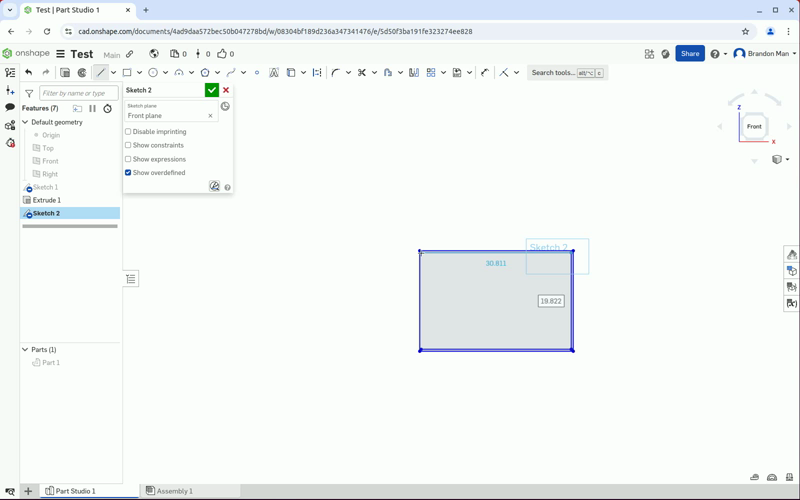
scroll(6)
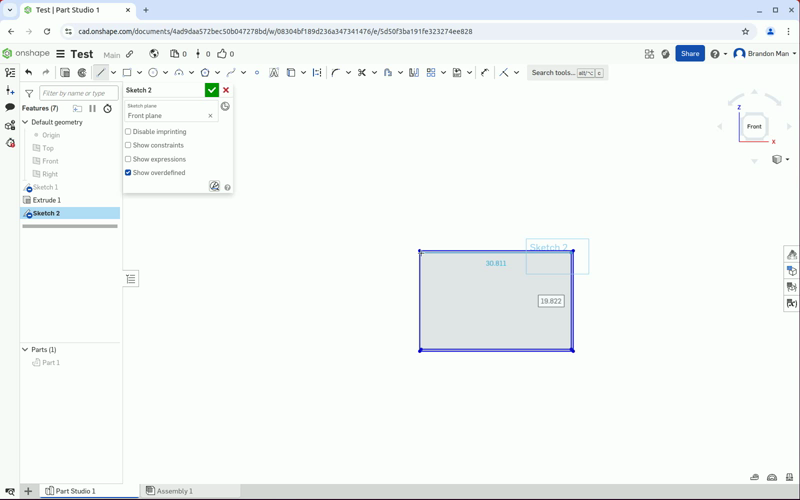
scroll(6)
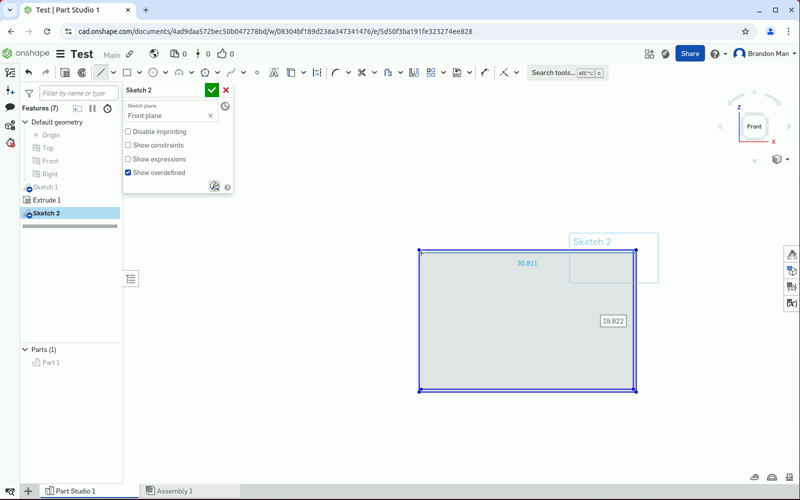
scroll(6)
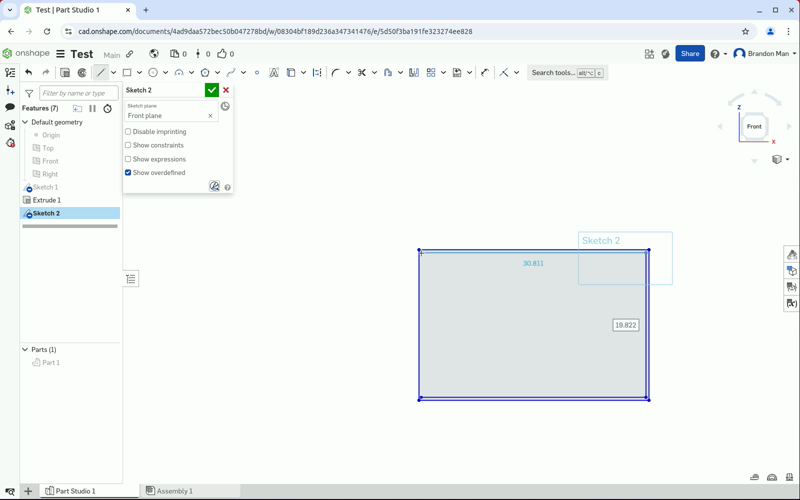
scroll(6)
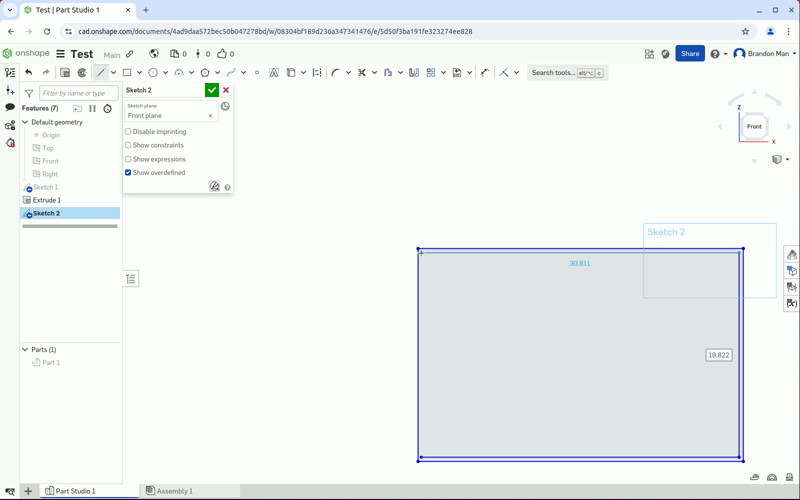
scroll(6)
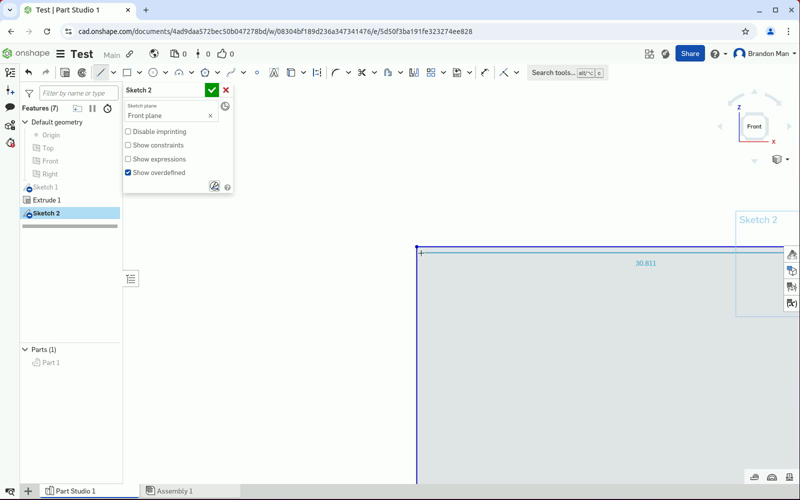
scroll(6)
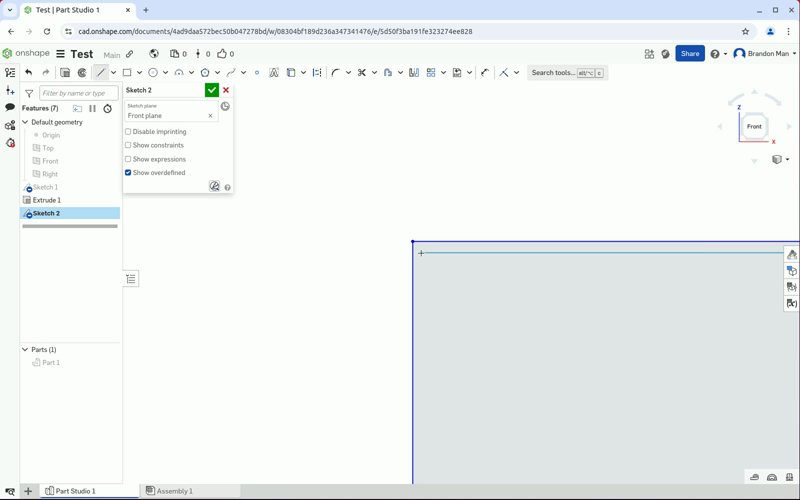
scroll(6)
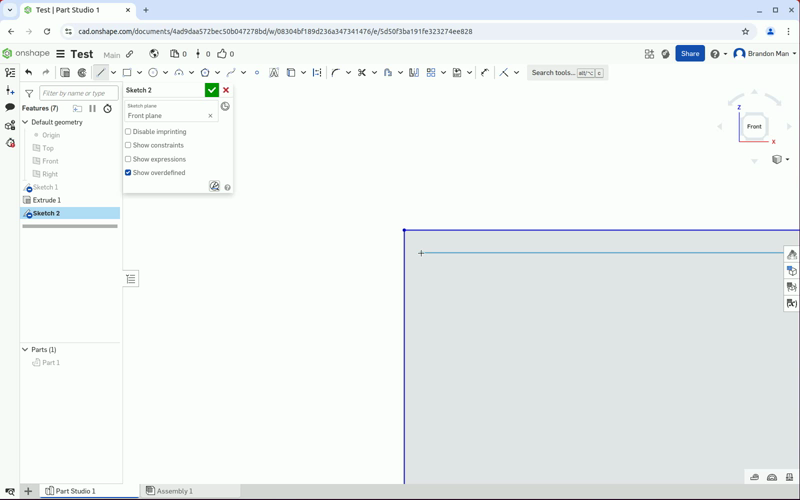
click(421, 252)
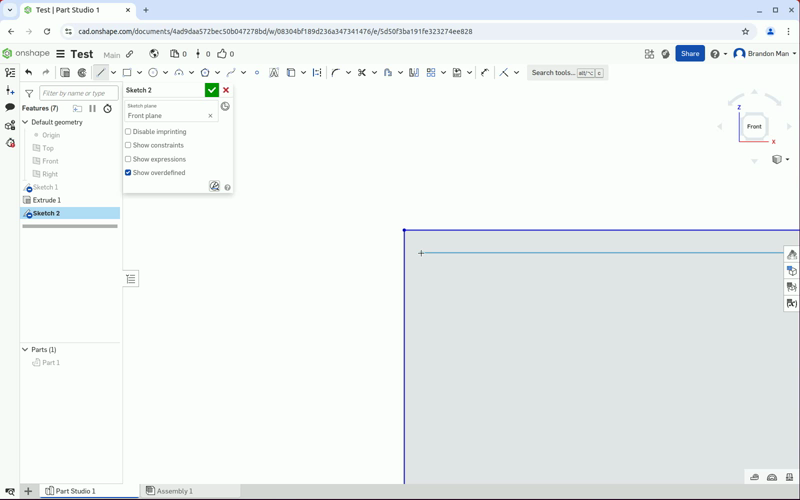
scroll(-6)
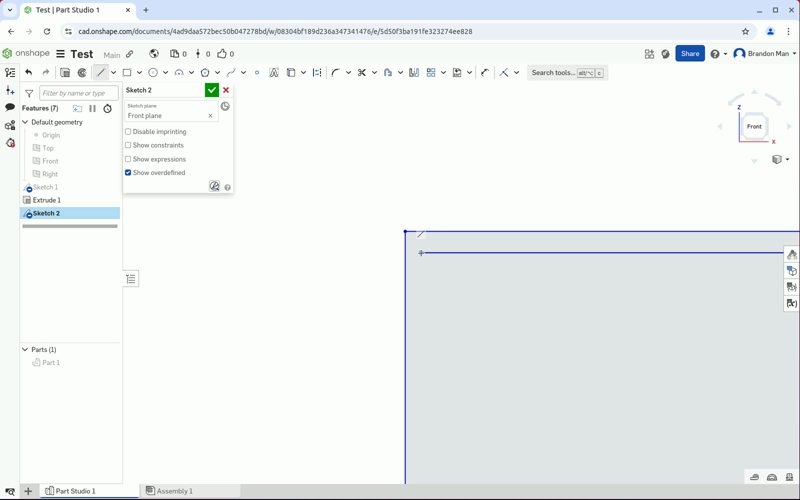
scroll(-6)
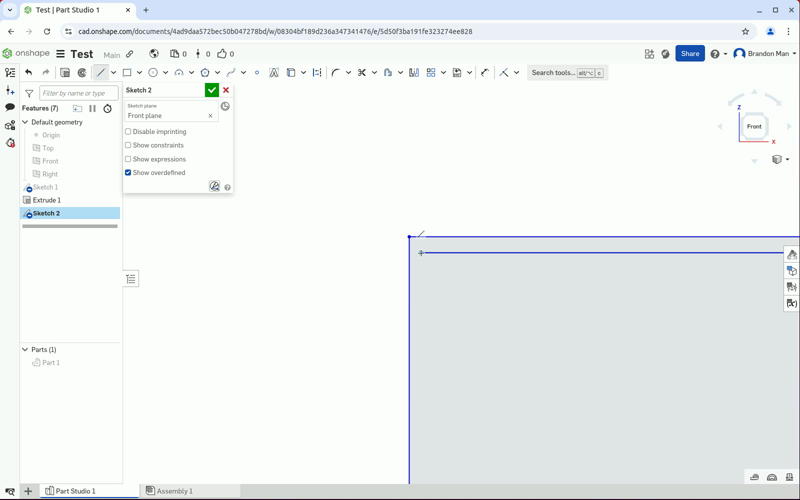
scroll(-6)
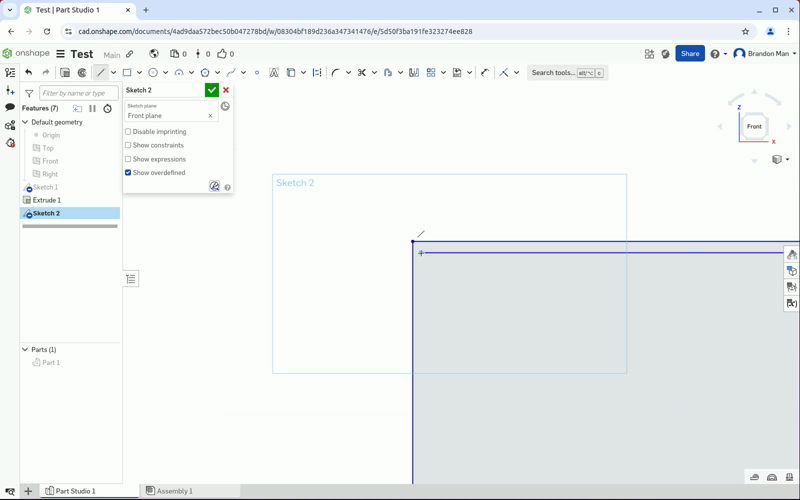
scroll(-6)
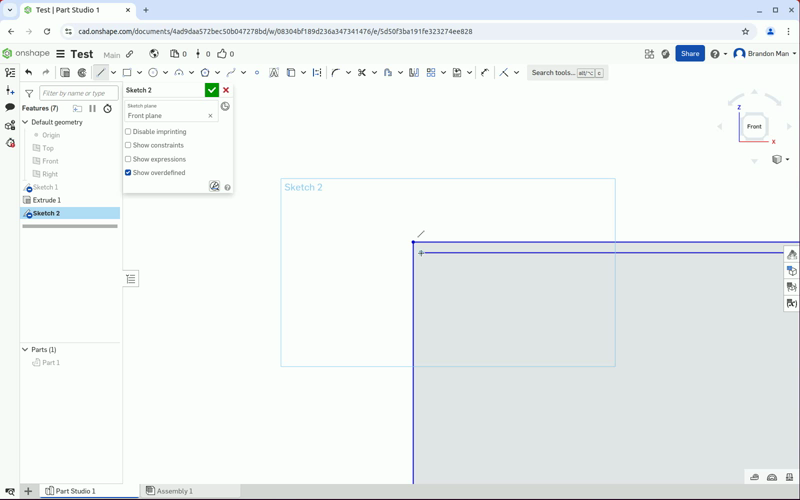
scroll(-6)
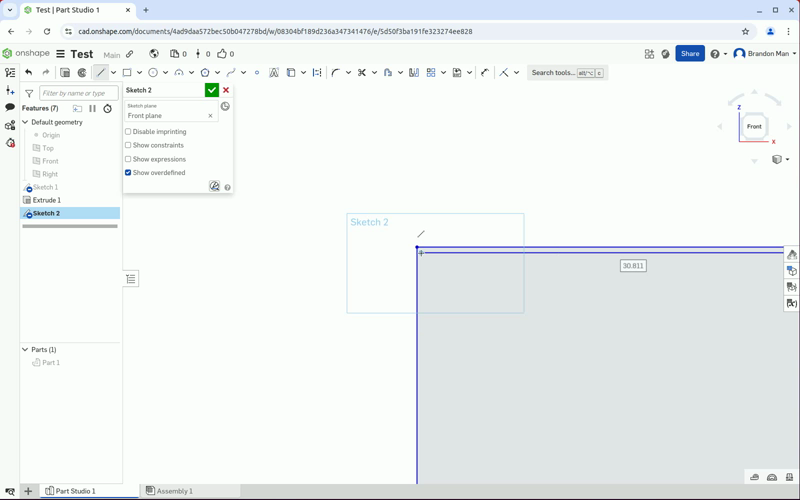
scroll(-6)
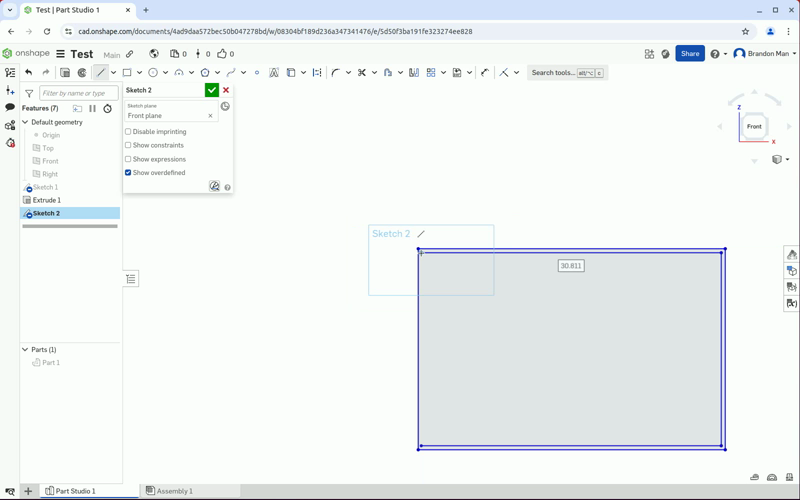
scroll(-6)
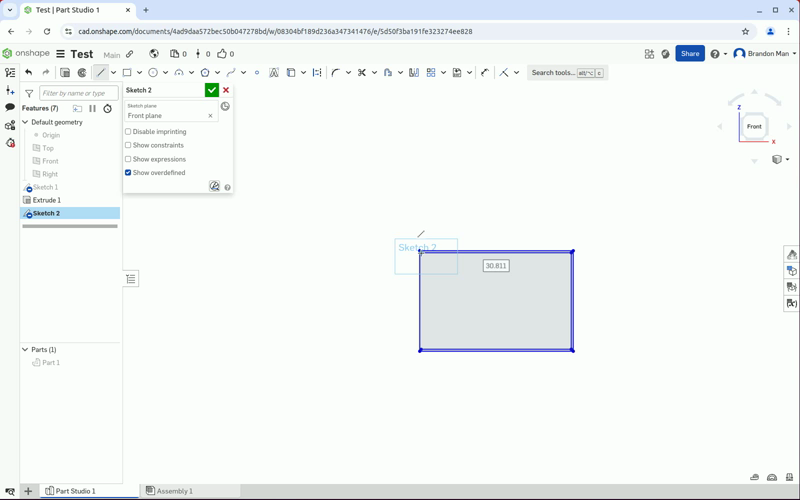
key_up(shift)
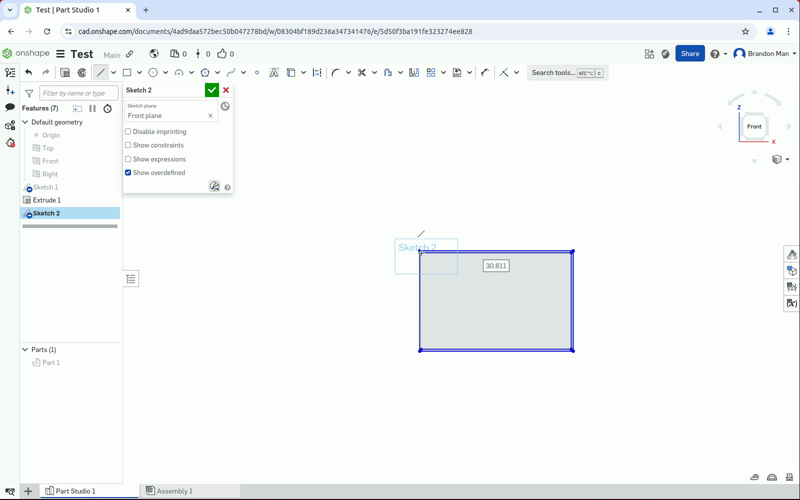
key_down(shift)
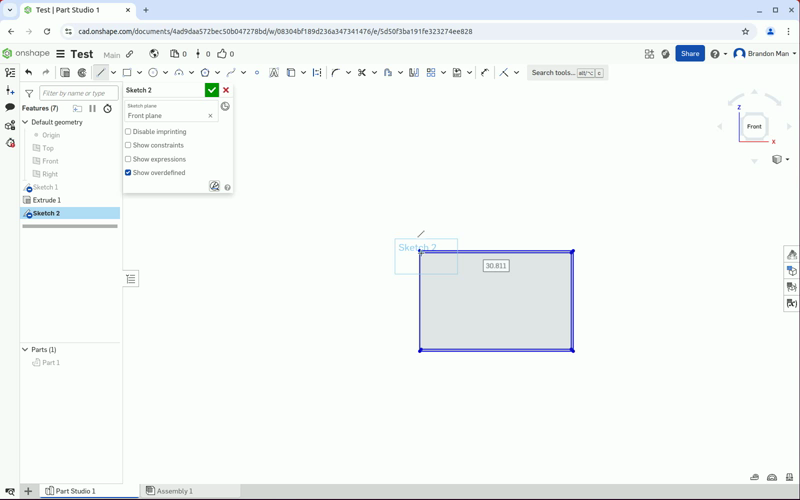
mouse_move(421, 349)
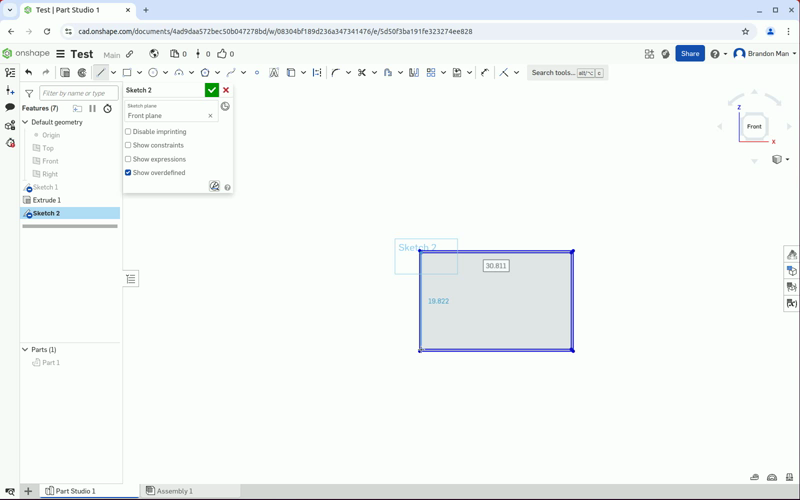
scroll(6)
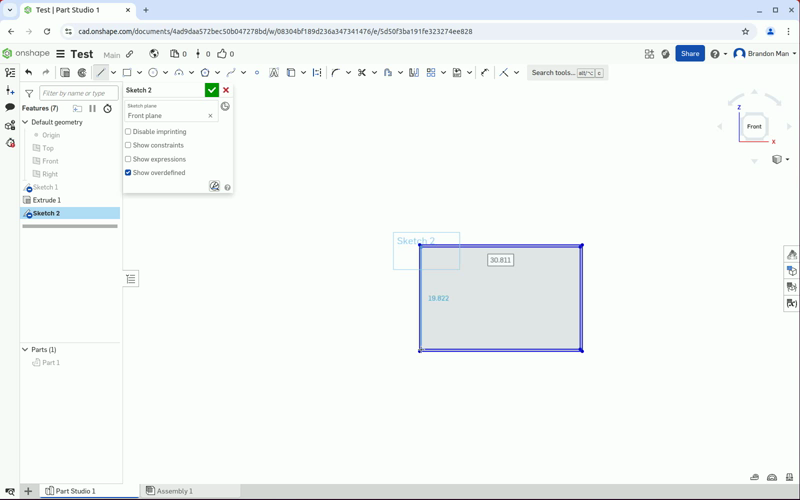
scroll(6)
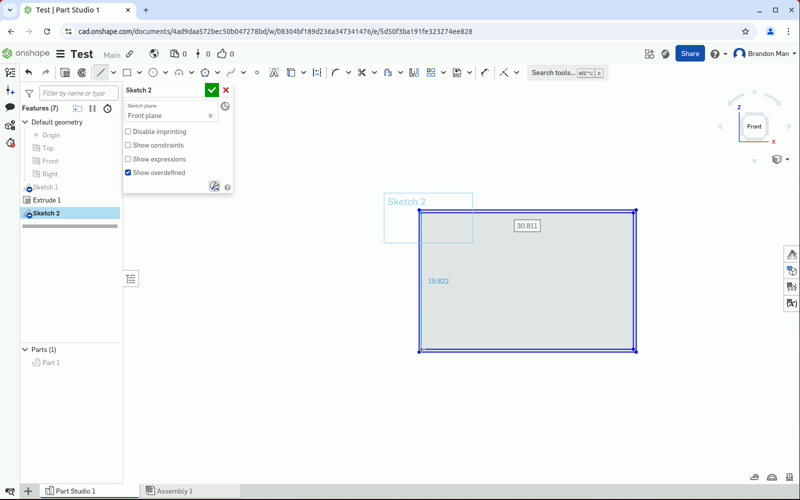
scroll(6)
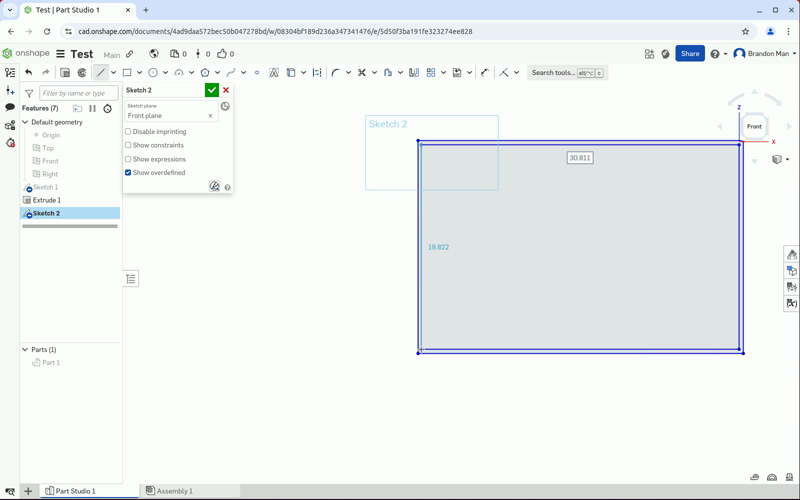
scroll(6)
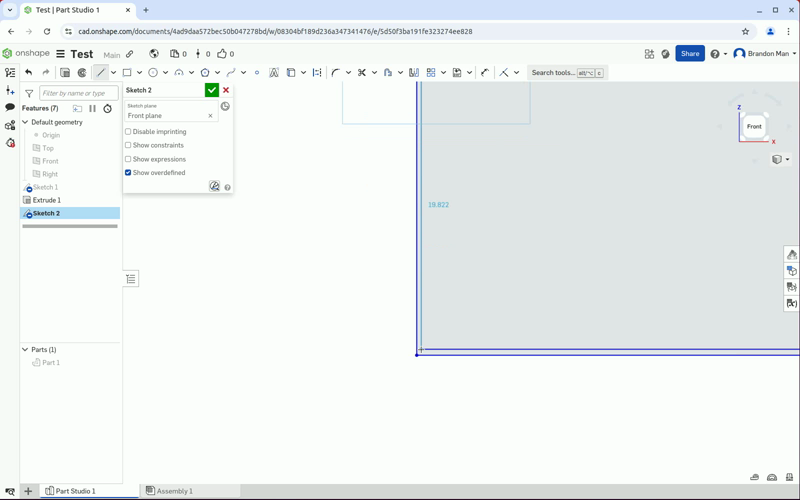
scroll(6)
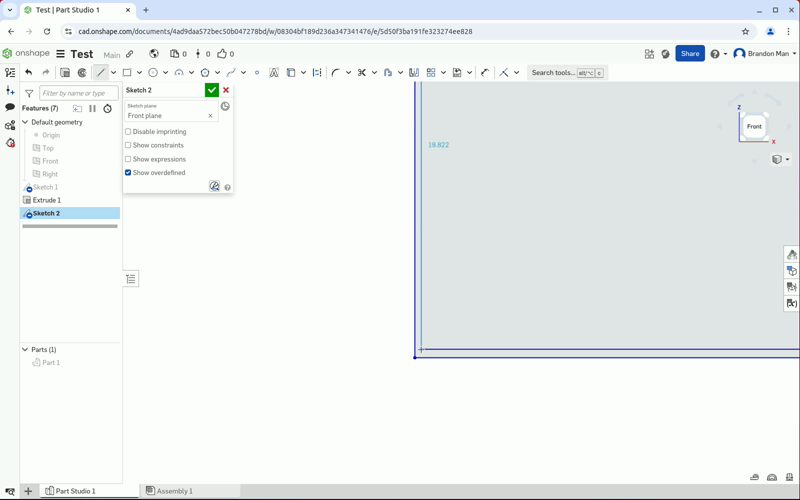
scroll(6)
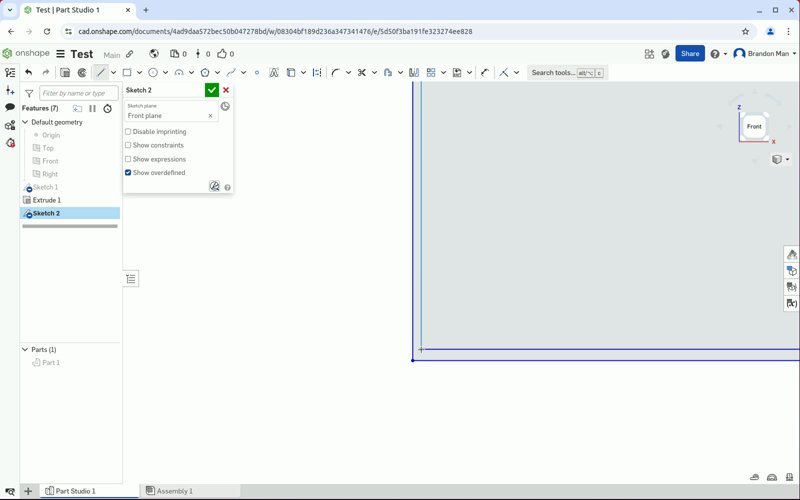
scroll(6)
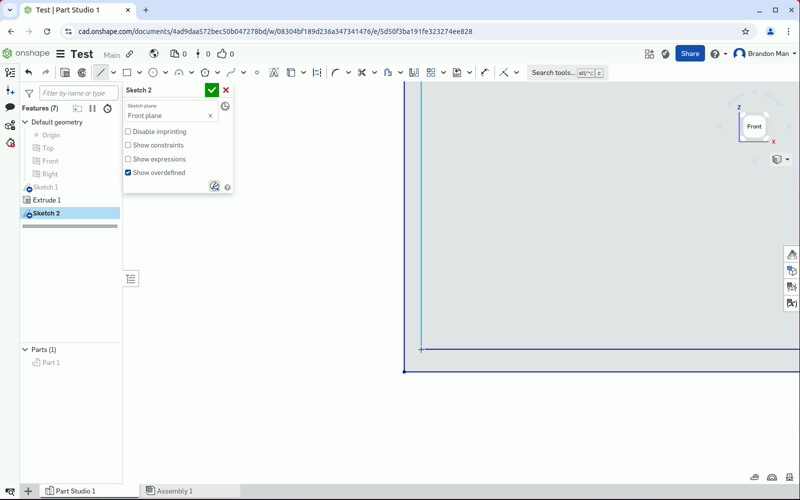
key_up(shift)
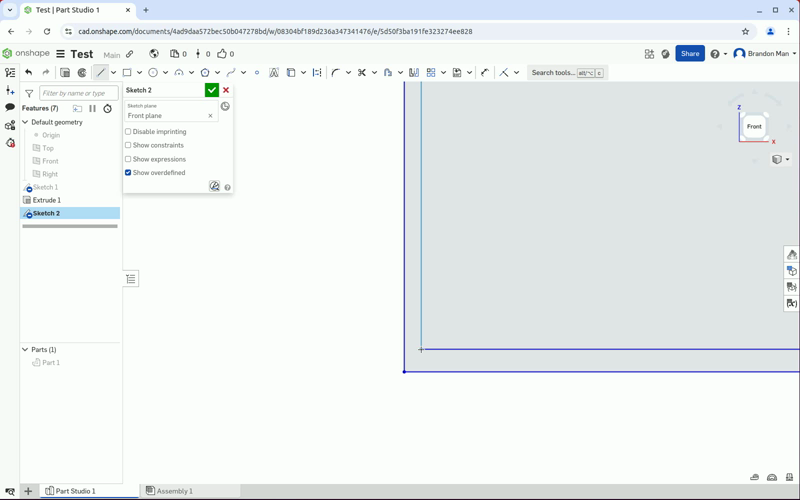
click(421, 349)
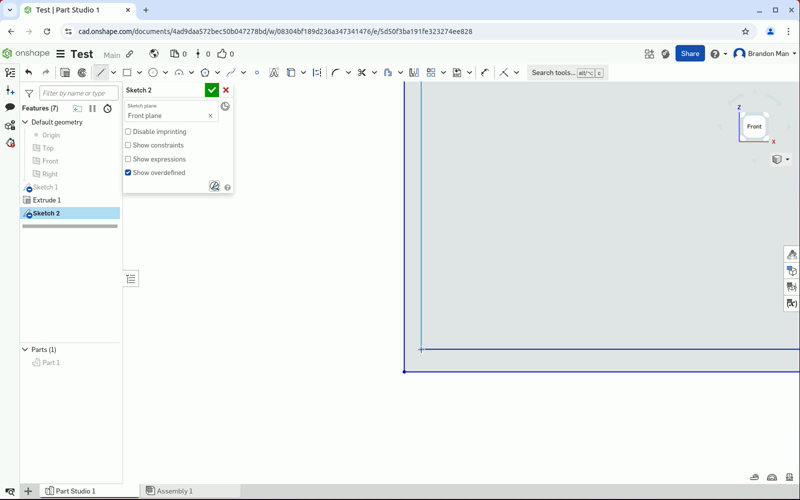
scroll(-6)
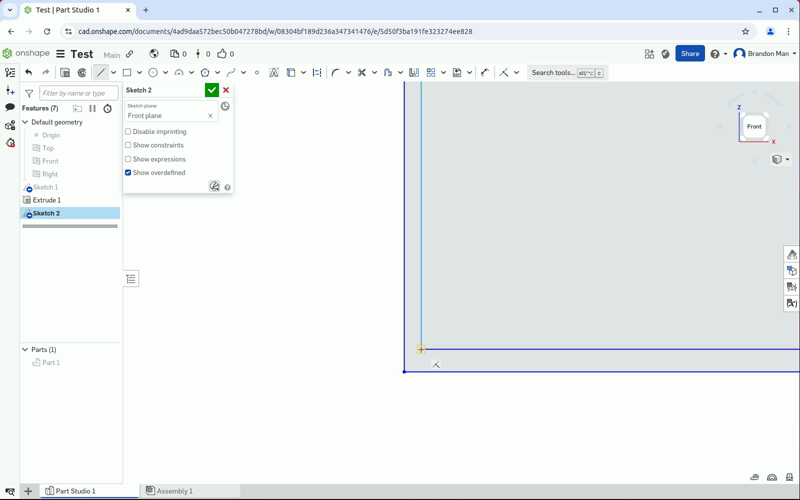
scroll(-6)
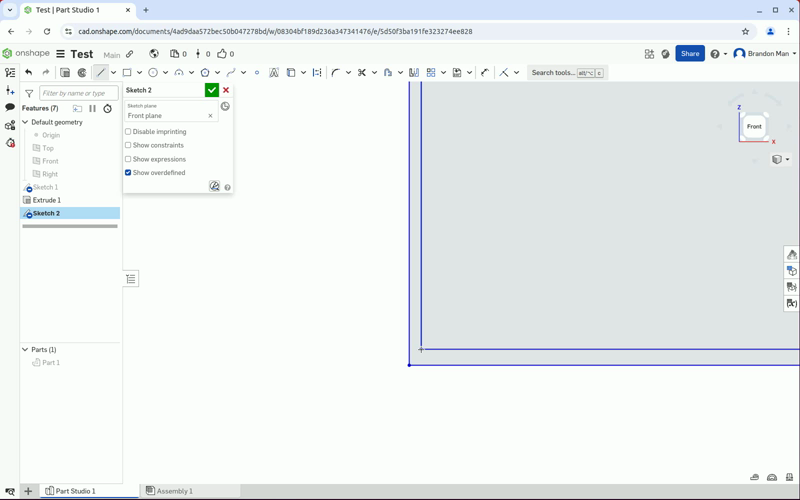
scroll(-6)
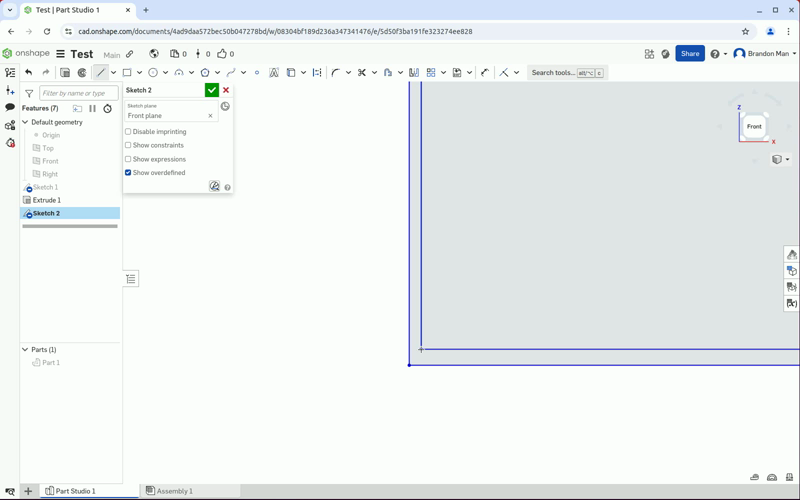
scroll(-6)
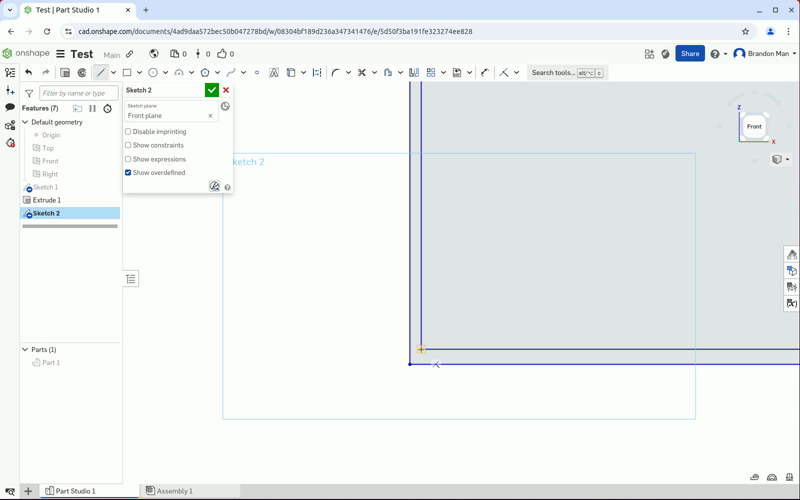
scroll(-6)
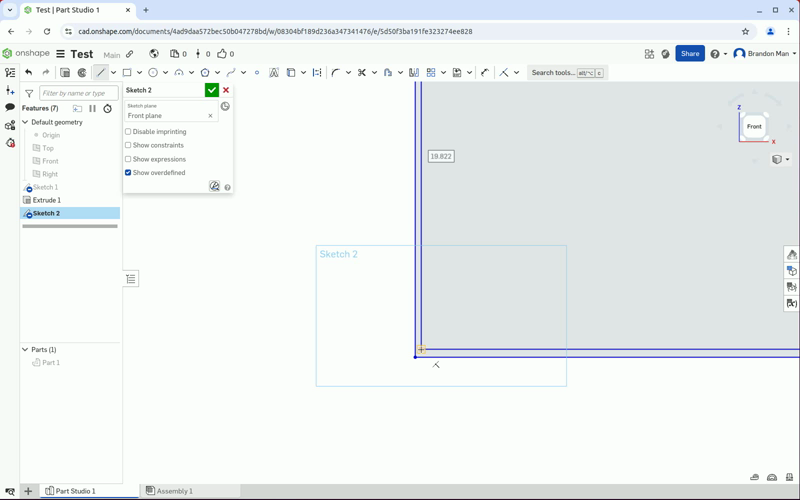
scroll(-6)
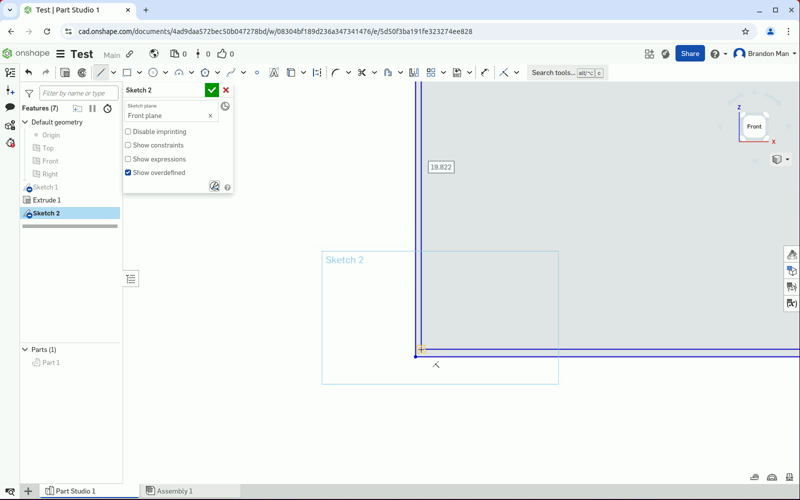
scroll(-6)
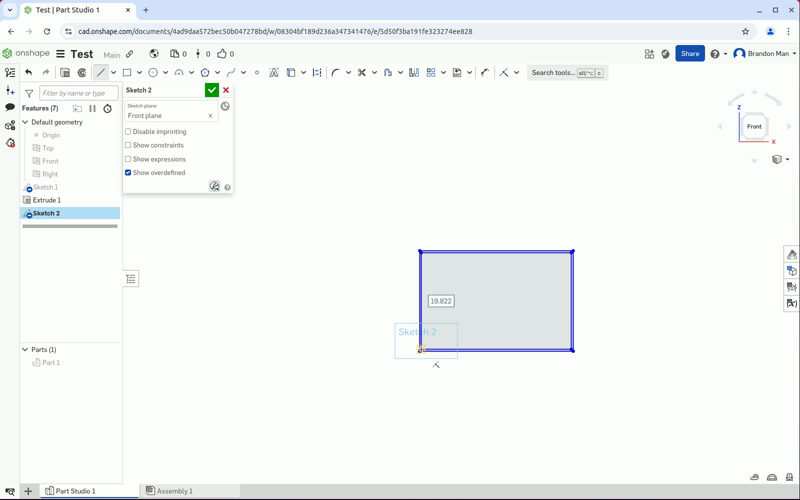
key(esc)
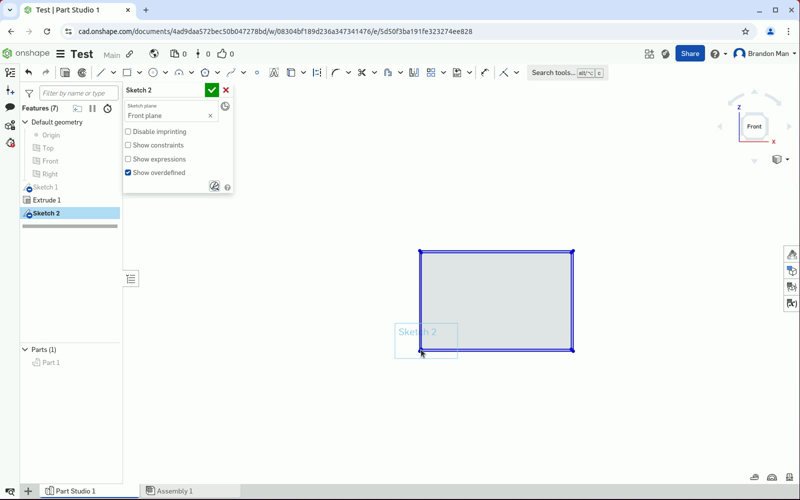
mouse_move(510, 350)
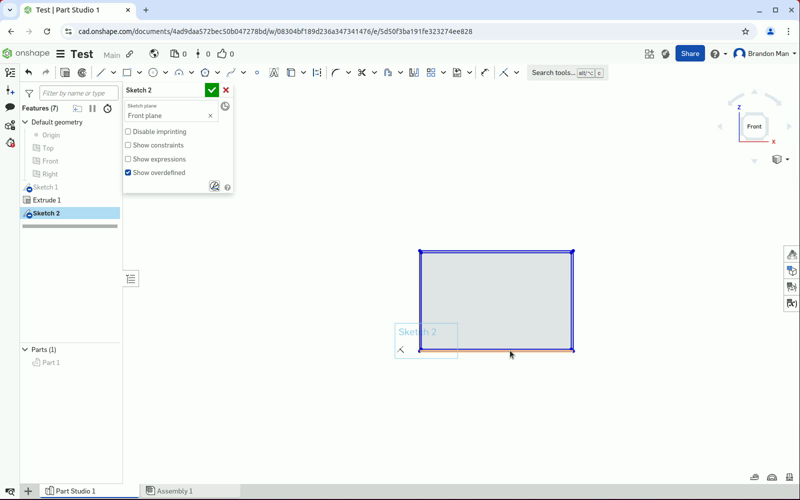
scroll(6)
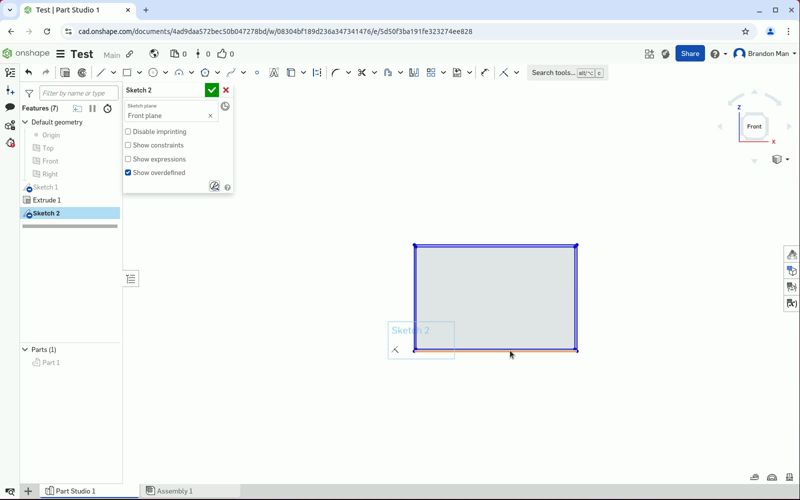
scroll(6)
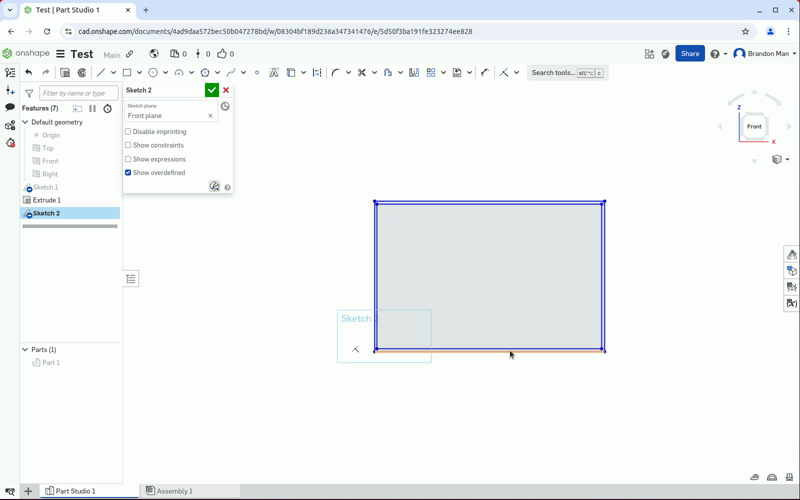
scroll(6)
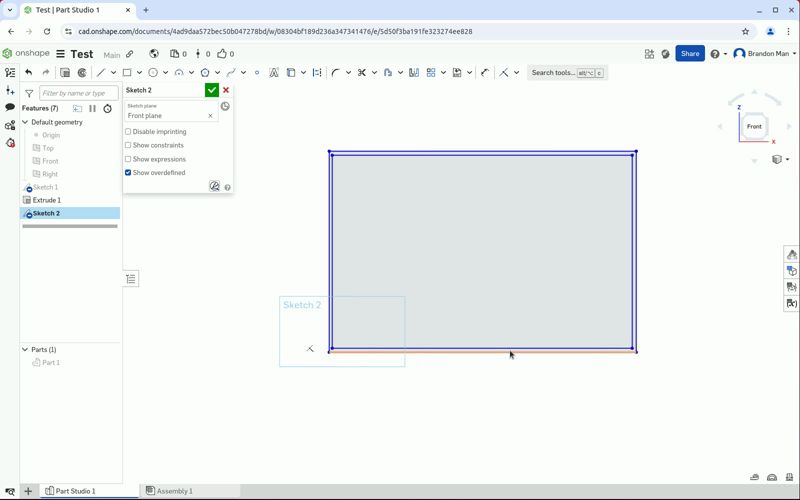
scroll(6)
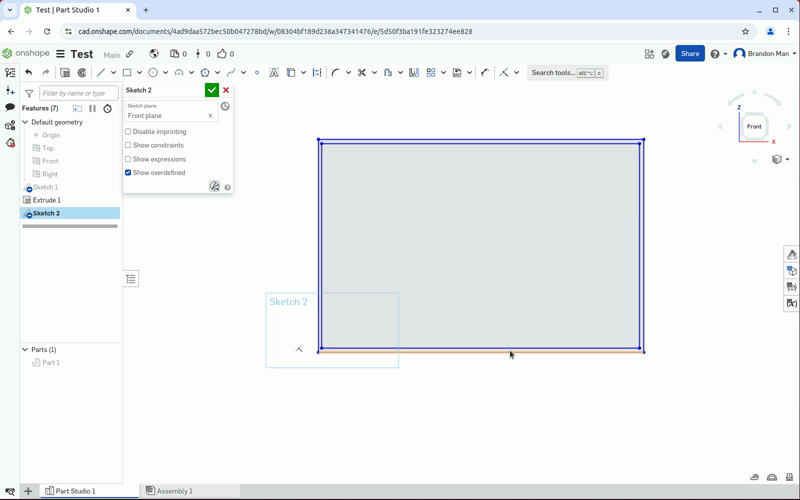
scroll(6)
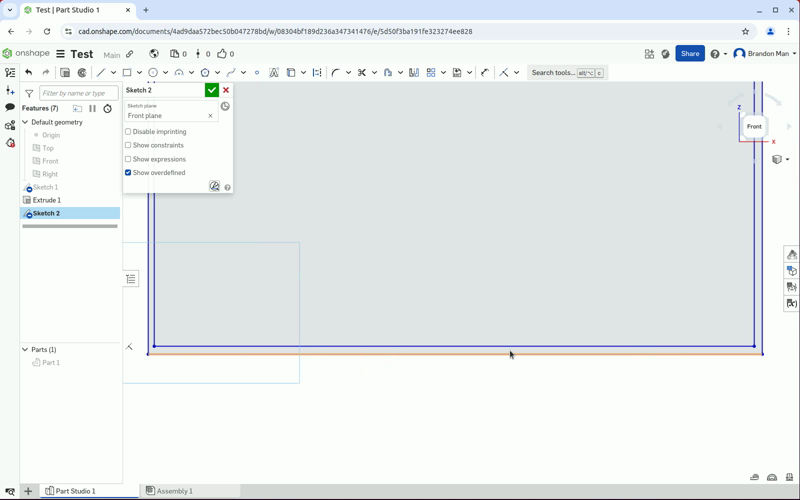
scroll(6)
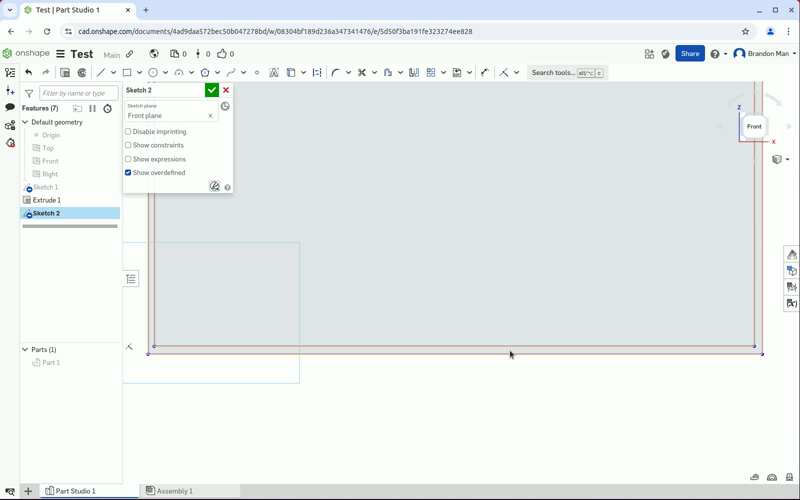
scroll(6)
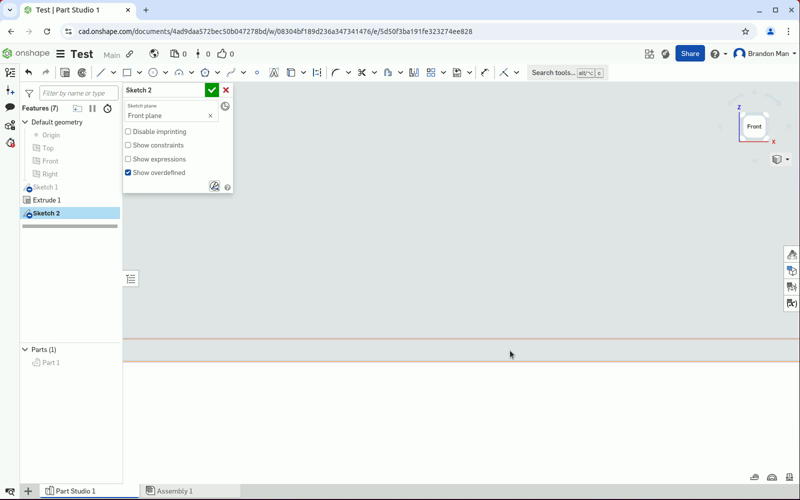
click(510, 350)
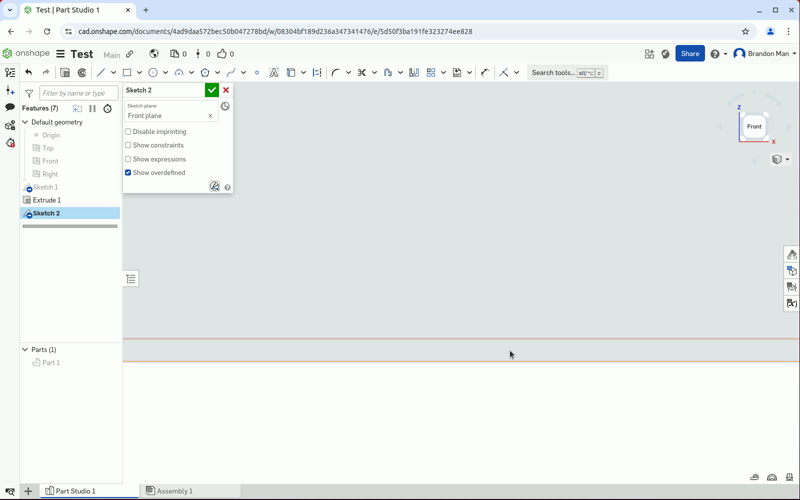
scroll(-6)
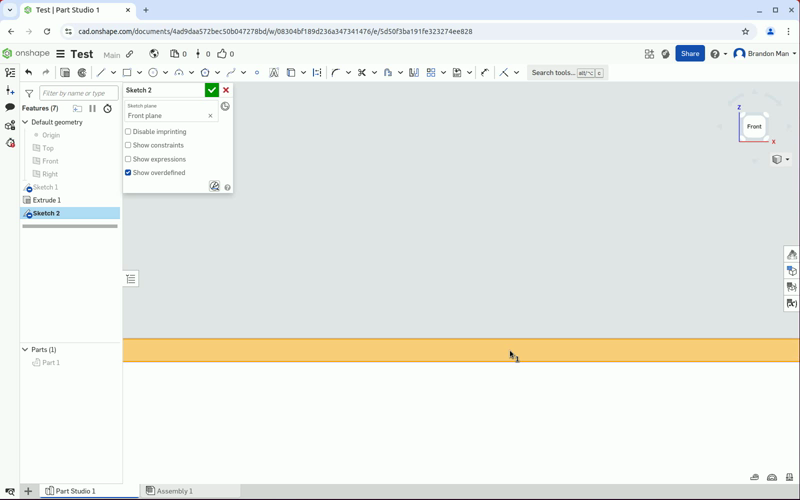
scroll(-6)
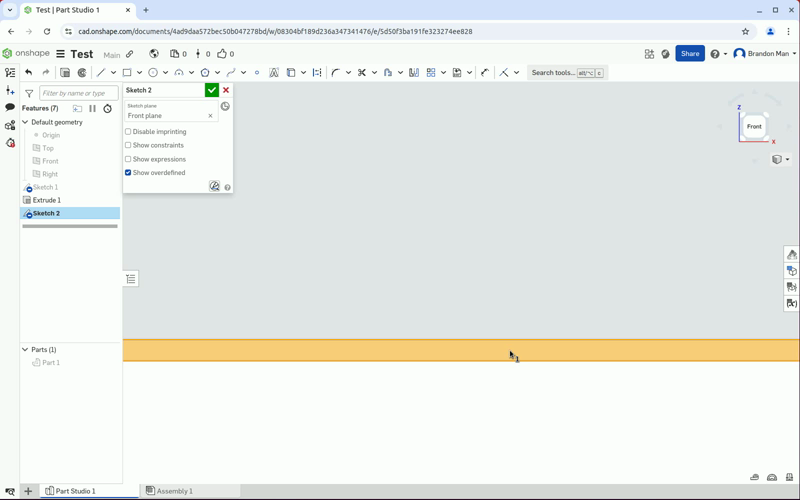
scroll(-6)
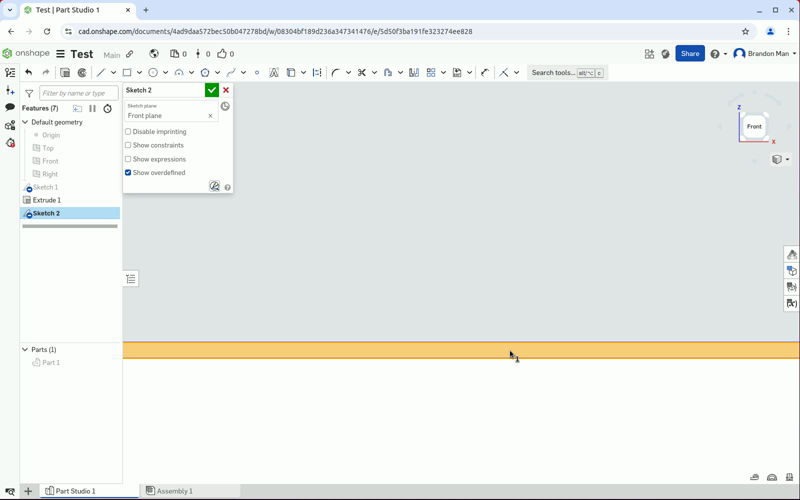
scroll(-6)
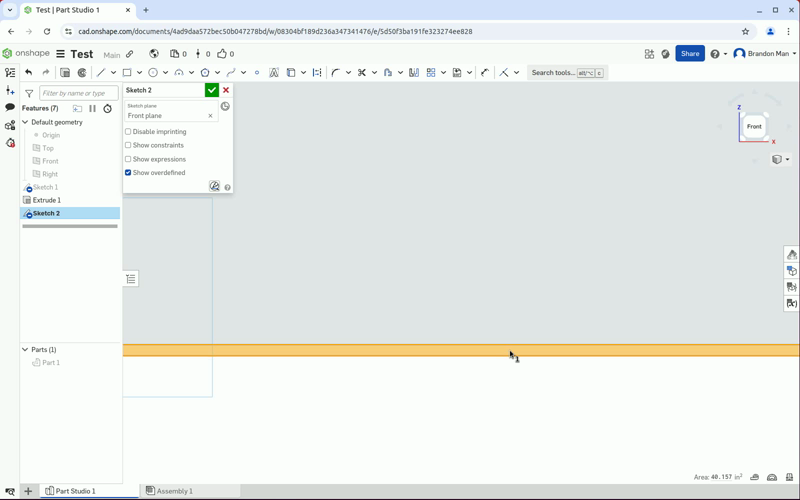
scroll(-6)
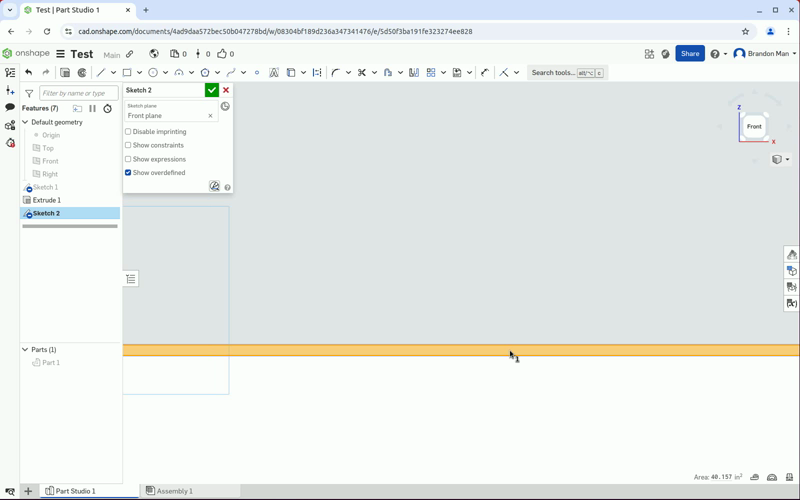
scroll(-6)
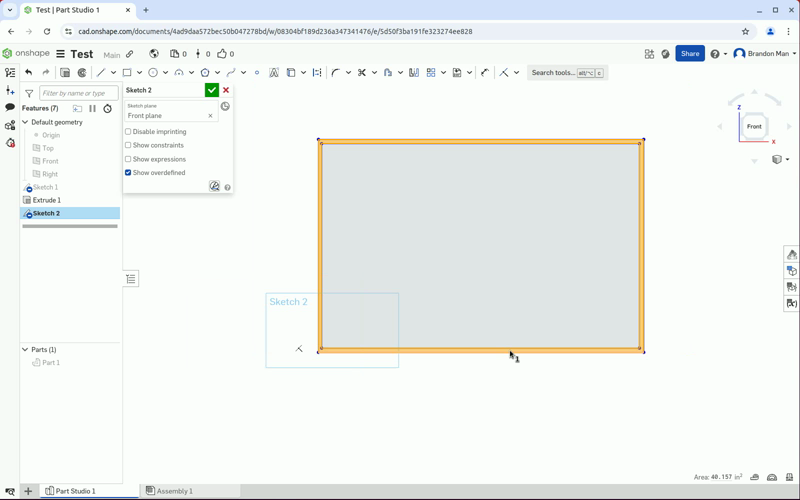
scroll(-6)
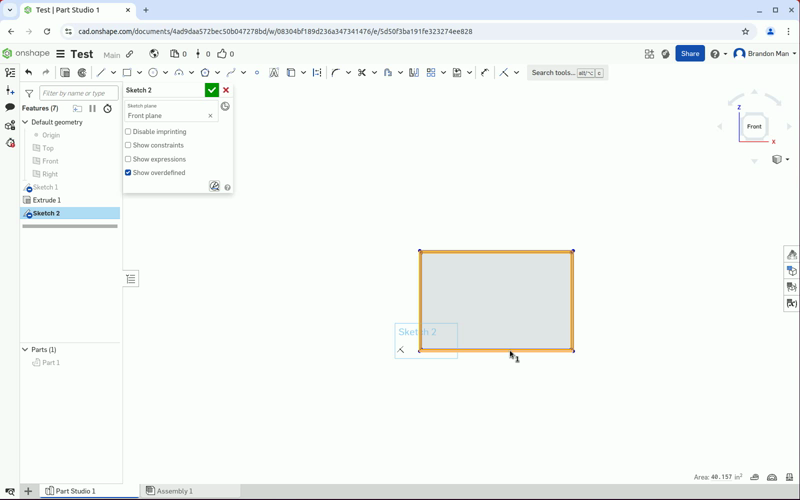
mouse_move(73, 352)
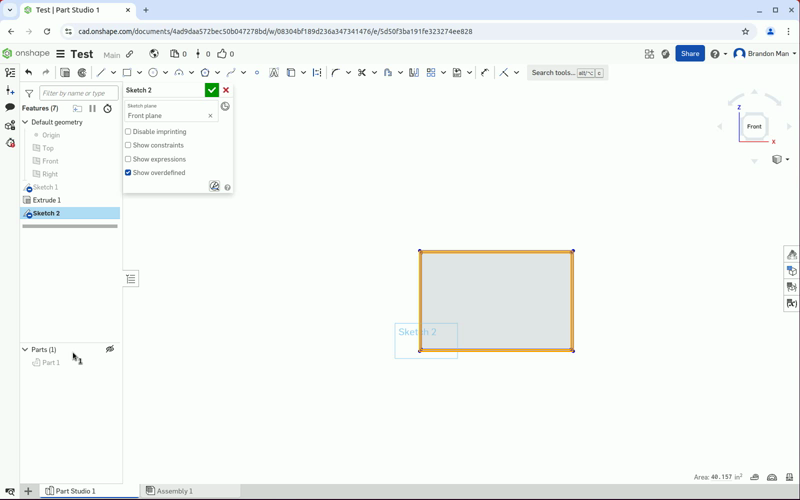
key(shift+y)
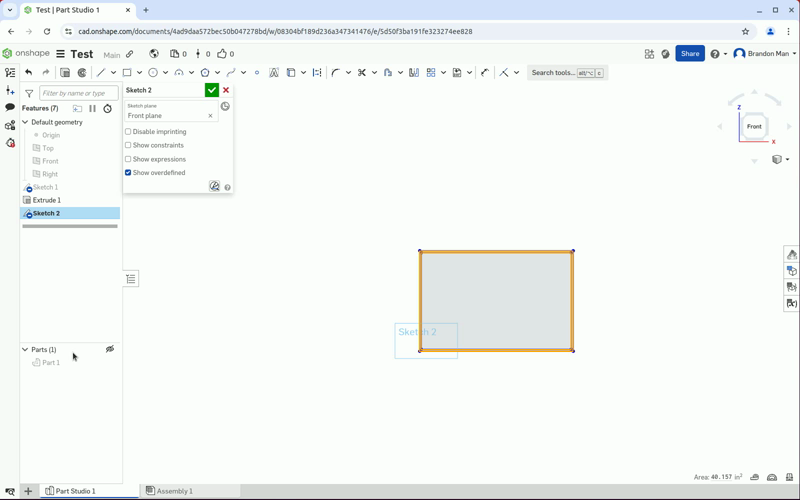
key(shift+e)
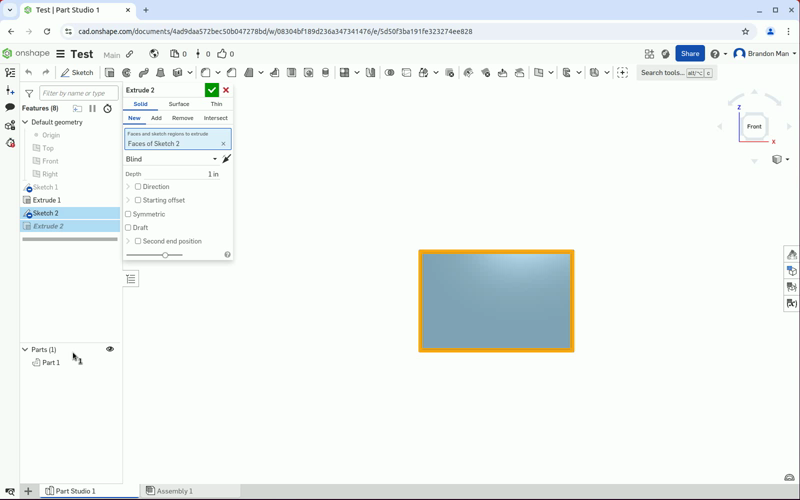
mouse_move(143, 106)
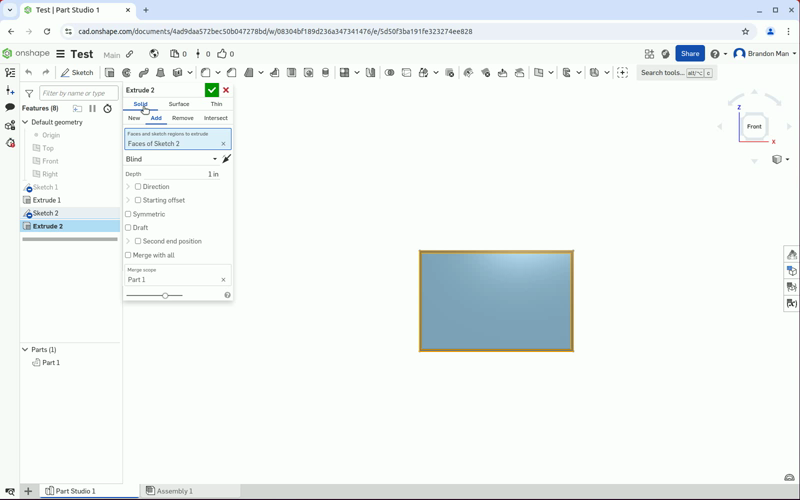
click(143, 106)
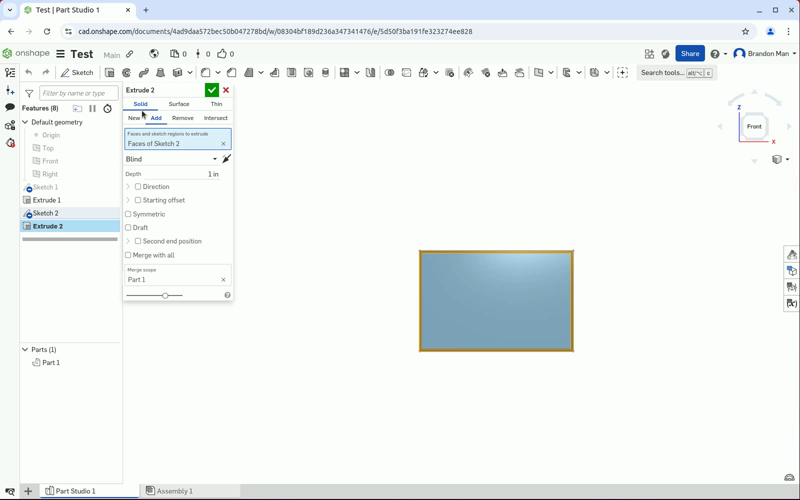
mouse_move(137, 120)
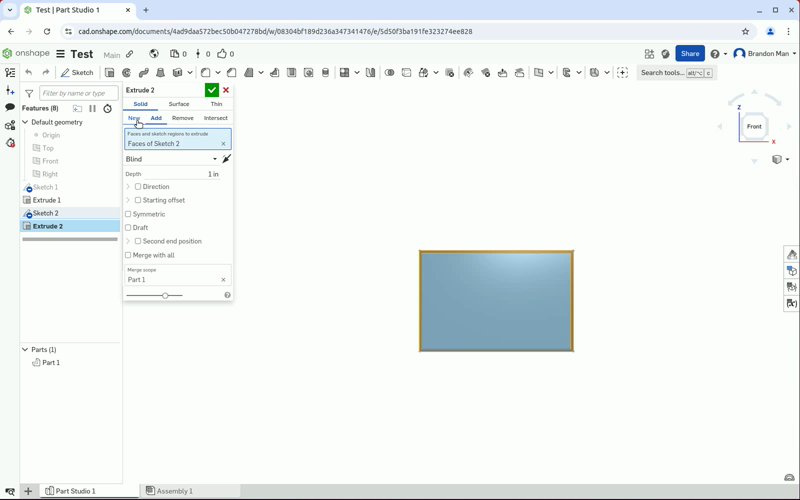
click(137, 120)
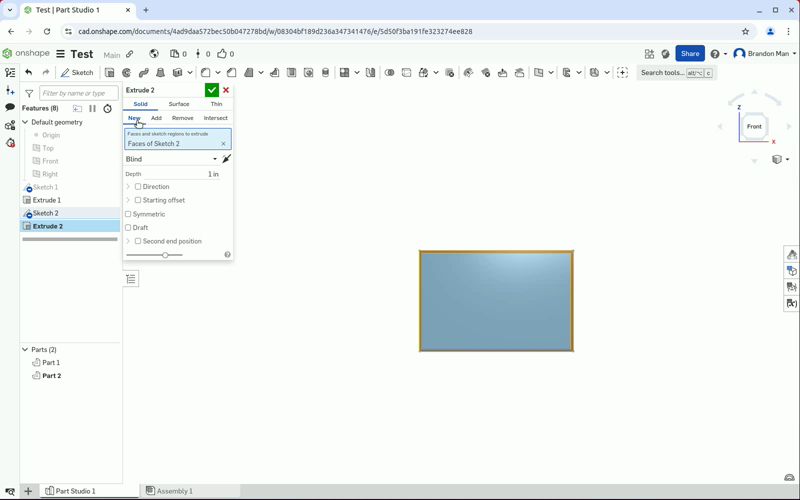
key(tab, 4)
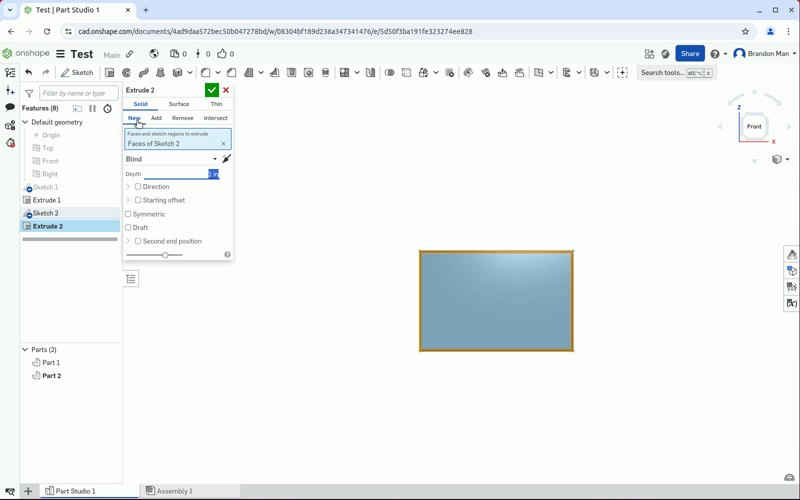
text(0.241)
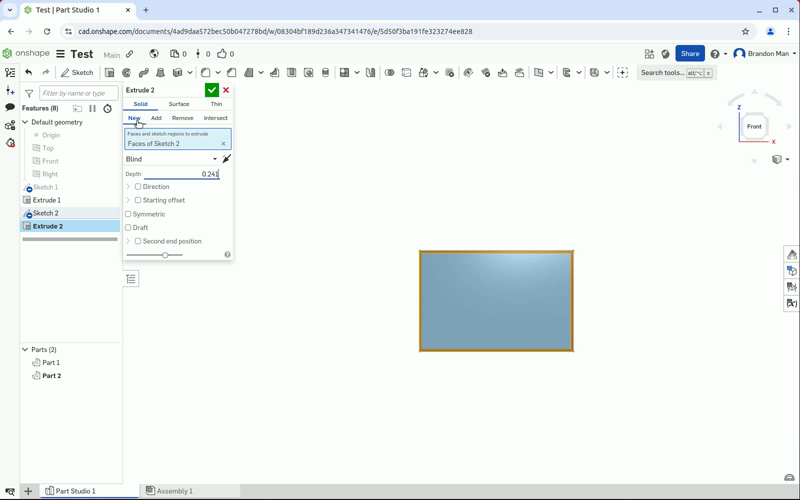
key(enter)
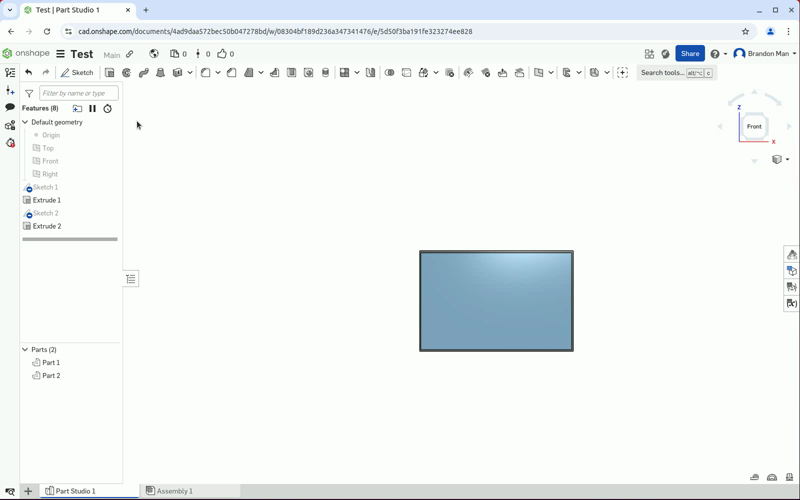
key(shift+h)
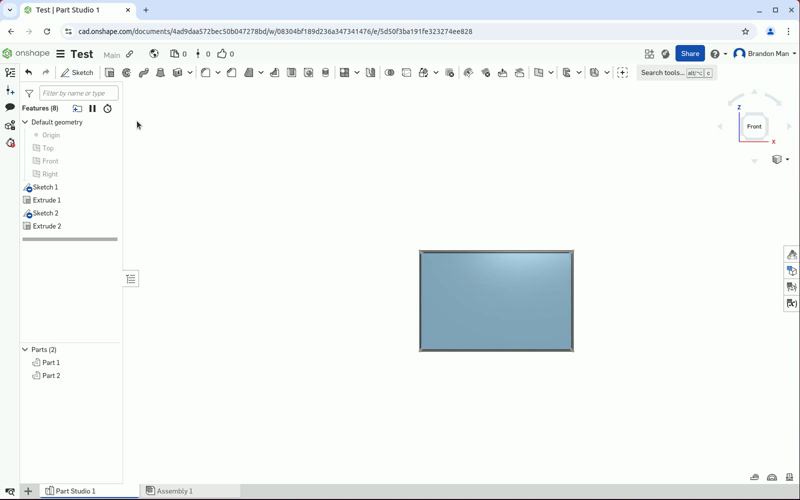
key(shift+h)
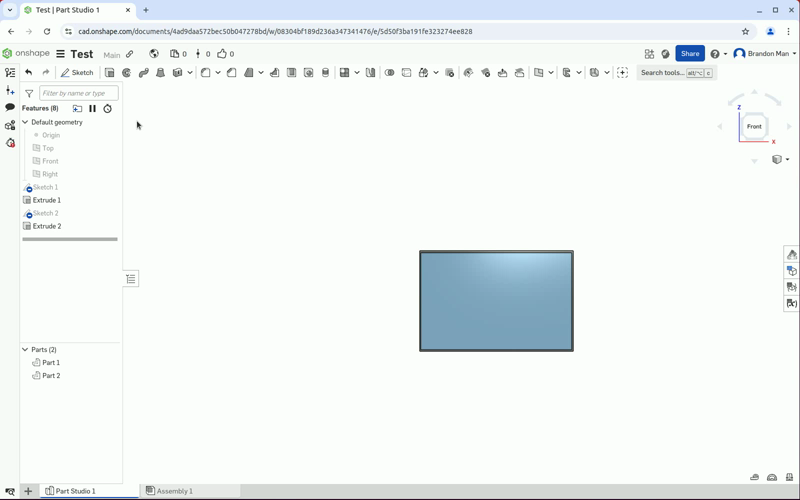
mouse_move(73, 189)
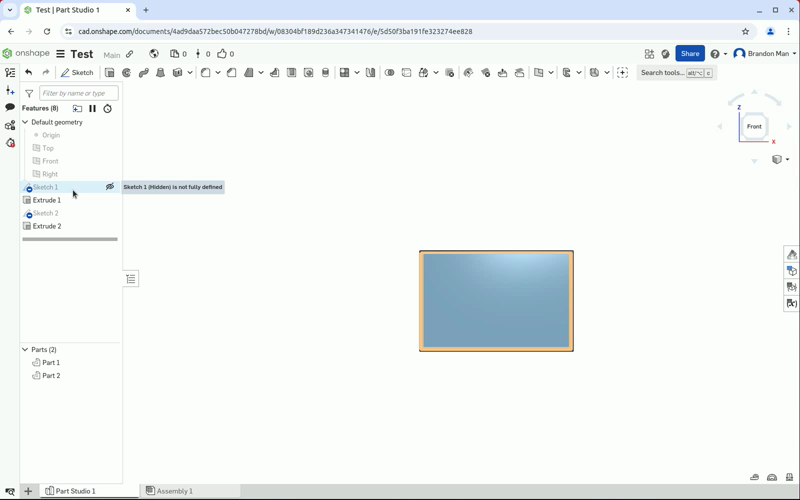
click(73, 189)
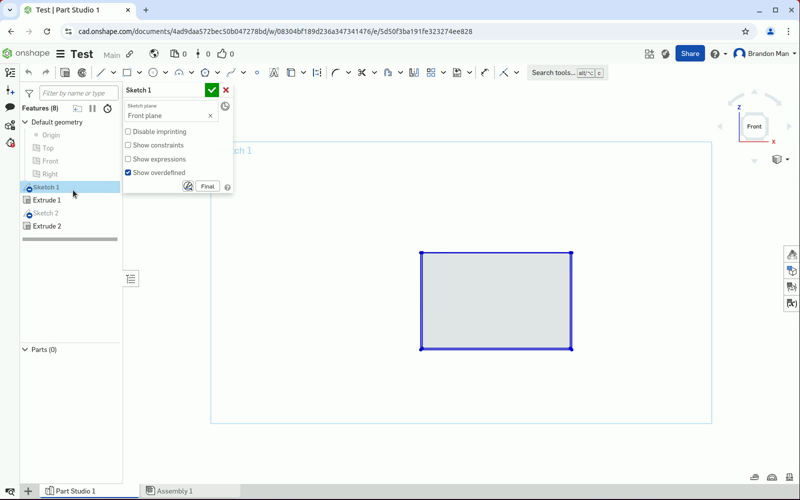
mouse_move(229, 92)
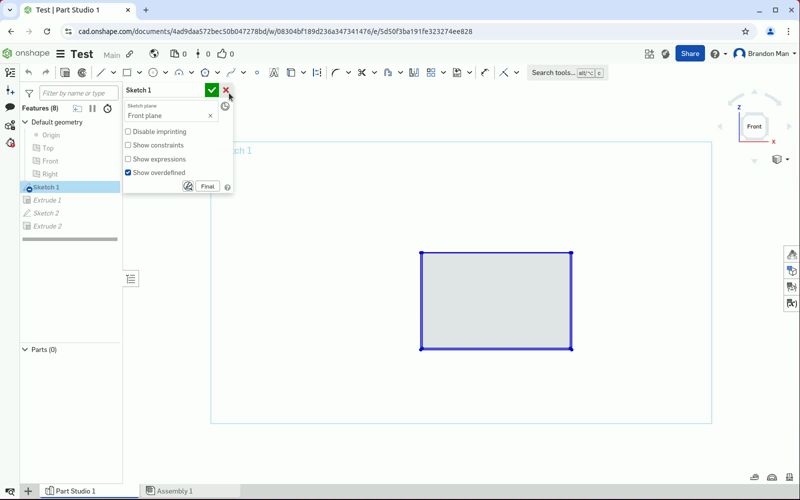
click(229, 92)
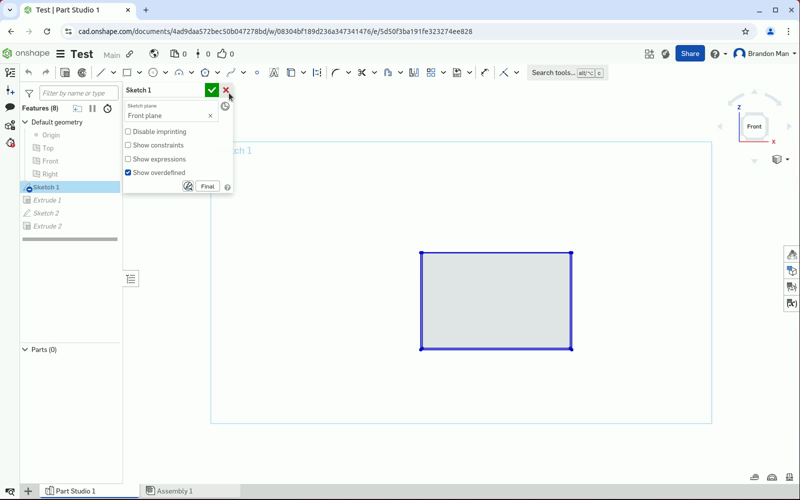
key(shift+s)
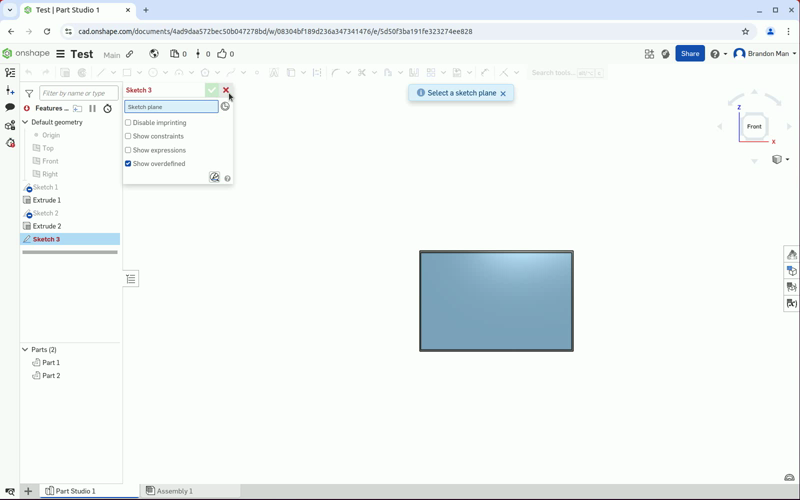
mouse_move(73, 163)
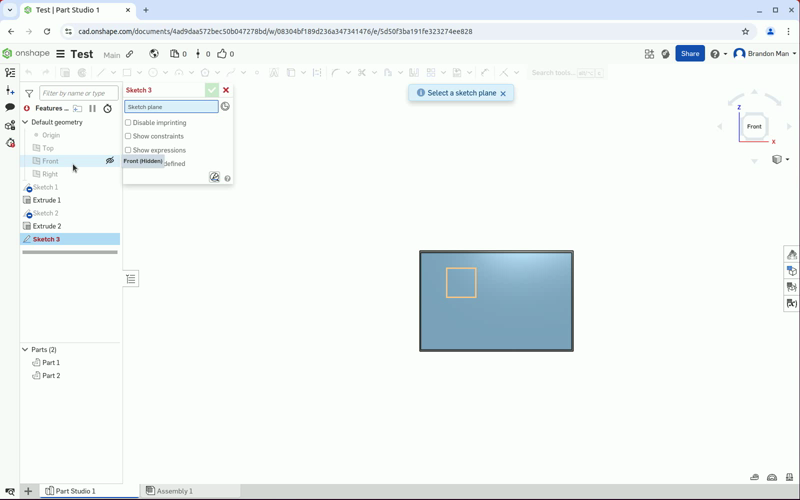
click(73, 163)
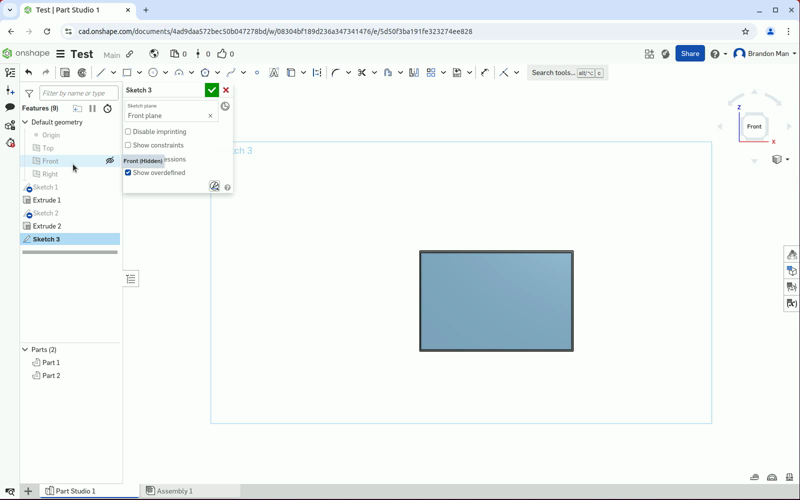
mouse_move(73, 352)
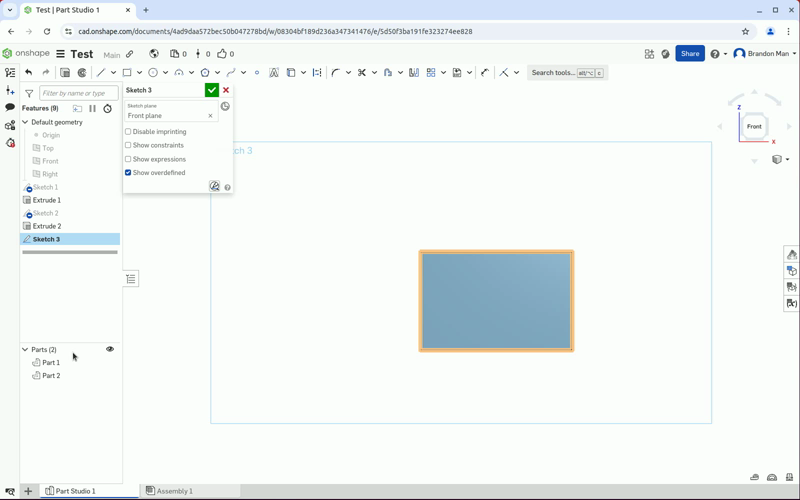
key(y)
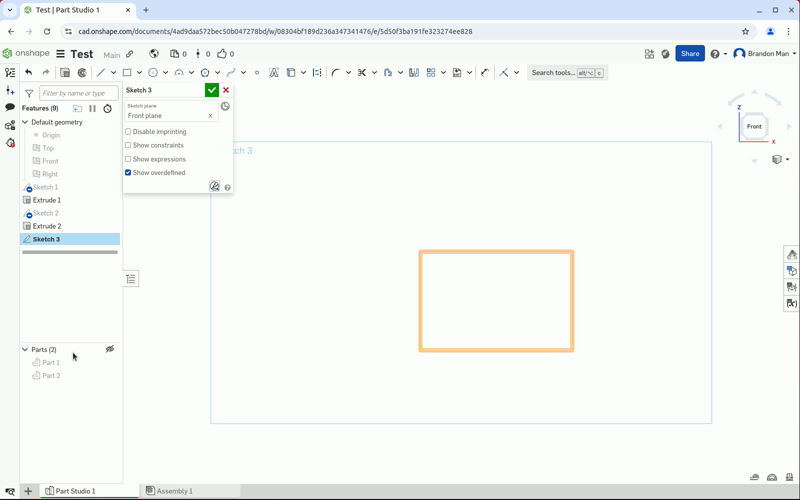
key(l)
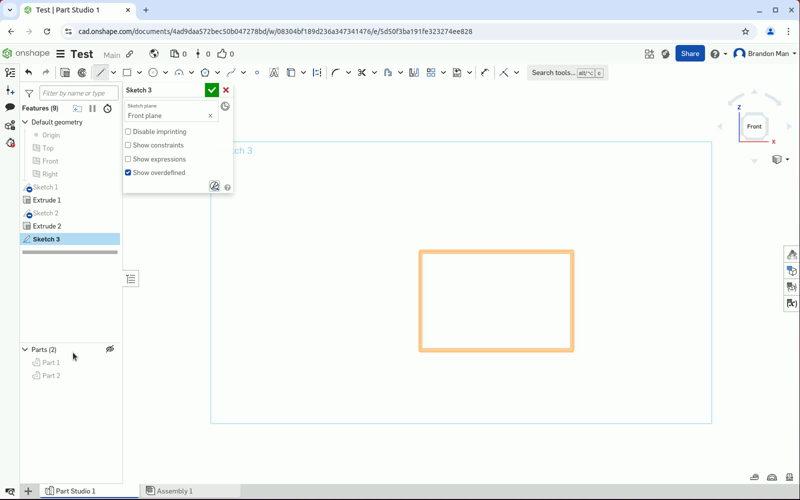
key_down(shift)
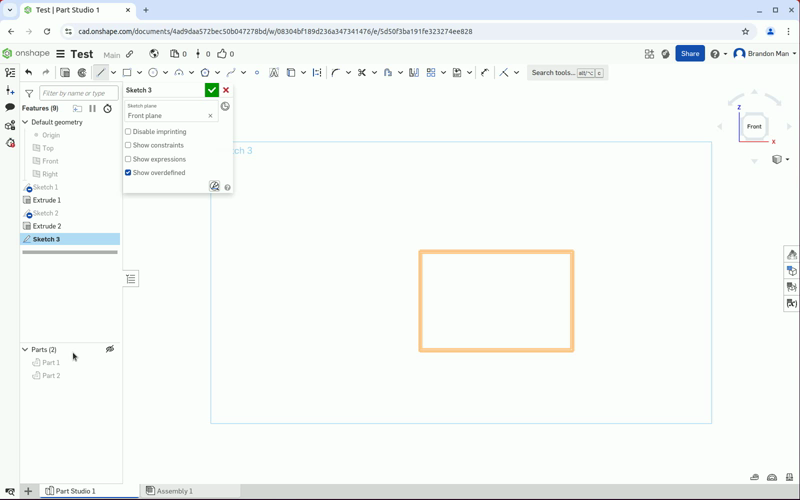
mouse_move(422, 348)
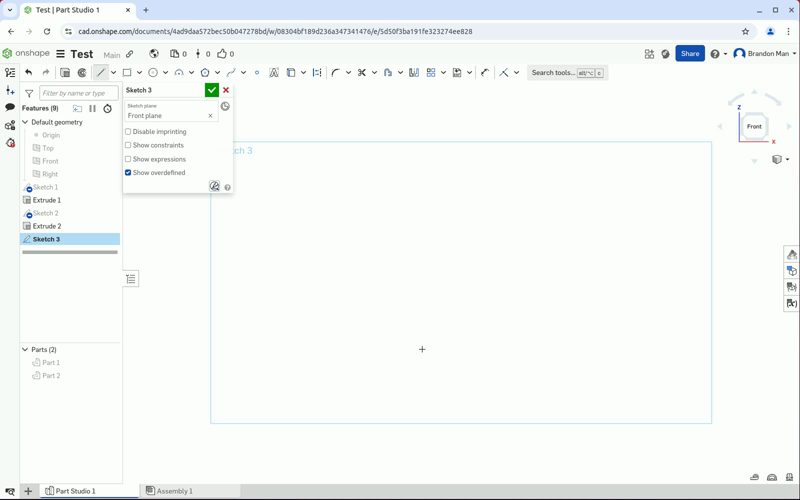
click(422, 348)
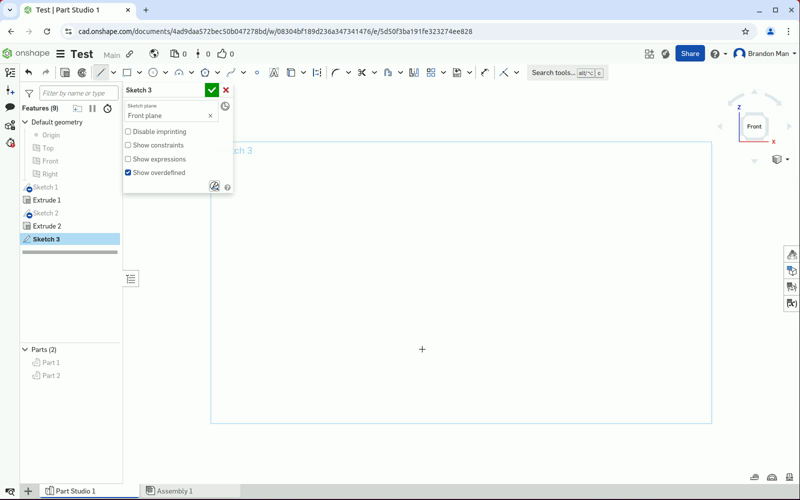
key_up(shift)
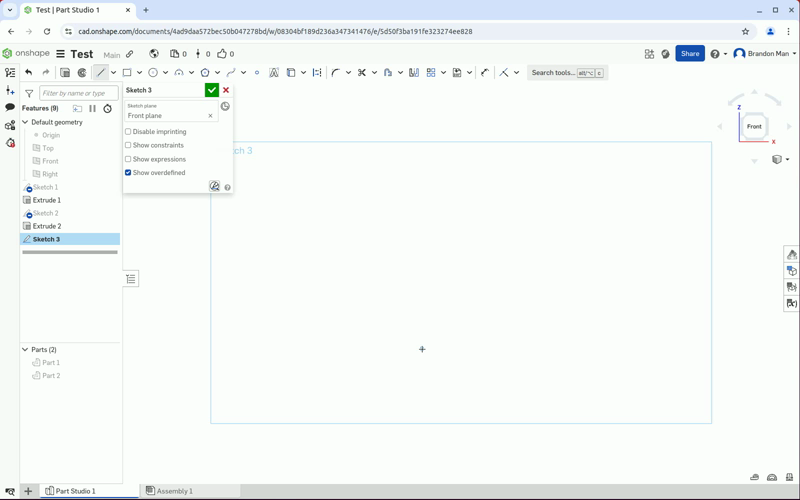
key_down(shift)
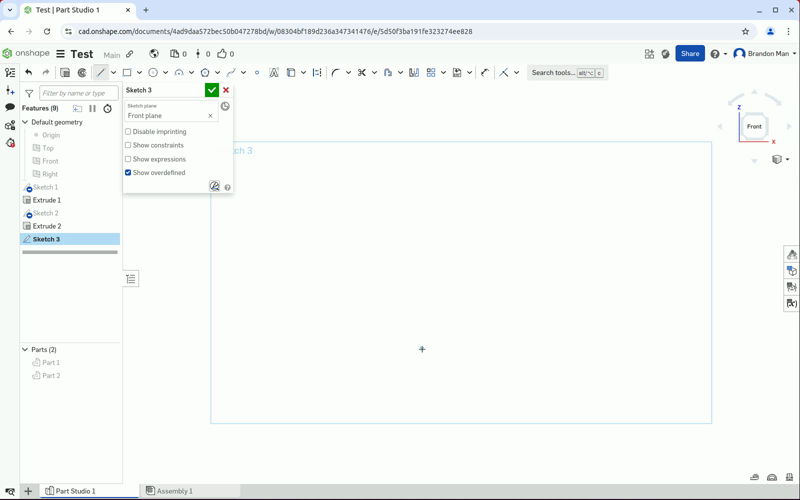
mouse_move(570, 348)
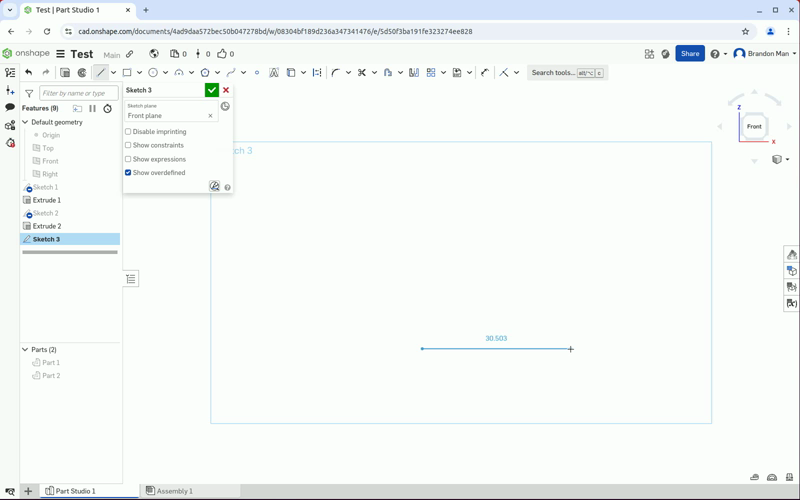
click(570, 348)
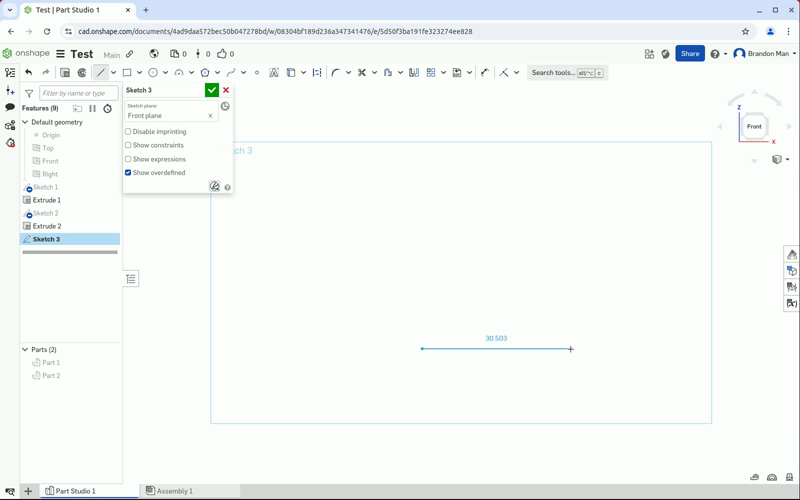
key_up(shift)
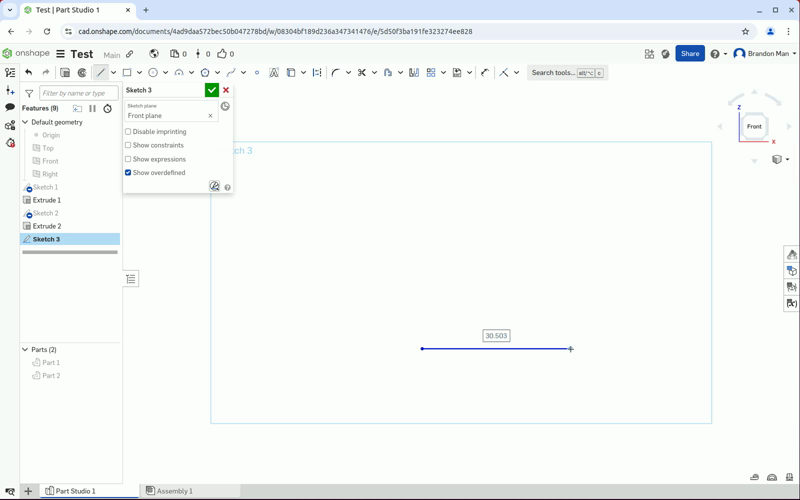
key_down(shift)
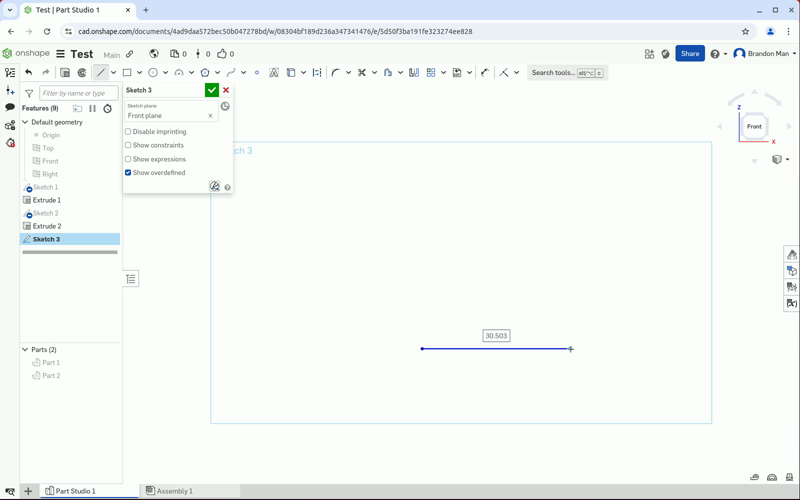
mouse_move(570, 253)
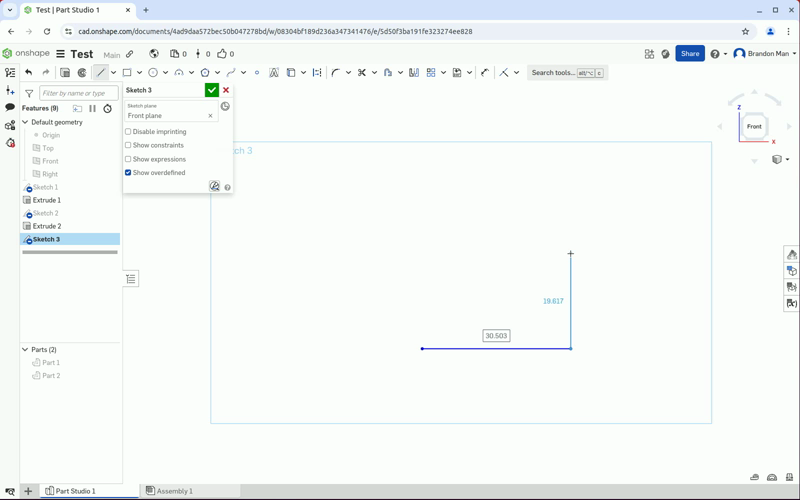
click(570, 253)
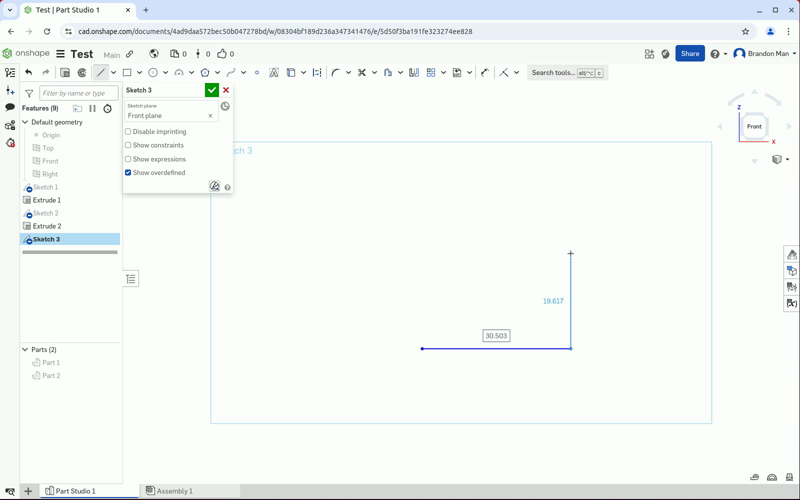
key_up(shift)
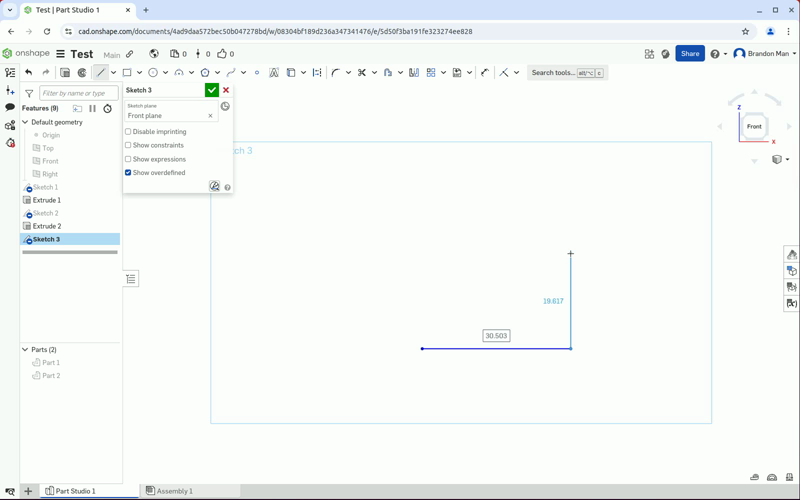
key_down(shift)
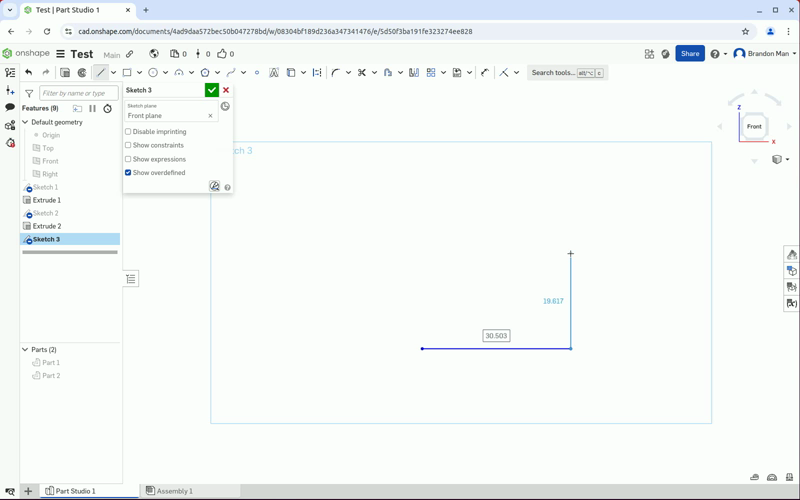
mouse_move(422, 253)
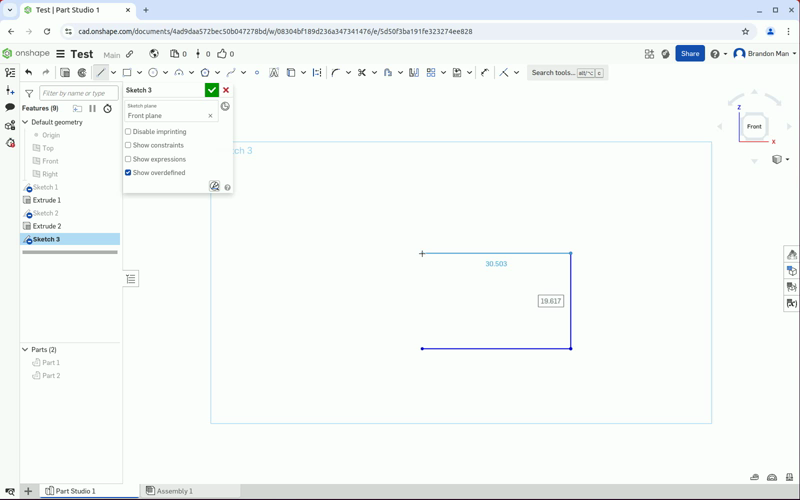
click(422, 253)
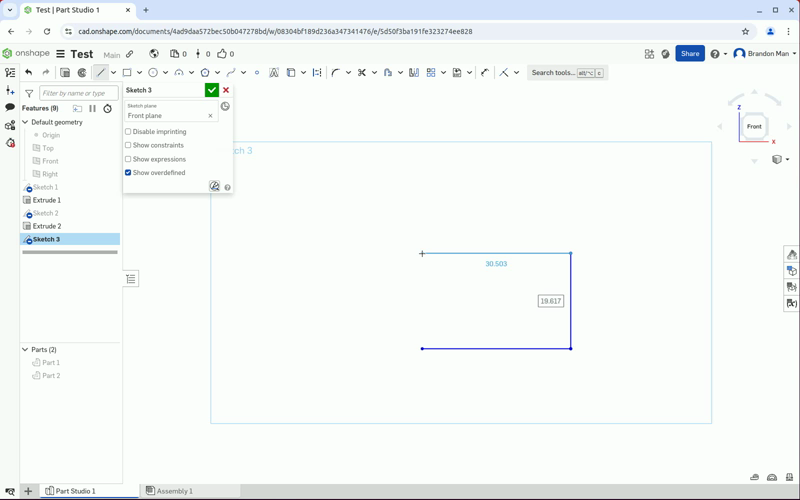
key_up(shift)
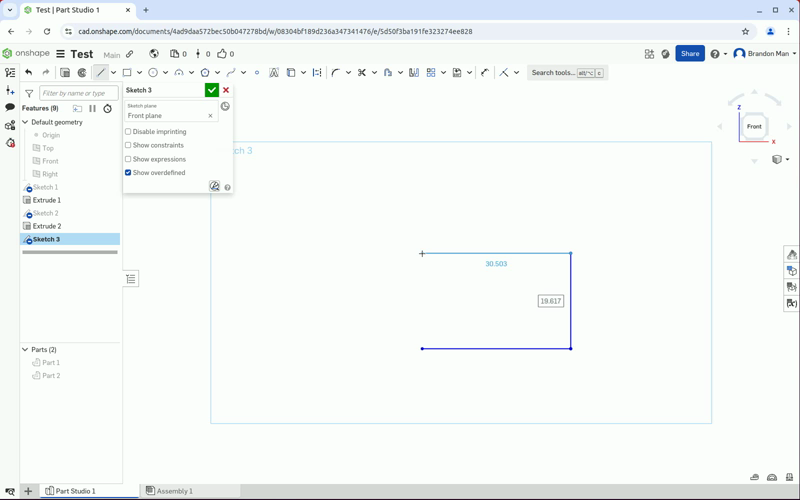
key_down(shift)
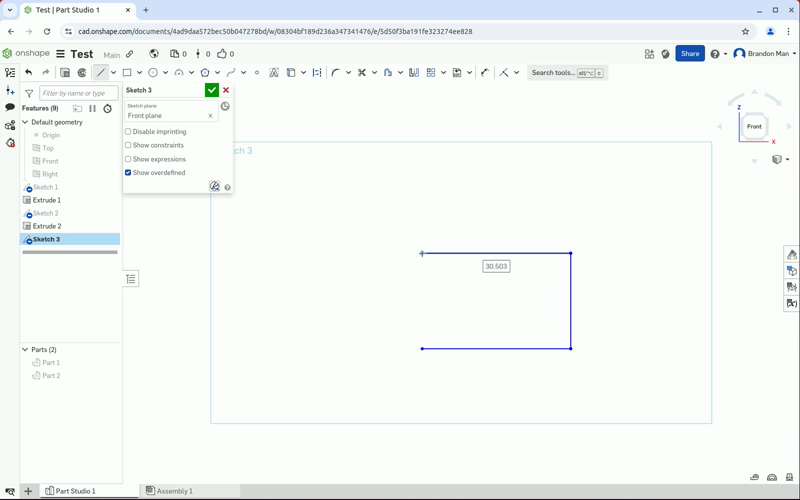
mouse_move(422, 348)
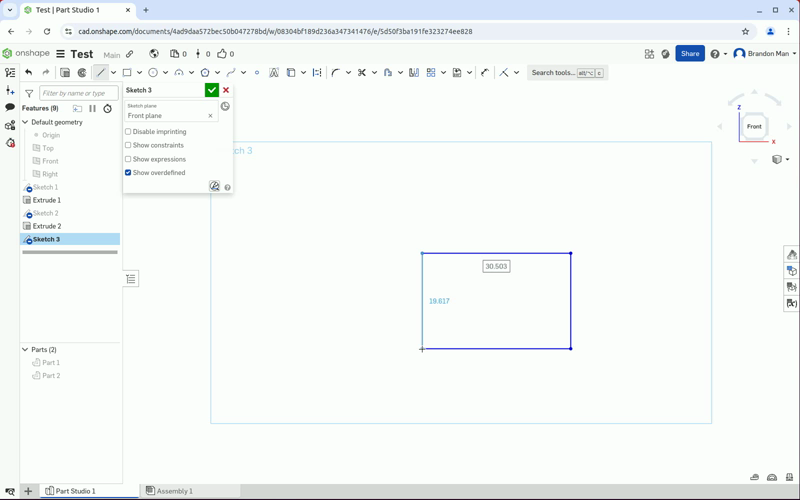
key_up(shift)
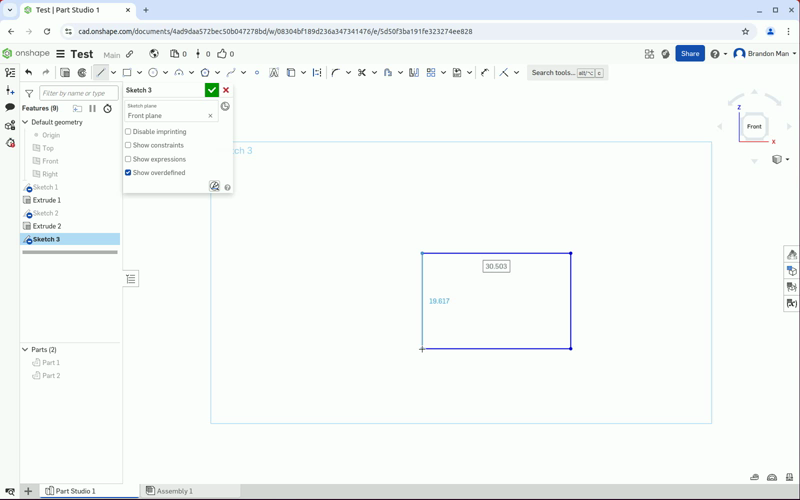
click(422, 348)
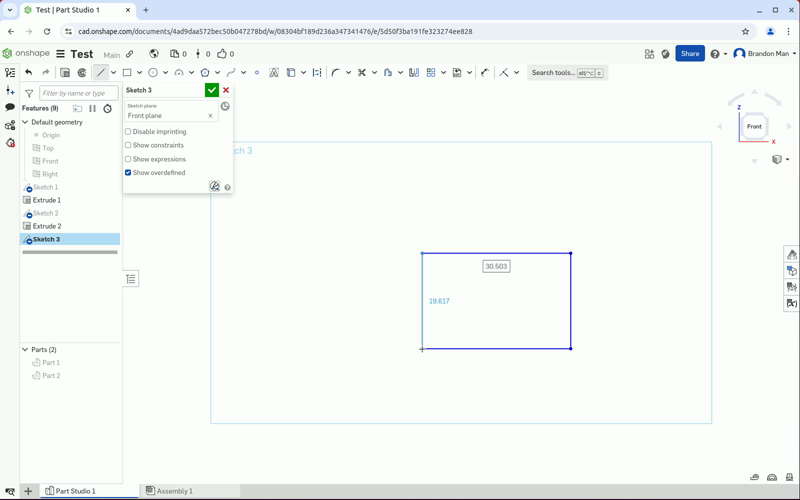
key(esc)
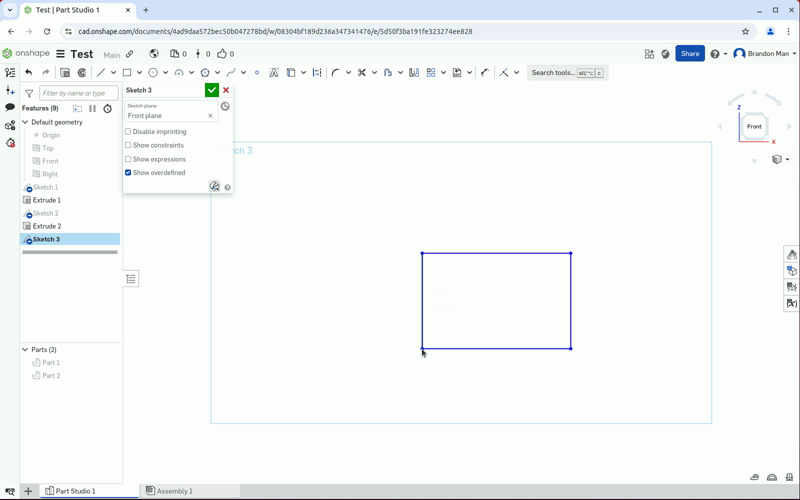
mouse_move(501, 265)
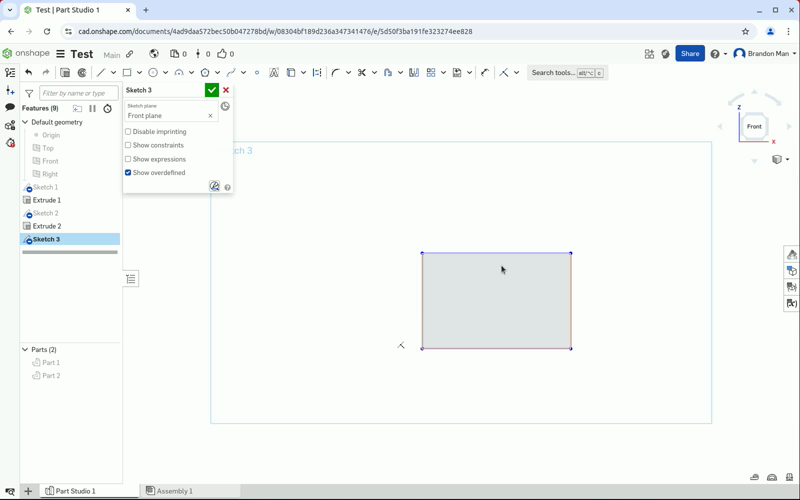
click(501, 265)
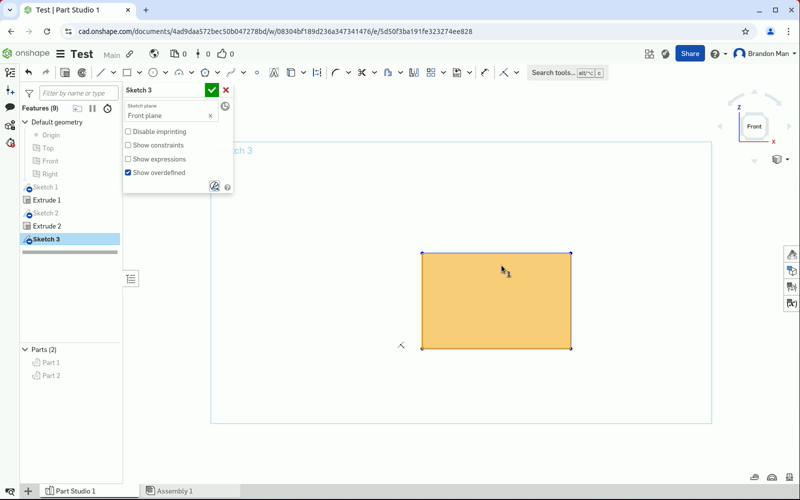
mouse_move(73, 352)
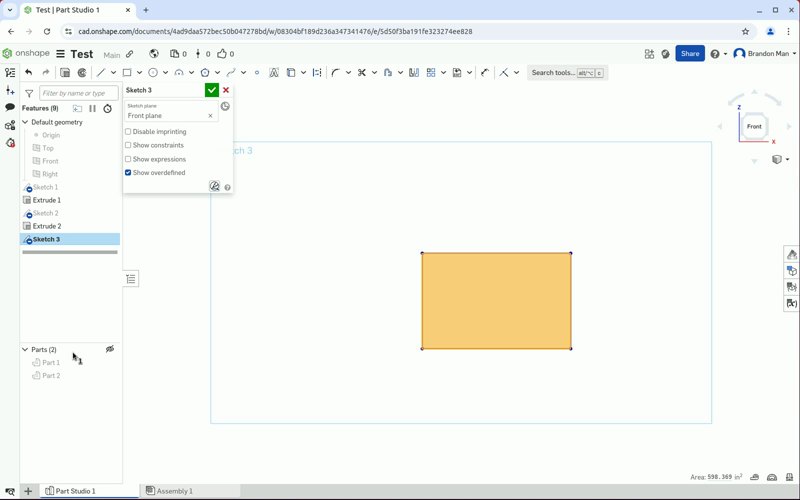
key(shift+y)
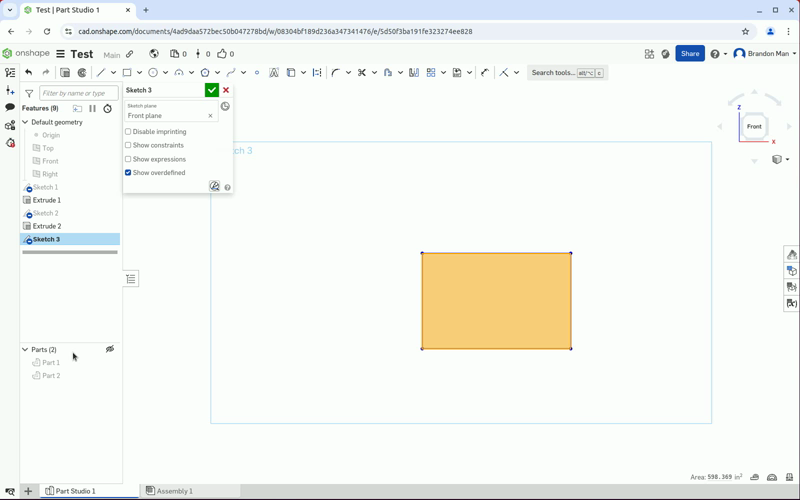
key(shift+e)
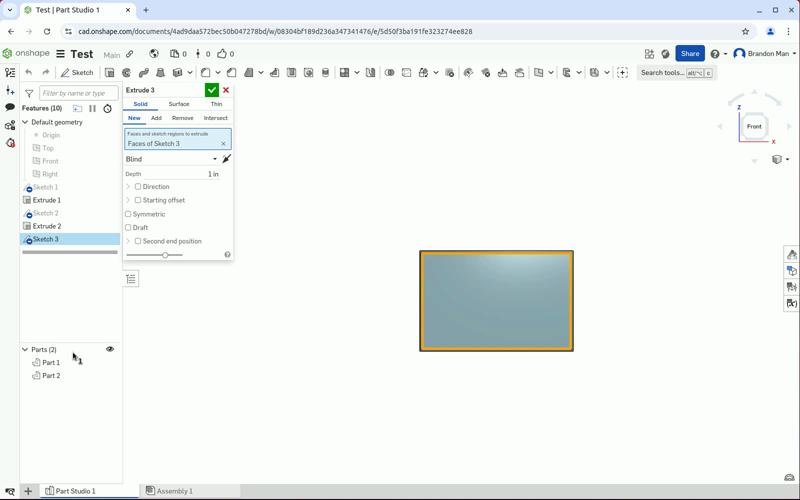
mouse_move(143, 106)
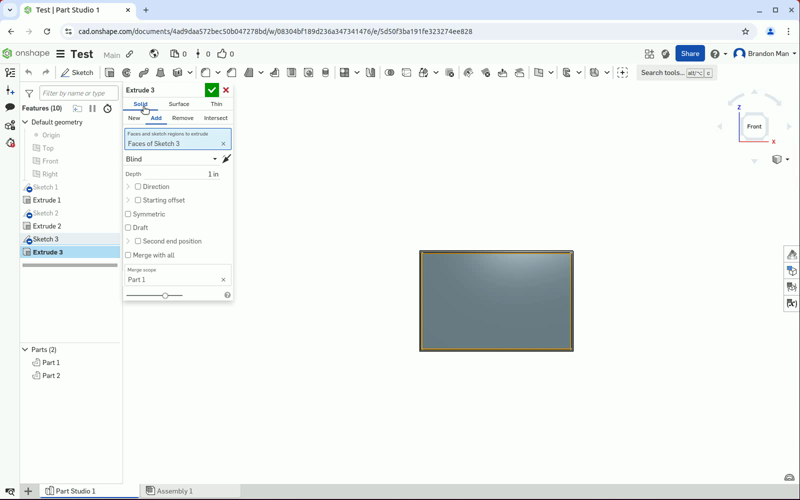
click(143, 106)
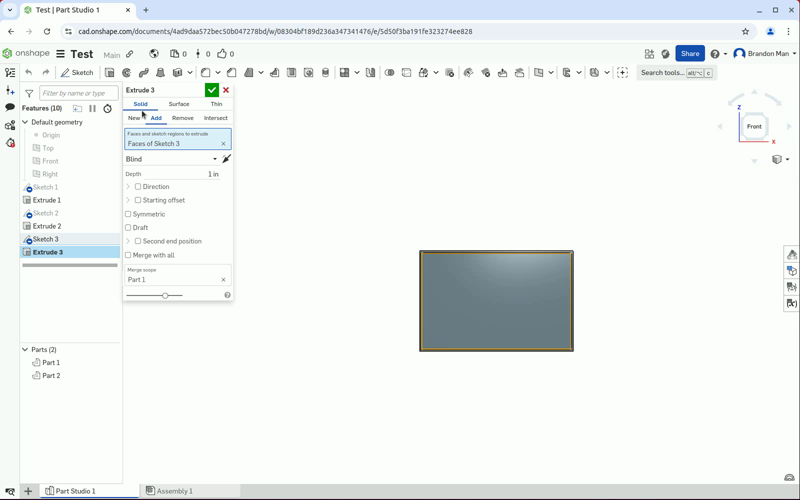
mouse_move(137, 120)
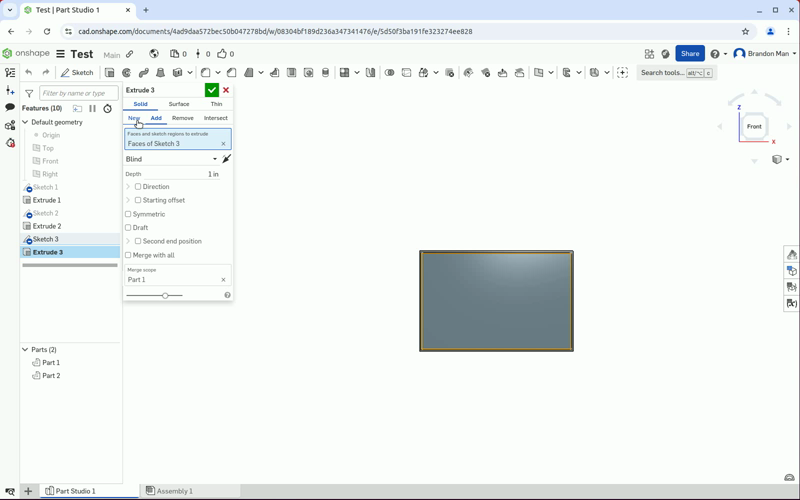
click(137, 120)
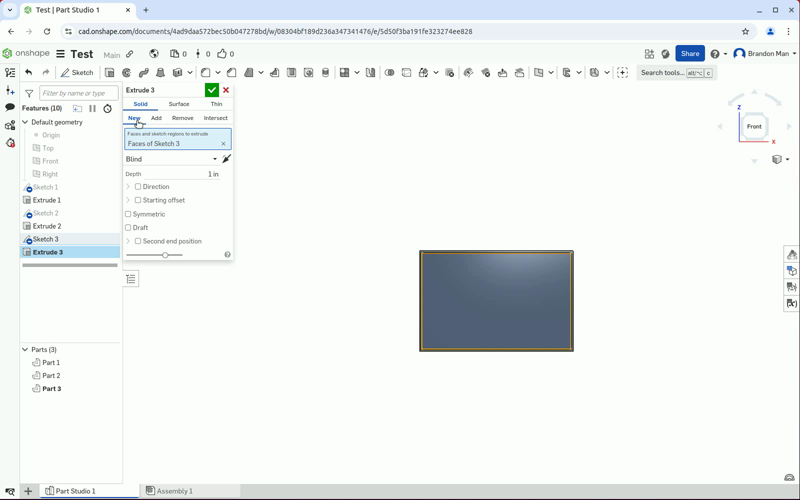
key(tab, 4)
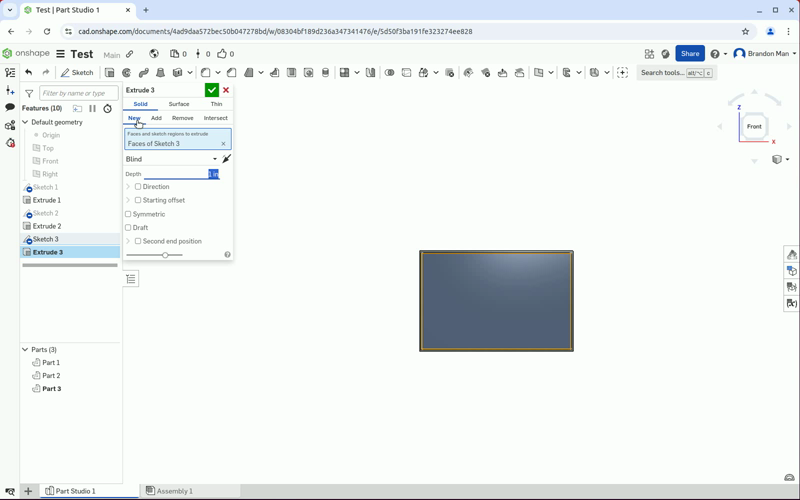
text(0.241)
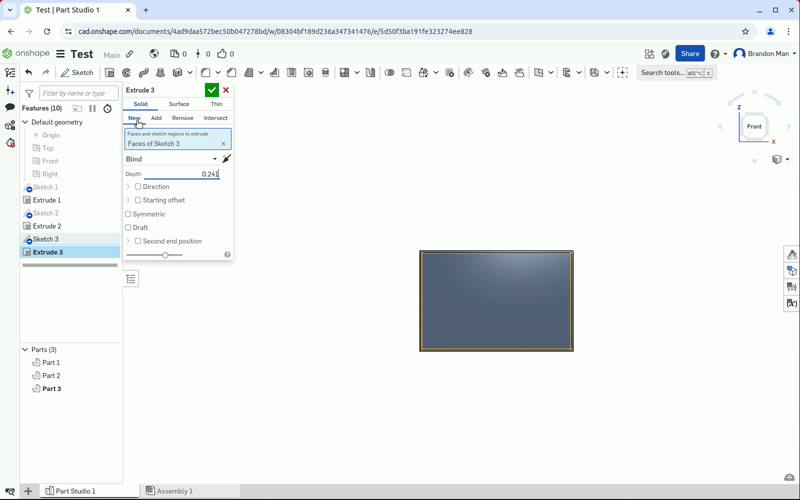
key(enter)
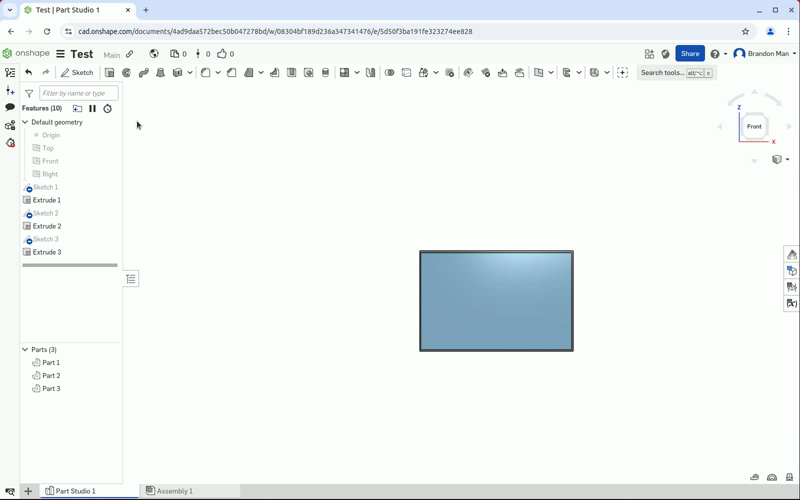
key(shift+h)
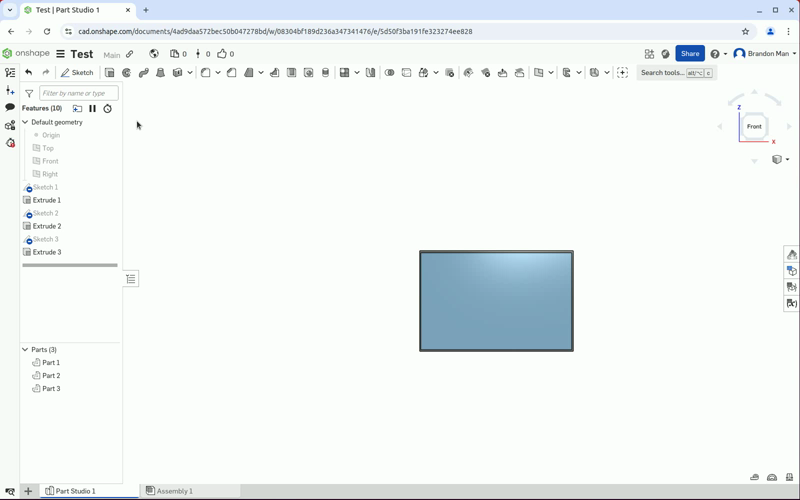
key(shift+h)
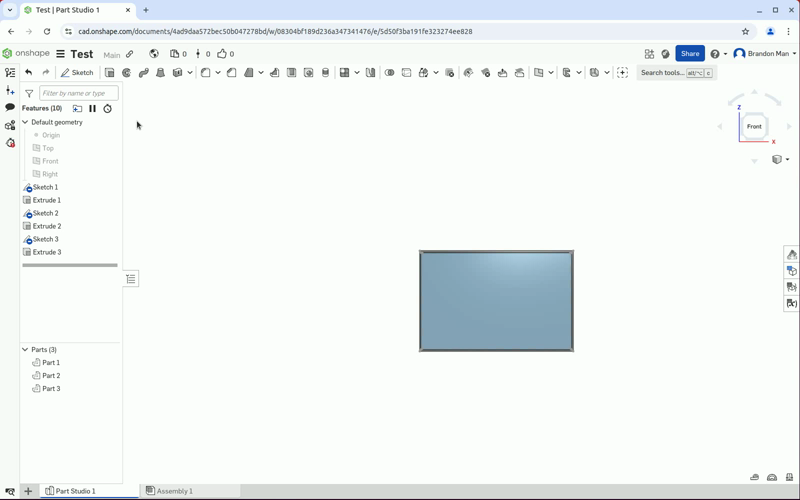
key(shift+7)
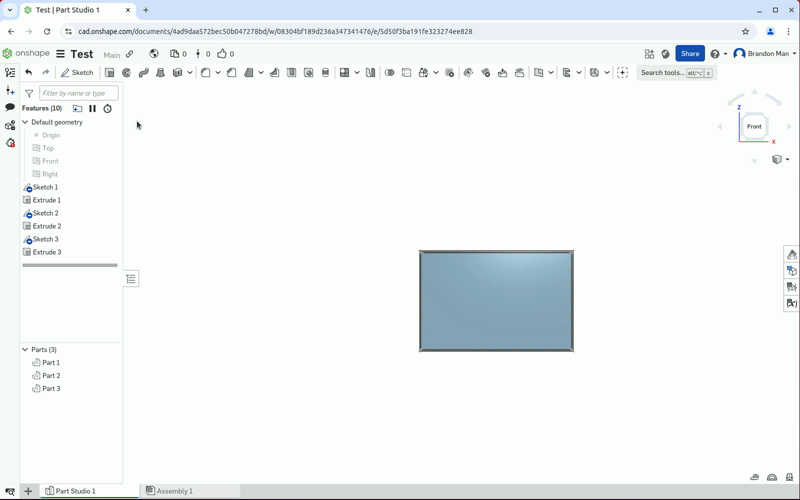
key(left, 2)
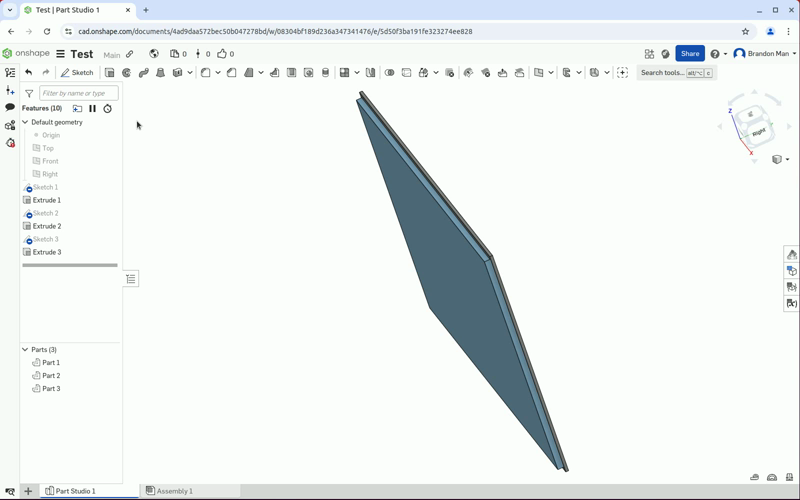
key(down, 2)
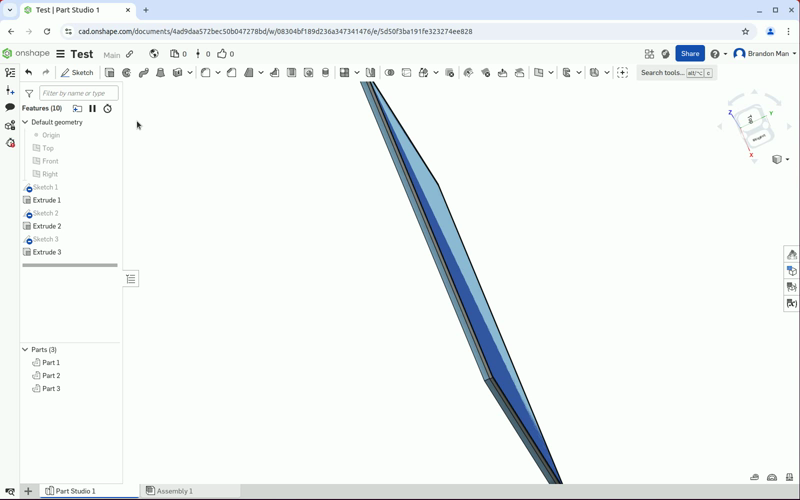
key(up, 2)
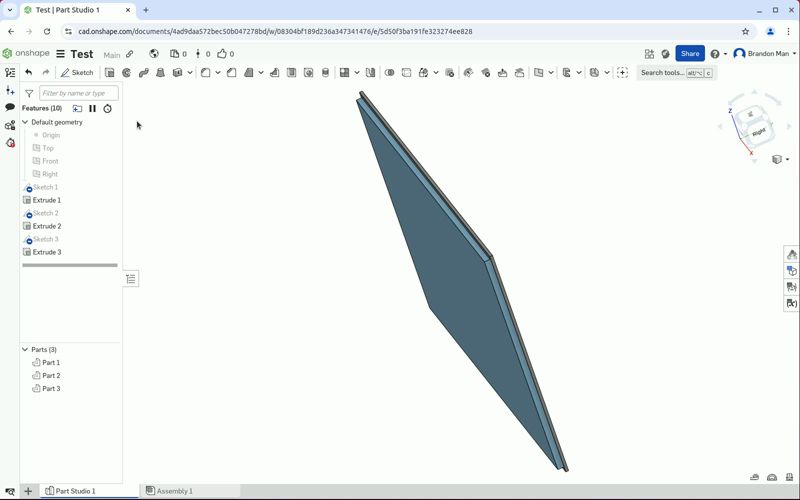
key(right, 2)
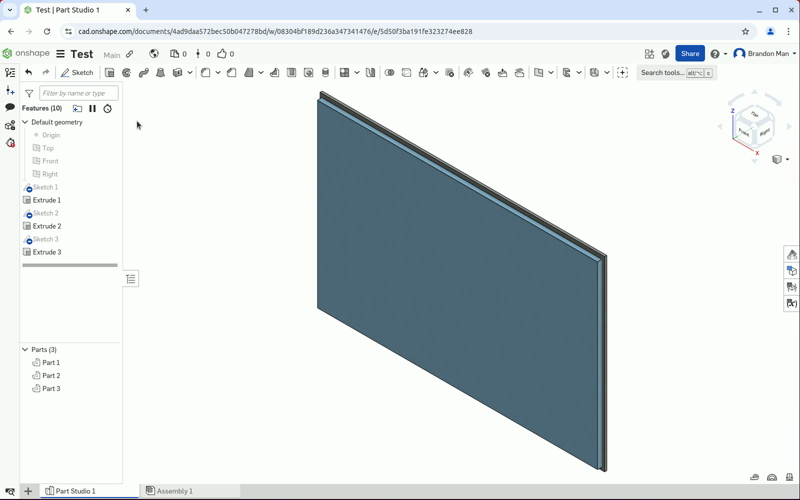
mouse_move(73, 189)
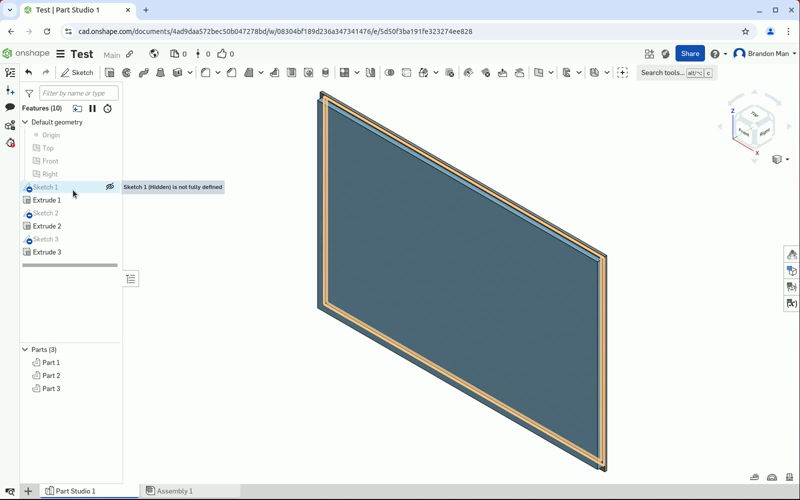
click(73, 189)